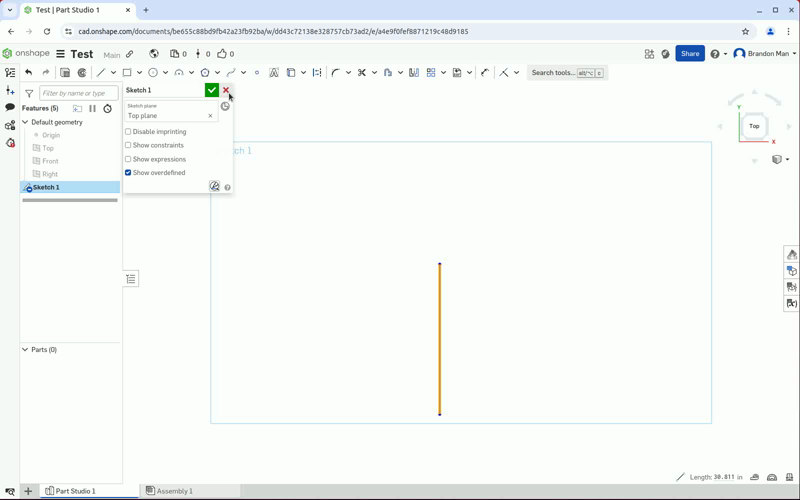
key(shift+h)
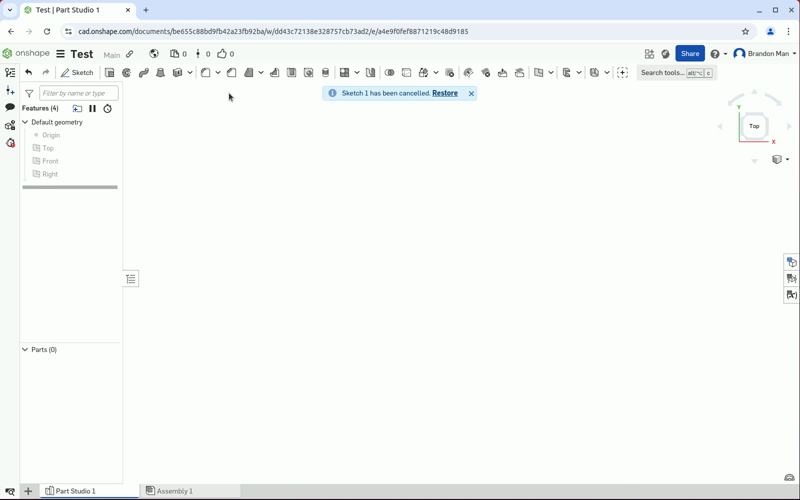
mouse_move(73, 352)
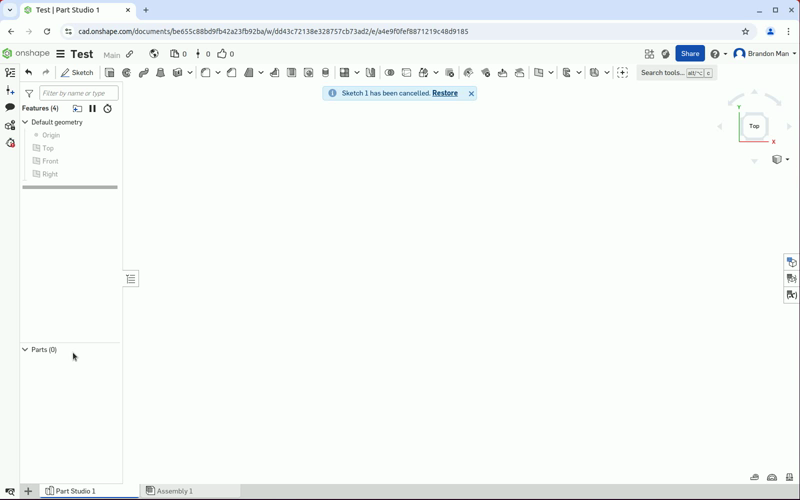
key(y)
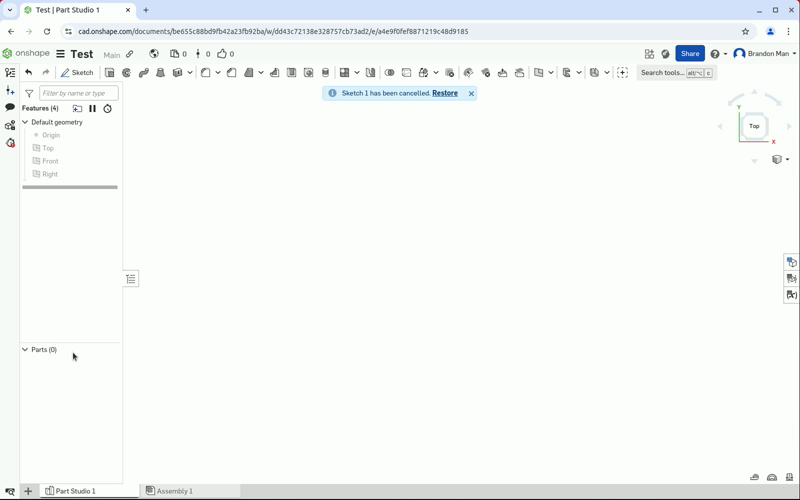
key(shift+p)
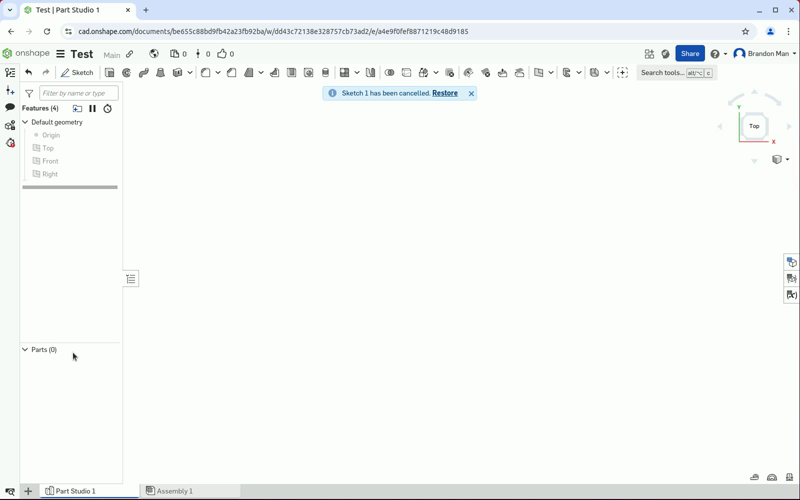
key(space)
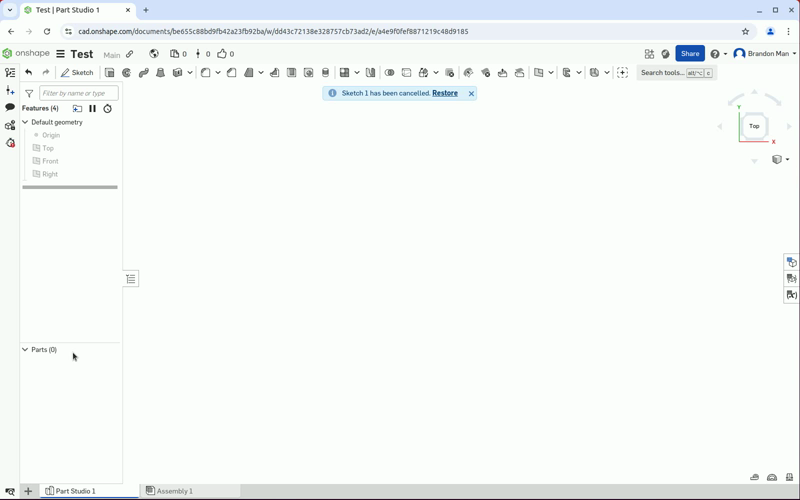
key_down(shift)
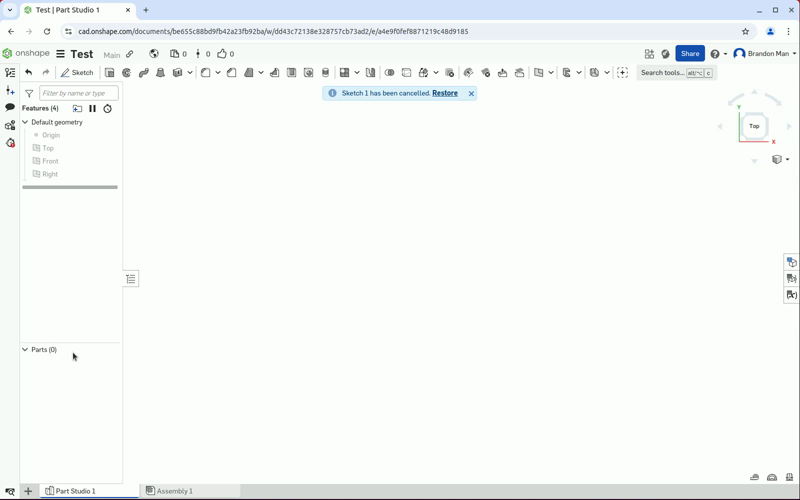
key(up)
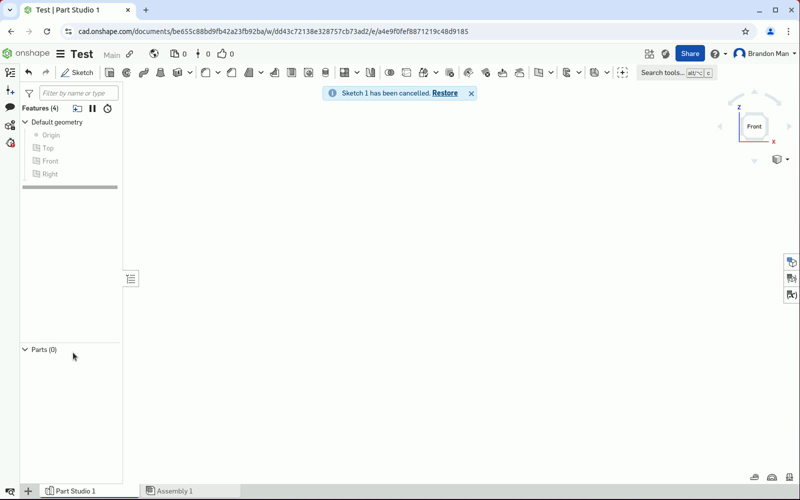
key_up(shift)
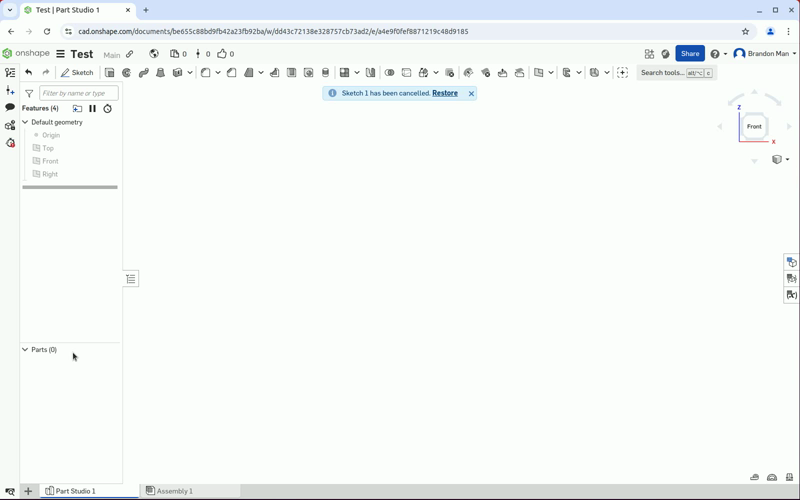
mouse_move(73, 352)
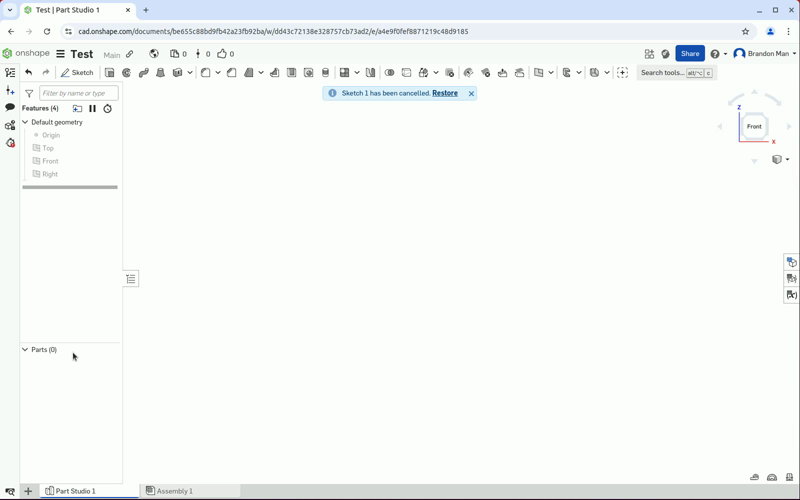
key(shift+y)
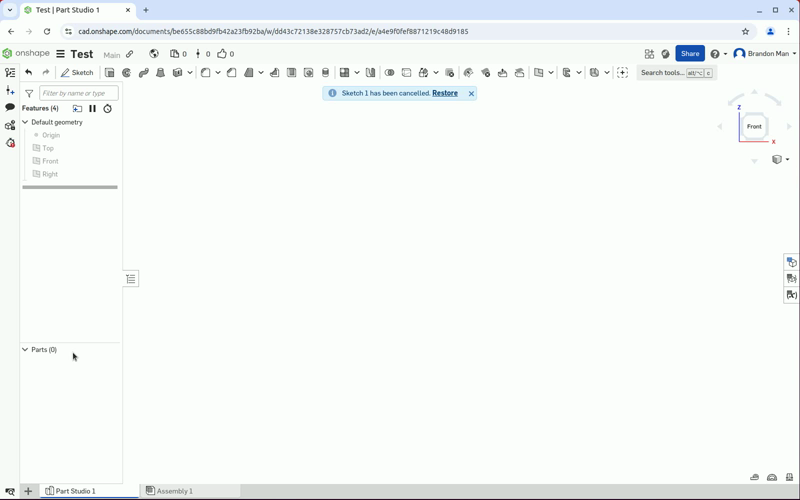
key(shift+s)
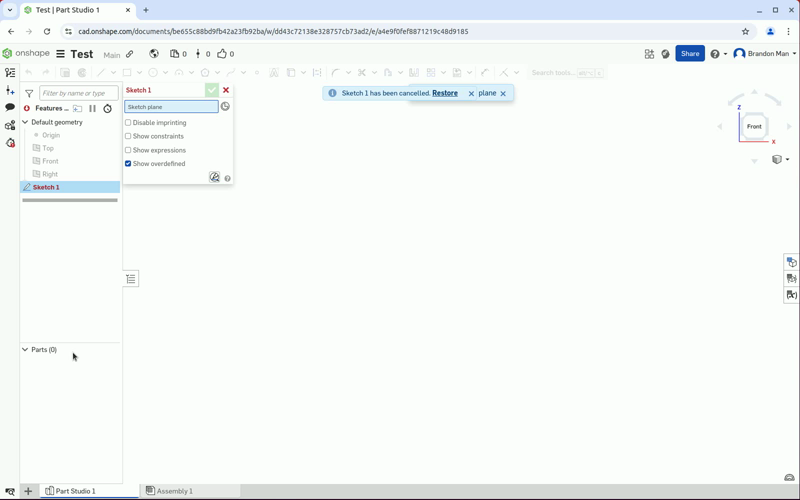
mouse_move(73, 163)
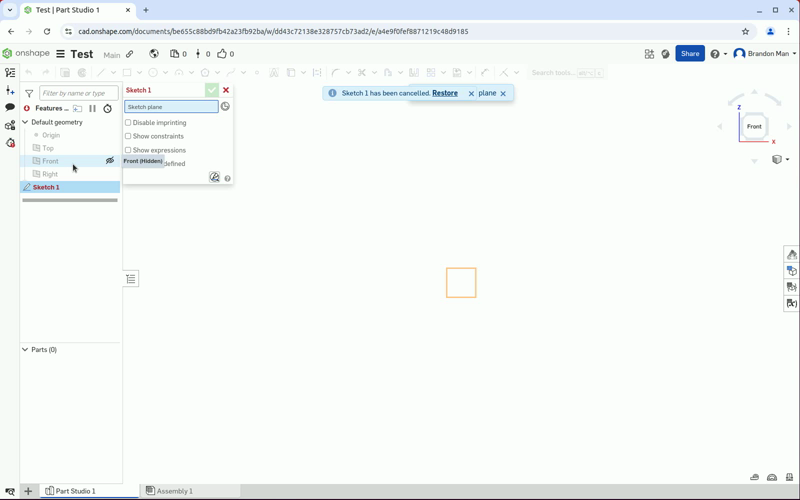
click(73, 163)
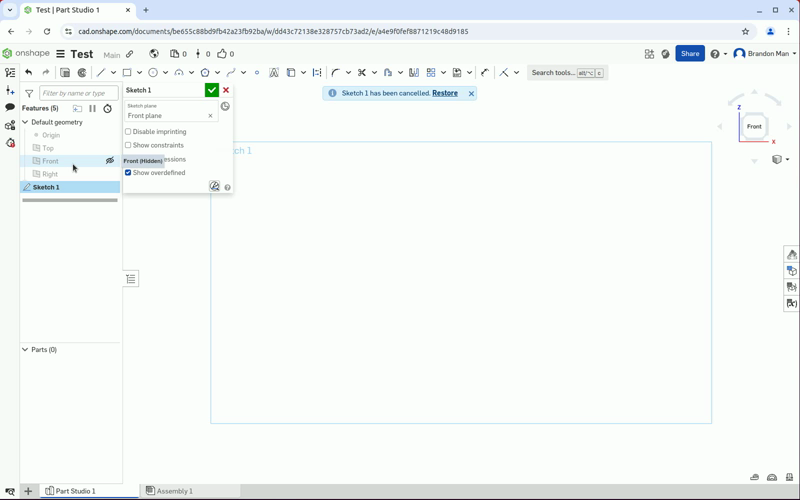
mouse_move(73, 352)
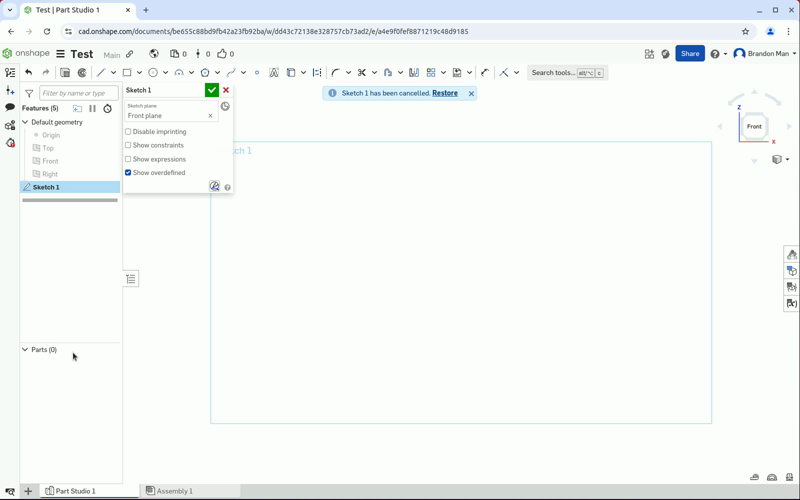
key(y)
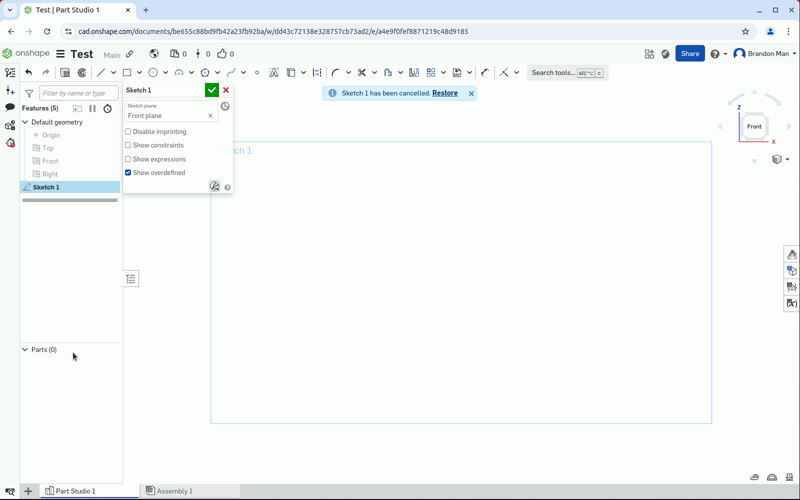
key(l)
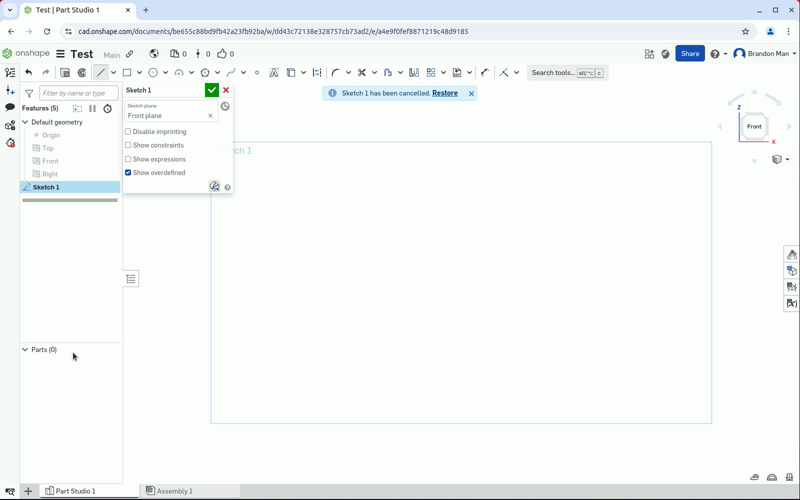
key_down(shift)
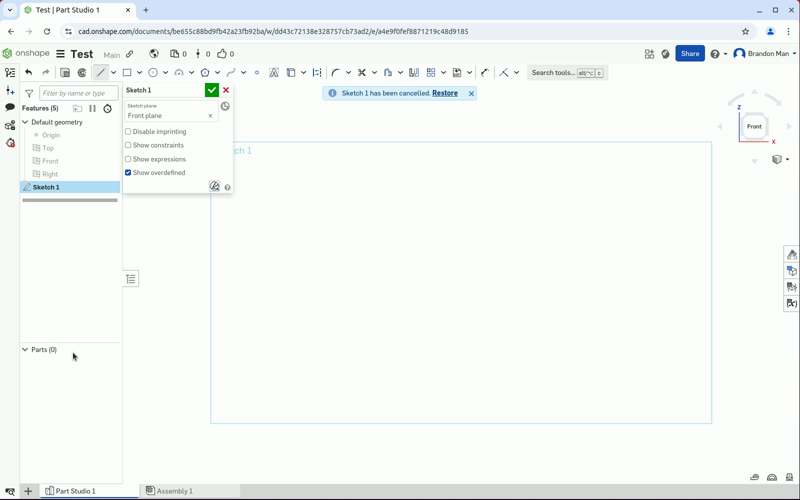
mouse_move(460, 313)
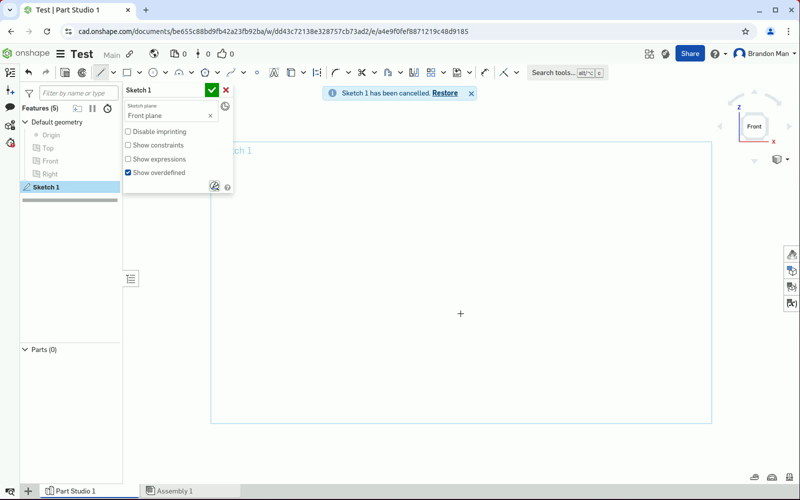
click(460, 313)
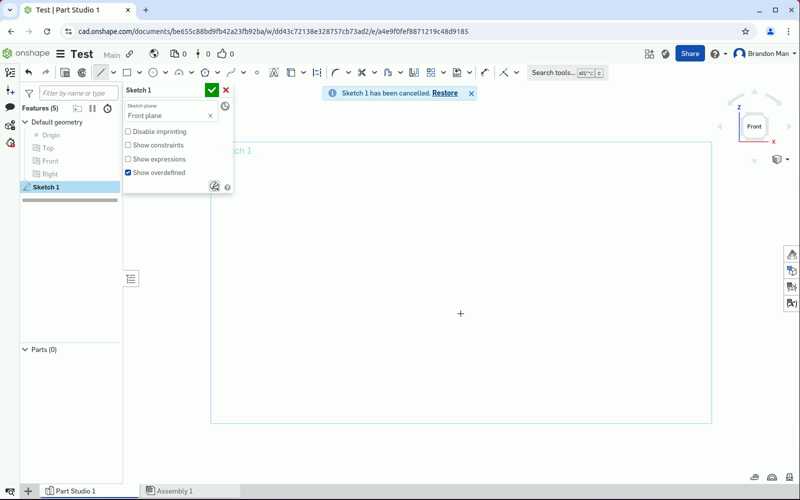
key_up(shift)
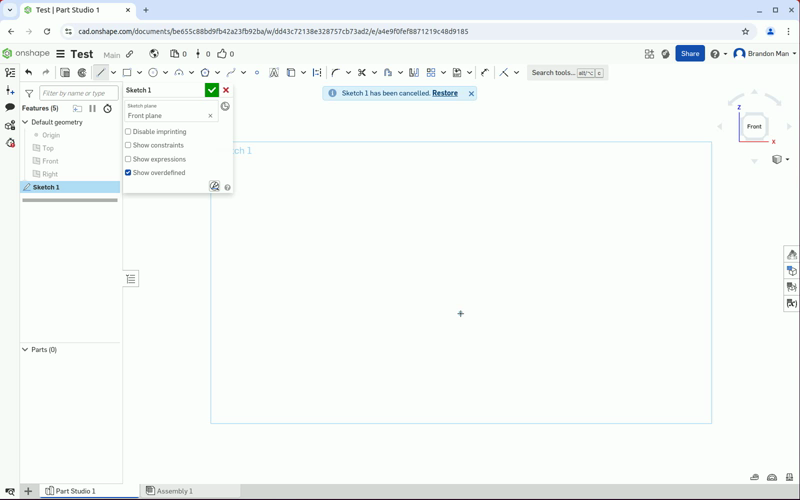
key_down(shift)
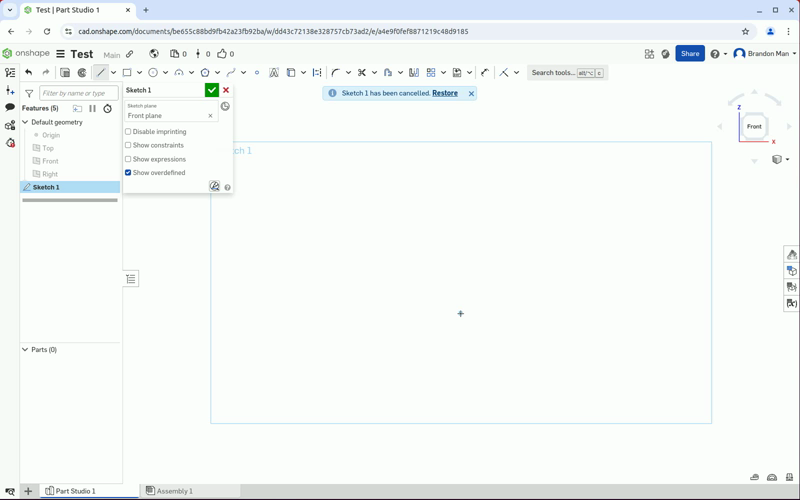
mouse_move(573, 313)
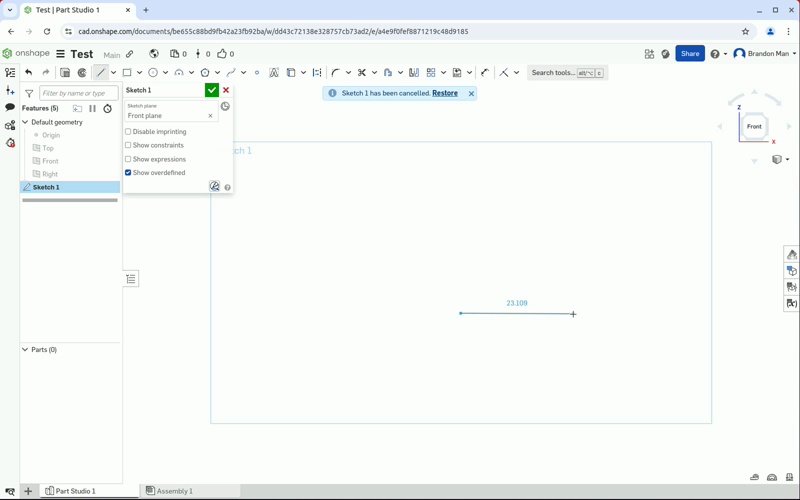
click(573, 313)
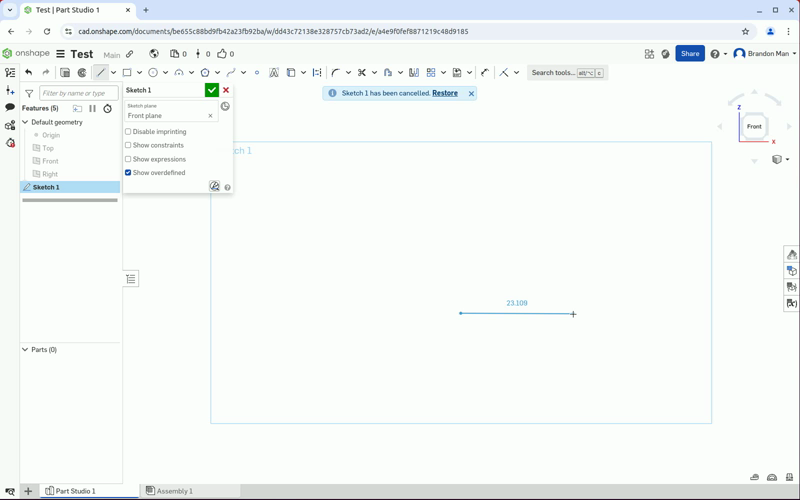
key_up(shift)
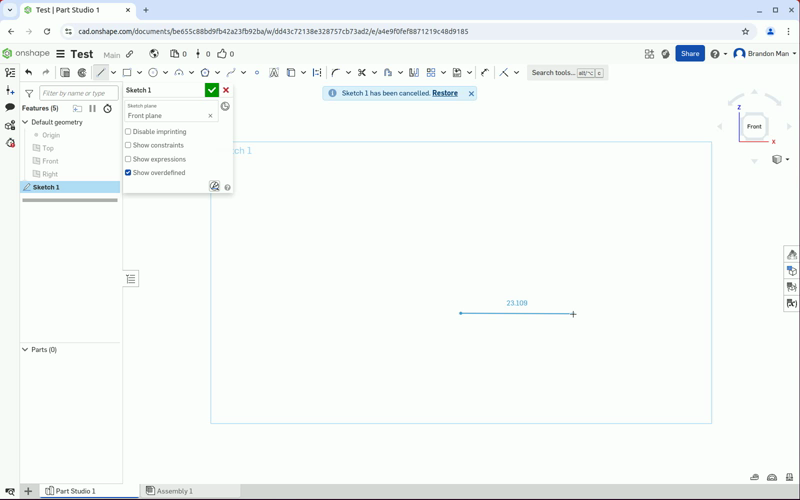
key_down(shift)
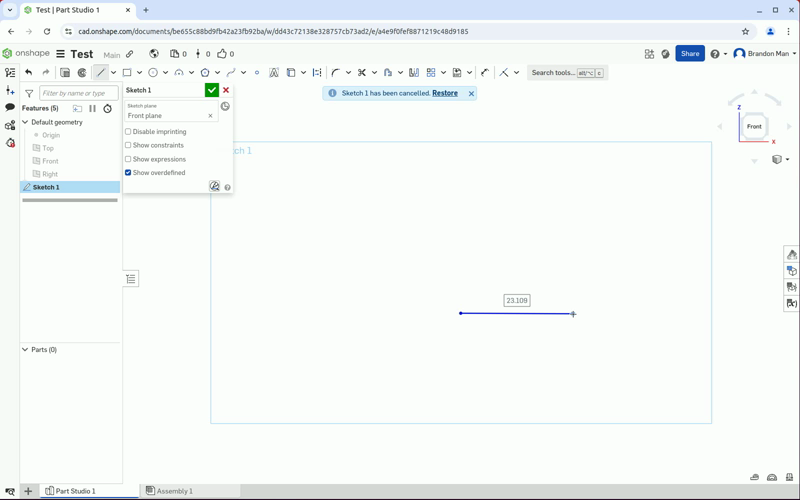
mouse_move(573, 252)
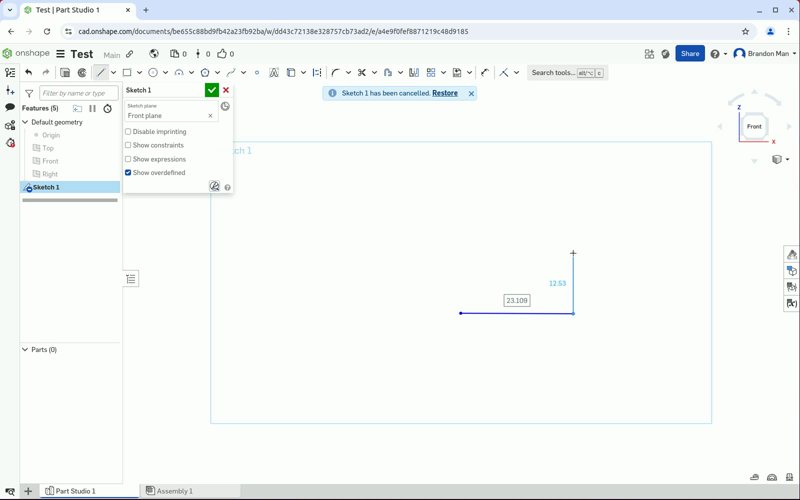
click(573, 252)
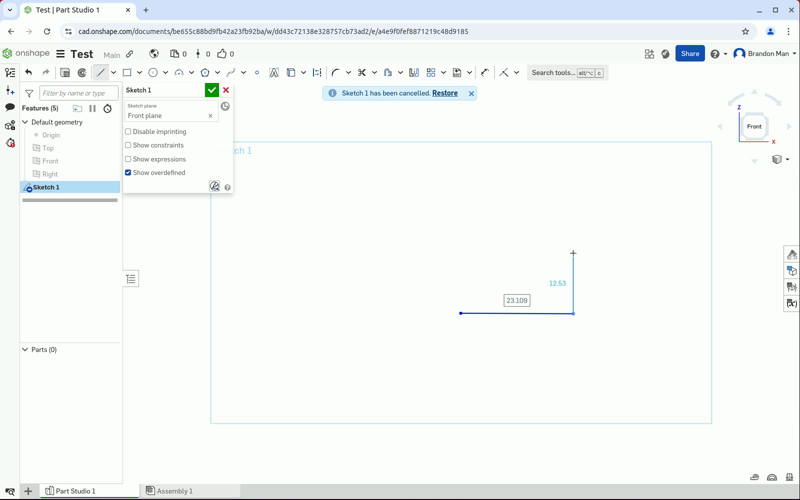
key_up(shift)
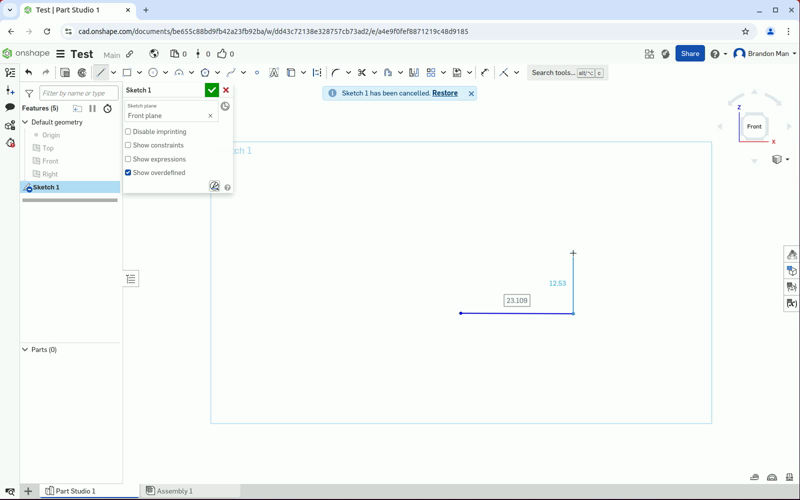
key_down(shift)
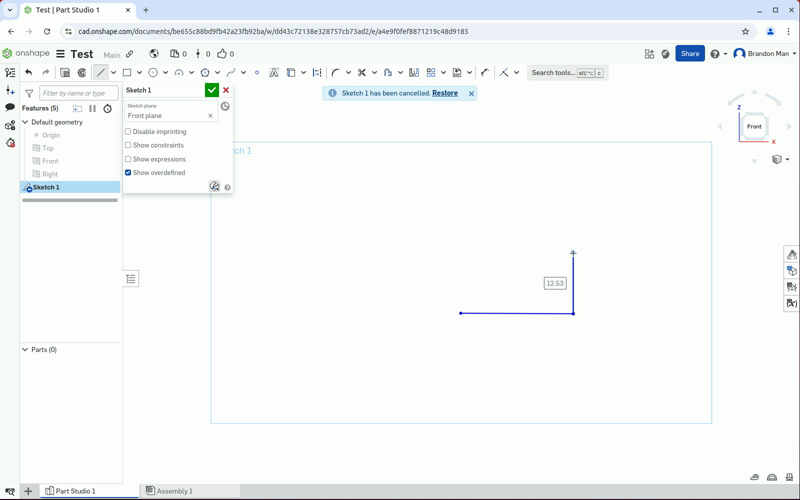
mouse_move(589, 252)
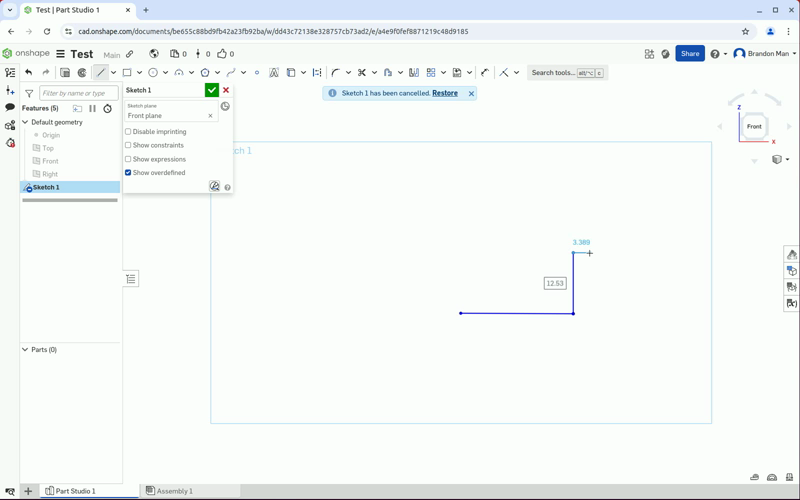
mouse_move(547, 252)
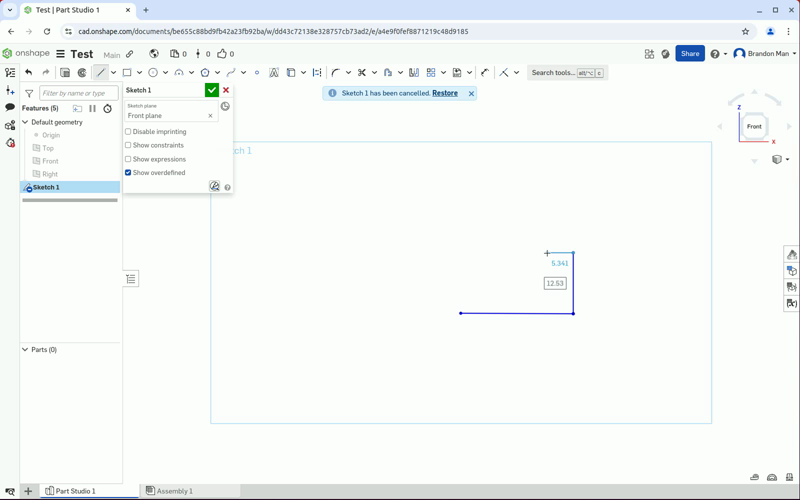
click(547, 252)
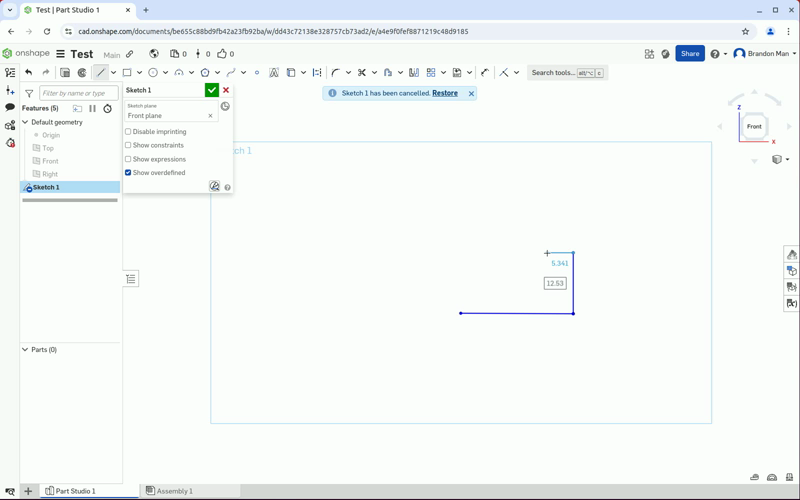
key_up(shift)
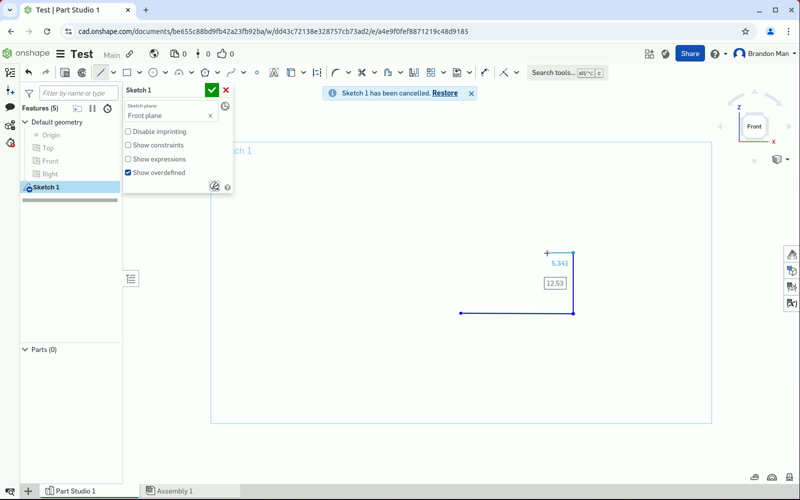
key_down(shift)
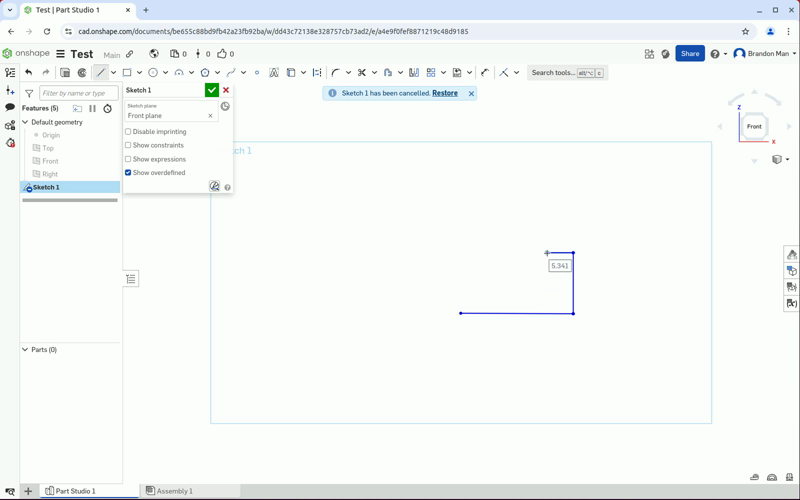
mouse_move(577, 252)
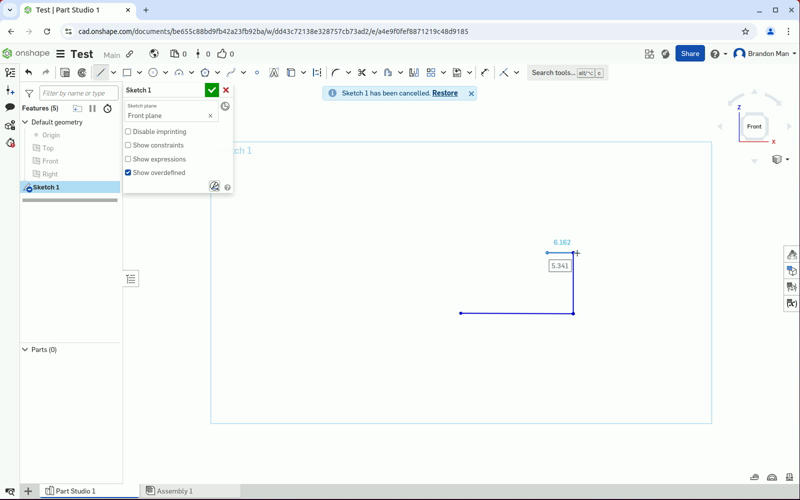
mouse_move(528, 252)
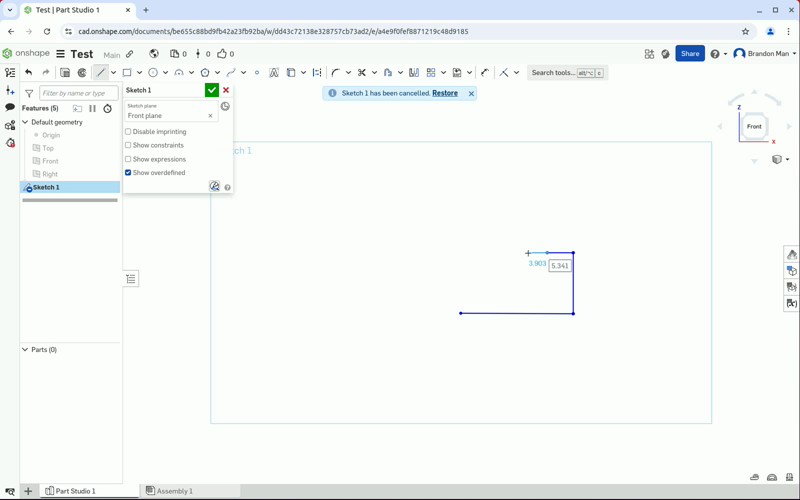
click(528, 252)
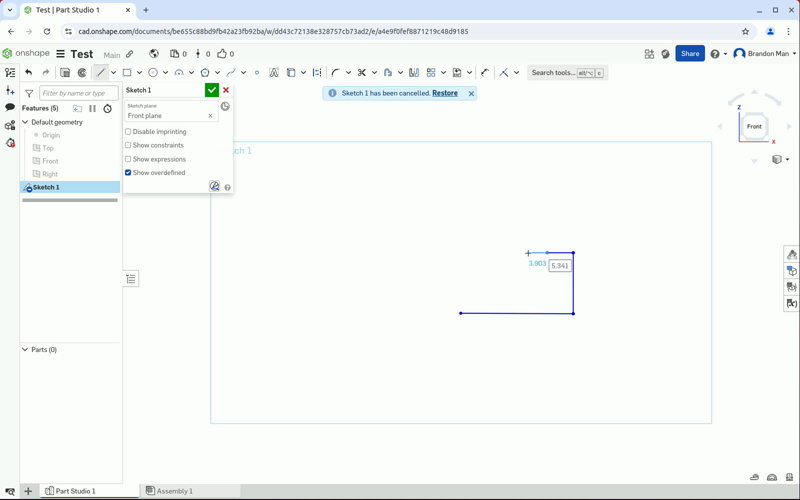
key_up(shift)
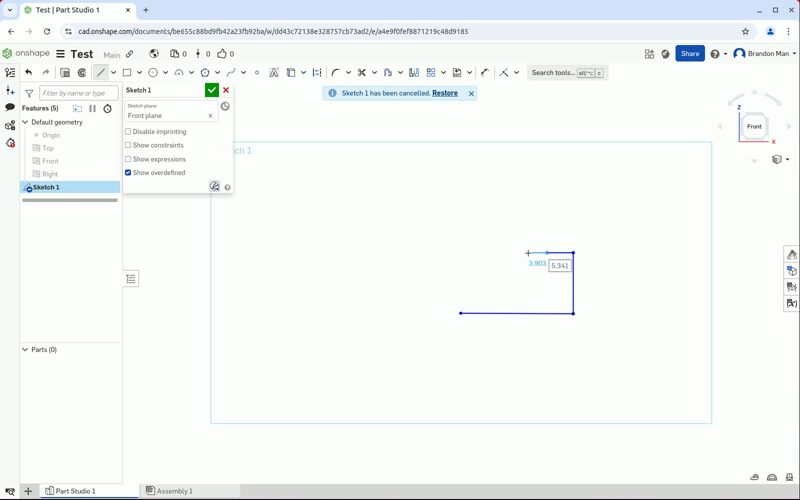
key_down(shift)
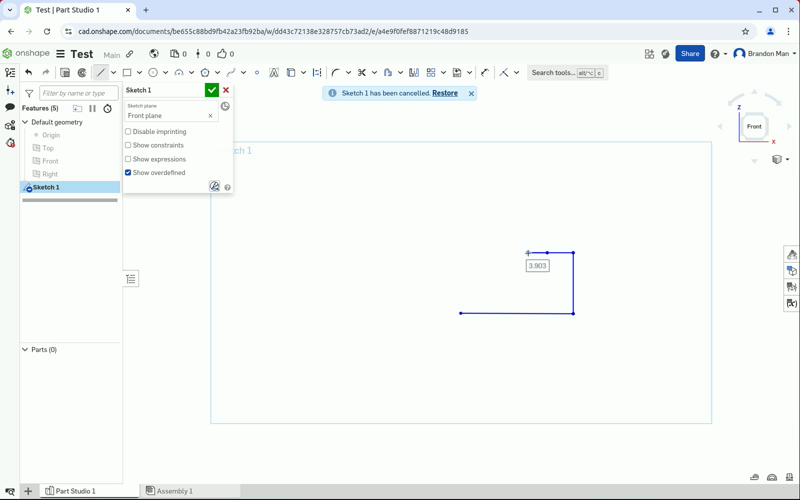
mouse_move(558, 252)
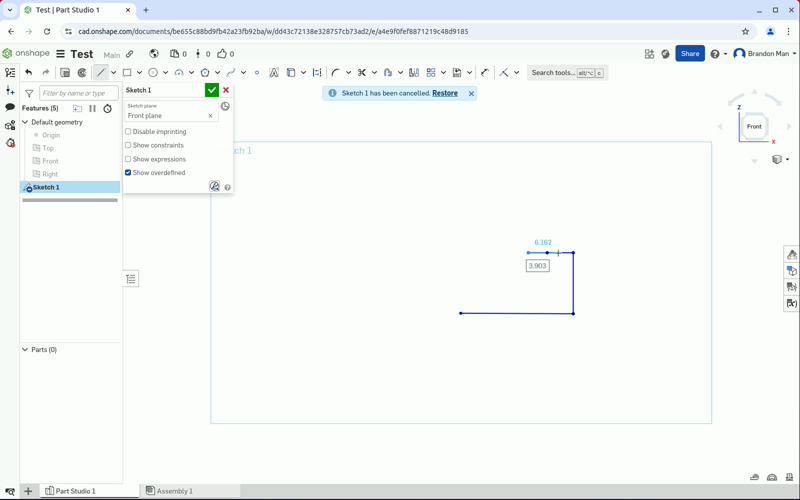
mouse_move(505, 252)
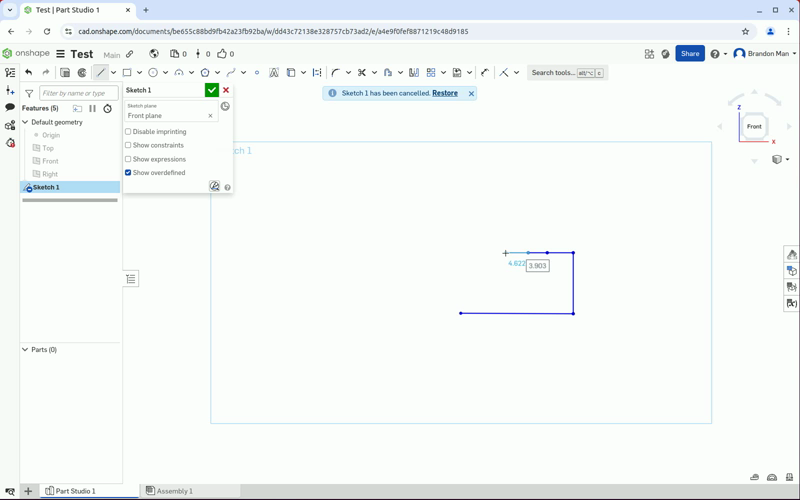
click(505, 252)
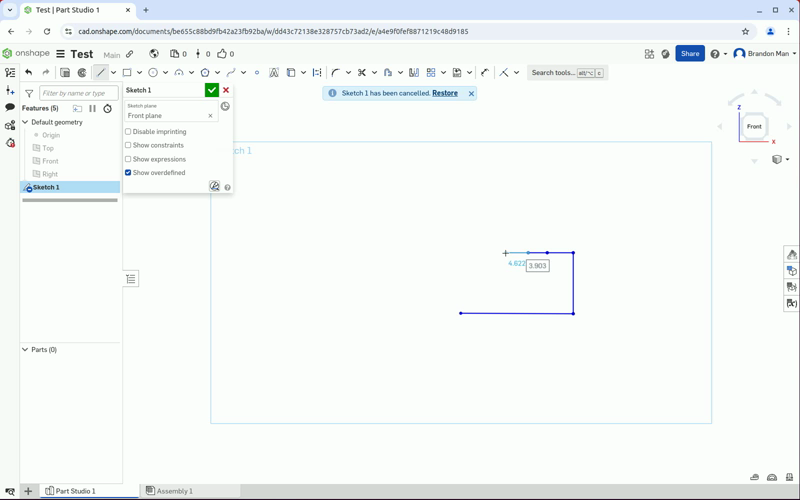
key_up(shift)
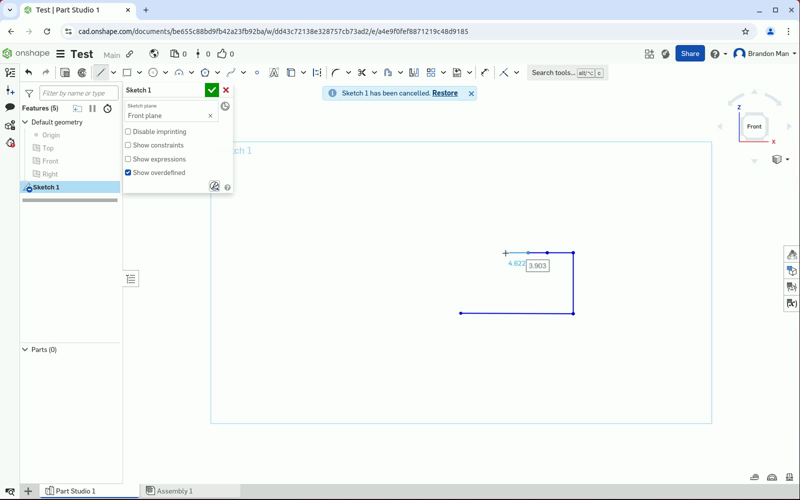
key_down(shift)
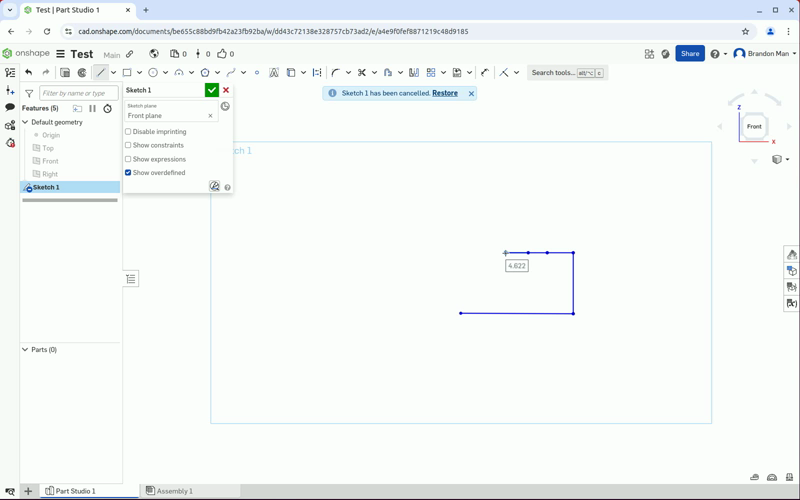
mouse_move(535, 252)
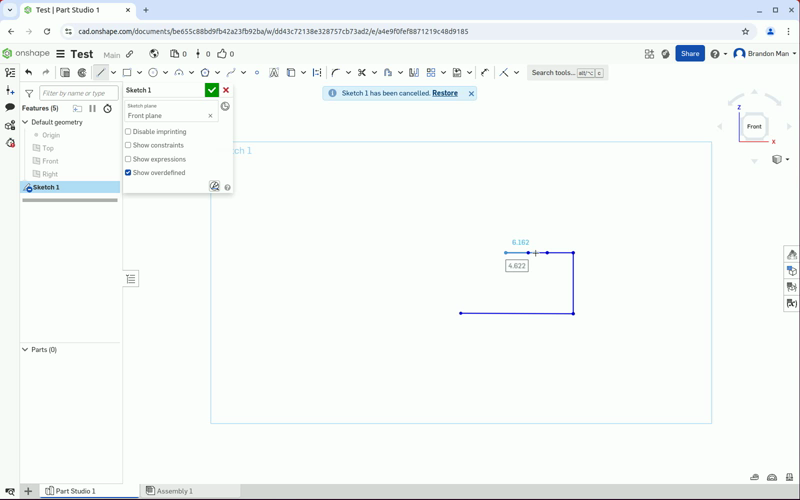
mouse_move(486, 252)
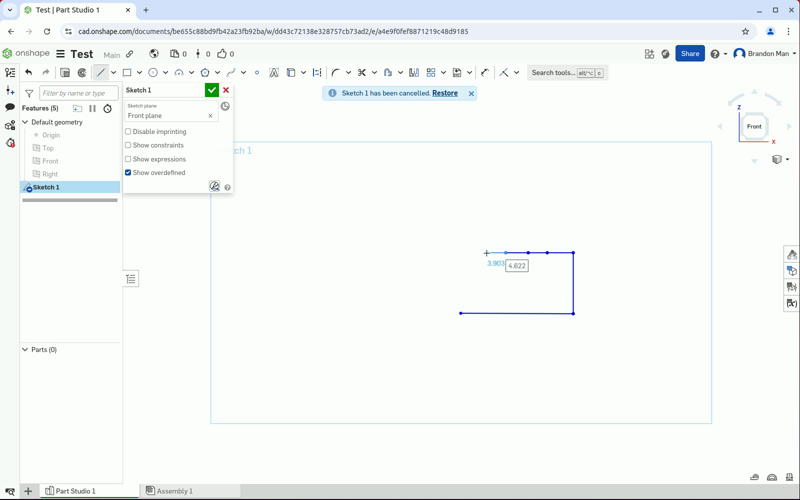
click(486, 252)
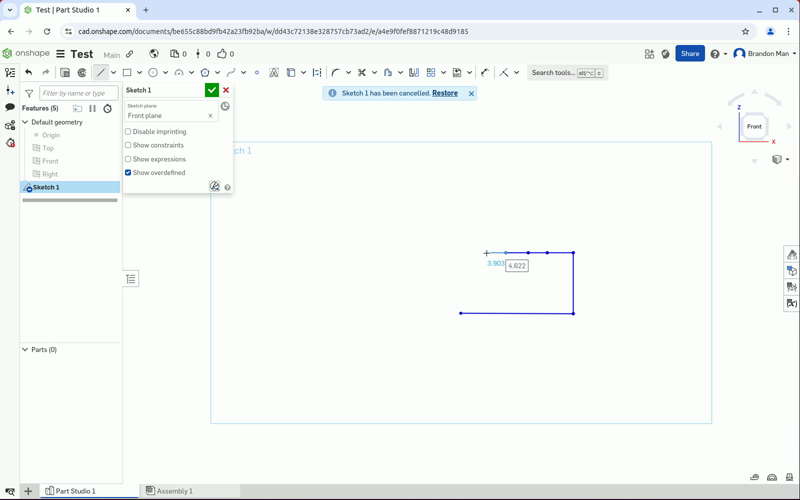
key_up(shift)
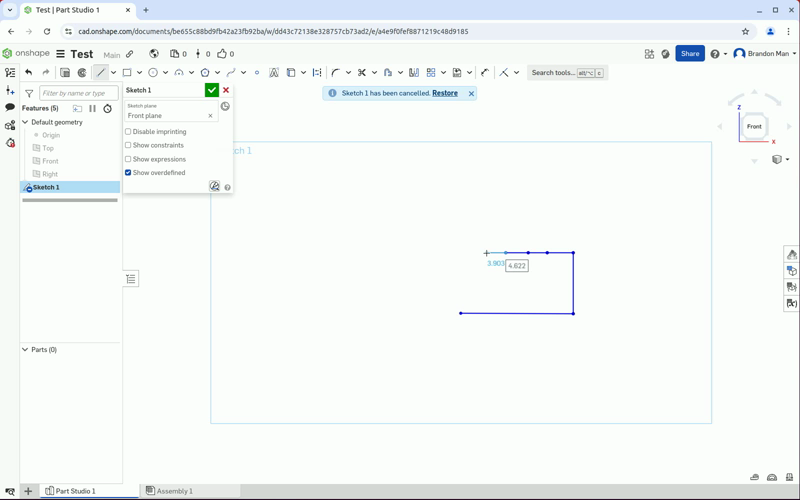
key_down(shift)
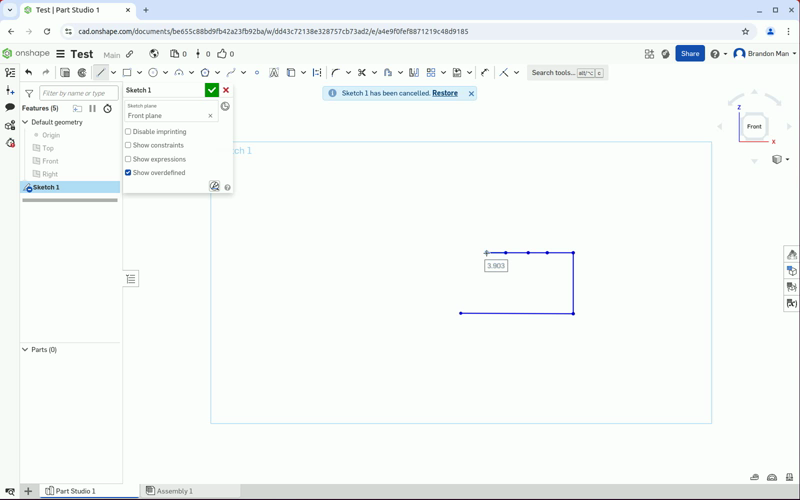
mouse_move(516, 252)
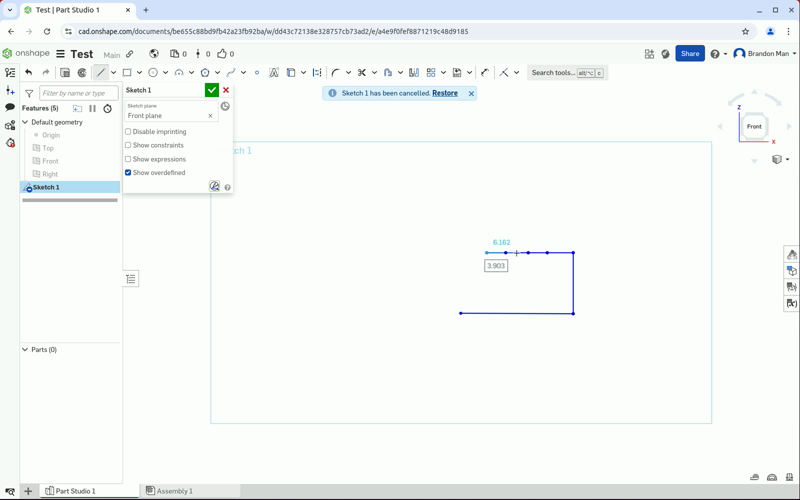
mouse_move(472, 252)
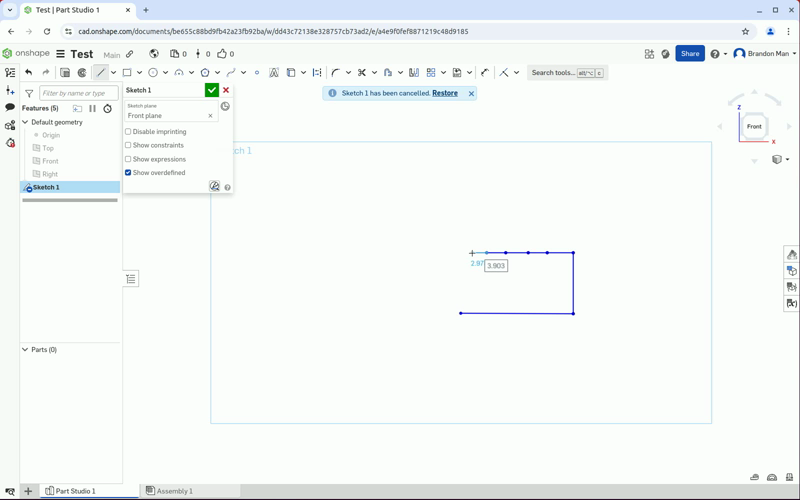
click(472, 252)
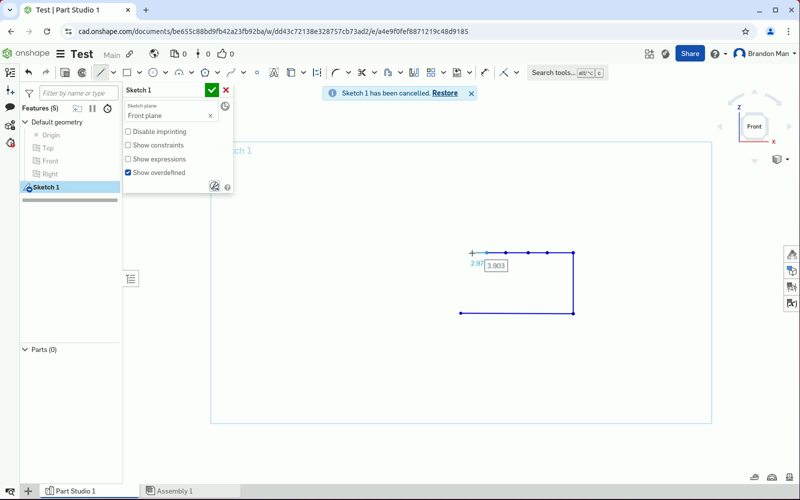
key_up(shift)
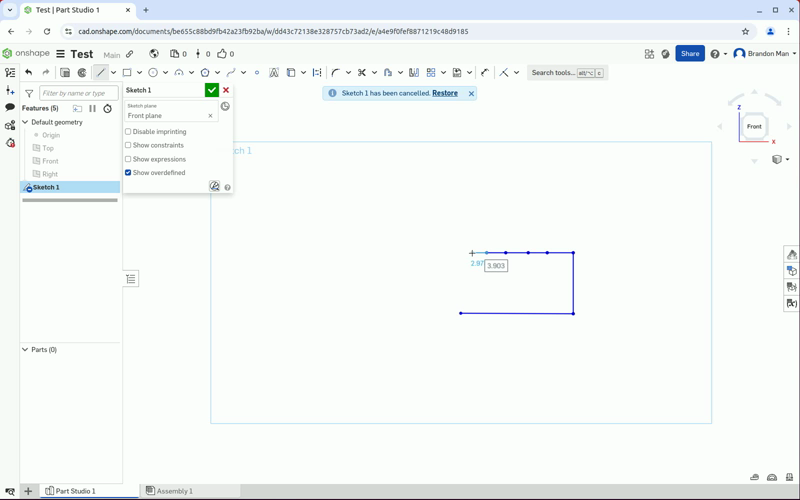
key_down(shift)
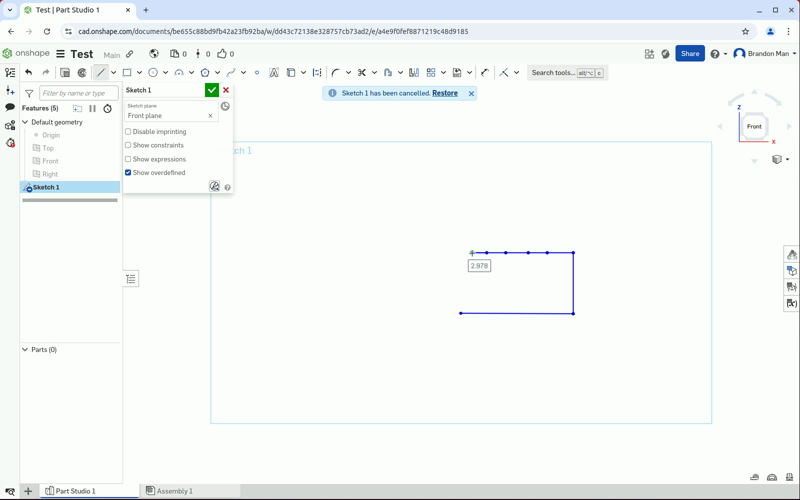
mouse_move(502, 252)
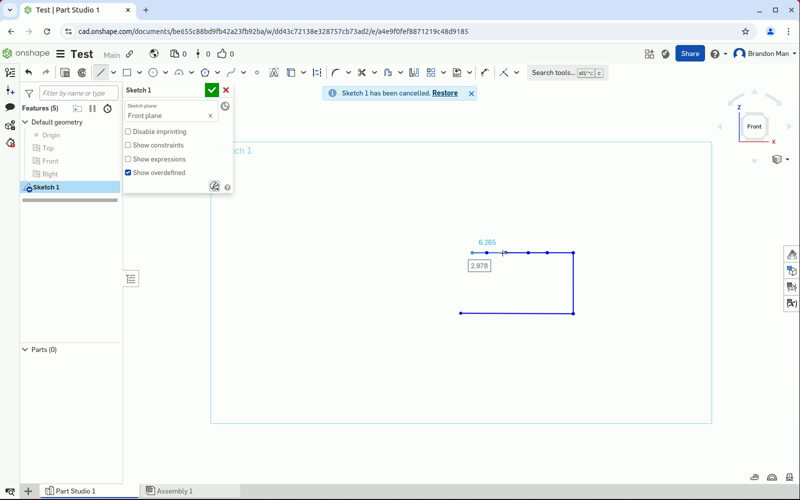
mouse_move(472, 283)
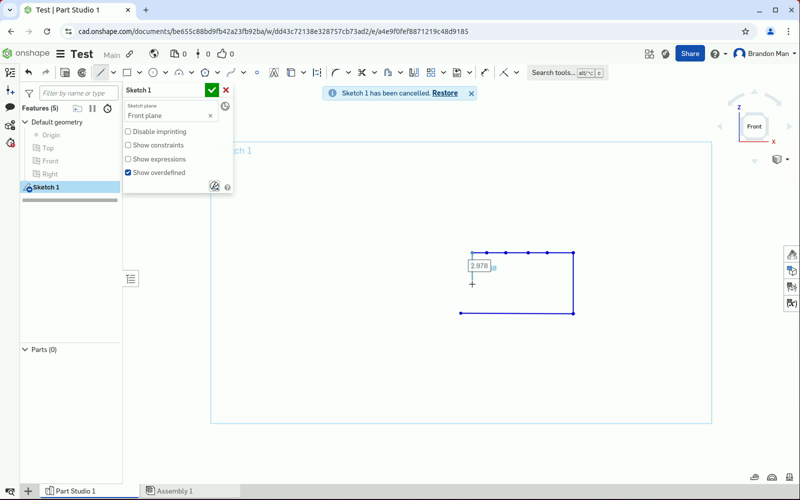
click(472, 283)
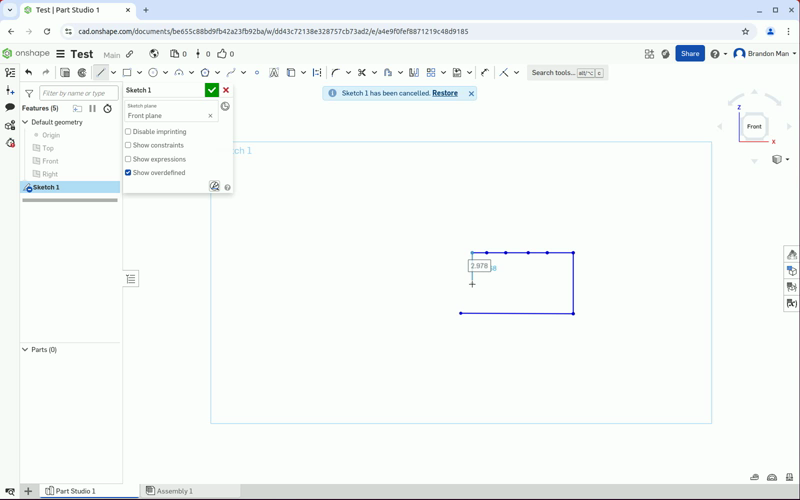
key_up(shift)
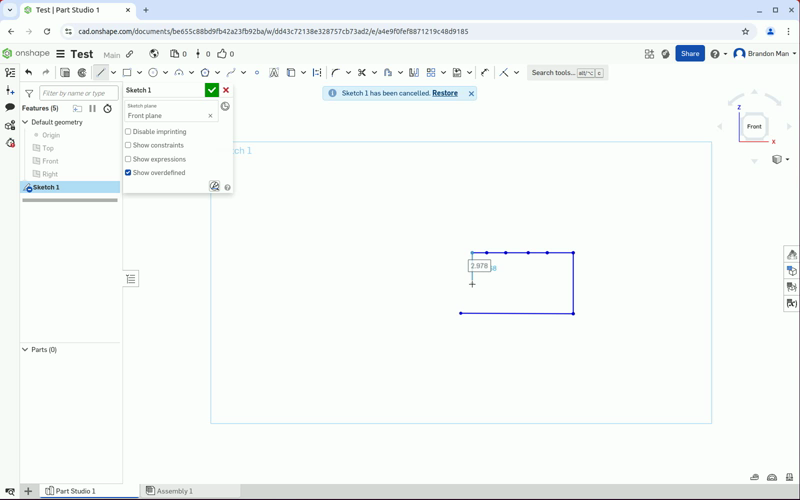
key_down(shift)
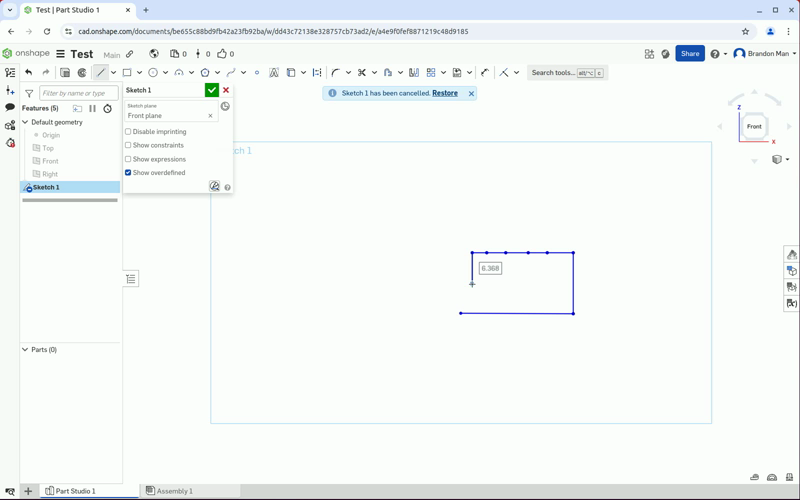
mouse_move(502, 283)
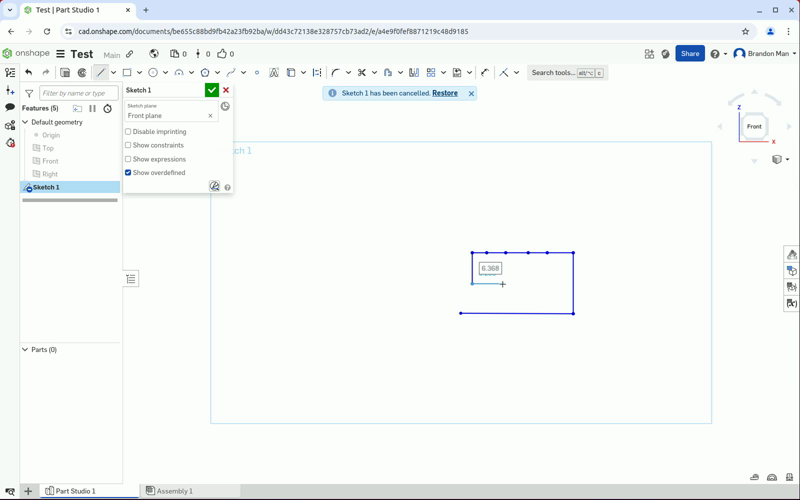
mouse_move(472, 302)
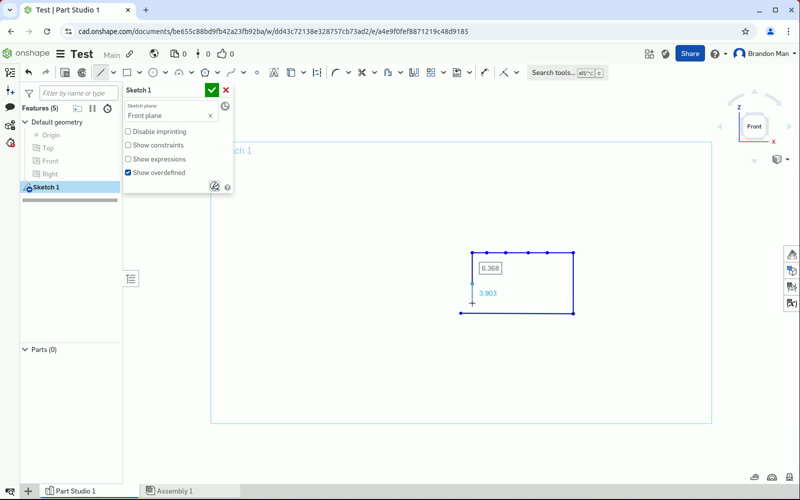
click(472, 302)
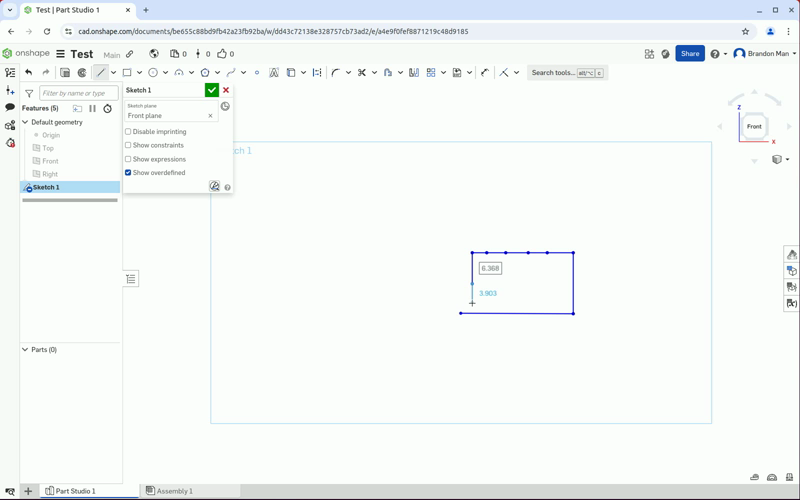
key_up(shift)
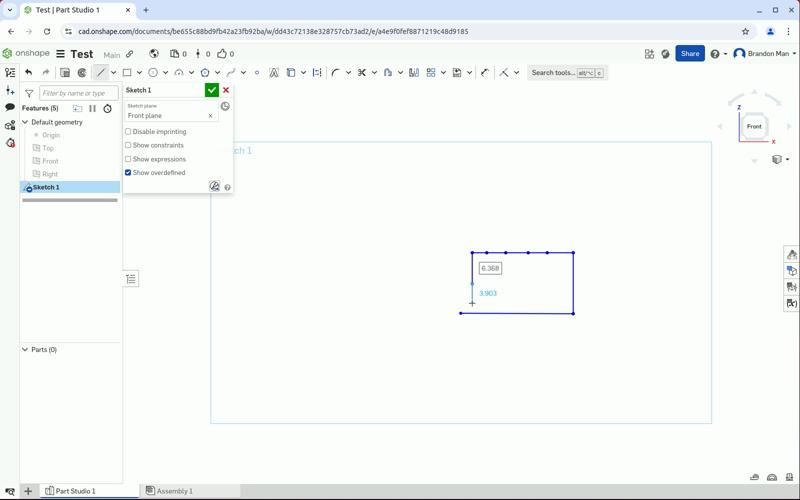
key_down(shift)
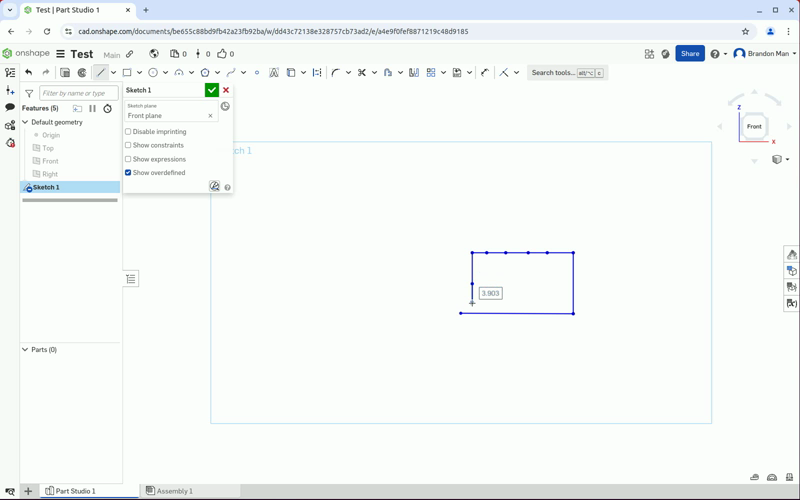
mouse_move(502, 302)
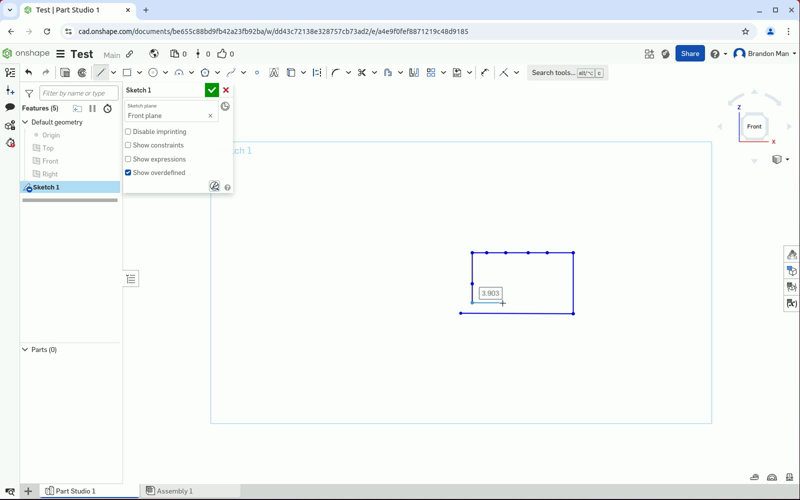
mouse_move(460, 302)
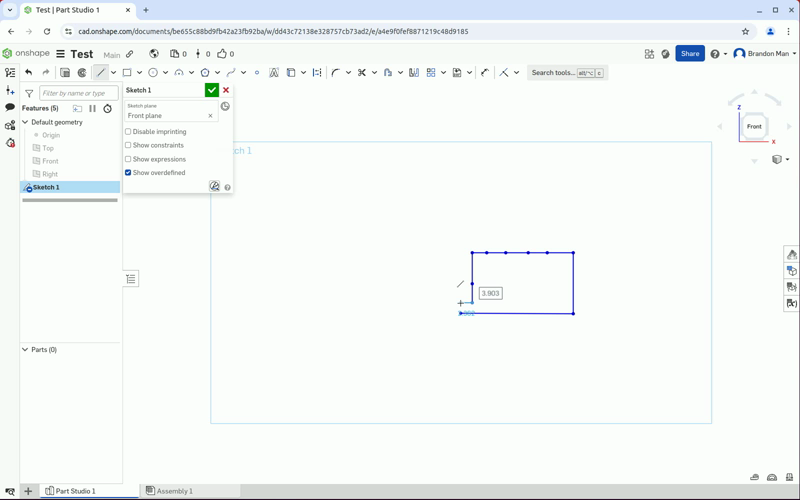
click(460, 302)
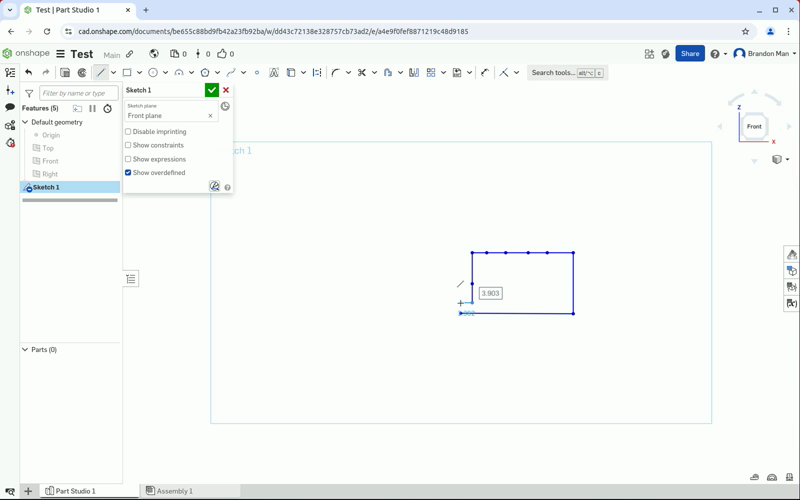
key_up(shift)
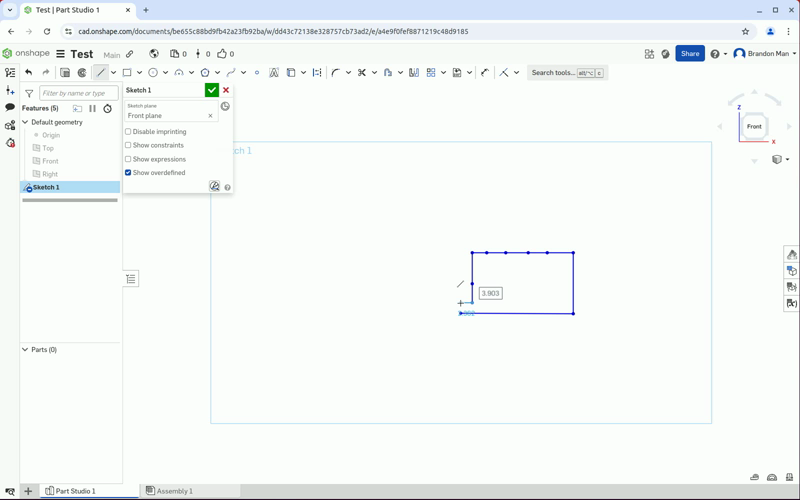
mouse_move(490, 302)
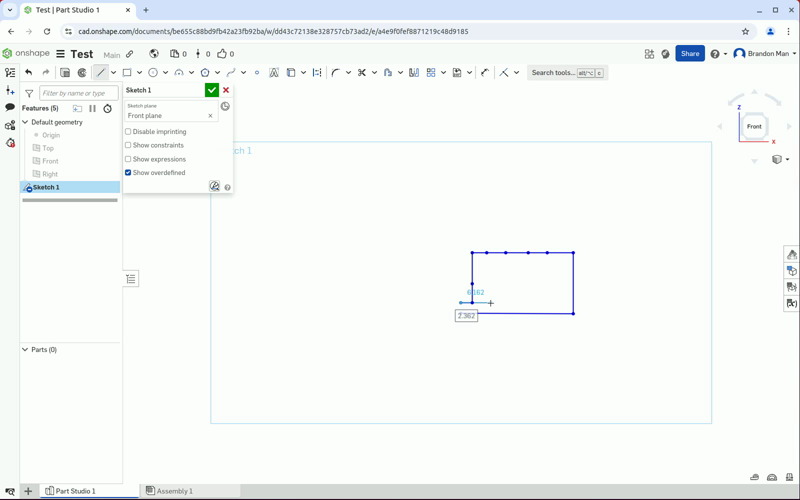
key_down(shift)
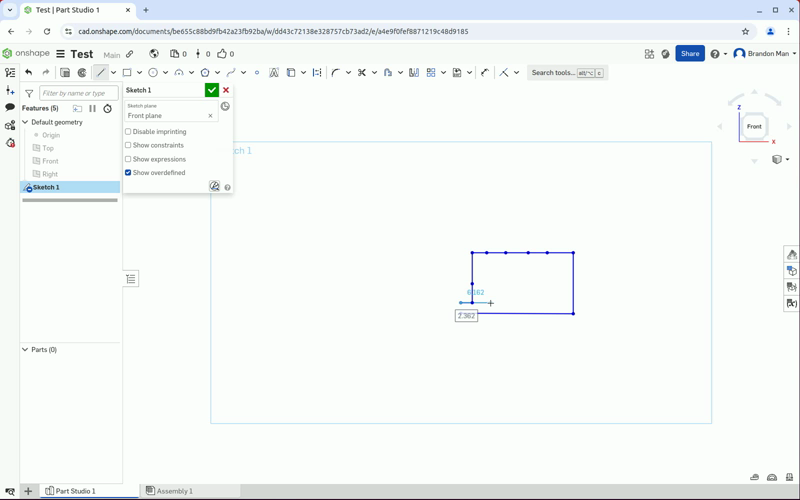
mouse_move(460, 313)
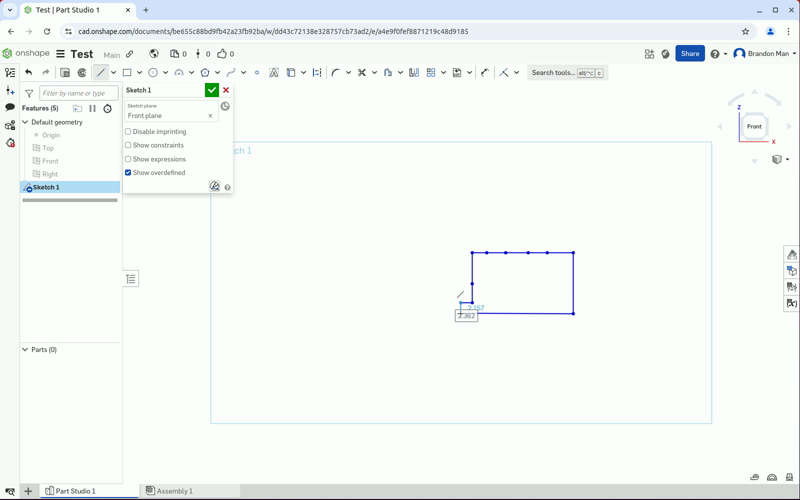
key_up(shift)
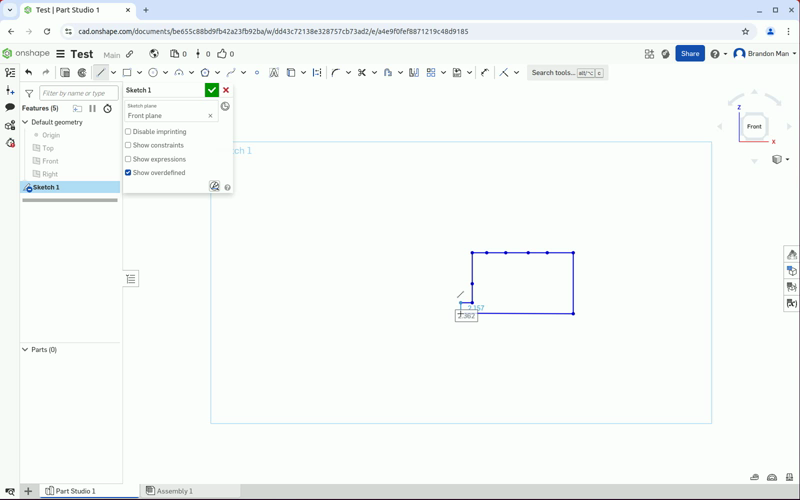
click(460, 313)
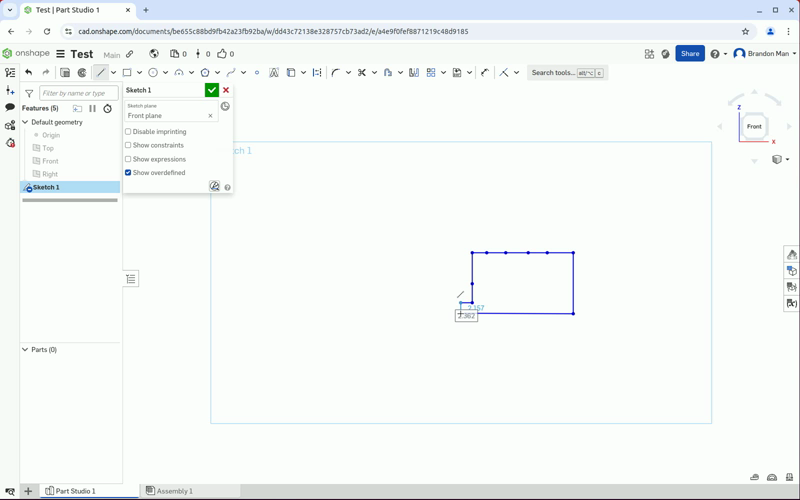
key(esc)
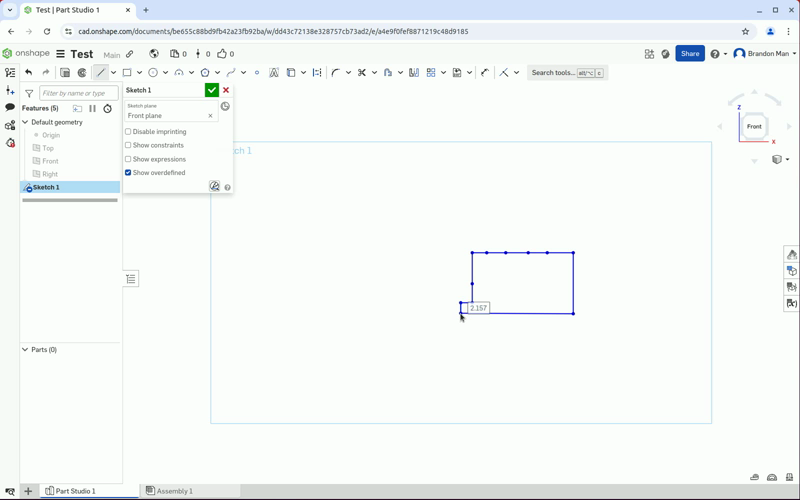
mouse_move(478, 285)
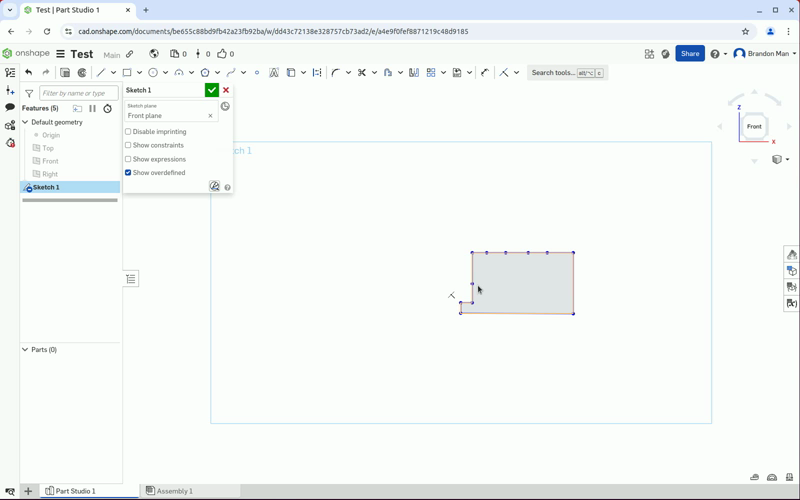
click(478, 285)
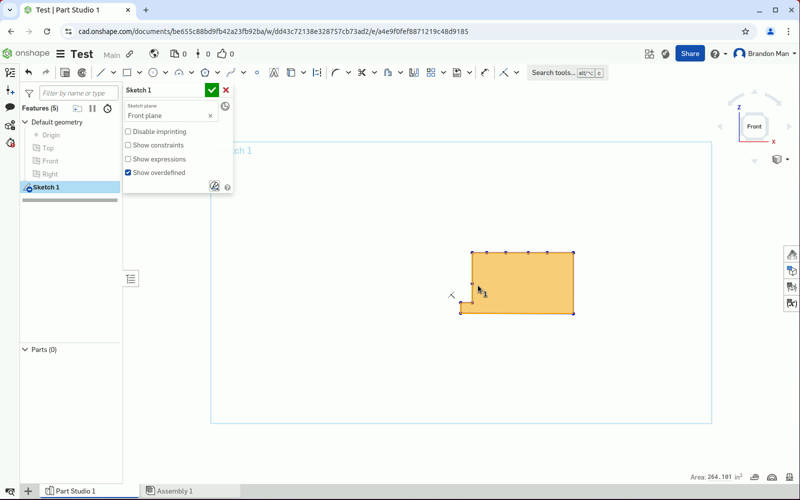
mouse_move(73, 352)
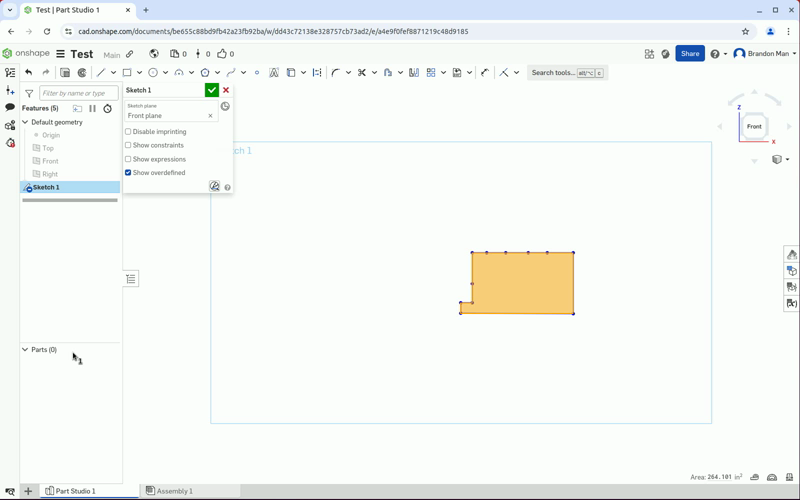
key(shift+y)
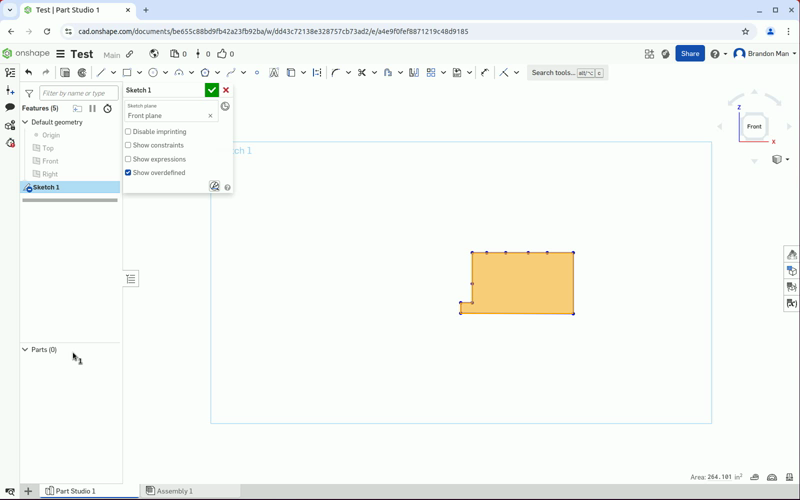
key(shift+e)
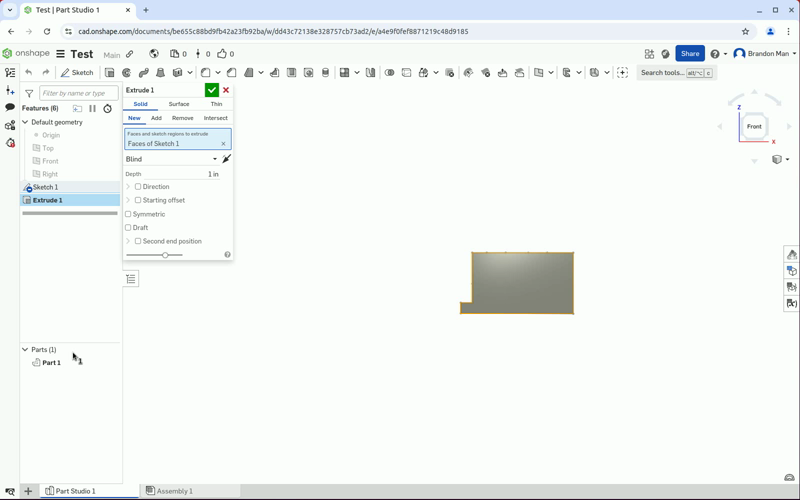
mouse_move(143, 106)
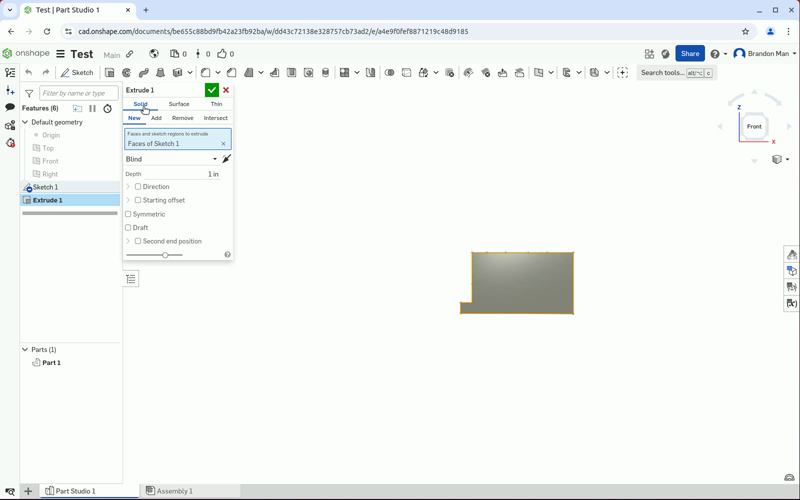
click(143, 106)
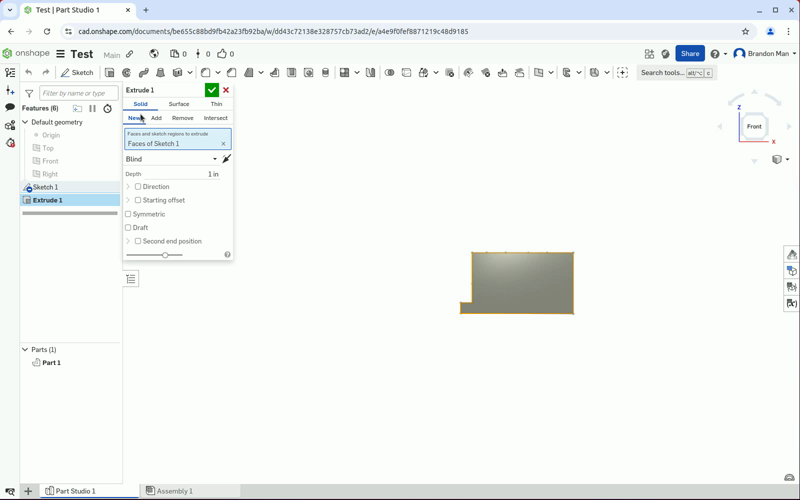
mouse_move(137, 120)
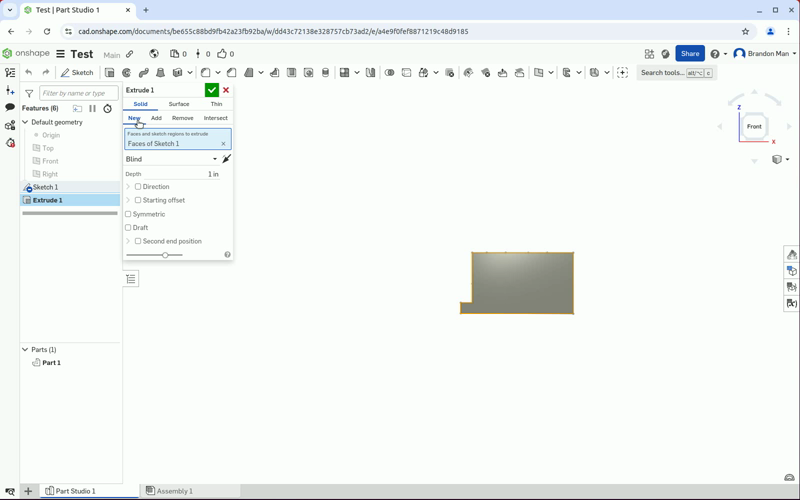
click(137, 120)
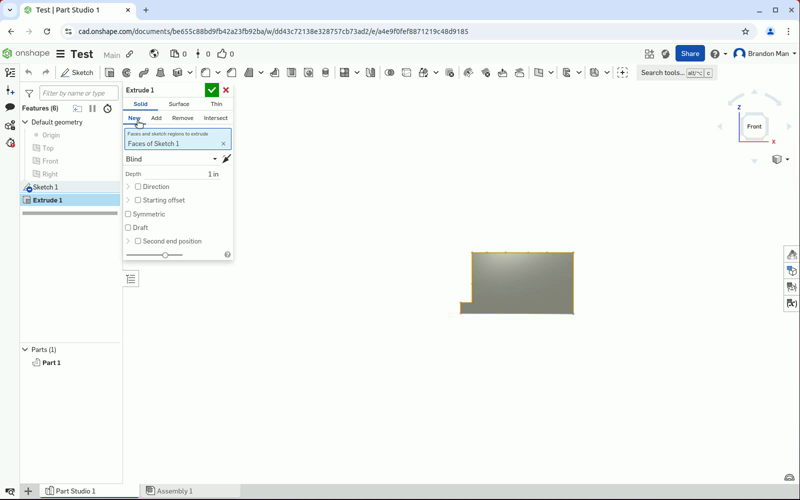
key(tab, 4)
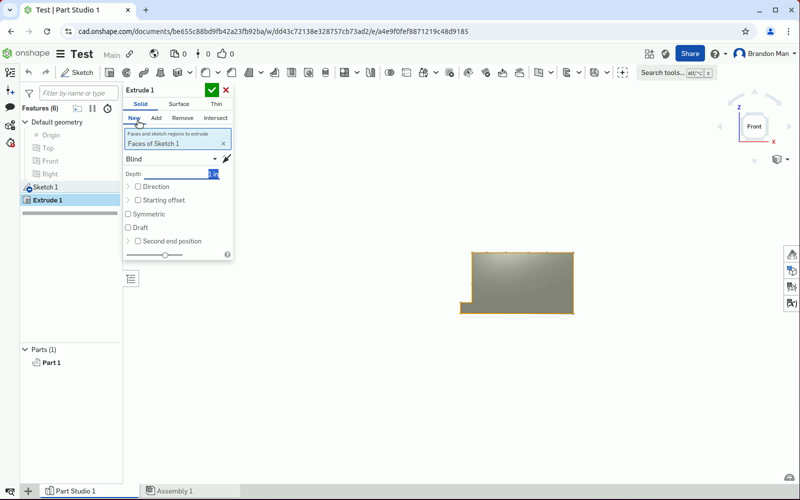
text(0.963)
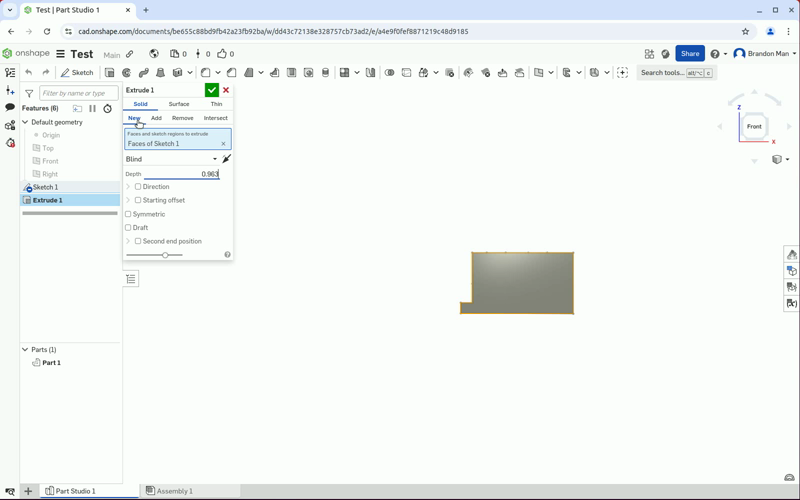
key(enter)
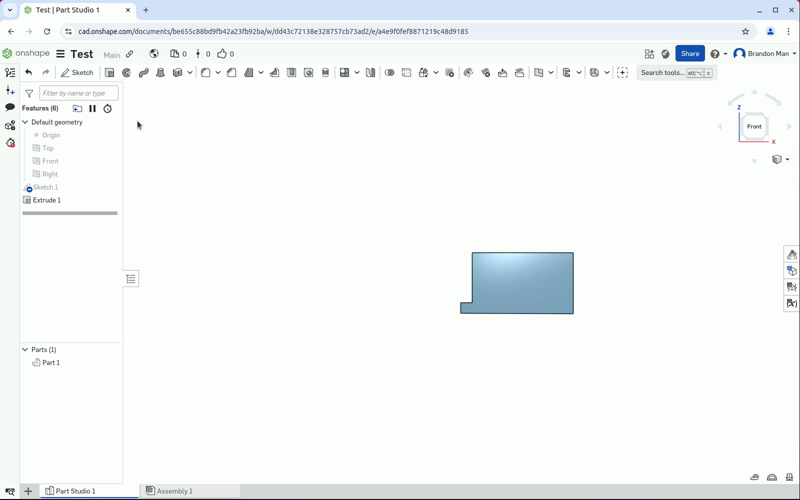
key(shift+h)
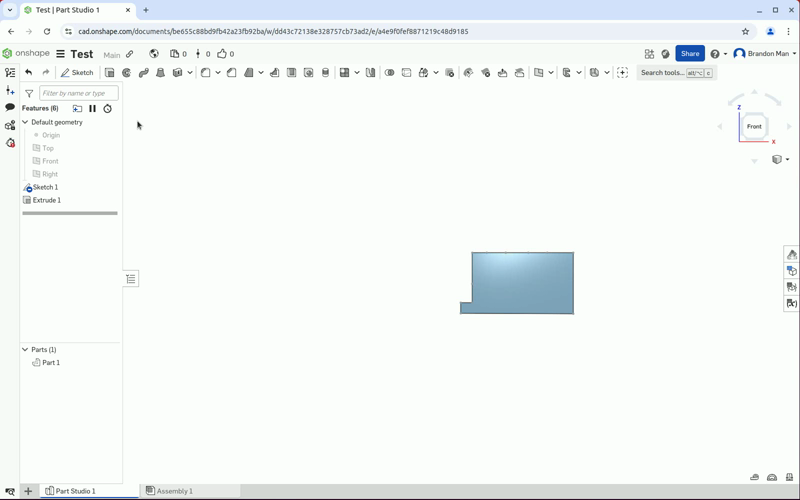
key(shift+h)
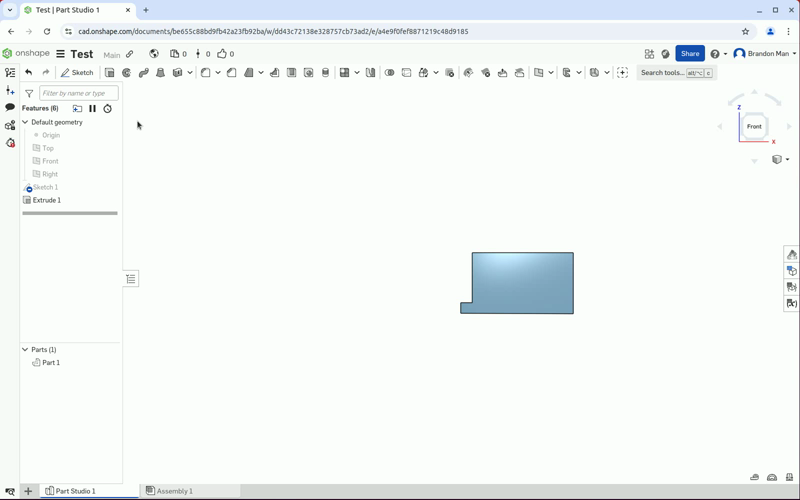
mouse_move(73, 189)
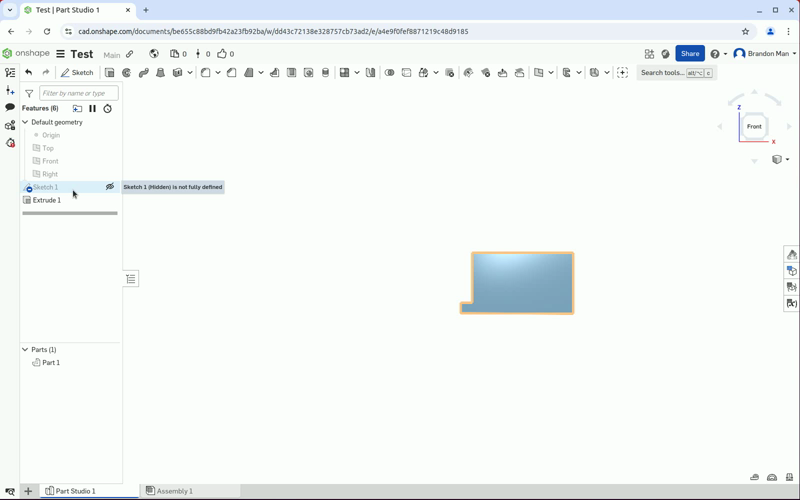
click(73, 189)
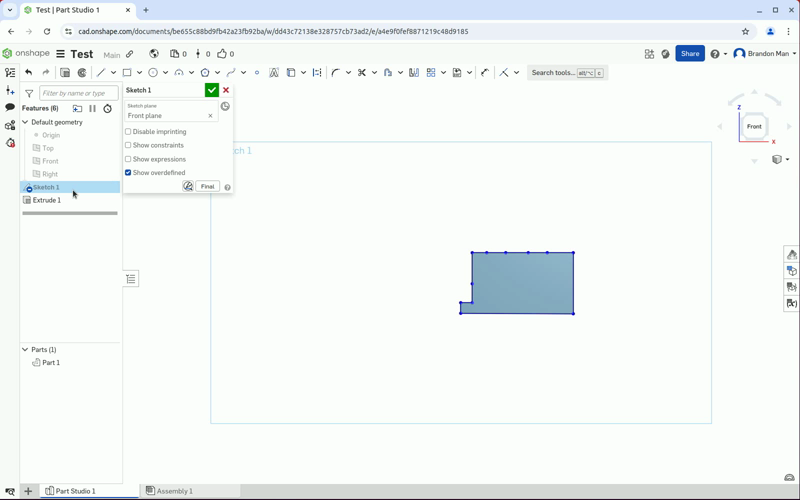
mouse_move(229, 92)
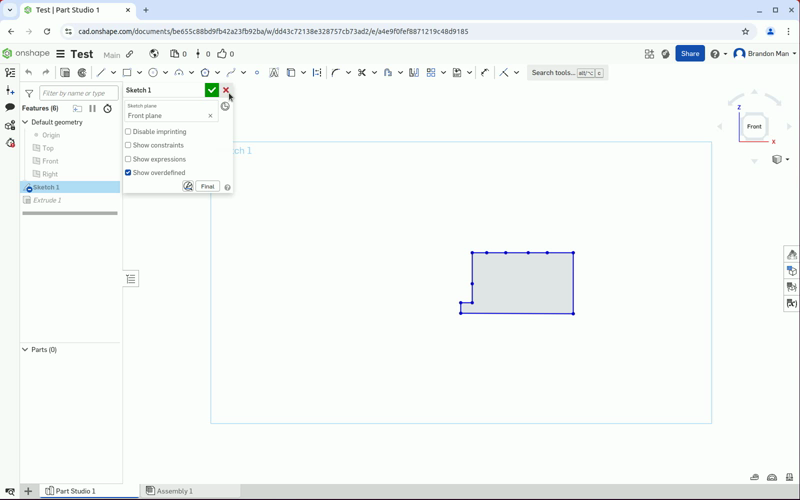
click(229, 92)
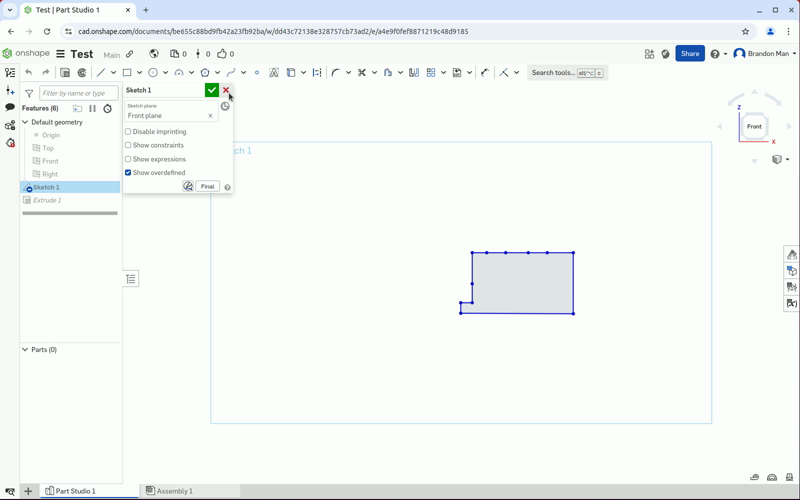
key(shift+s)
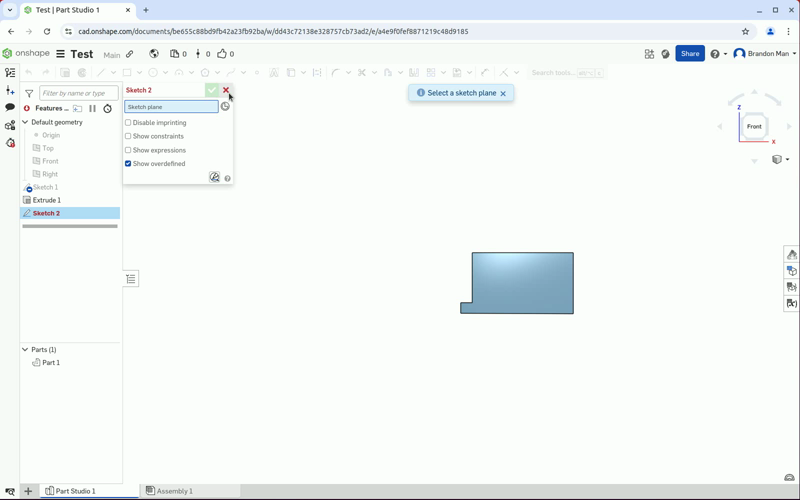
mouse_move(73, 163)
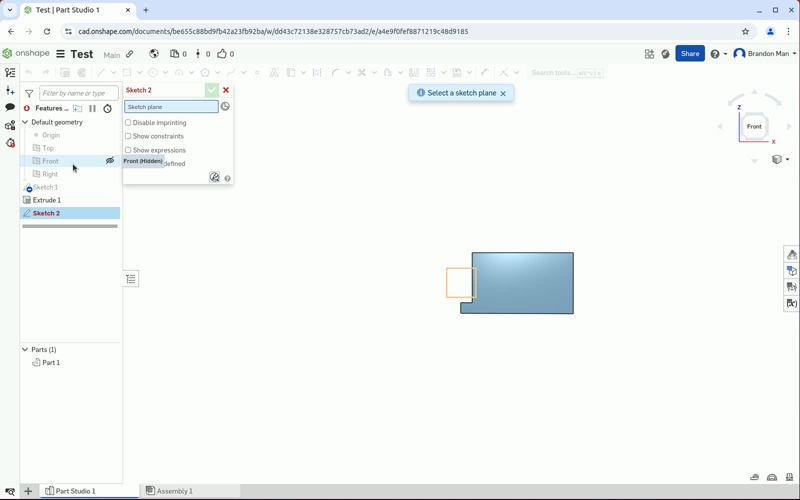
click(73, 163)
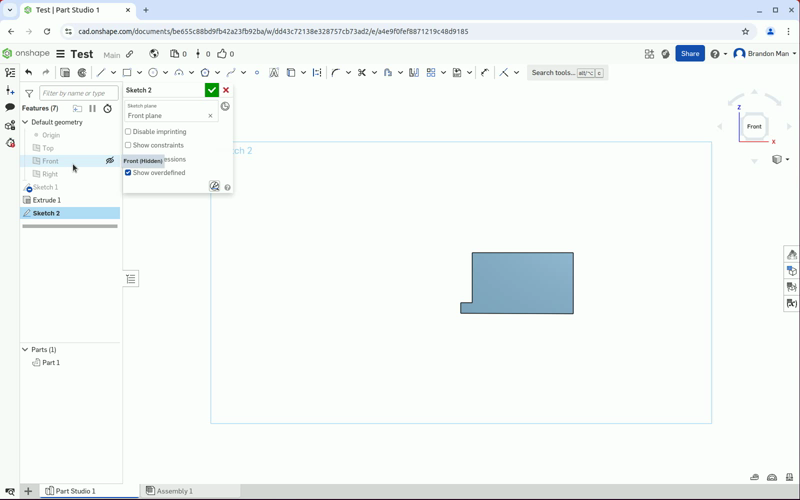
mouse_move(73, 352)
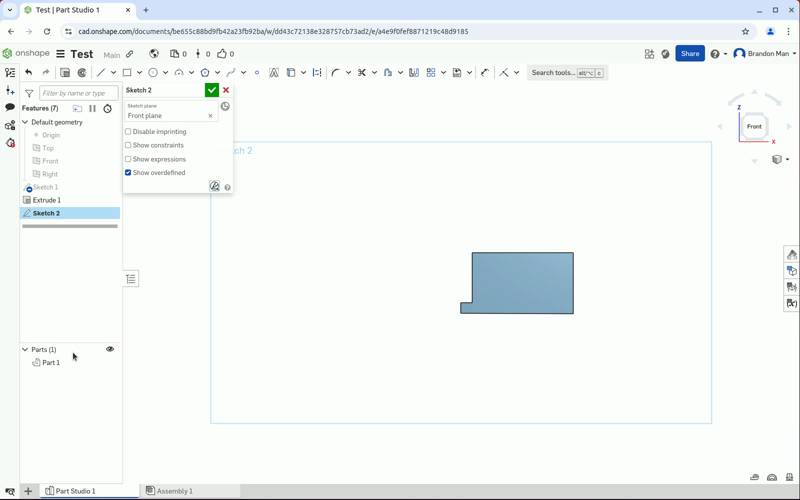
key(y)
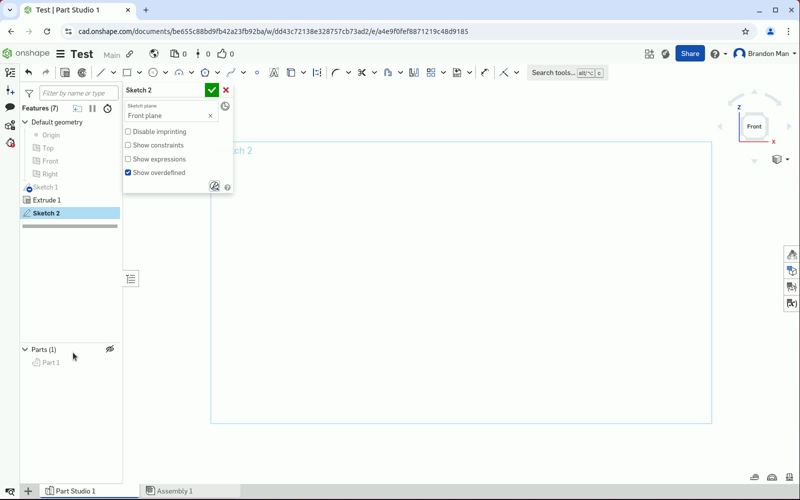
key(l)
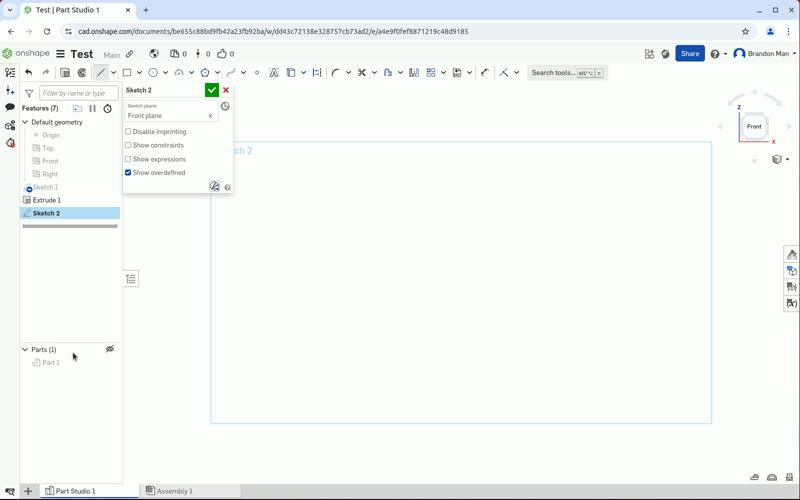
key_down(shift)
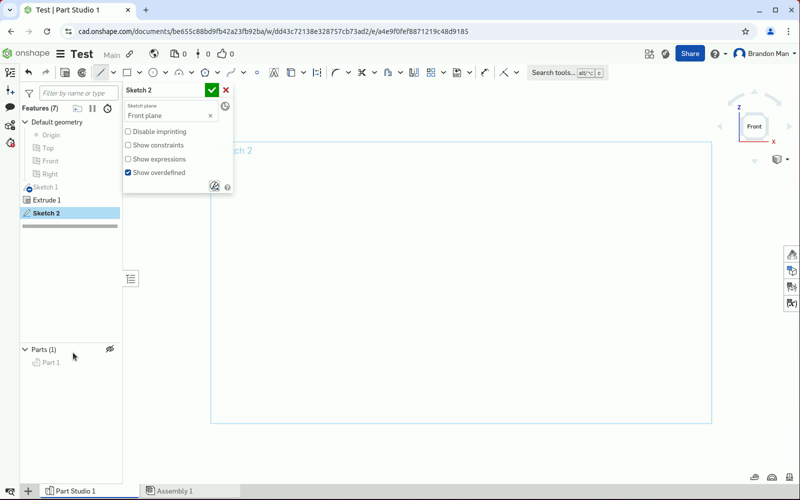
mouse_move(348, 313)
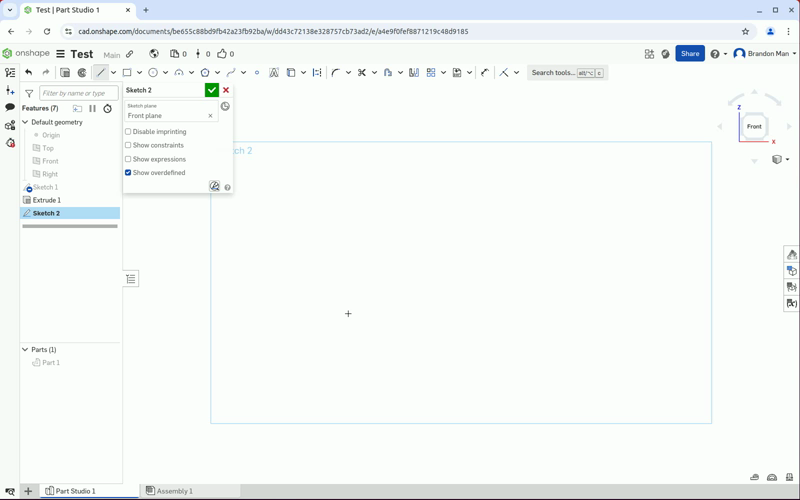
click(348, 313)
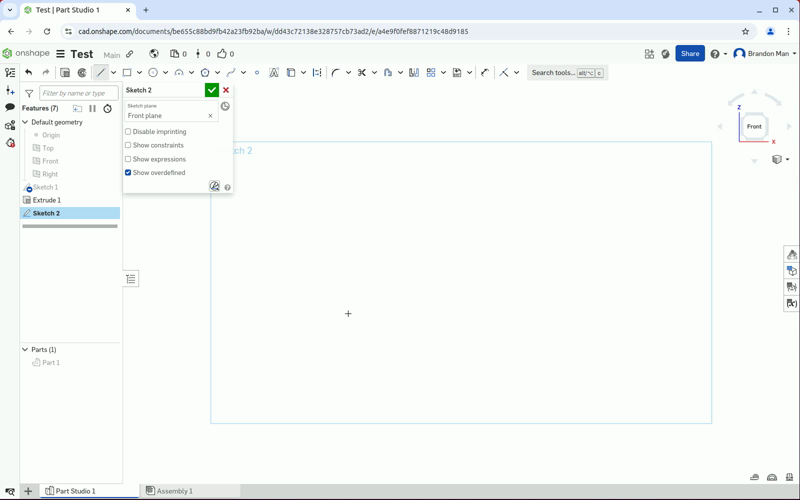
key_up(shift)
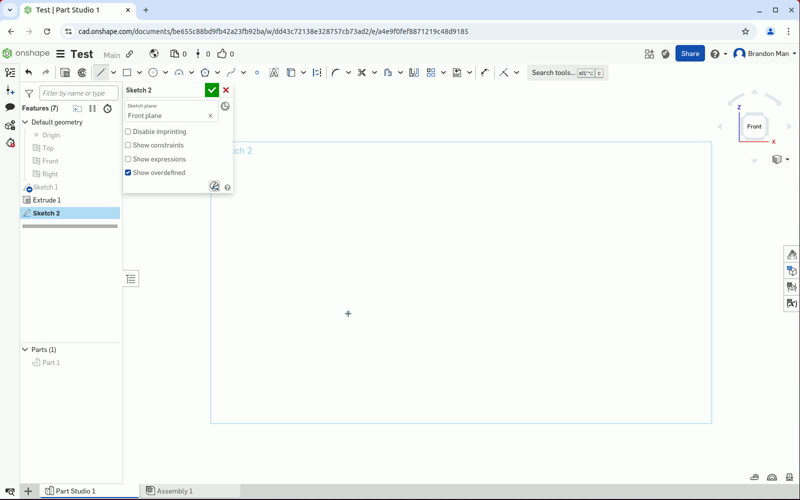
key_down(shift)
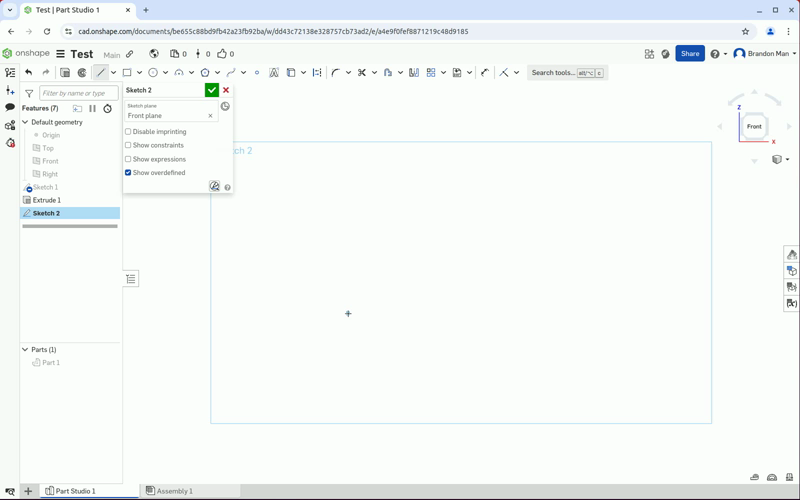
mouse_move(460, 313)
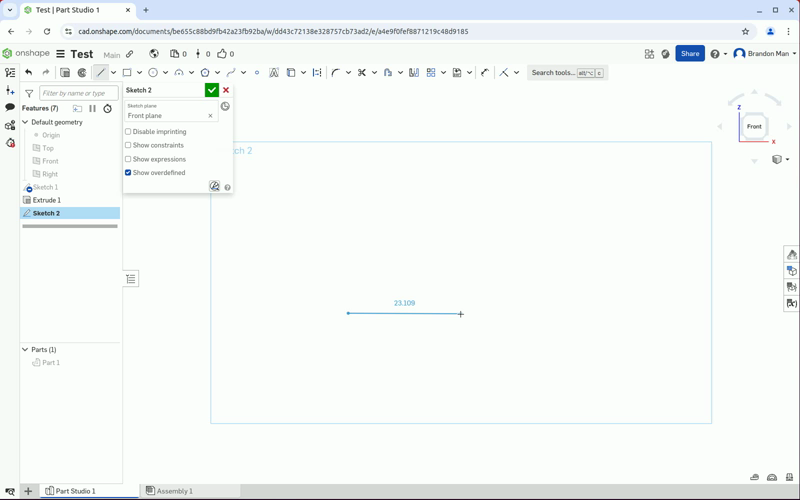
click(460, 313)
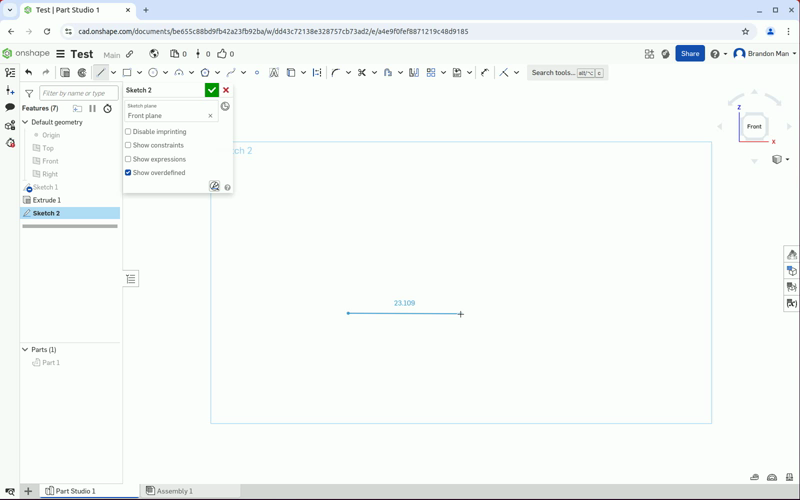
key_up(shift)
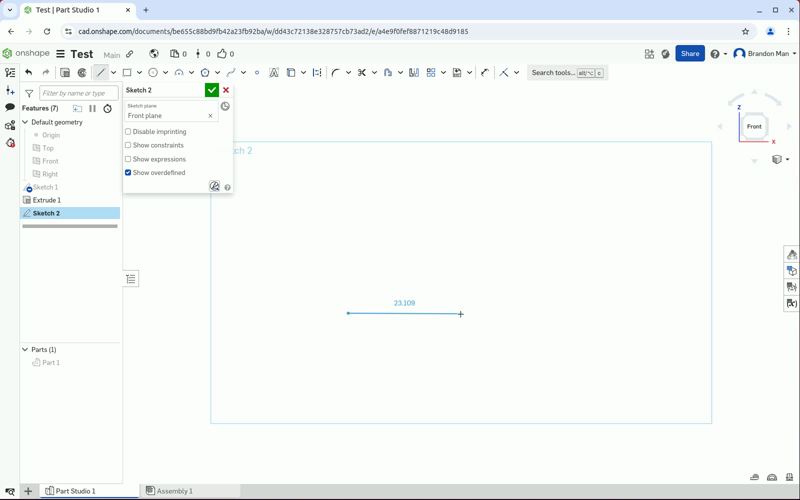
key_down(shift)
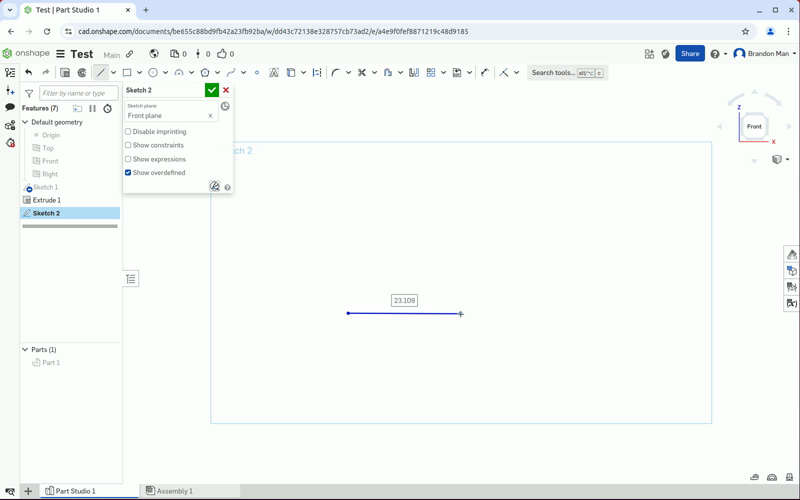
mouse_move(490, 313)
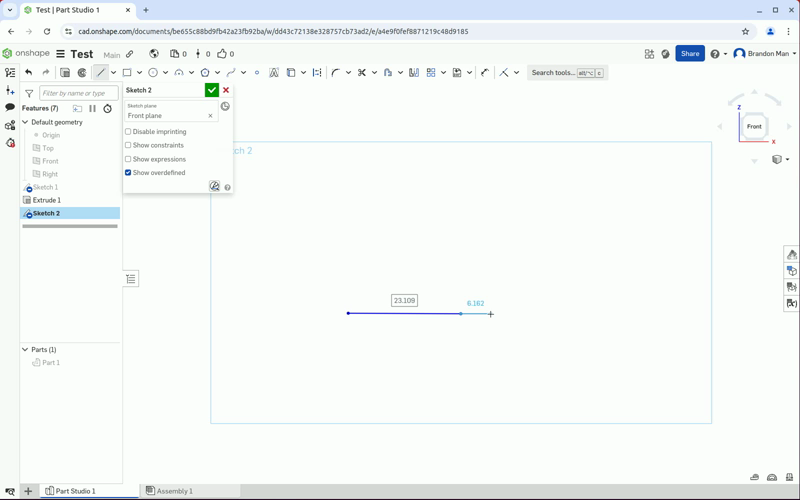
mouse_move(460, 302)
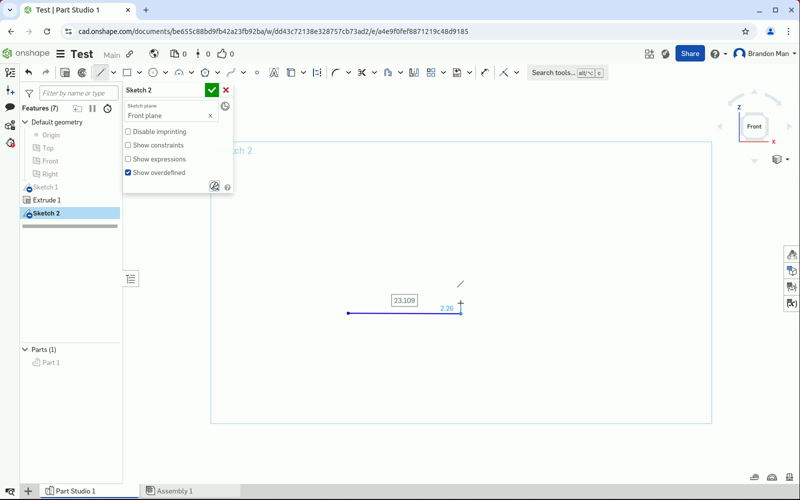
click(460, 302)
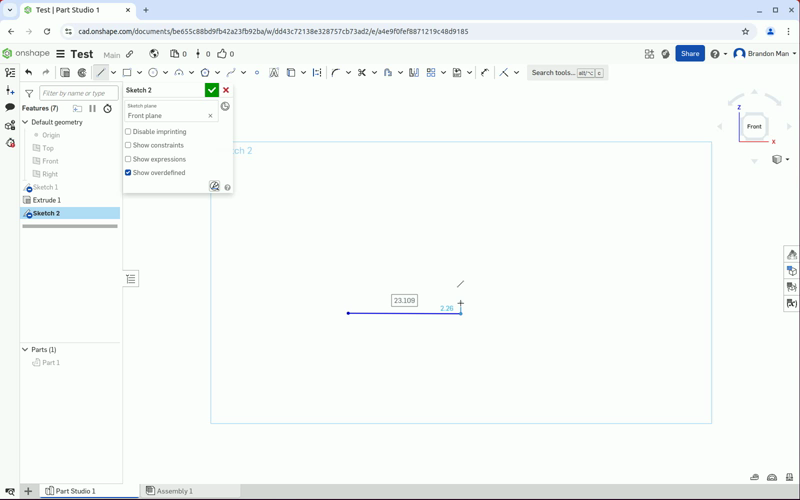
key_up(shift)
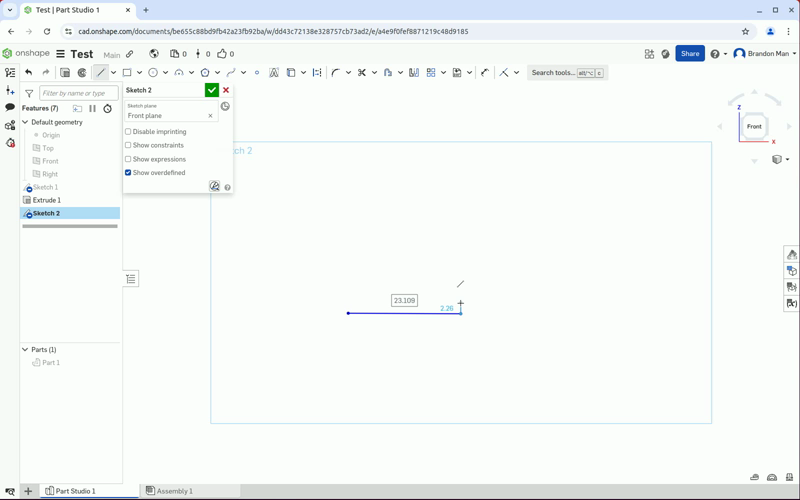
key_down(shift)
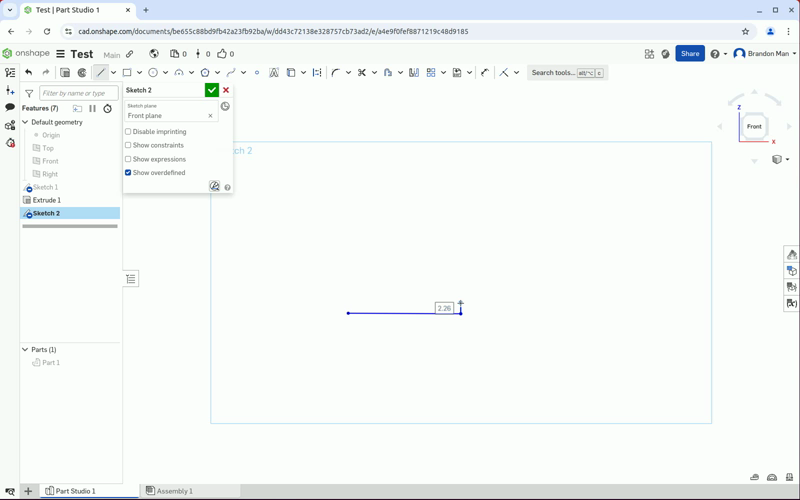
mouse_move(490, 302)
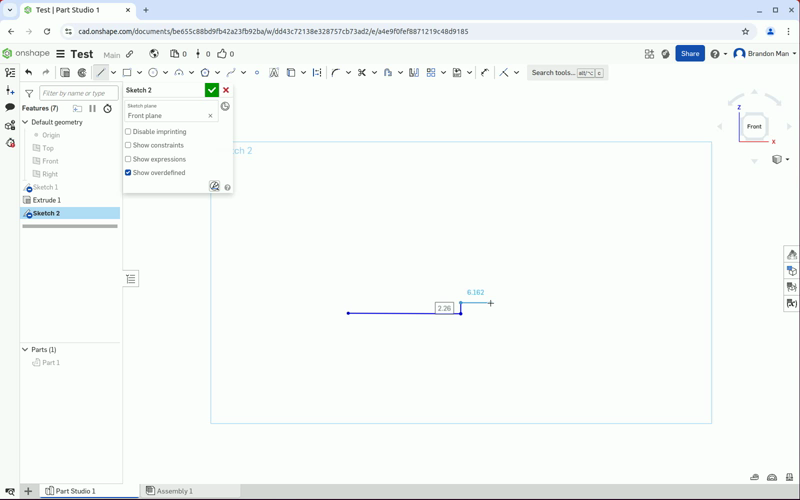
mouse_move(448, 302)
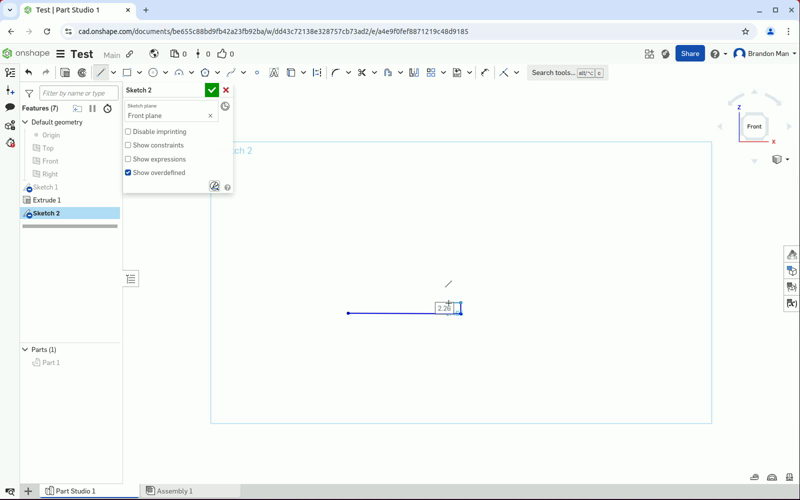
click(448, 302)
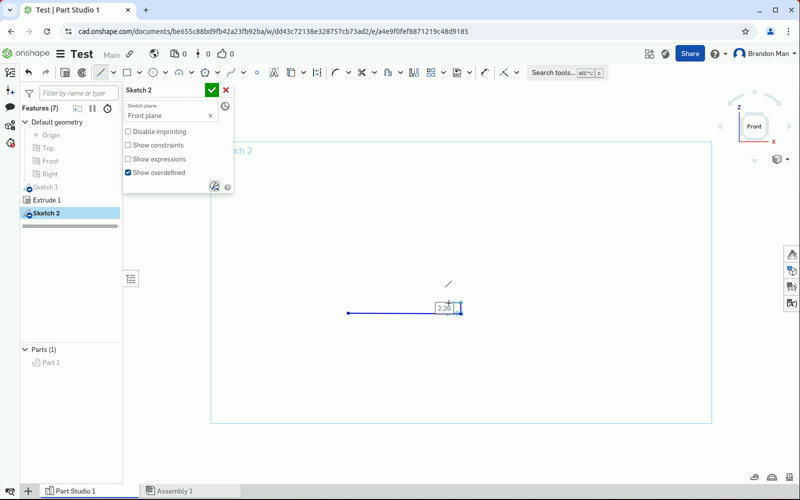
key_up(shift)
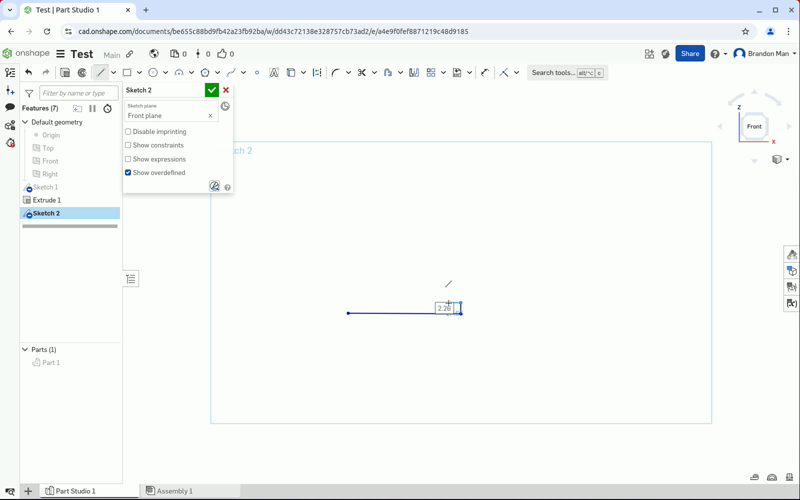
key_down(shift)
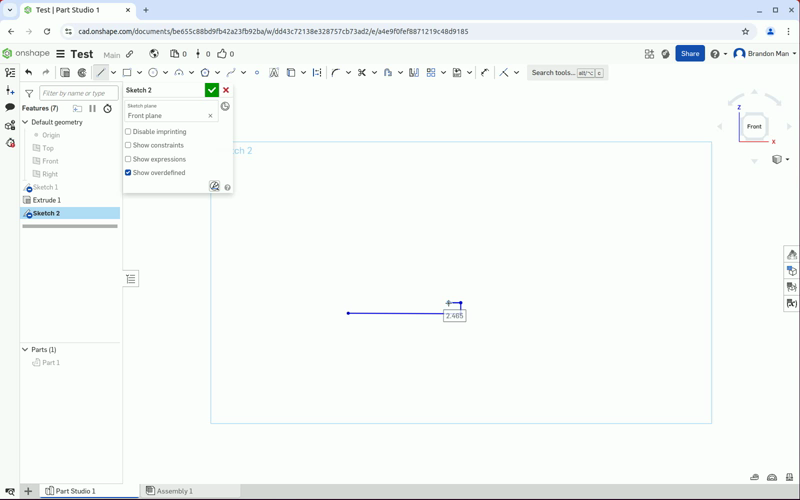
mouse_move(478, 302)
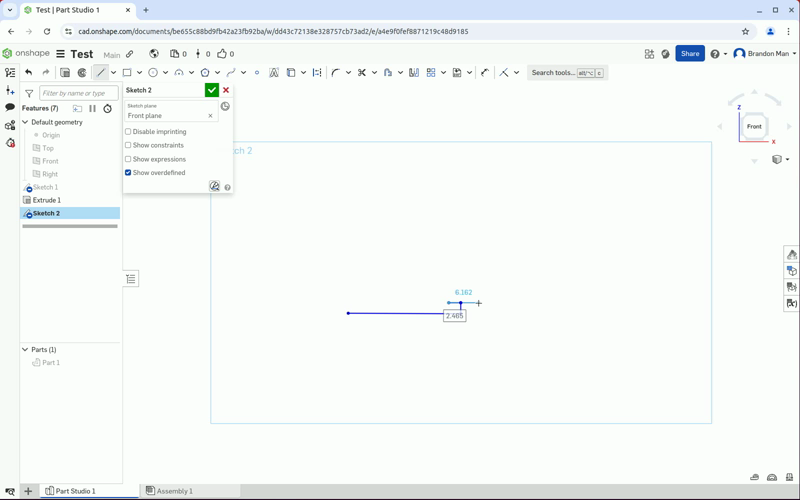
mouse_move(448, 283)
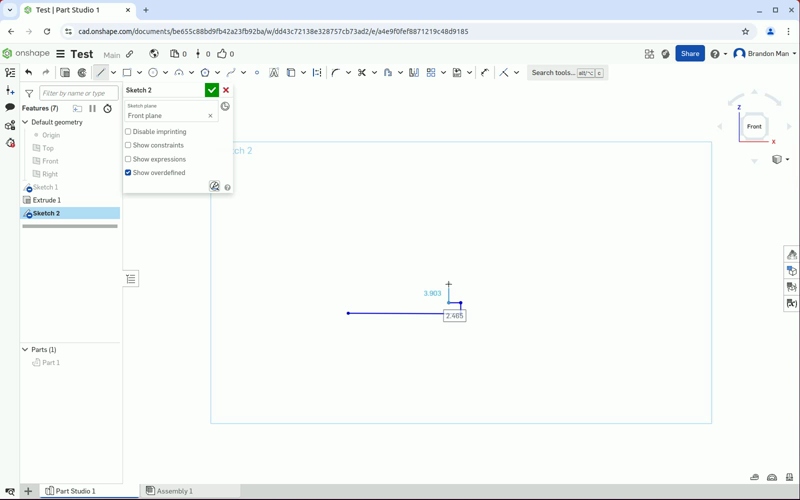
click(448, 283)
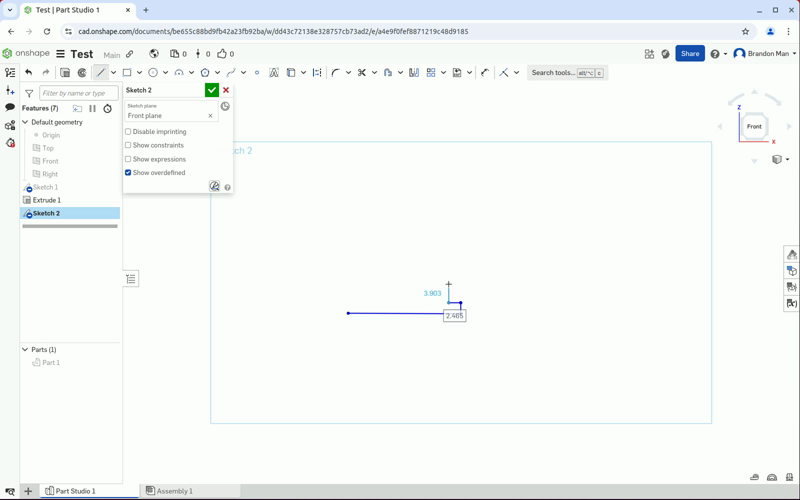
key_up(shift)
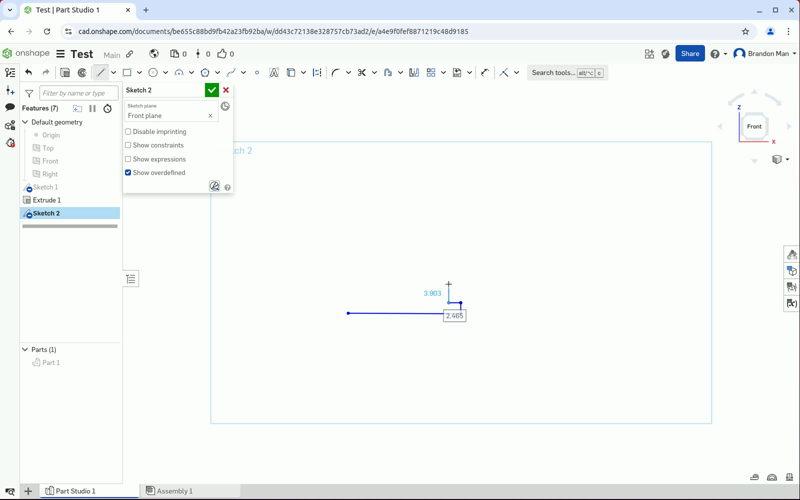
key_down(shift)
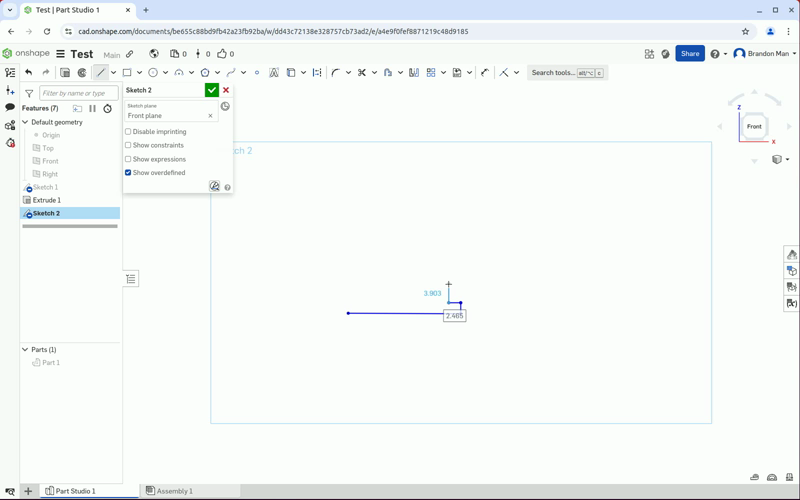
mouse_move(478, 283)
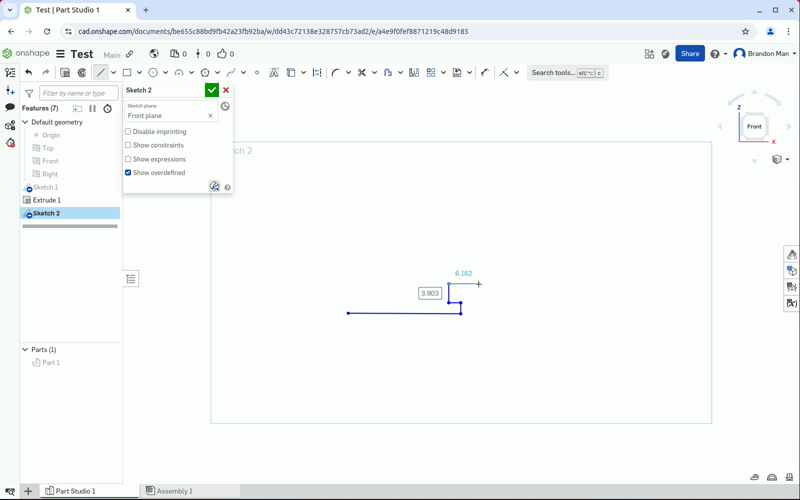
mouse_move(448, 252)
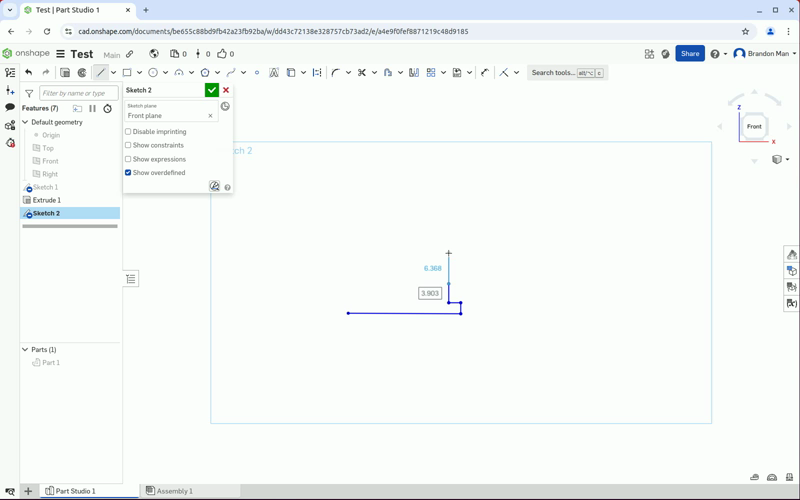
click(448, 252)
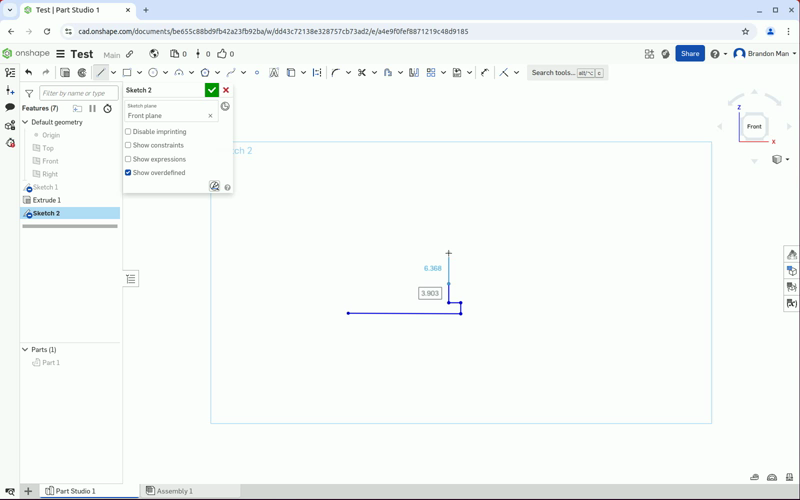
key_up(shift)
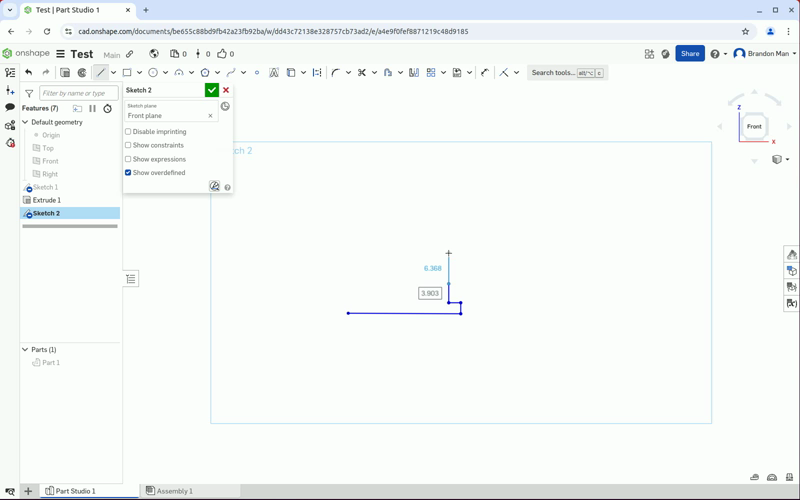
key_down(shift)
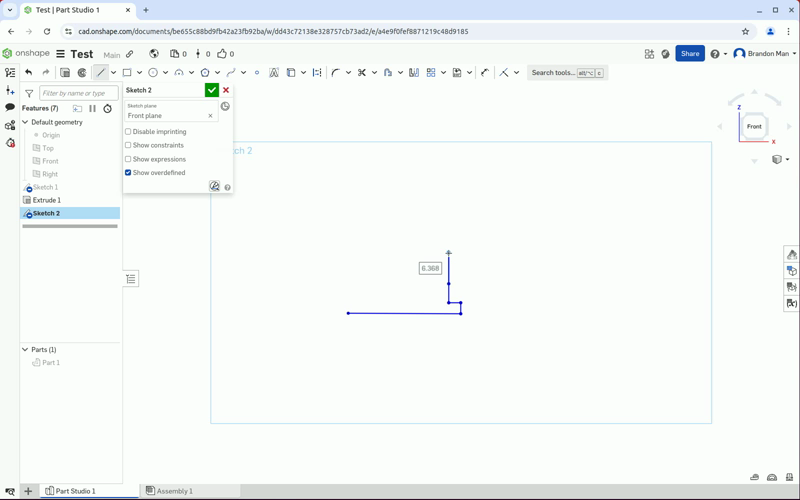
mouse_move(478, 252)
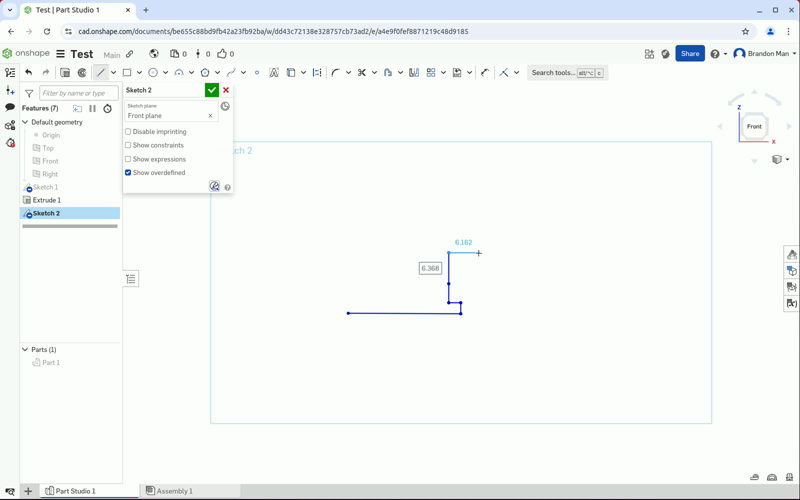
mouse_move(434, 252)
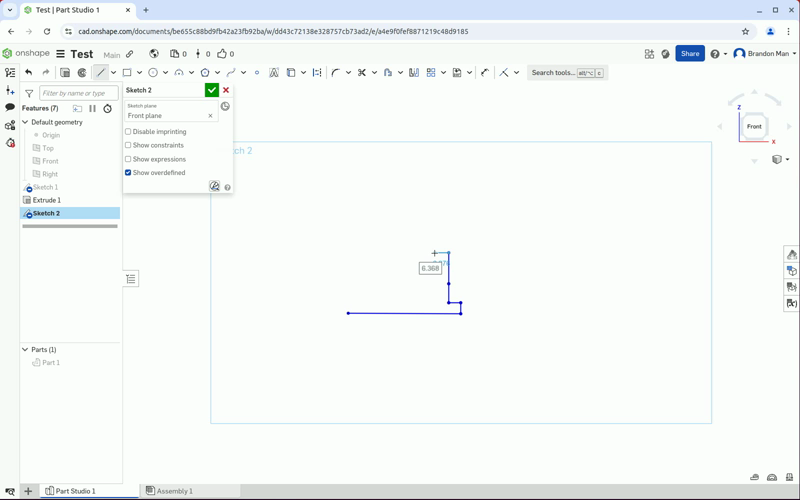
click(434, 252)
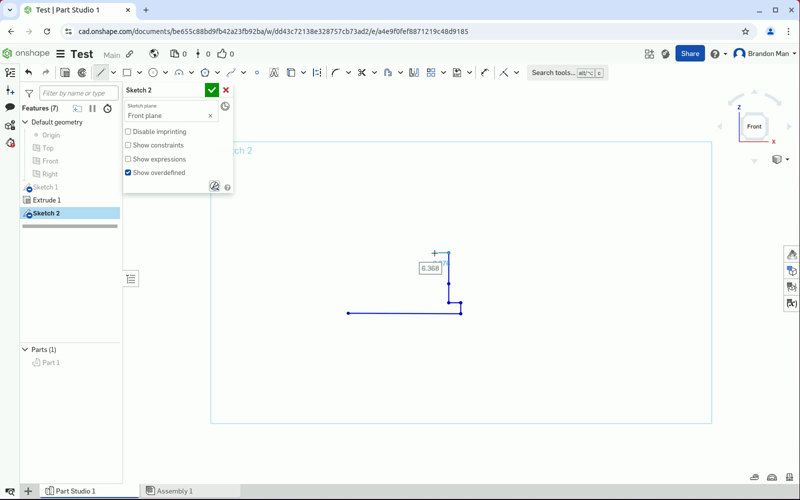
key_up(shift)
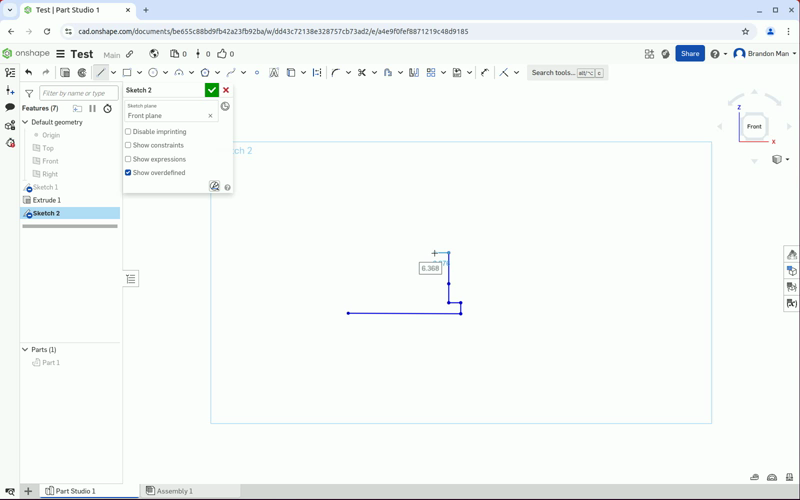
key_down(shift)
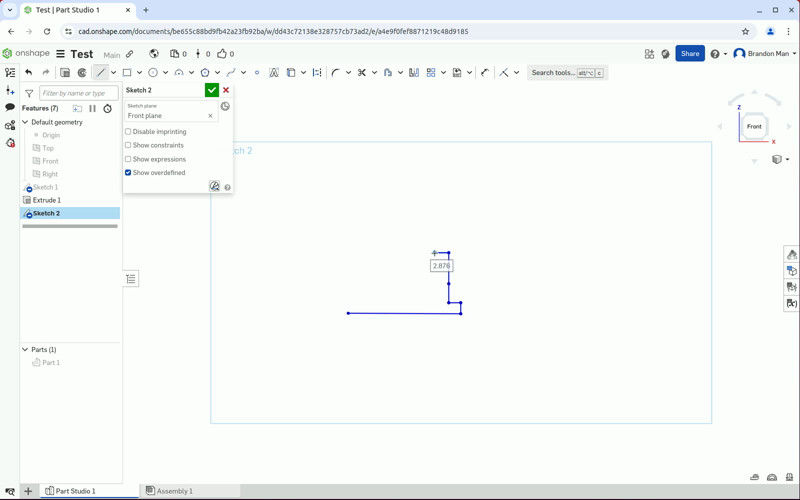
mouse_move(464, 252)
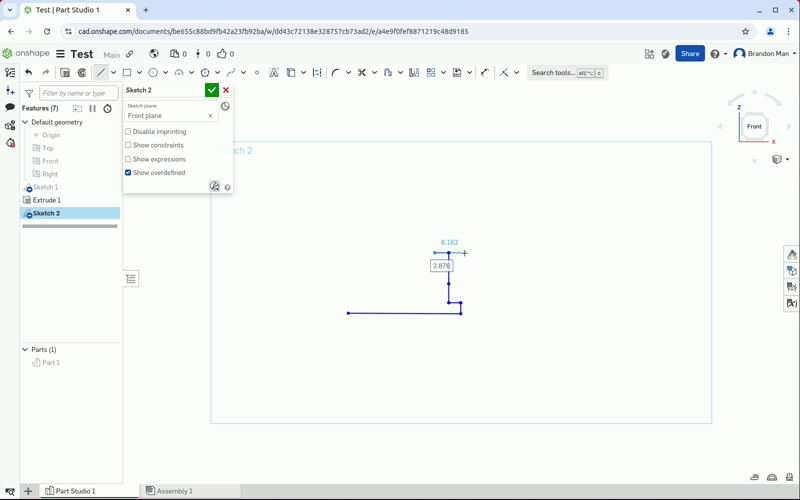
mouse_move(415, 252)
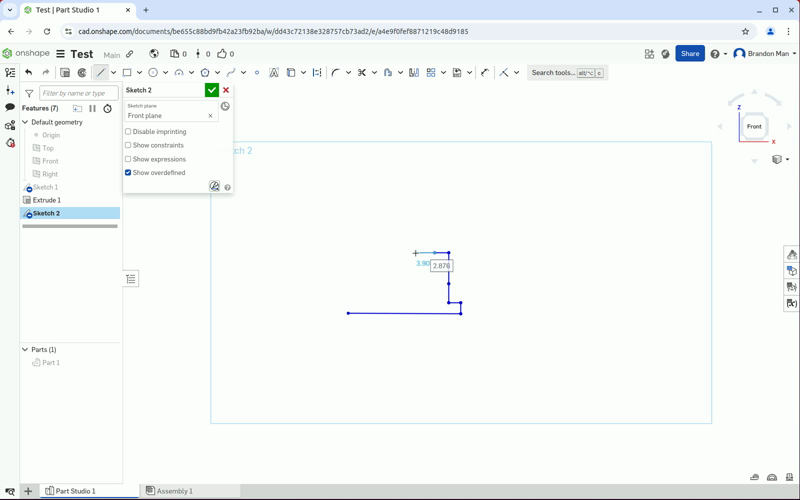
click(415, 252)
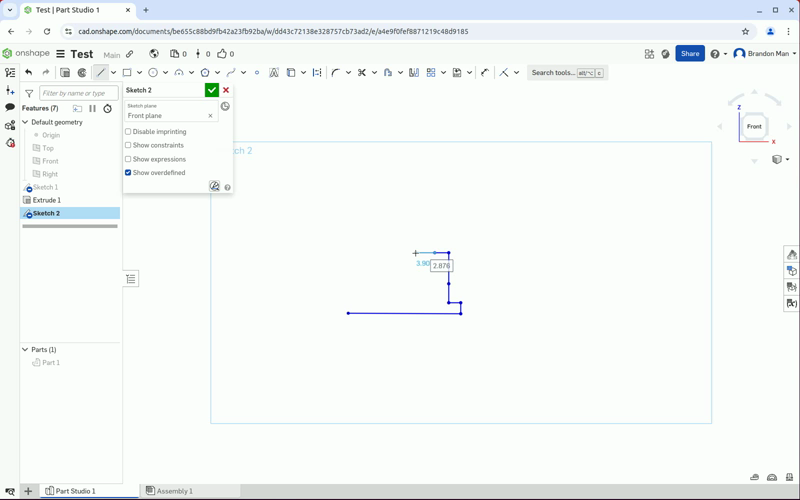
key_up(shift)
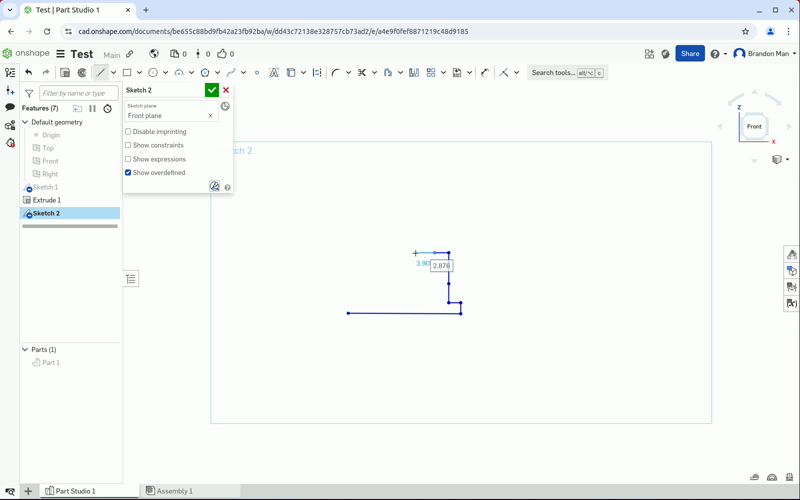
key_down(shift)
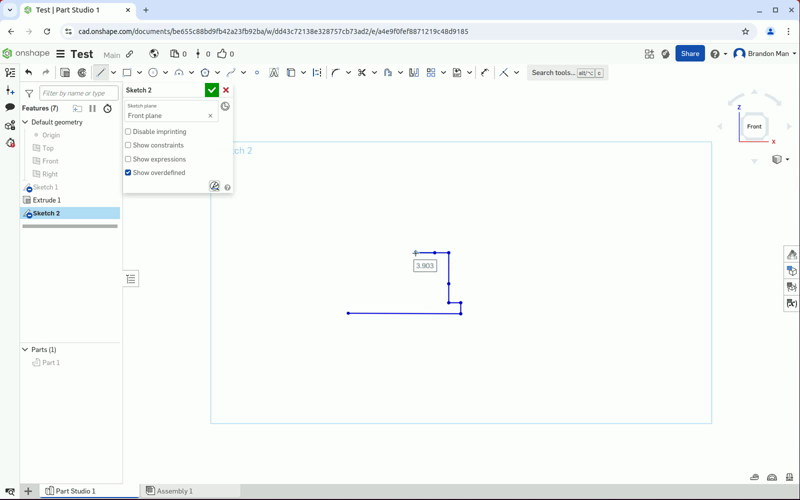
mouse_move(445, 252)
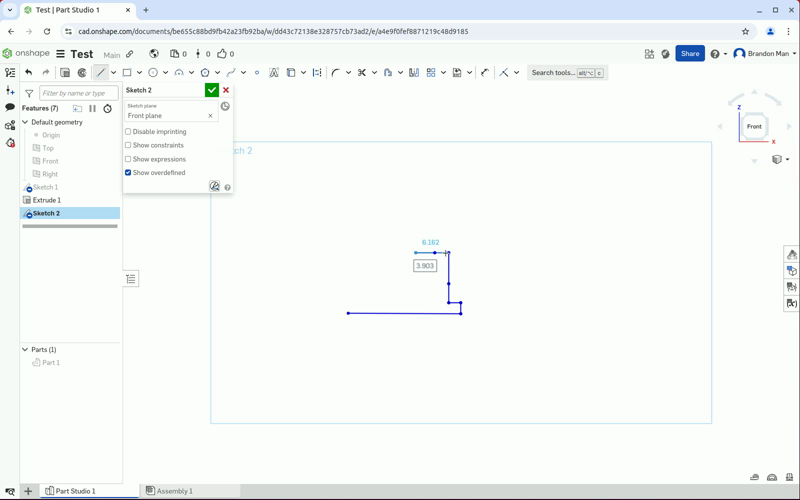
mouse_move(393, 252)
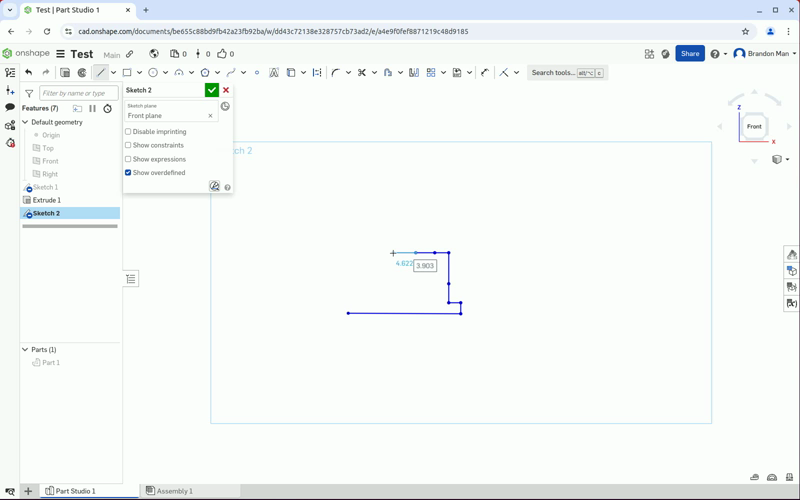
click(393, 252)
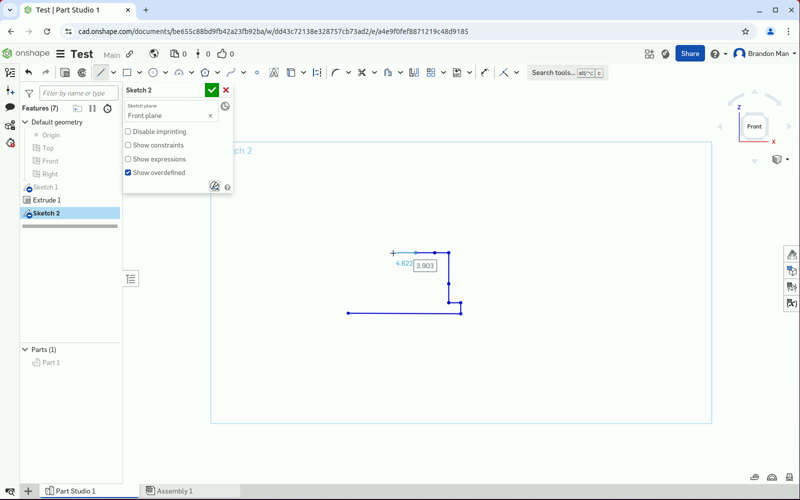
key_up(shift)
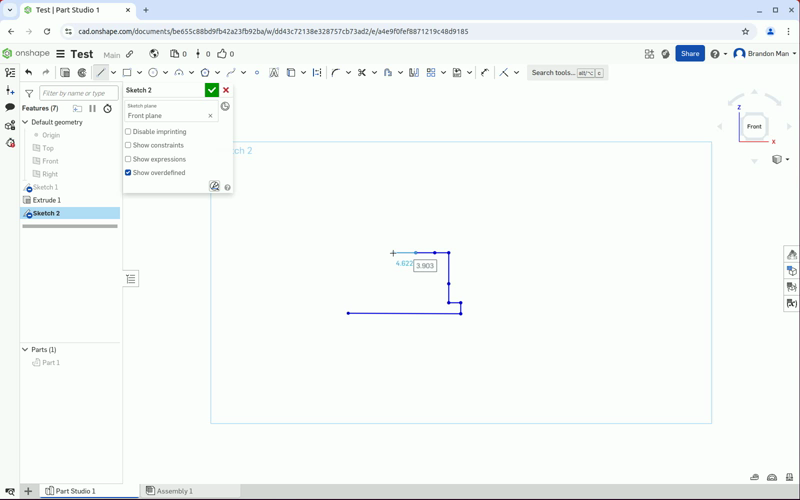
key_down(shift)
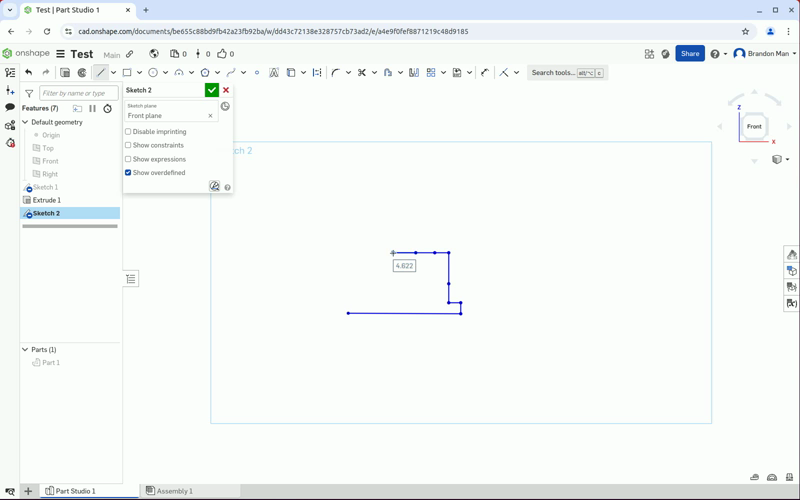
mouse_move(423, 252)
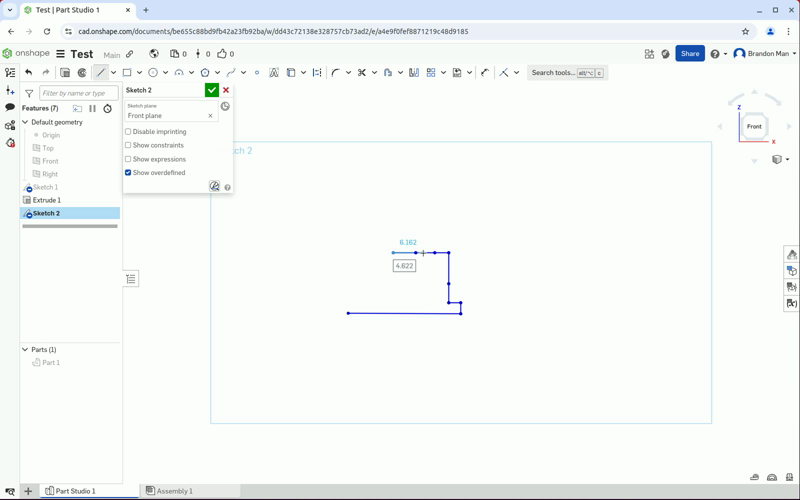
mouse_move(374, 252)
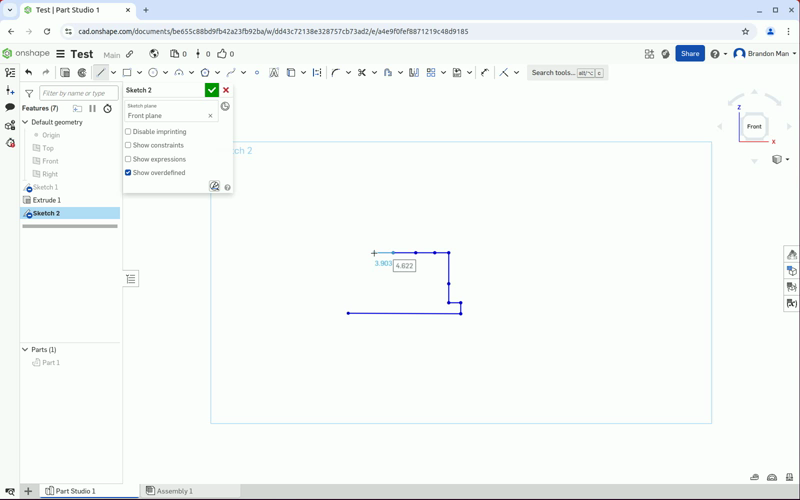
click(374, 252)
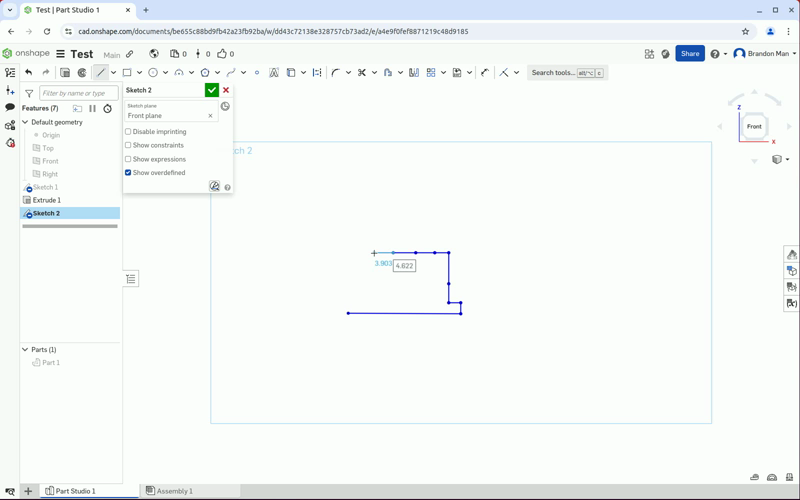
key_up(shift)
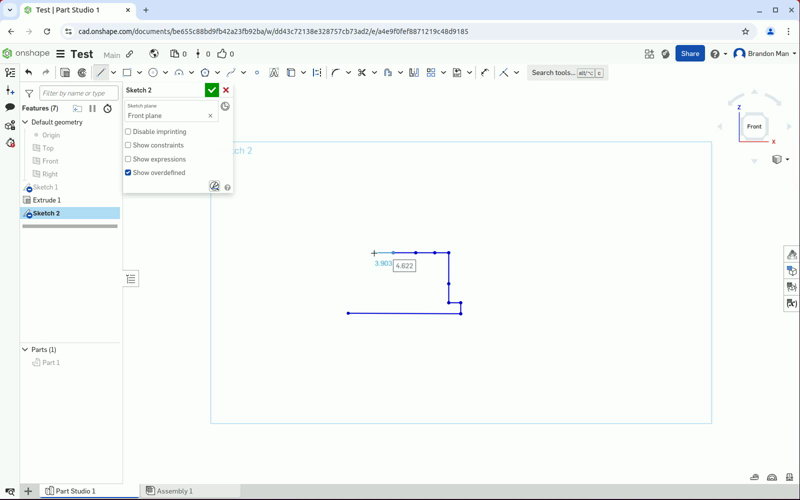
key_down(shift)
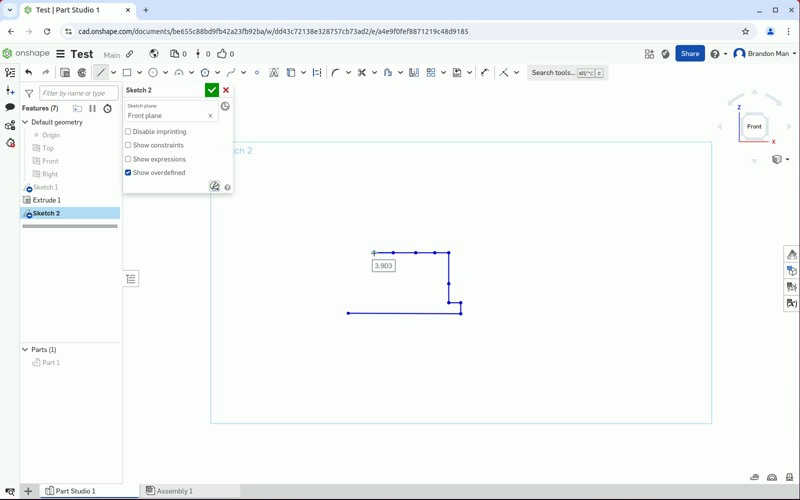
mouse_move(404, 252)
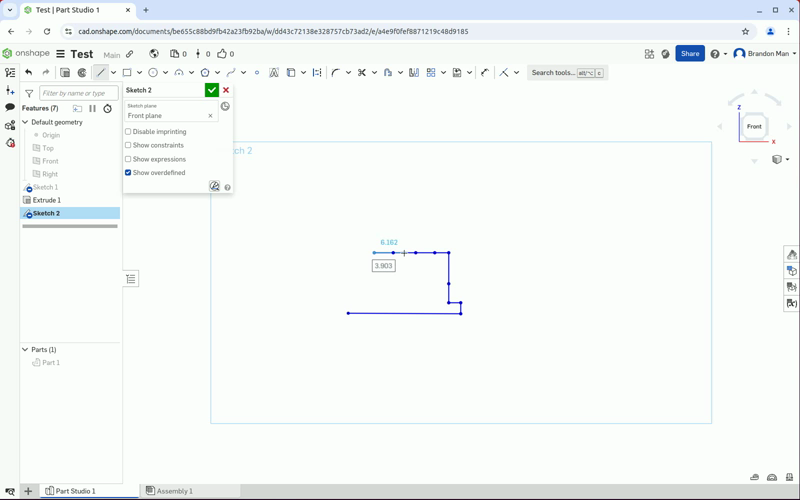
mouse_move(348, 252)
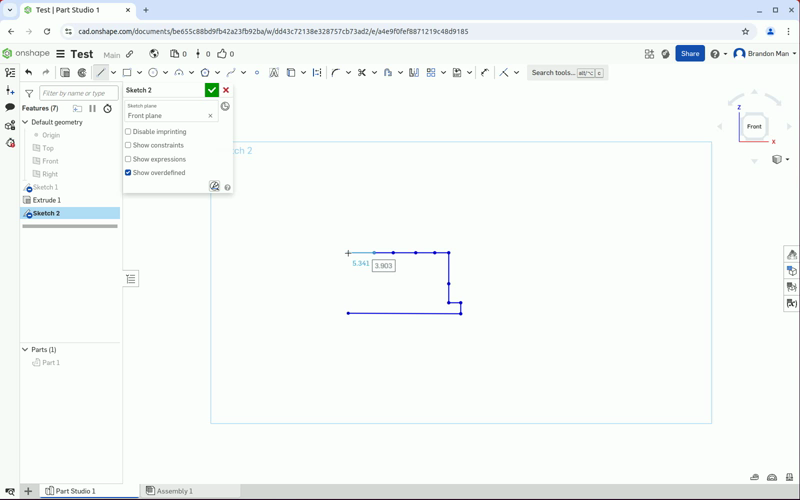
click(348, 252)
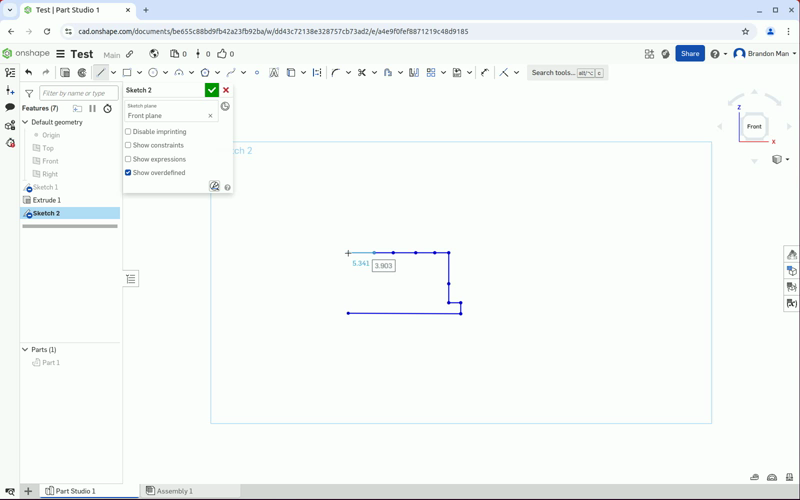
key_up(shift)
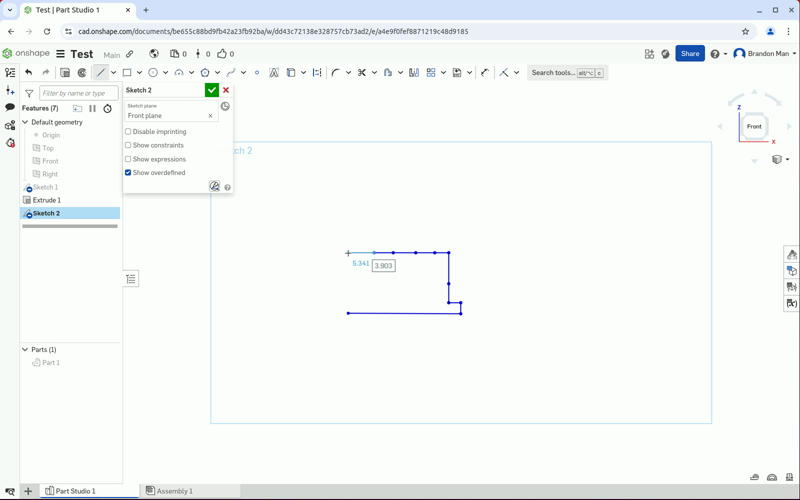
key_down(shift)
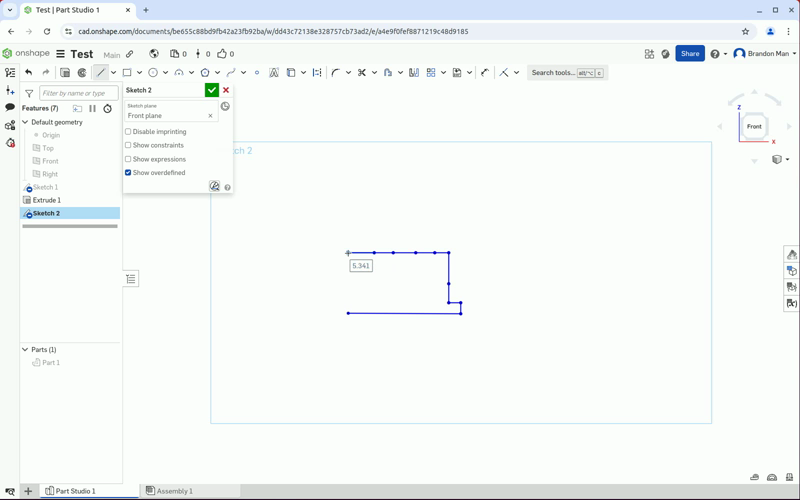
mouse_move(348, 313)
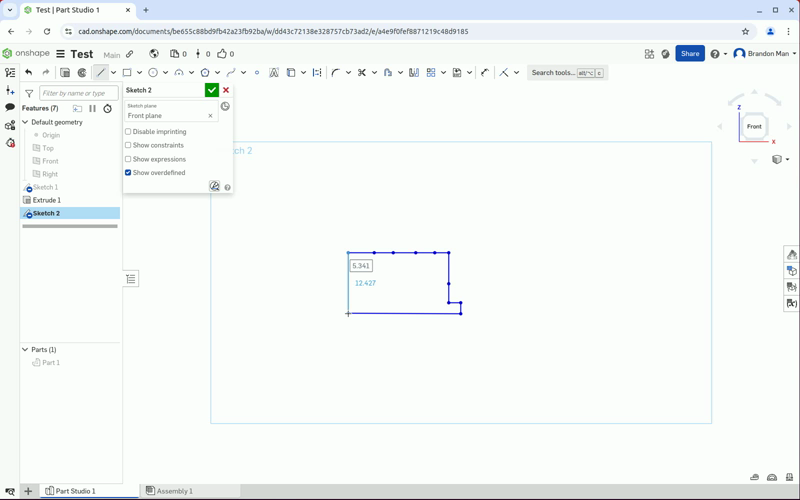
key_up(shift)
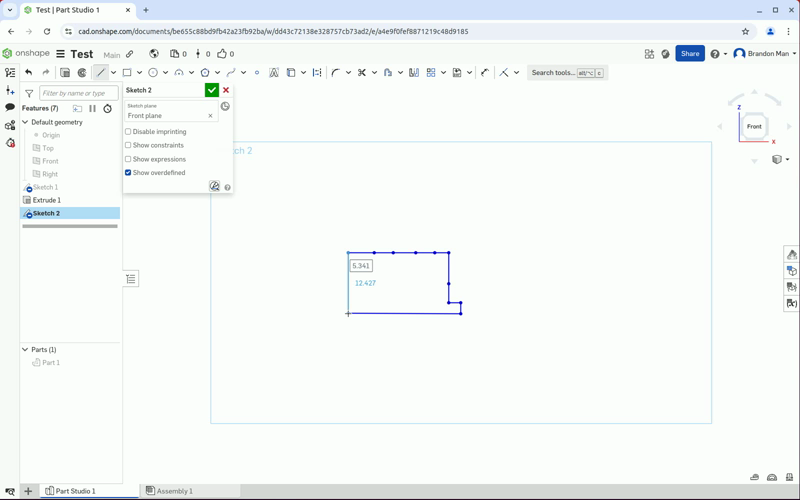
click(348, 313)
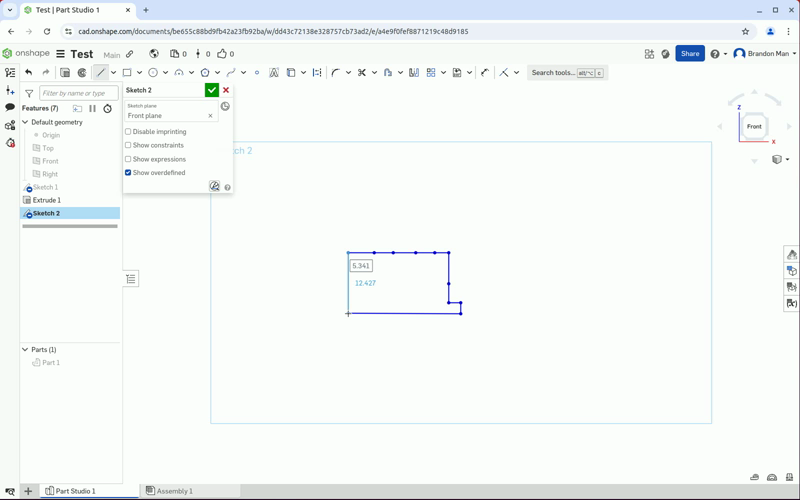
key(esc)
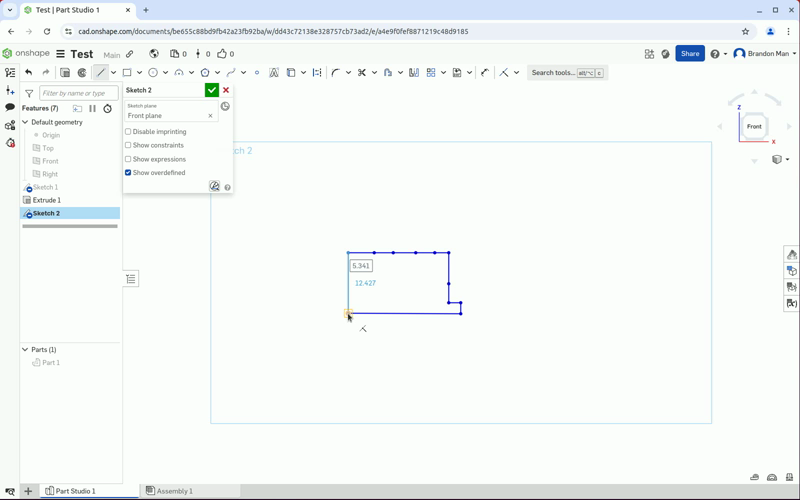
mouse_move(420, 268)
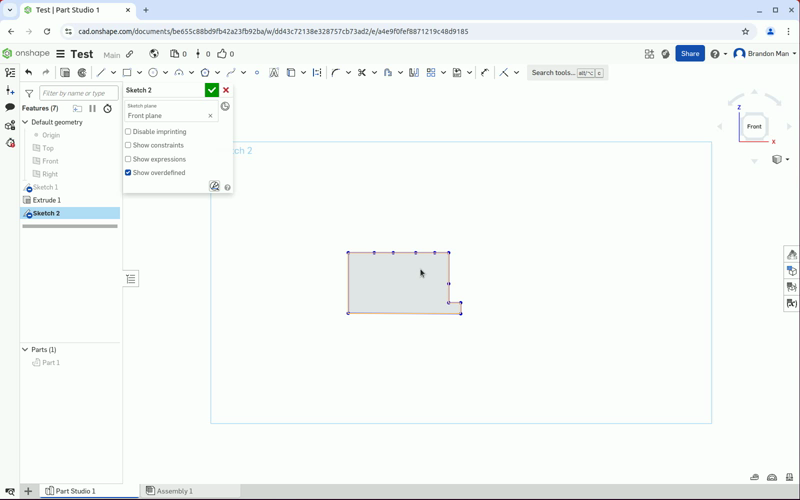
click(420, 268)
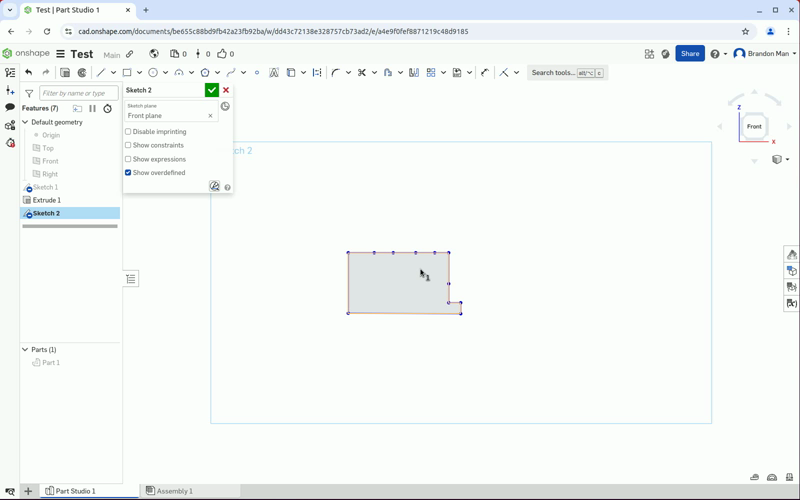
mouse_move(73, 352)
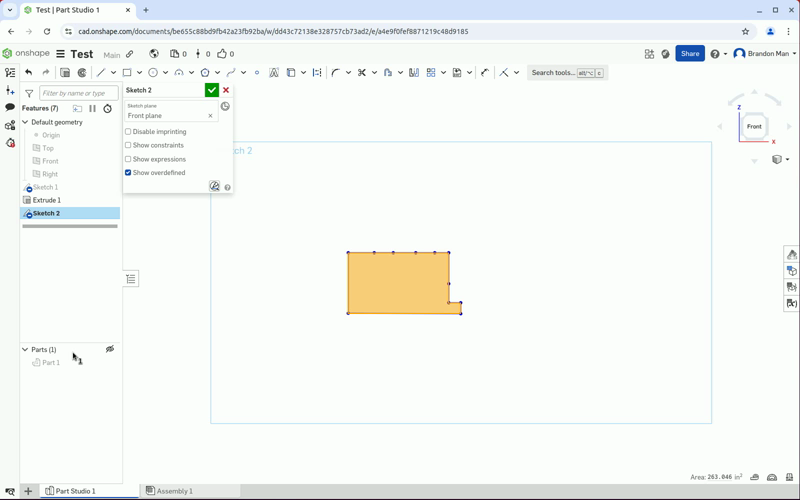
key(shift+y)
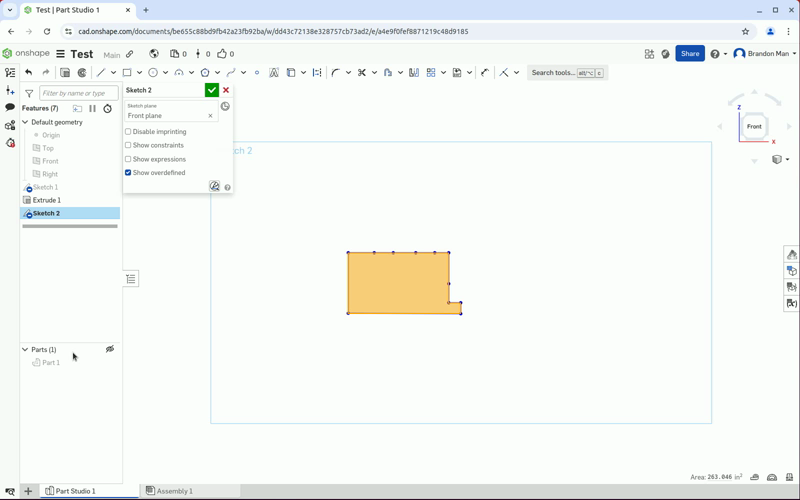
key(shift+e)
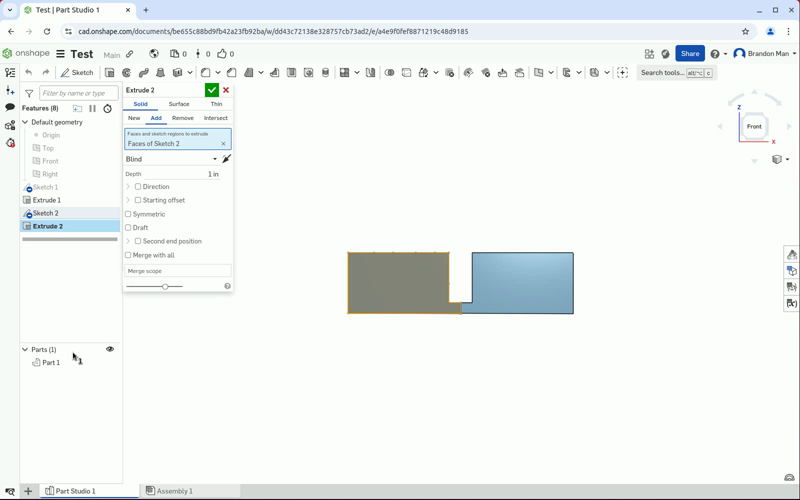
mouse_move(143, 106)
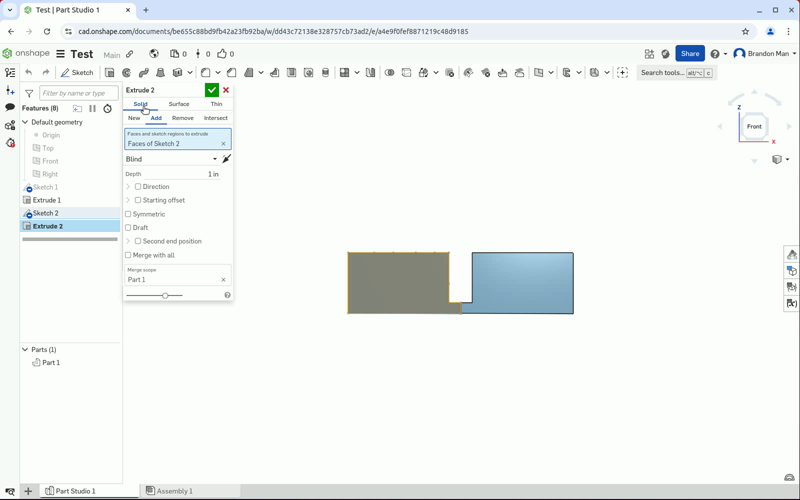
click(143, 106)
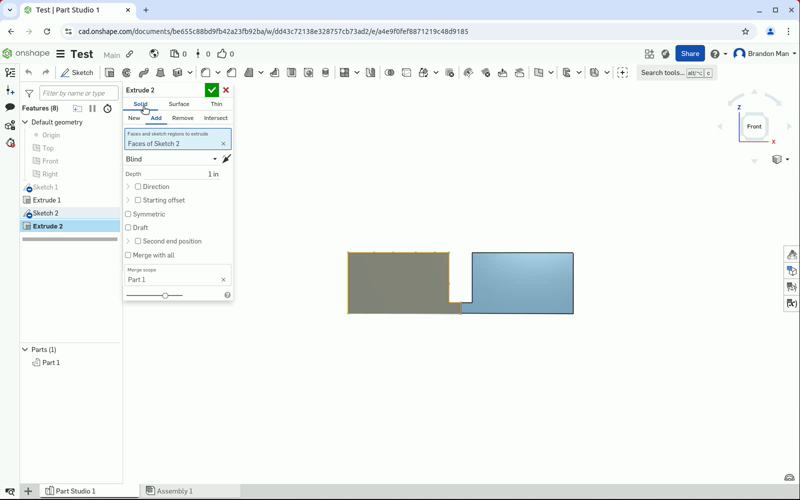
mouse_move(137, 120)
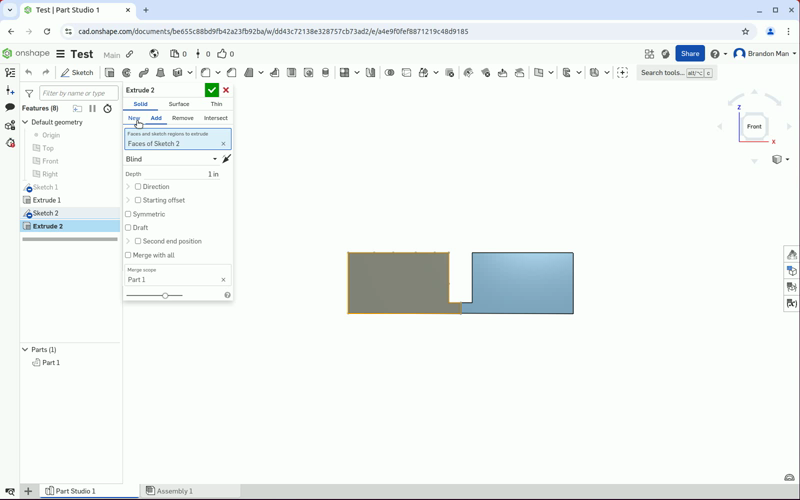
click(137, 120)
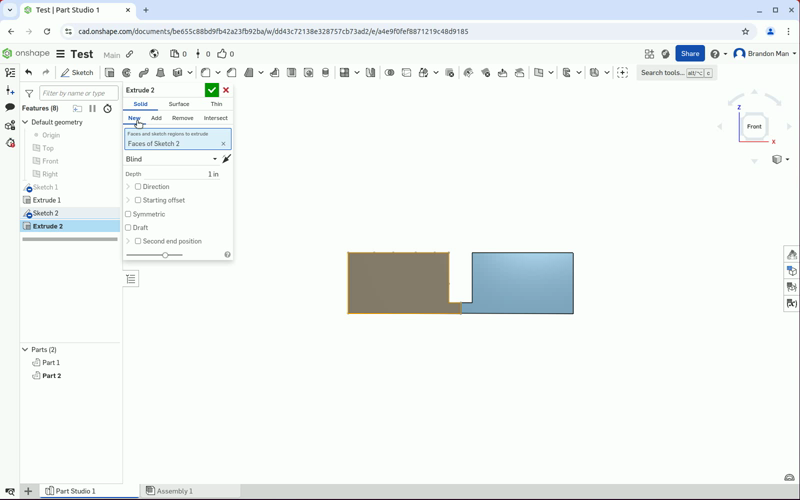
key(tab, 4)
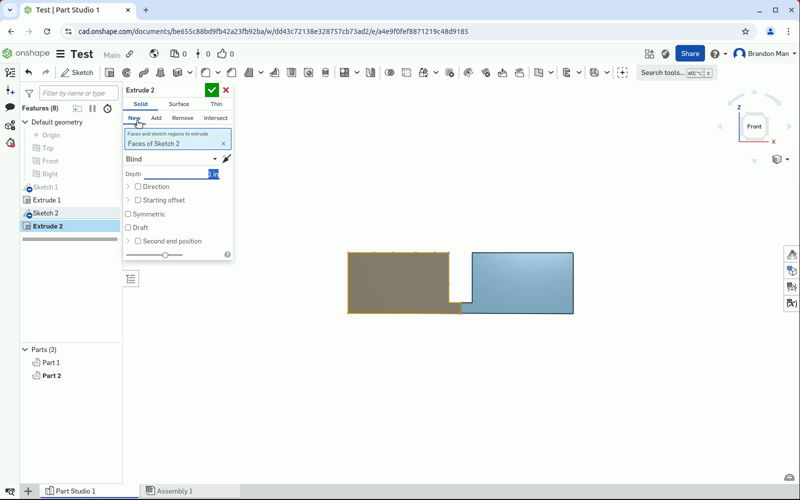
text(0.963)
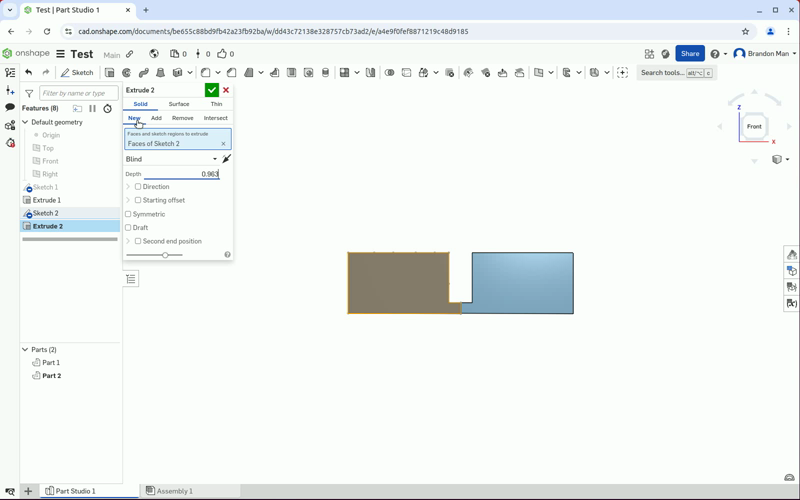
key(enter)
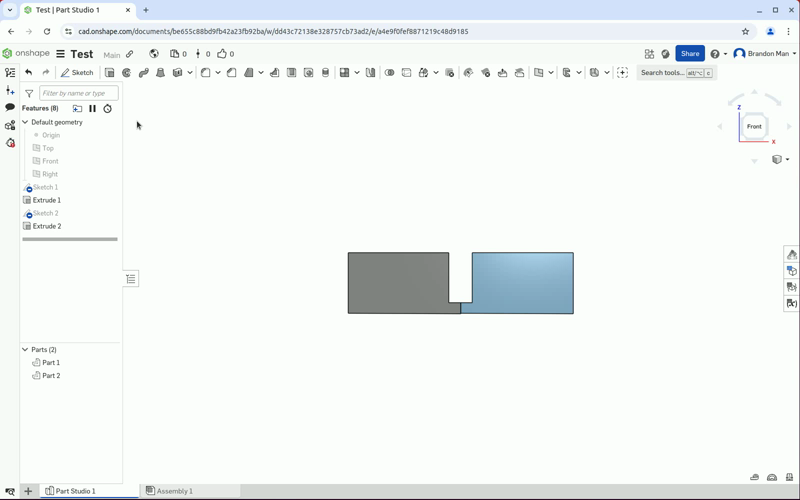
key(shift+h)
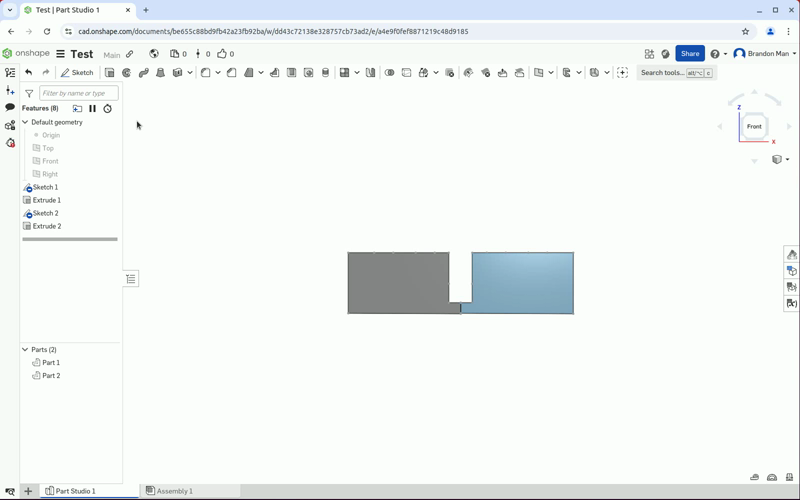
key(shift+h)
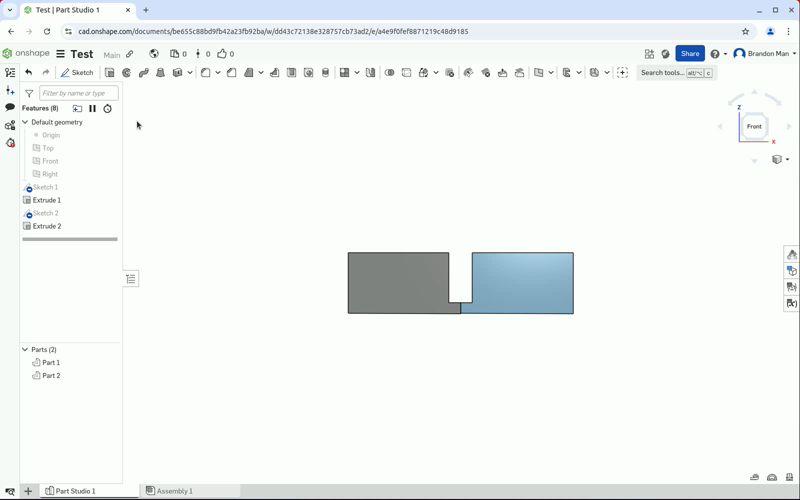
mouse_move(73, 189)
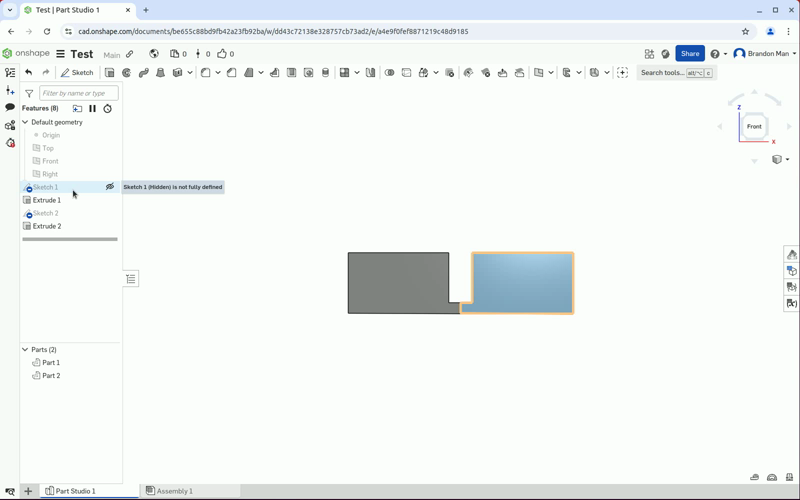
click(73, 189)
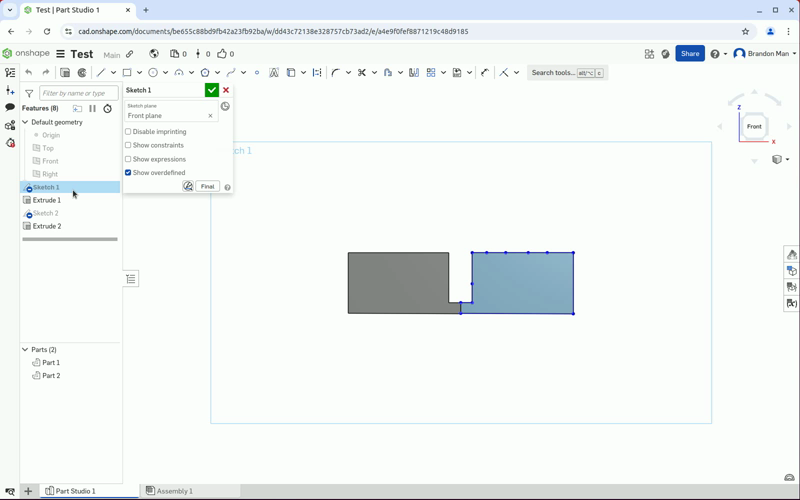
mouse_move(229, 92)
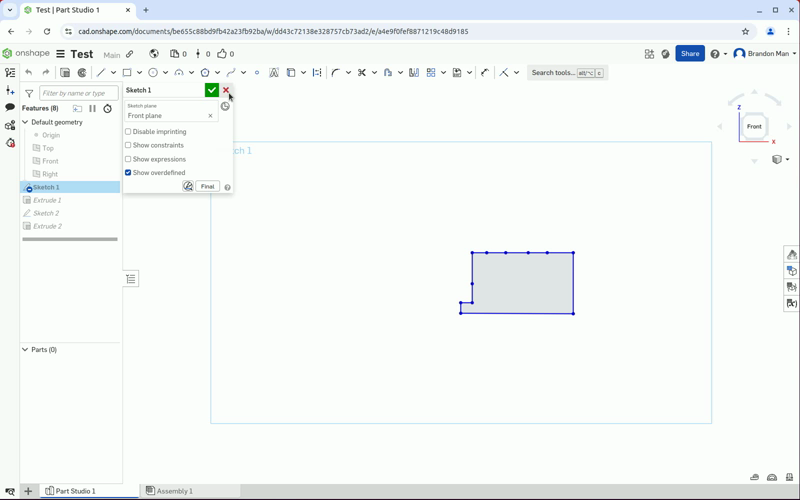
click(229, 92)
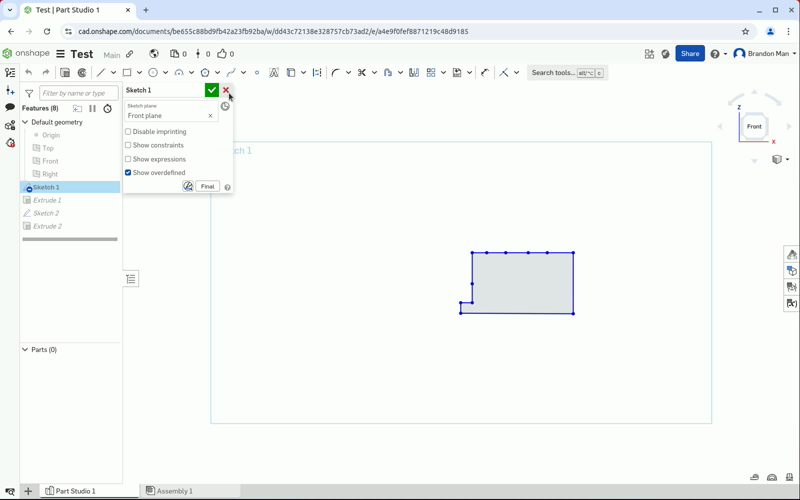
key(shift+s)
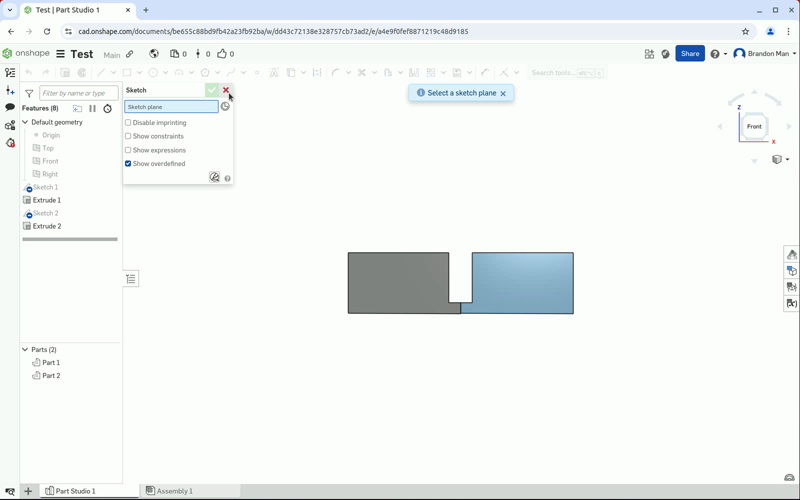
mouse_move(73, 163)
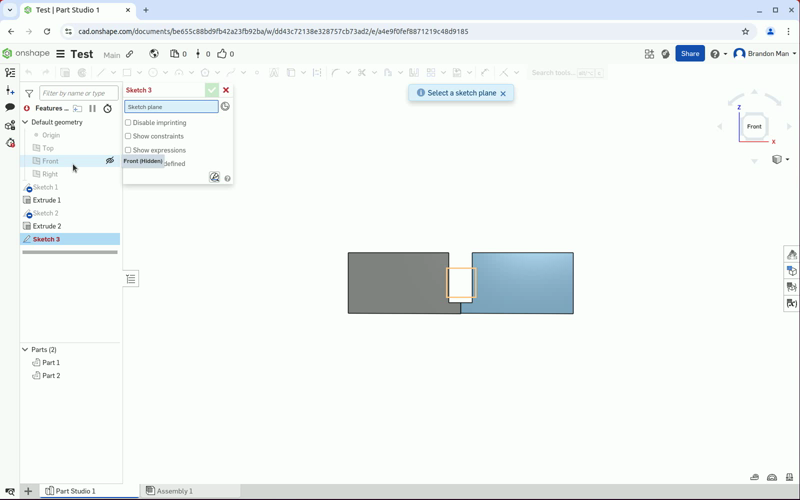
click(73, 163)
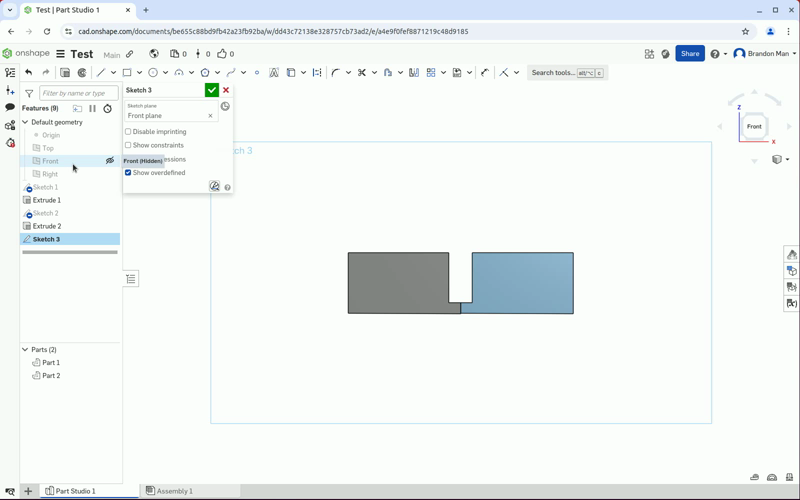
mouse_move(73, 352)
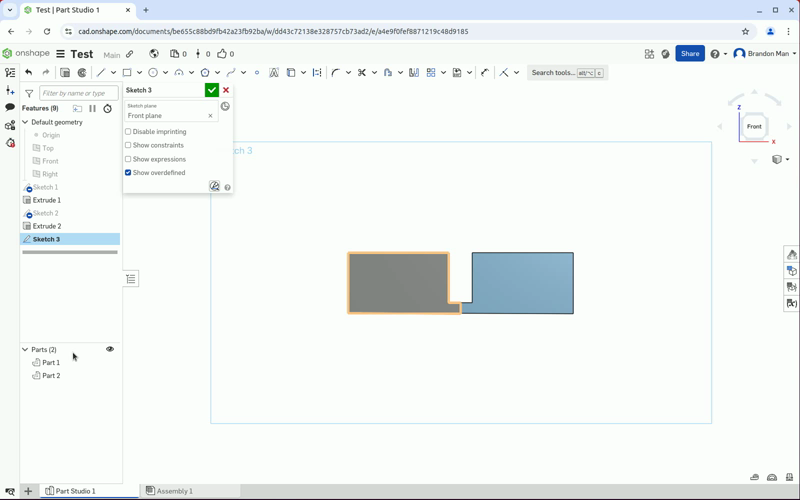
key(y)
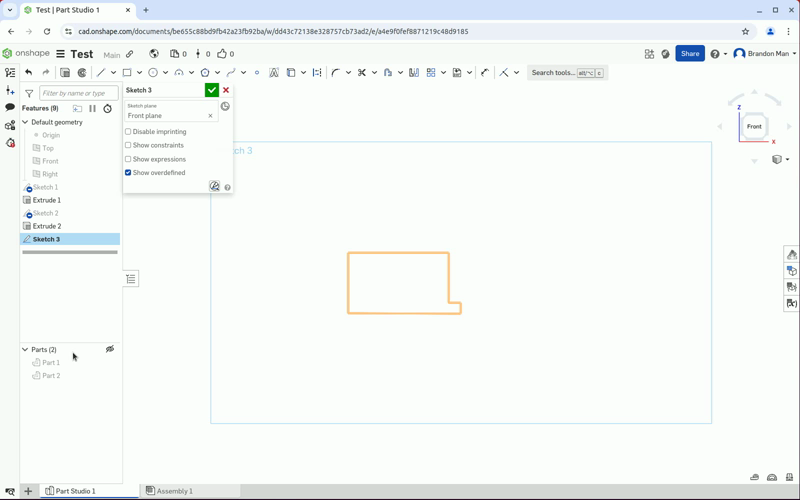
key(l)
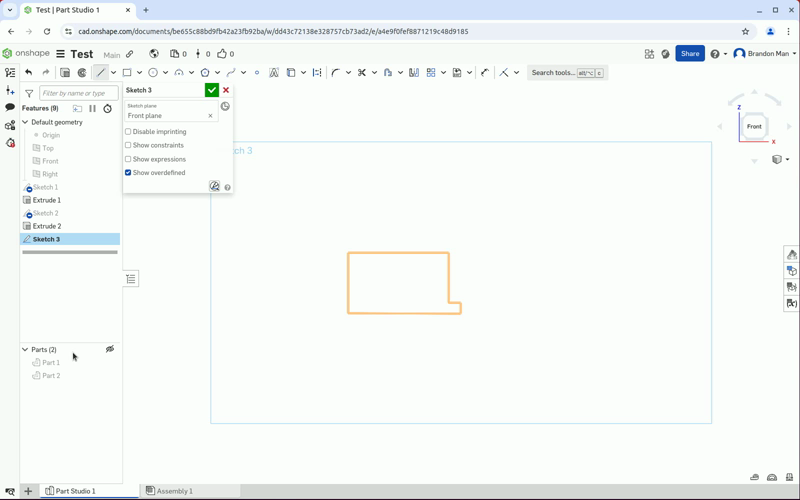
key_down(shift)
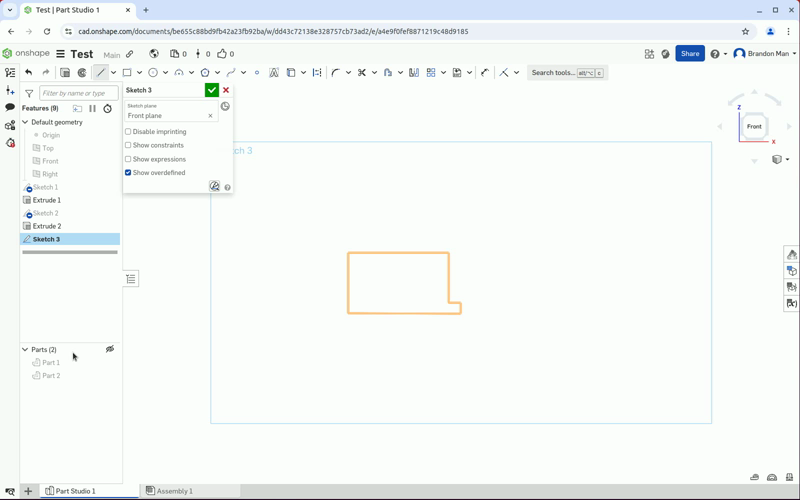
mouse_move(374, 252)
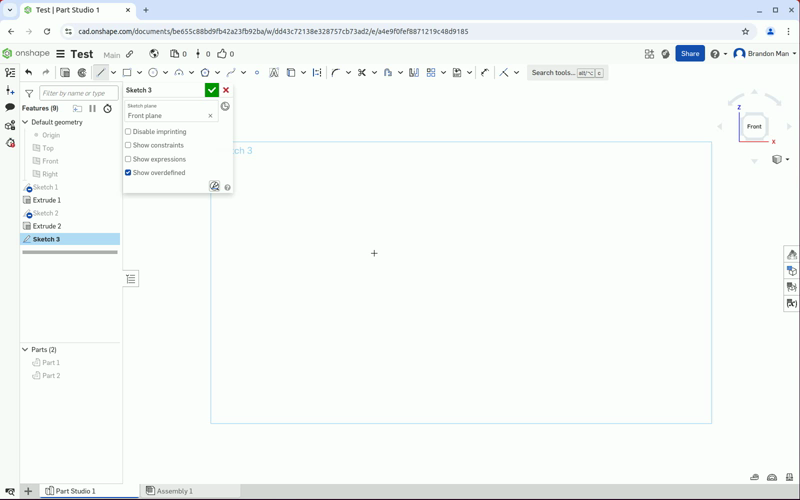
click(374, 252)
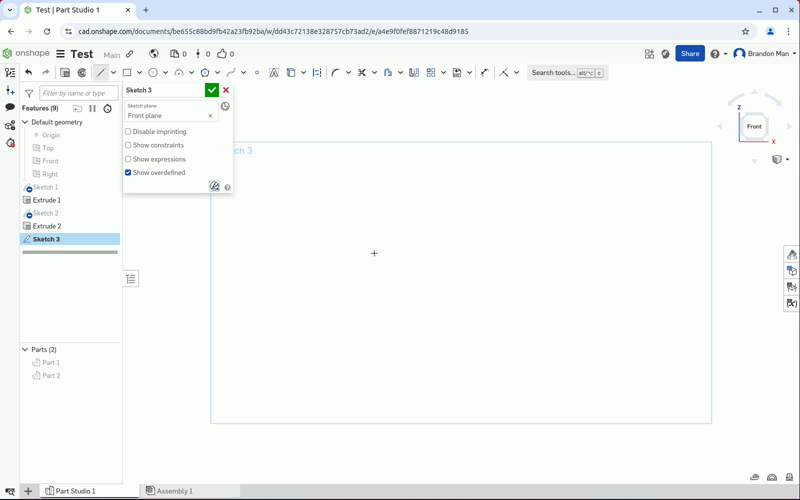
key_up(shift)
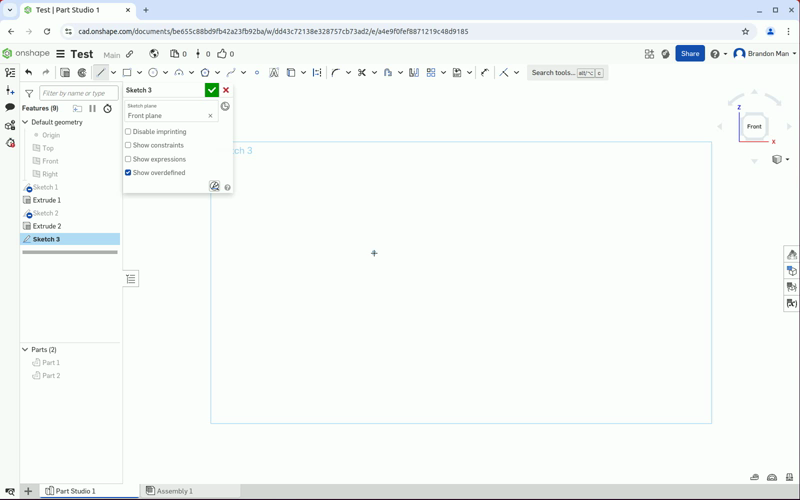
key_down(shift)
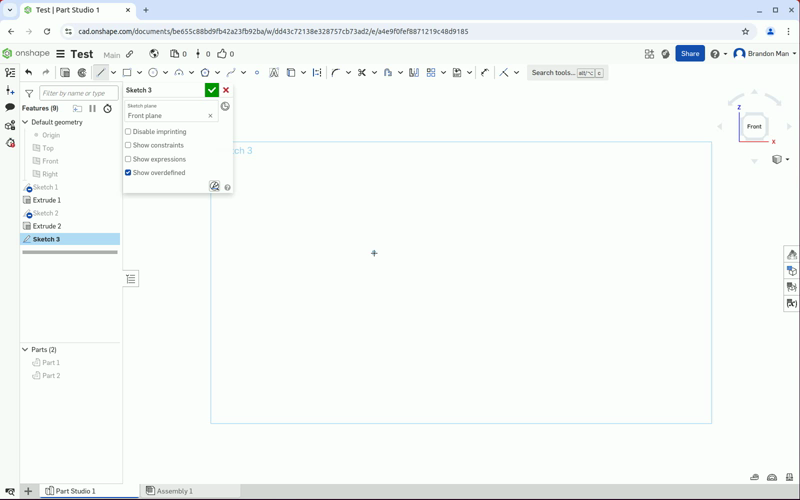
mouse_move(404, 252)
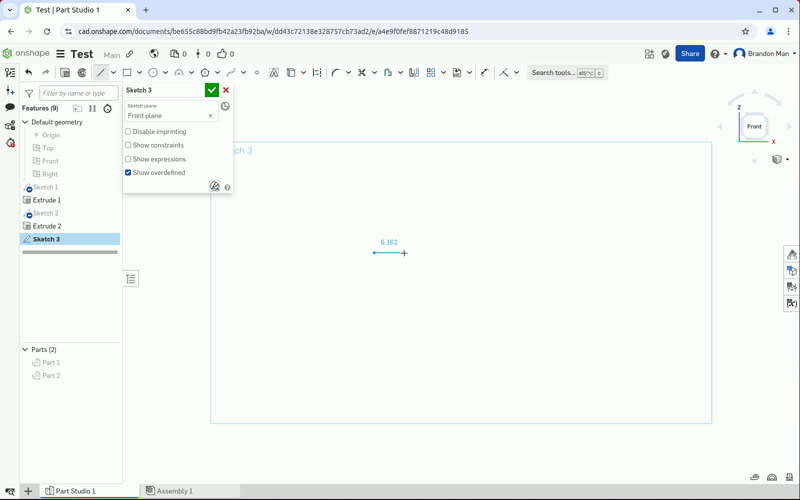
mouse_move(393, 252)
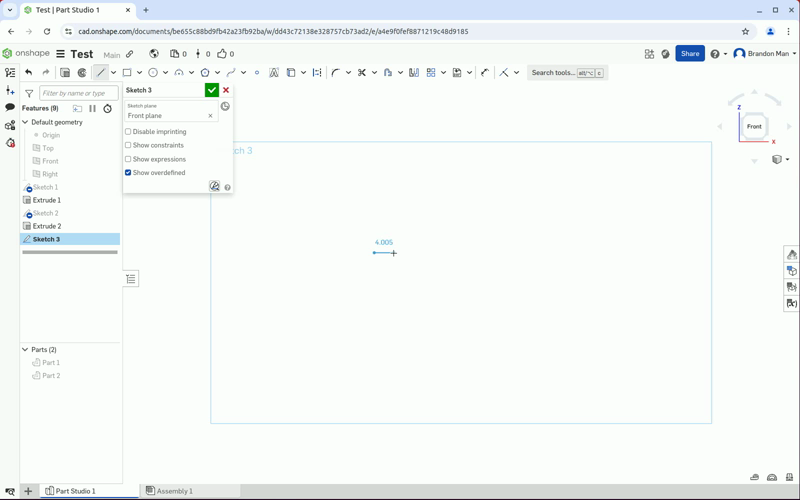
click(393, 252)
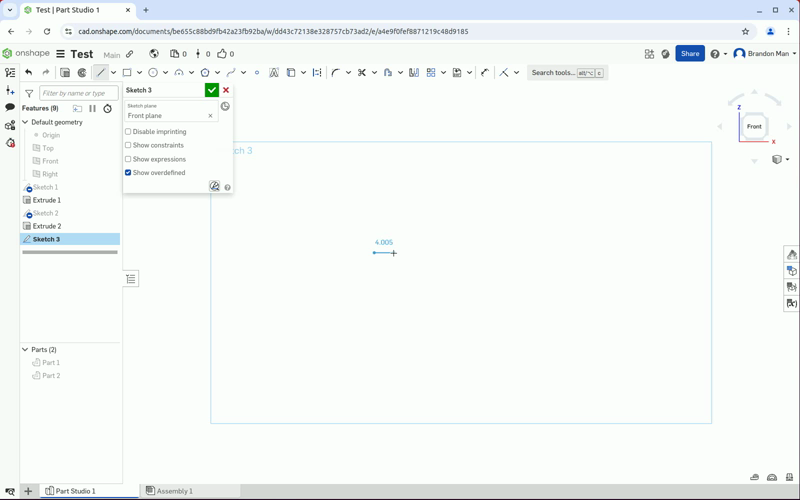
key_up(shift)
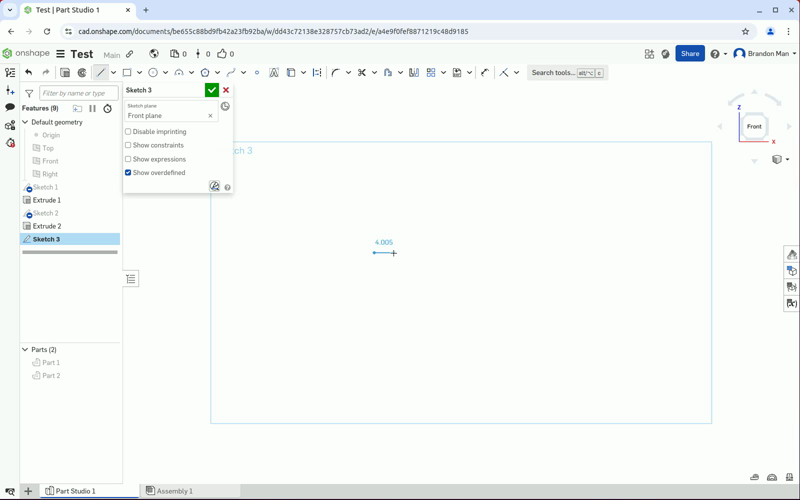
key_down(shift)
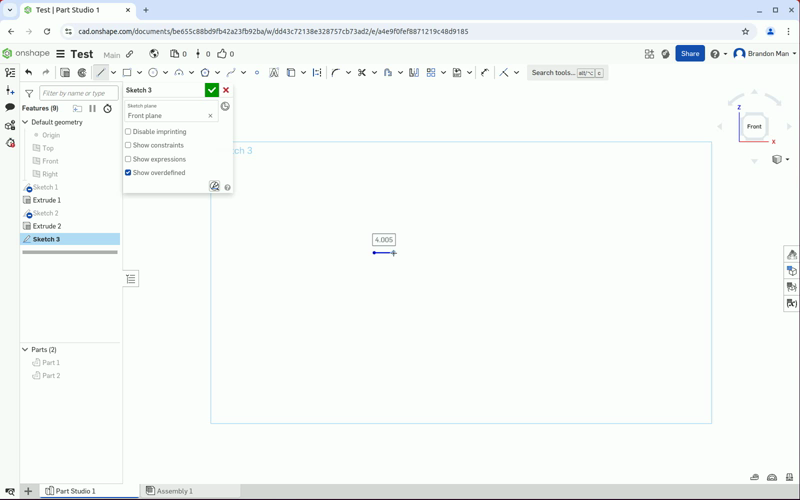
mouse_move(423, 252)
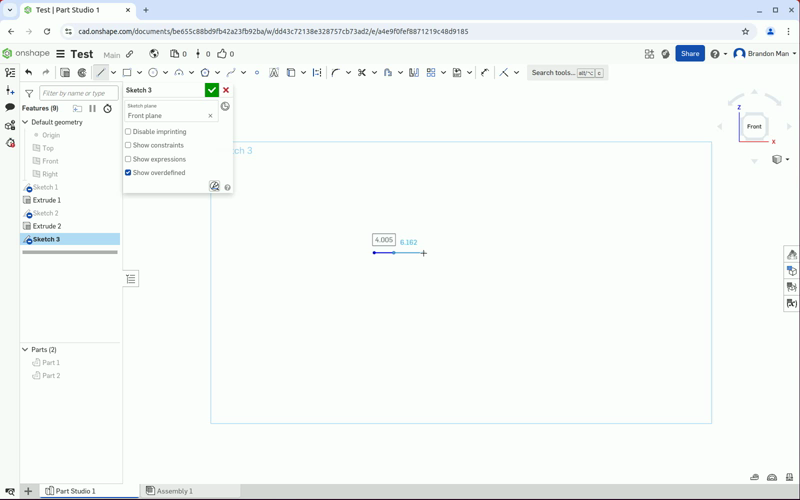
mouse_move(393, 247)
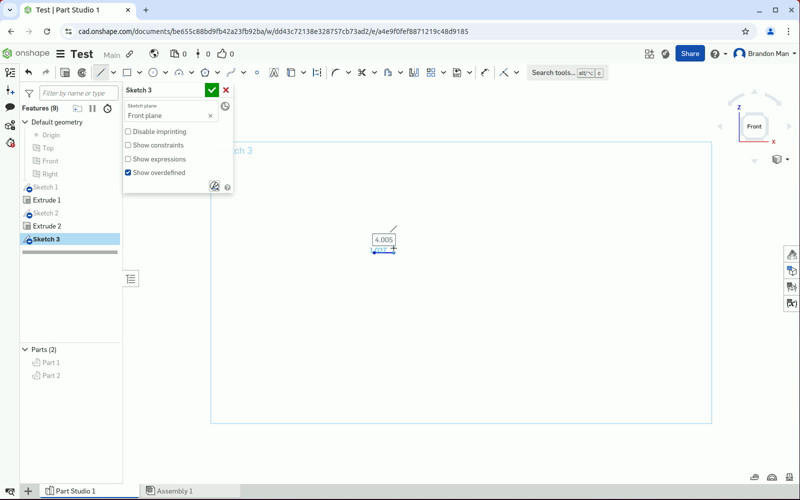
scroll(6)
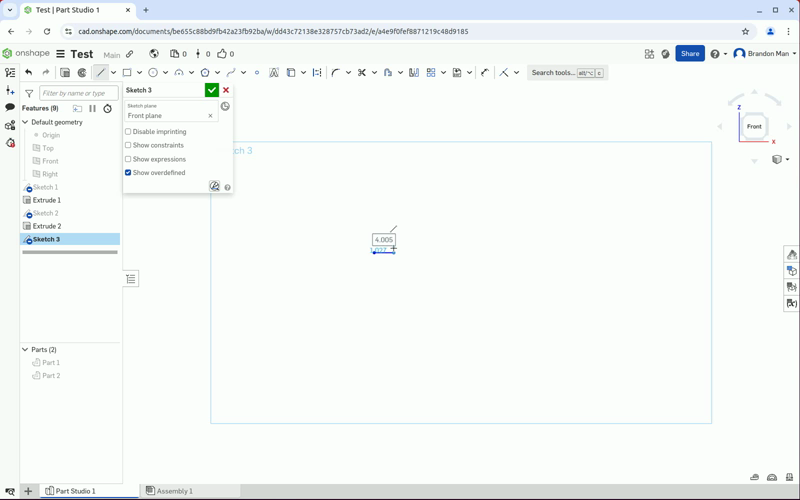
scroll(6)
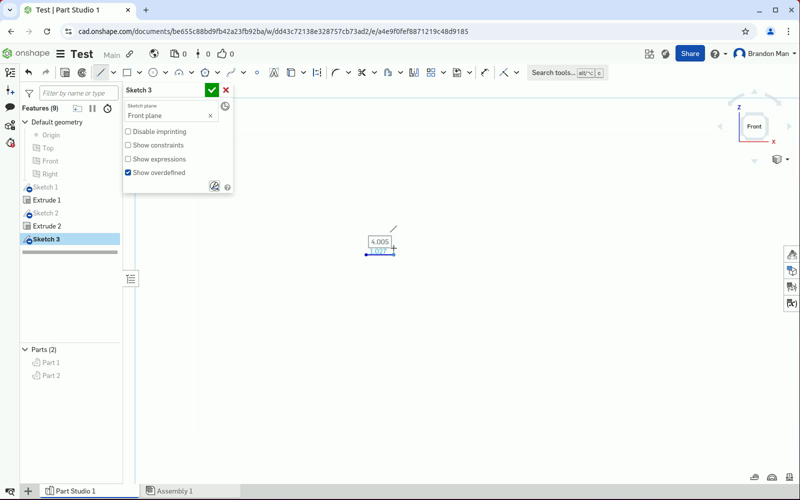
scroll(6)
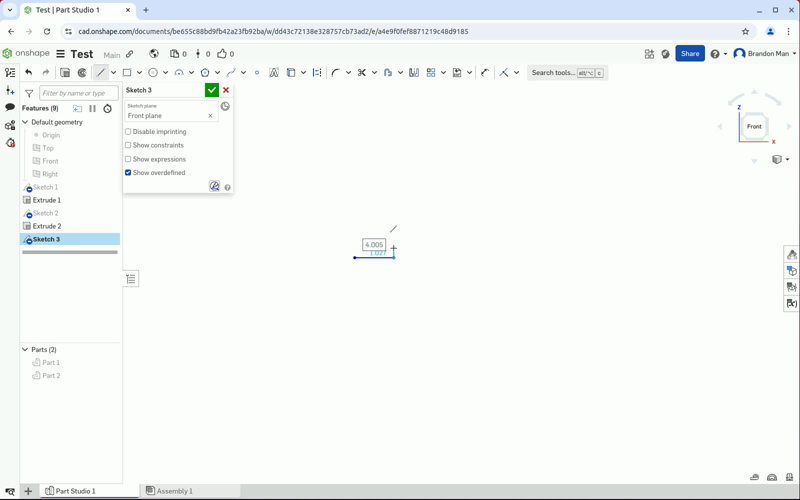
scroll(6)
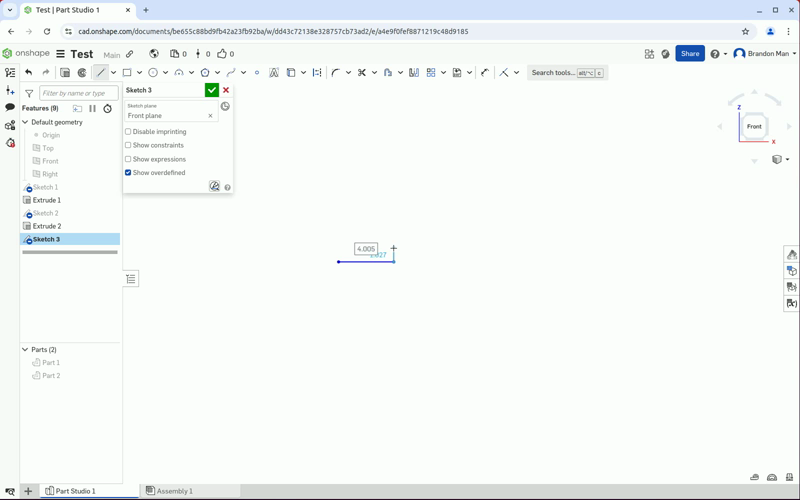
scroll(6)
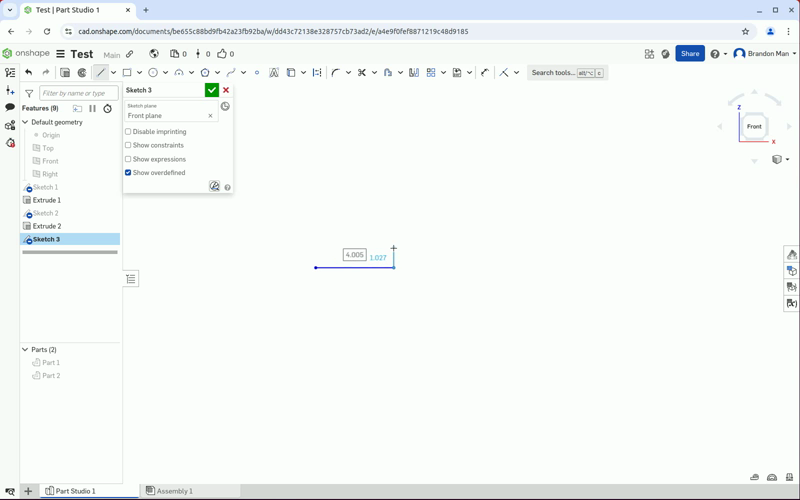
scroll(6)
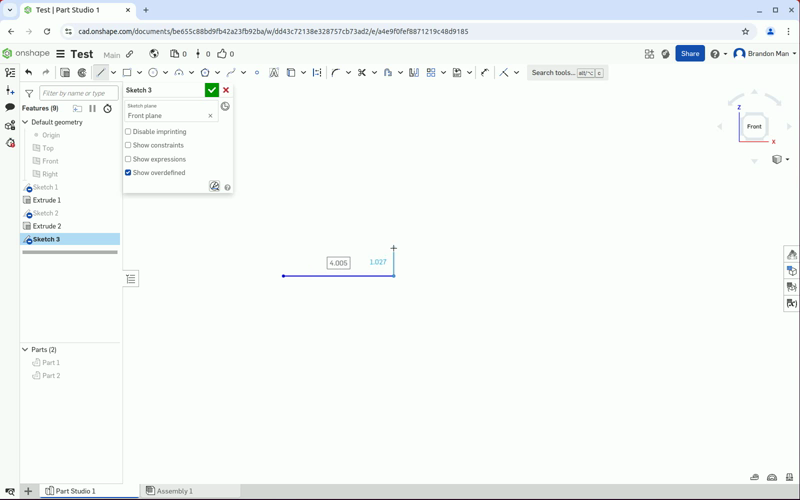
scroll(6)
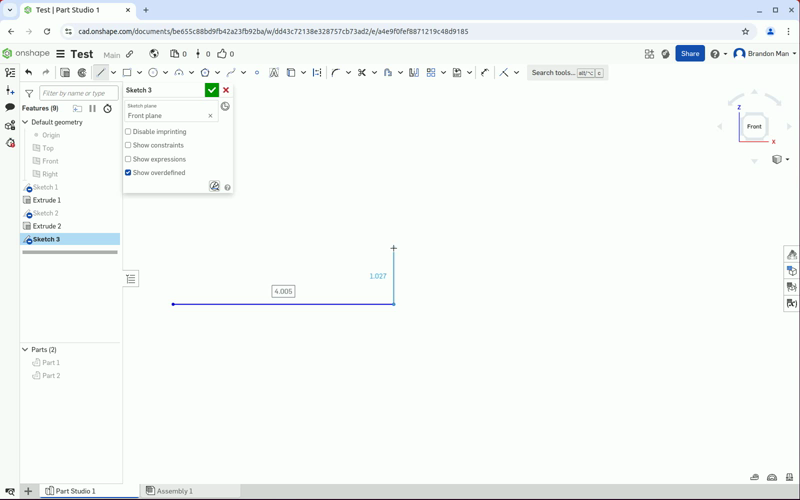
click(393, 247)
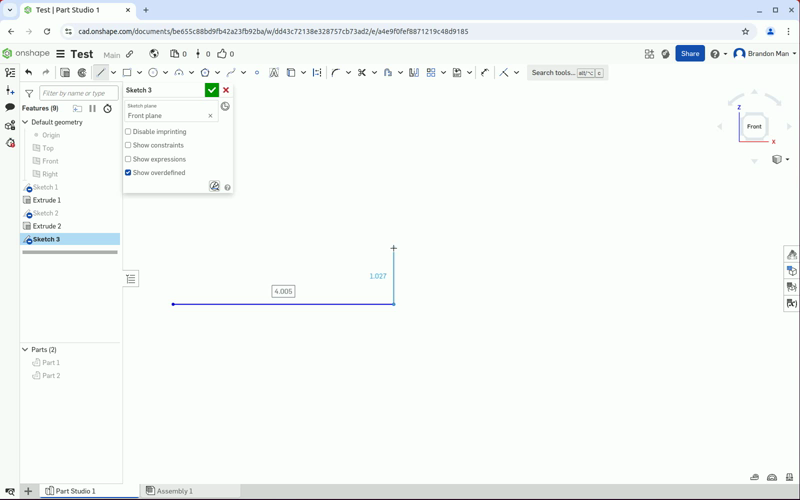
scroll(-6)
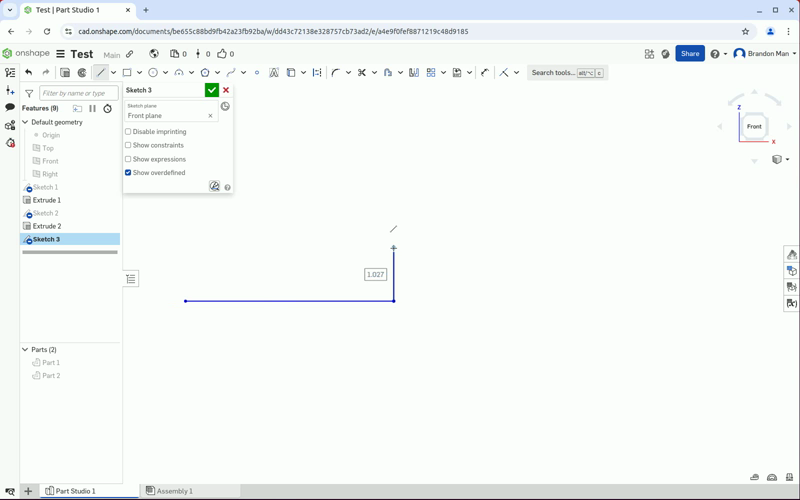
scroll(-6)
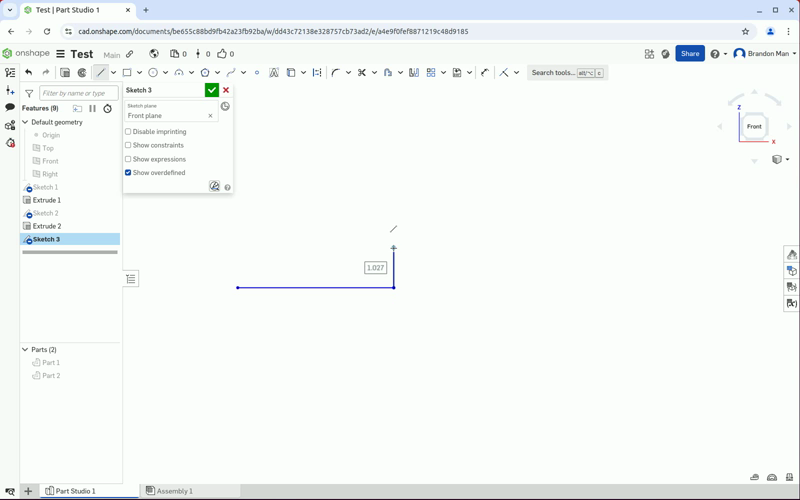
scroll(-6)
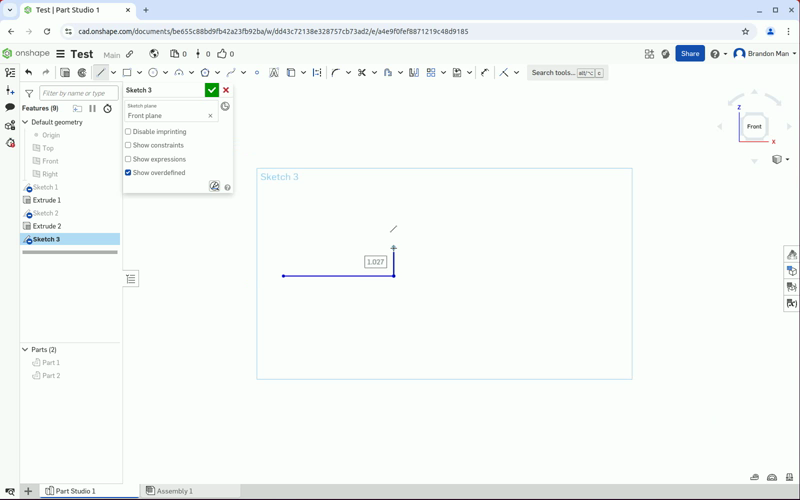
scroll(-6)
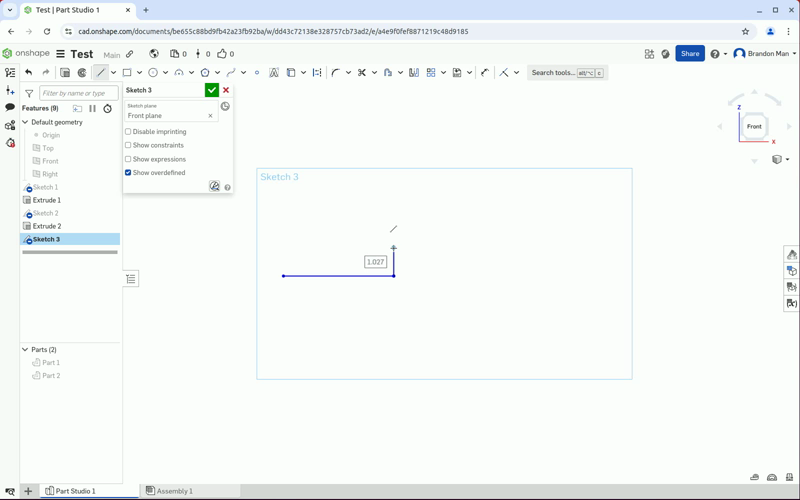
scroll(-6)
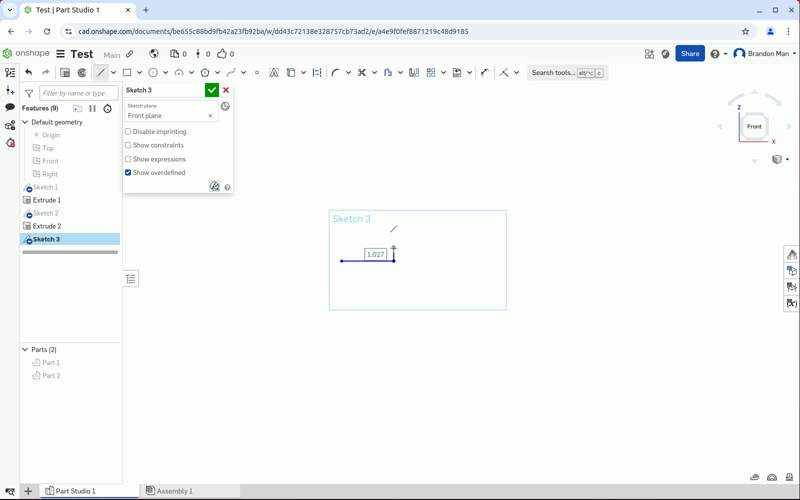
scroll(-6)
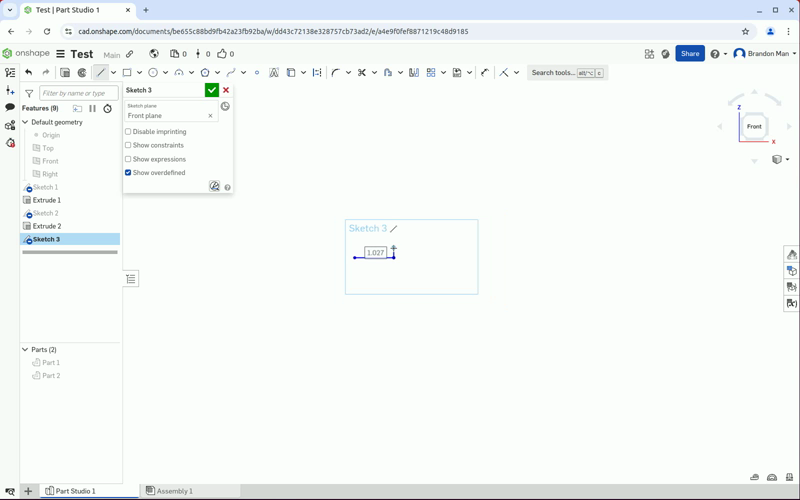
scroll(-6)
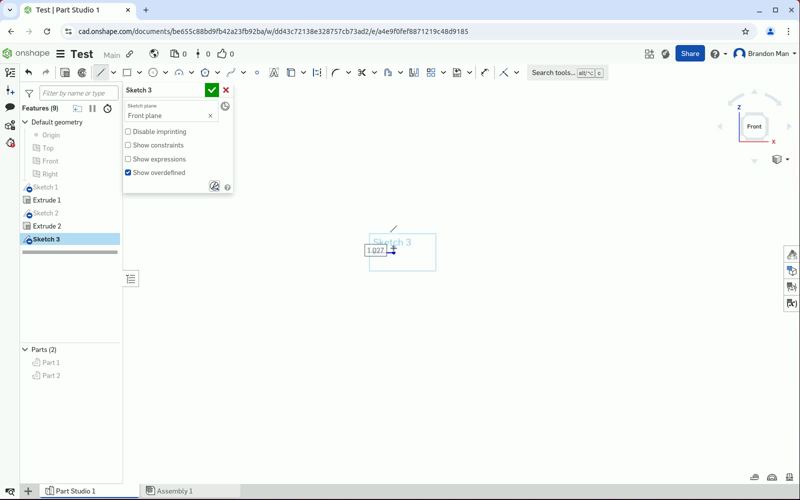
key_up(shift)
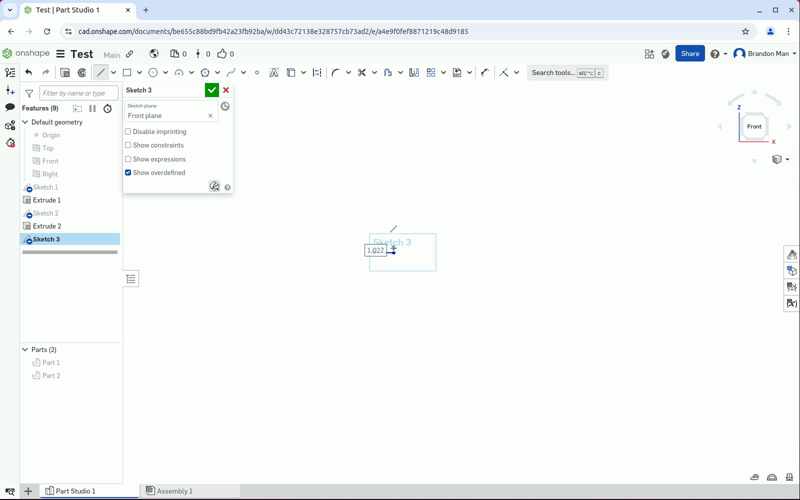
key_down(shift)
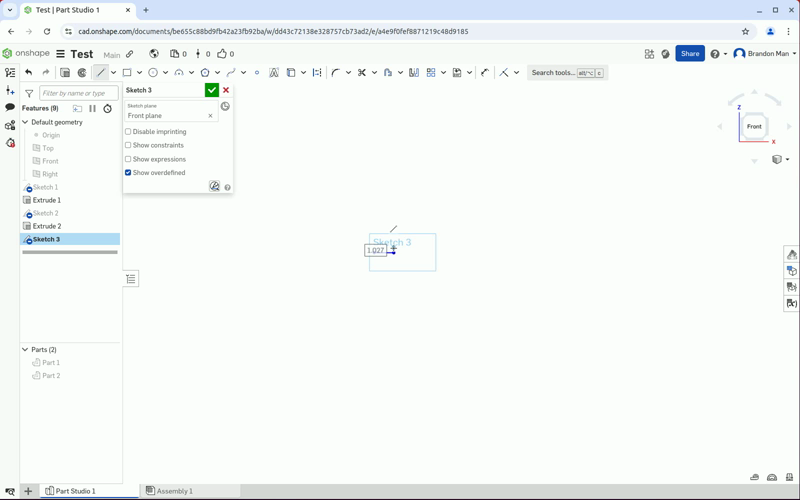
mouse_move(423, 247)
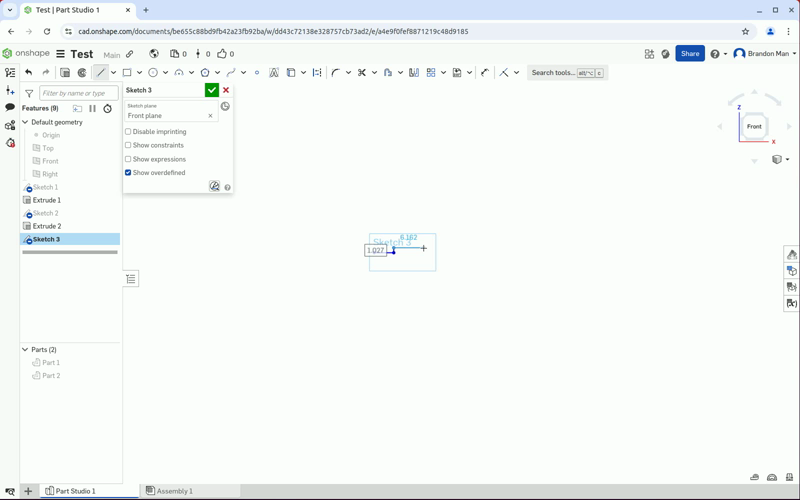
mouse_move(374, 247)
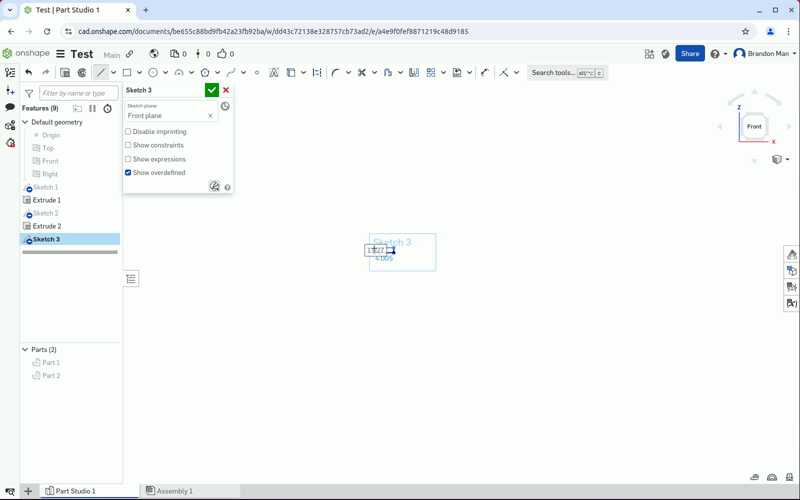
click(374, 247)
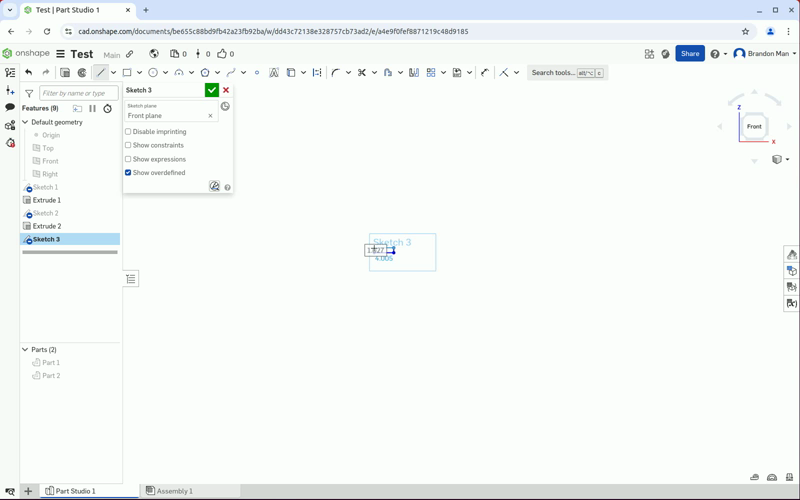
key_up(shift)
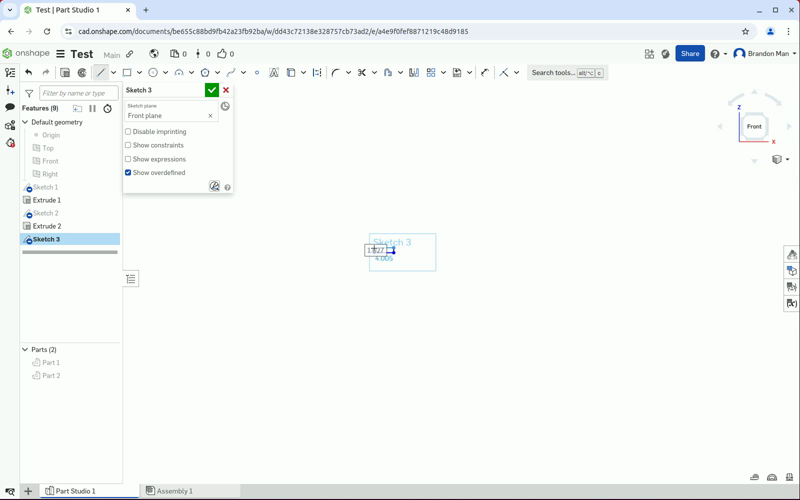
mouse_move(404, 247)
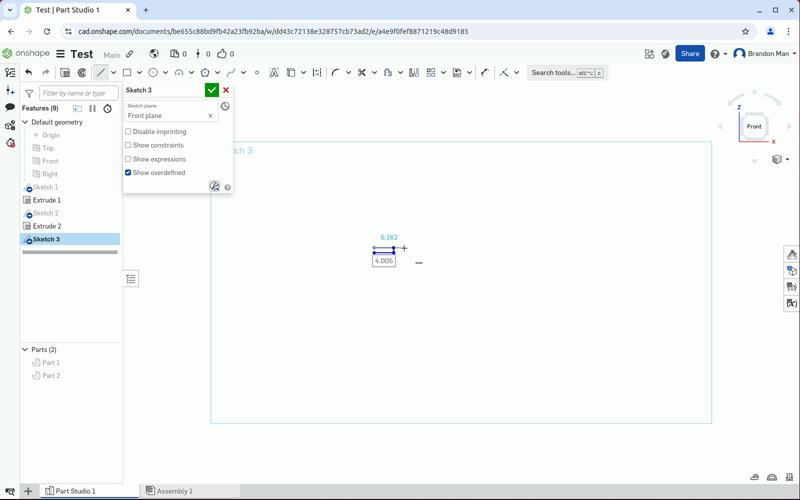
key_down(shift)
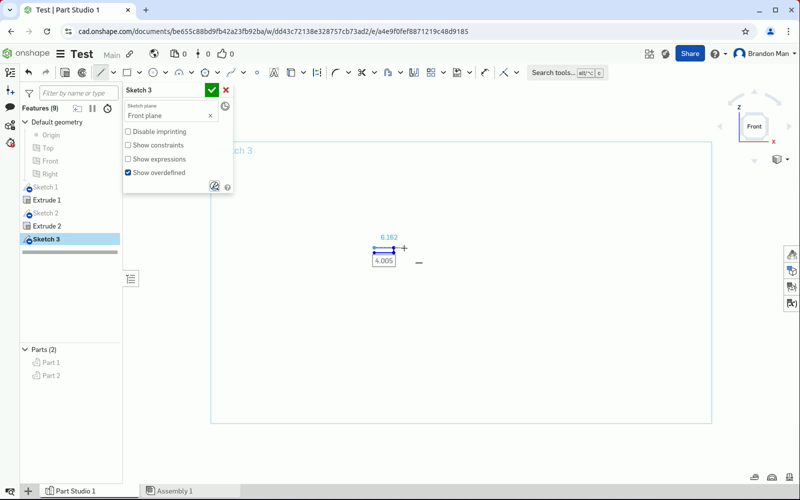
mouse_move(374, 252)
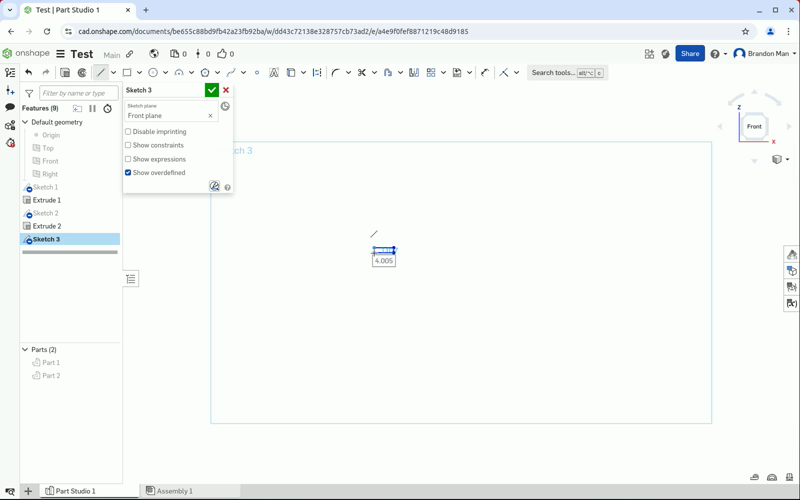
scroll(6)
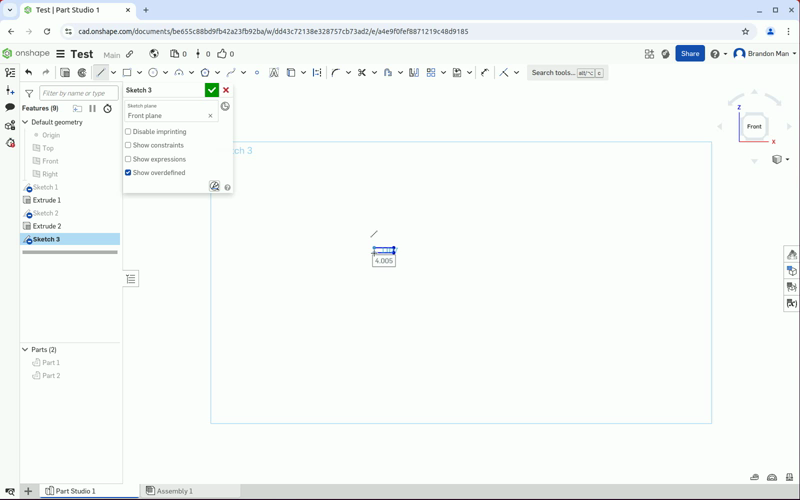
scroll(6)
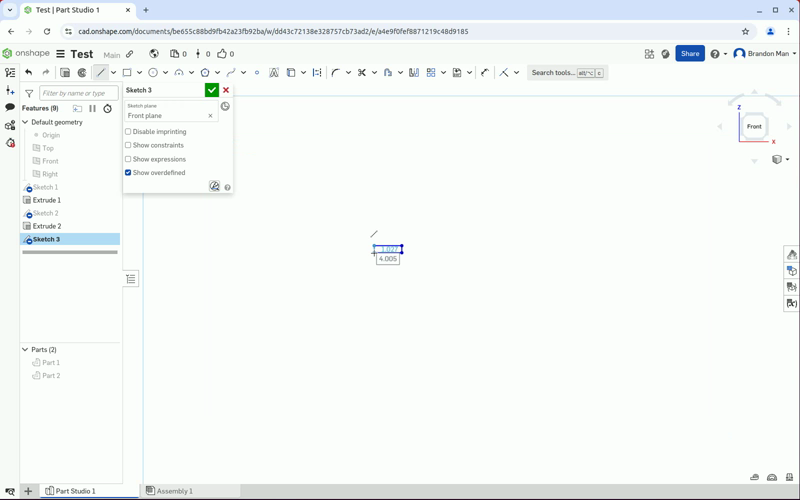
scroll(6)
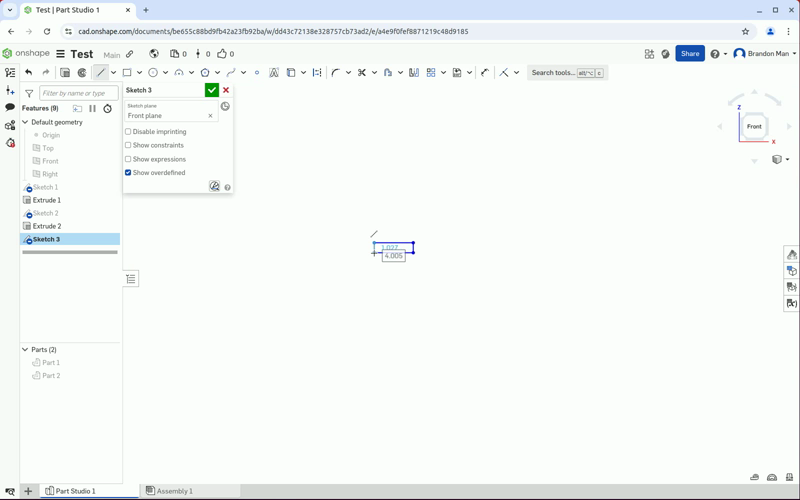
scroll(6)
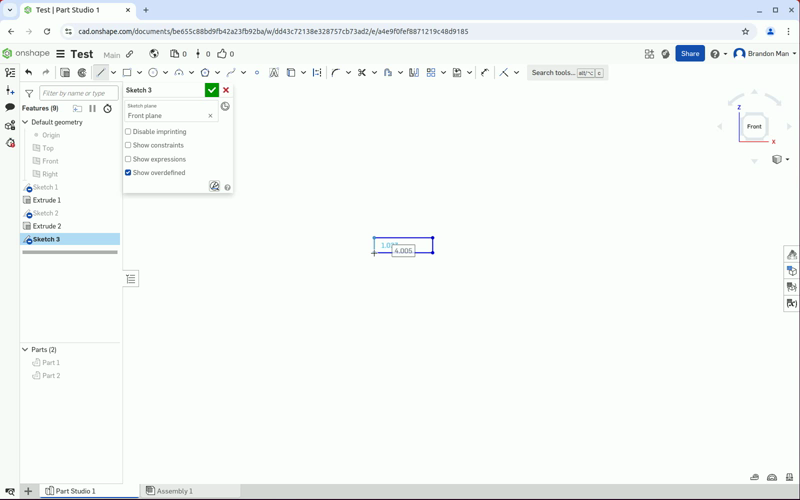
scroll(6)
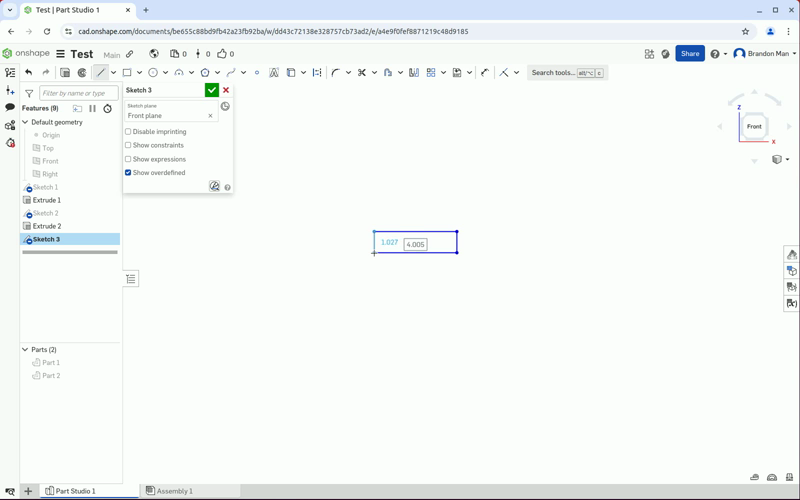
scroll(6)
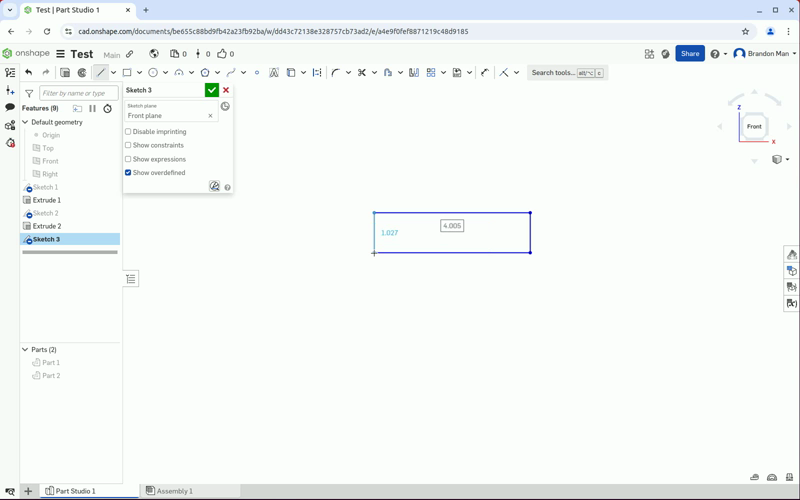
scroll(6)
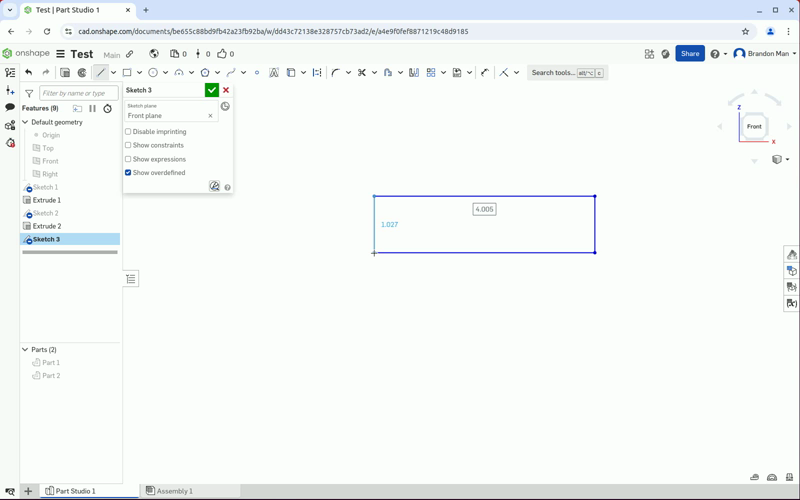
key_up(shift)
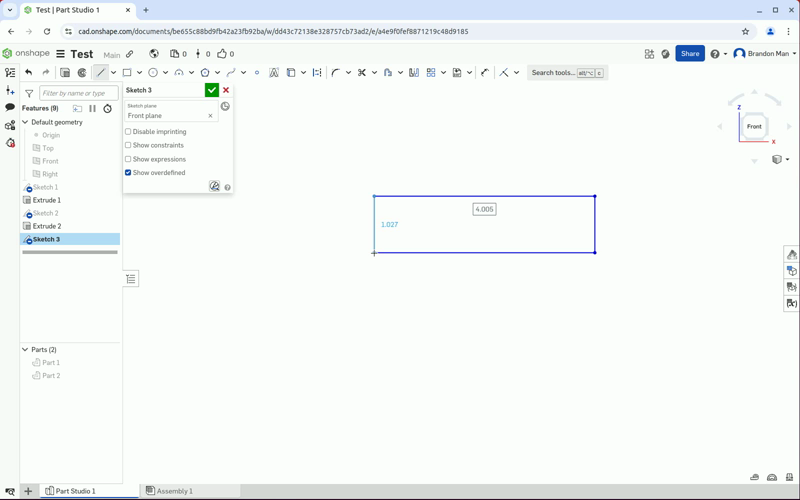
click(374, 252)
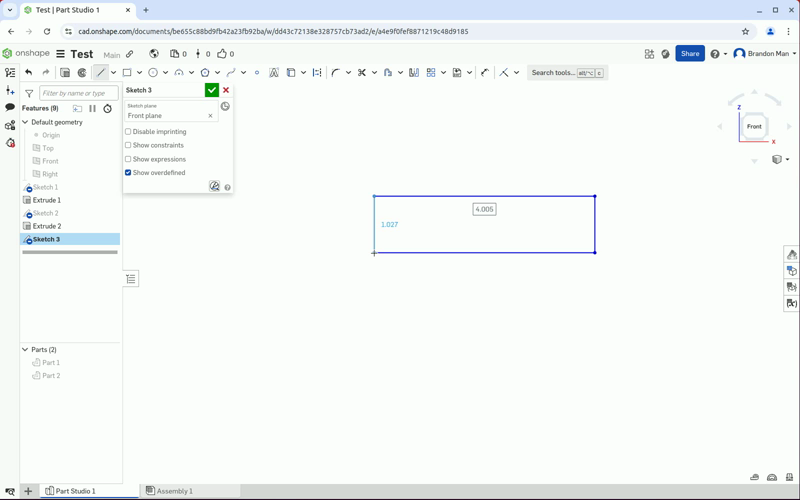
scroll(-6)
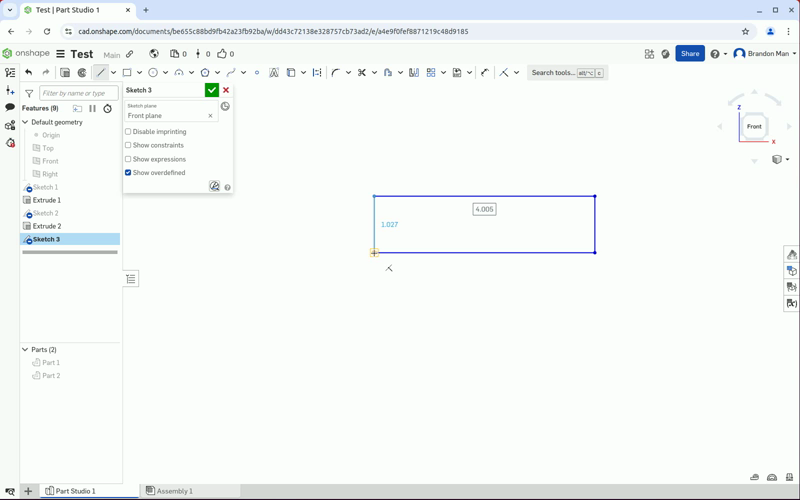
scroll(-6)
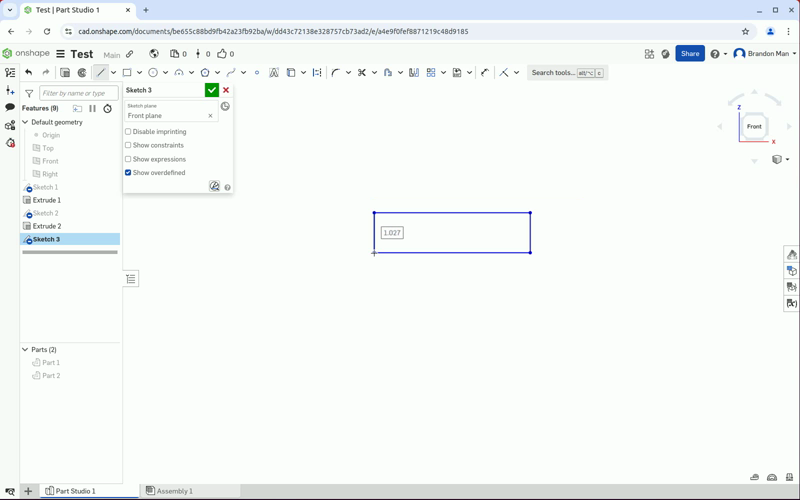
scroll(-6)
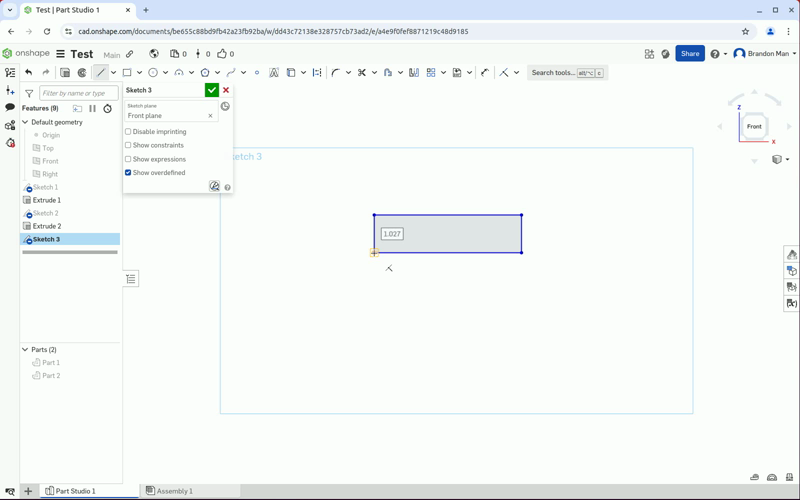
scroll(-6)
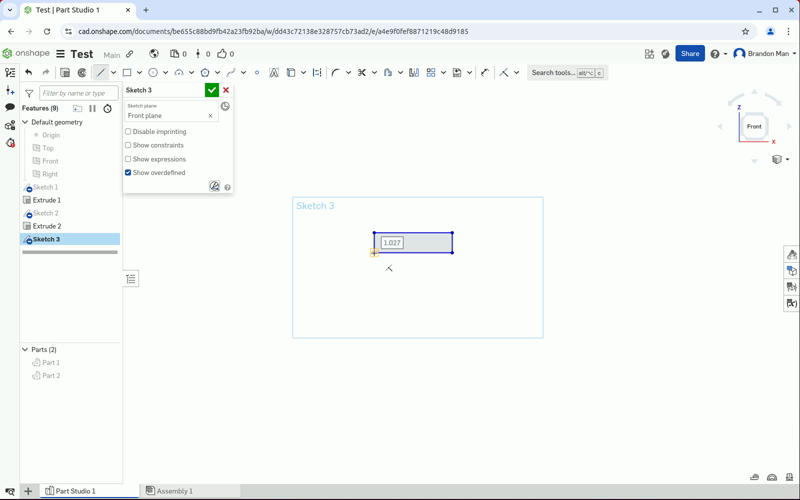
scroll(-6)
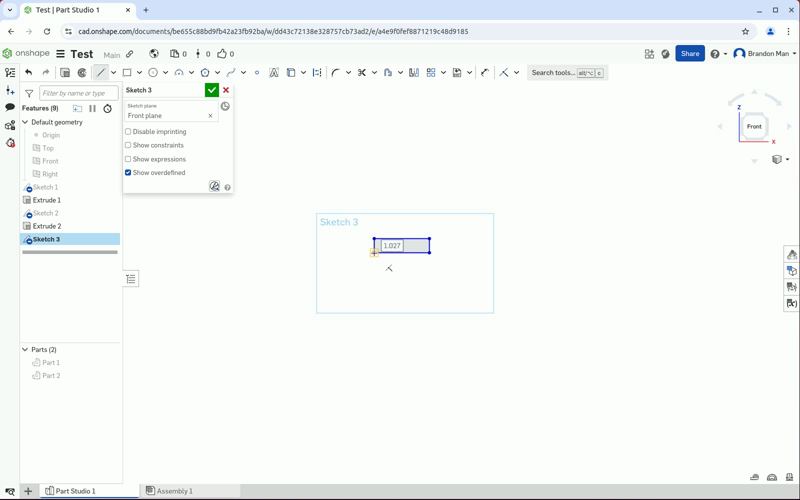
scroll(-6)
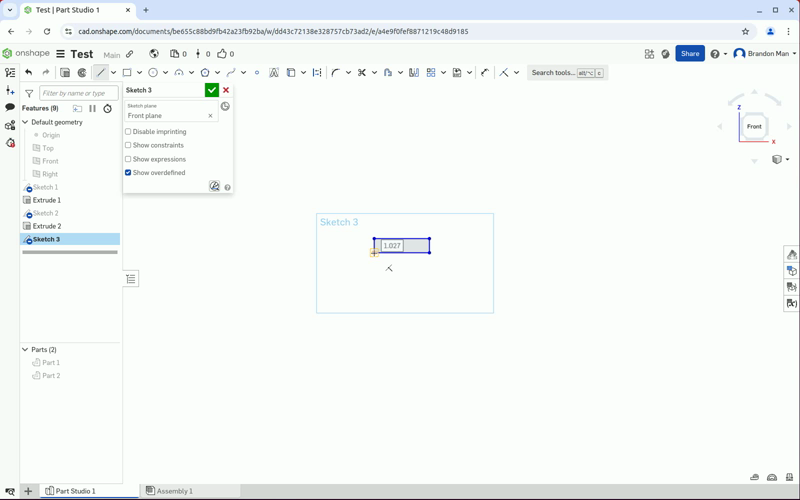
scroll(-6)
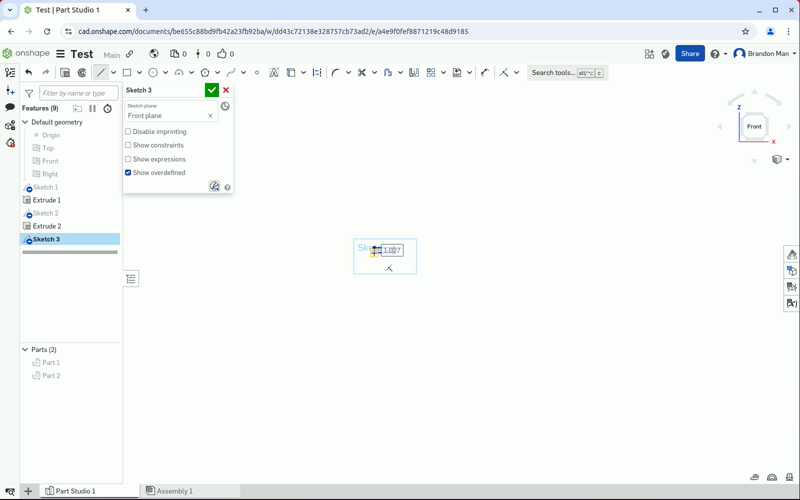
key(esc)
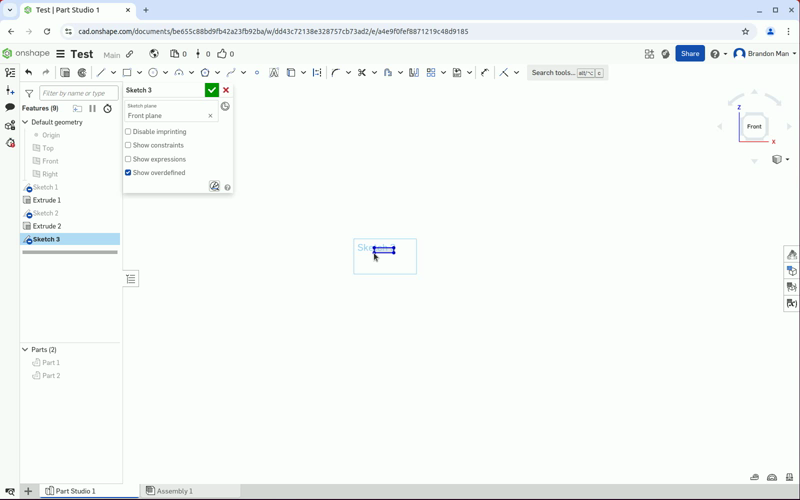
mouse_move(388, 248)
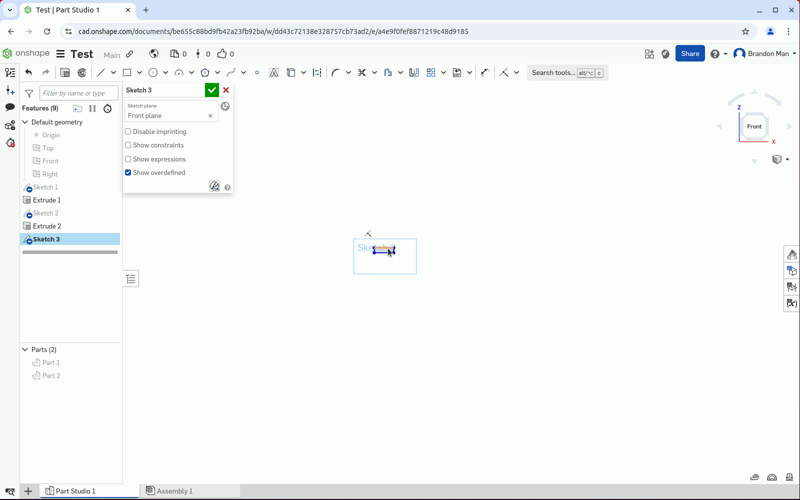
scroll(6)
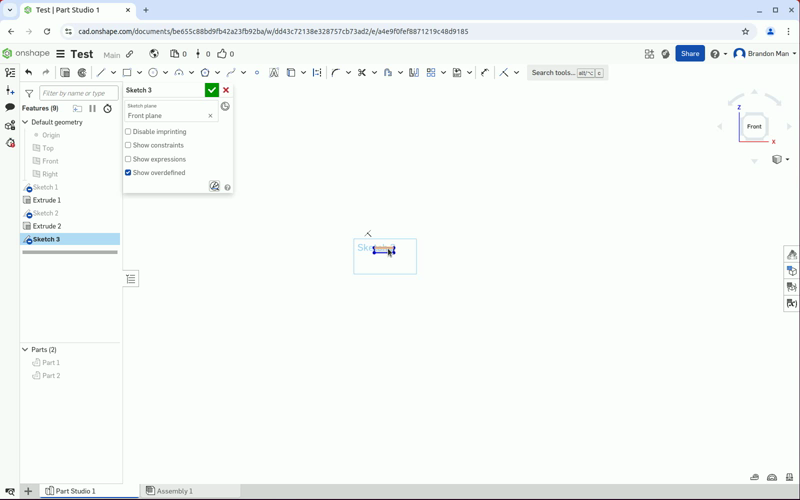
scroll(6)
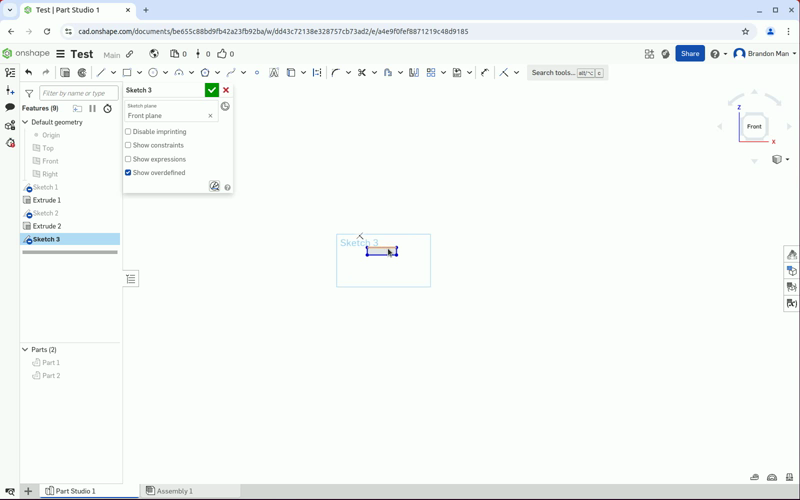
scroll(6)
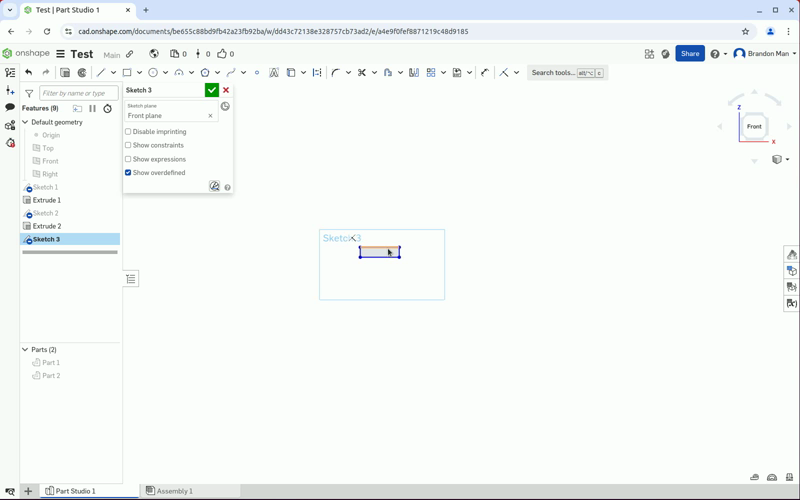
scroll(6)
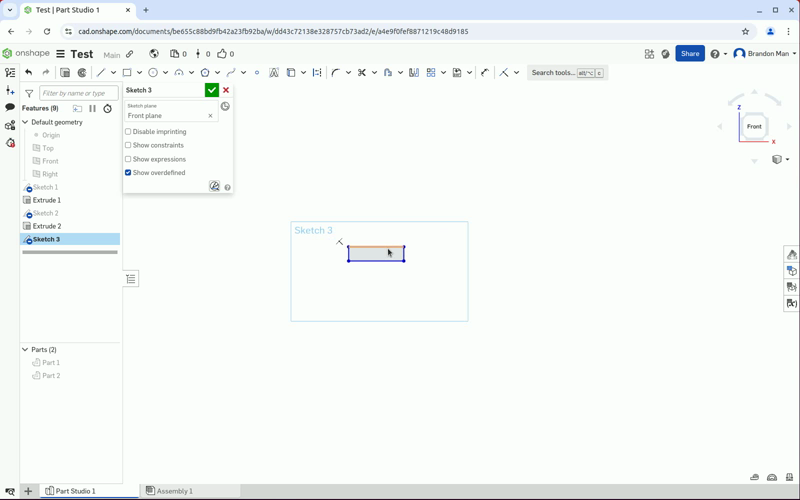
scroll(6)
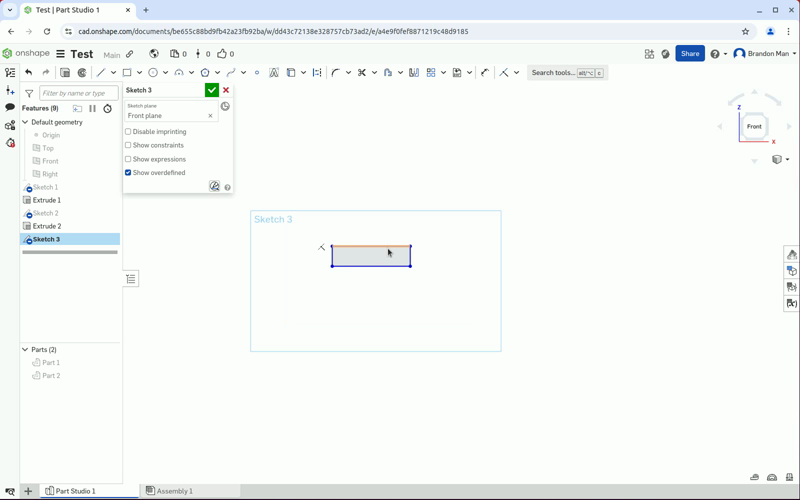
scroll(6)
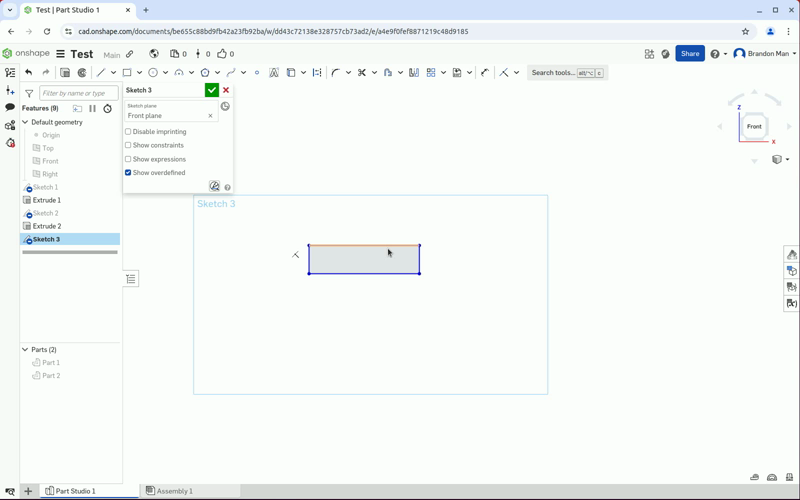
scroll(6)
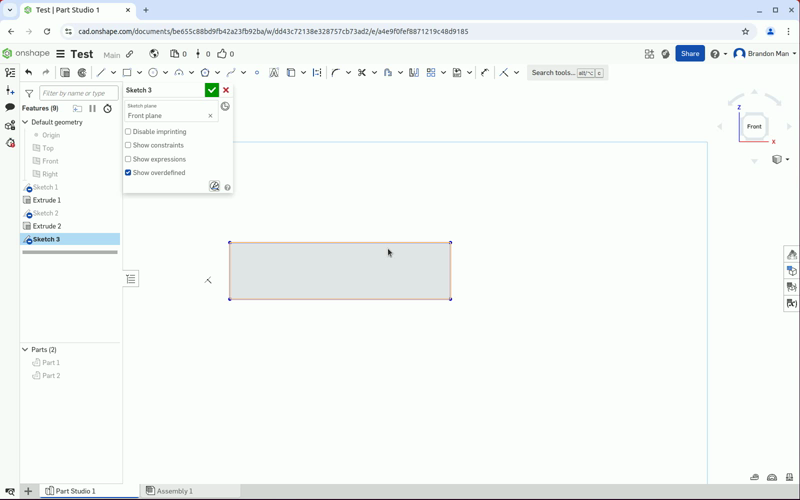
click(388, 248)
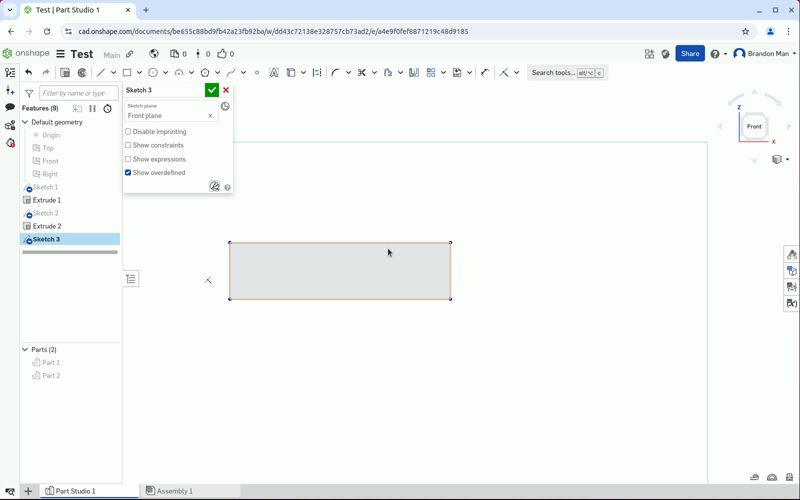
scroll(-6)
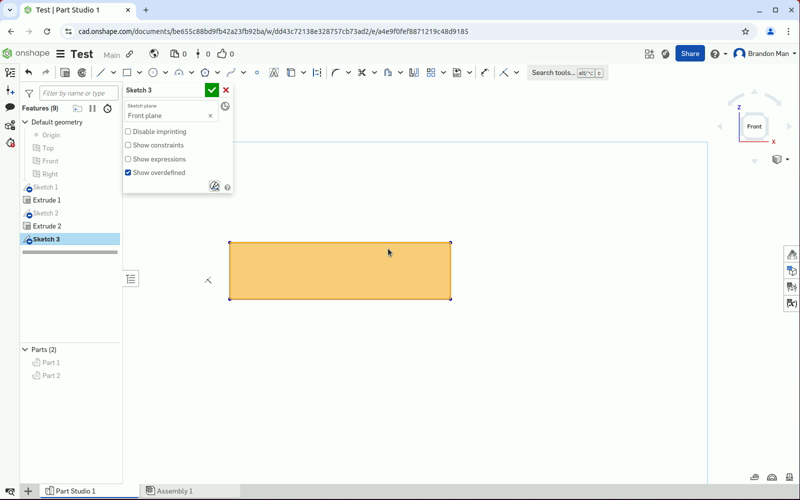
scroll(-6)
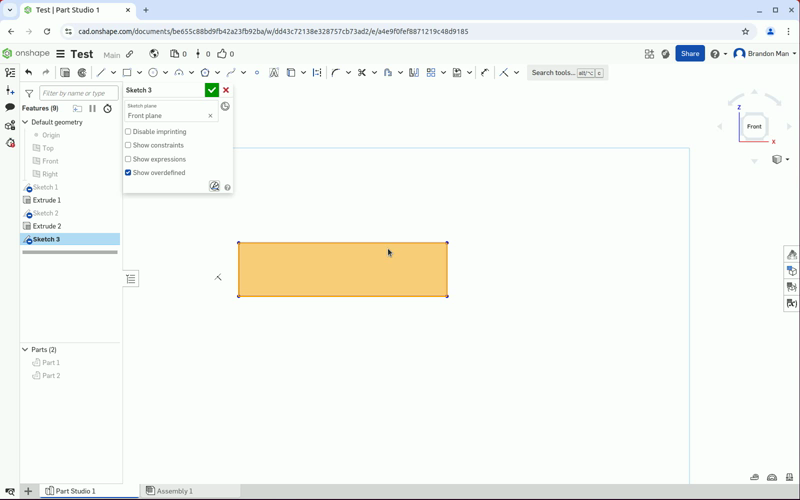
scroll(-6)
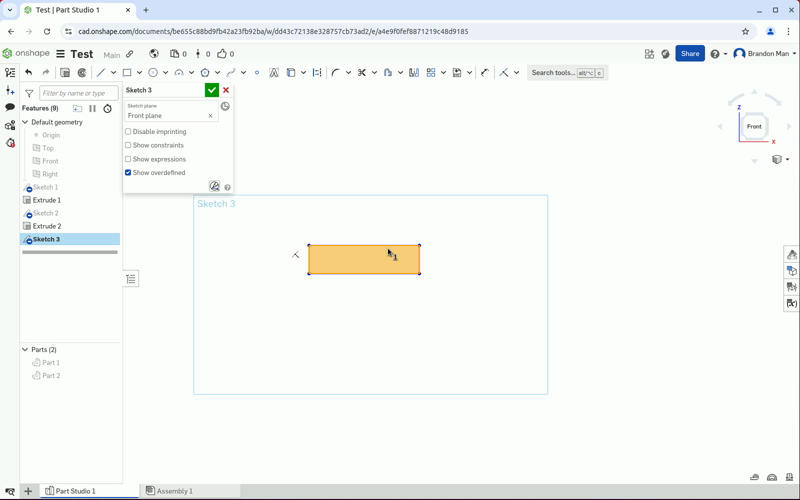
scroll(-6)
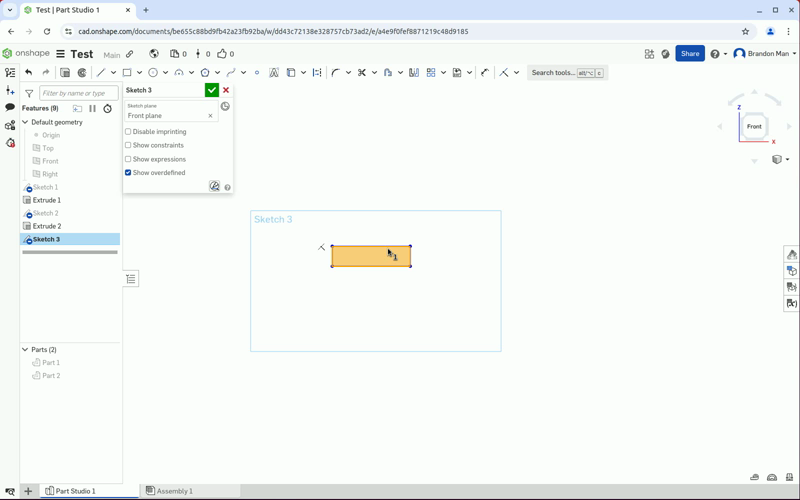
scroll(-6)
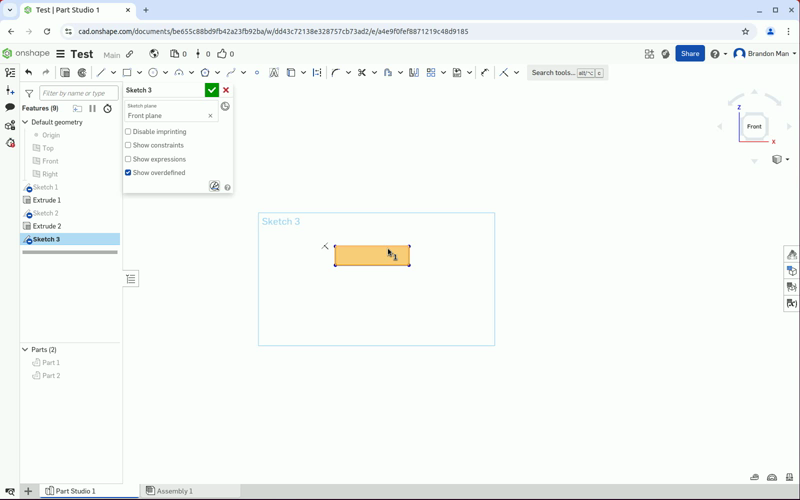
scroll(-6)
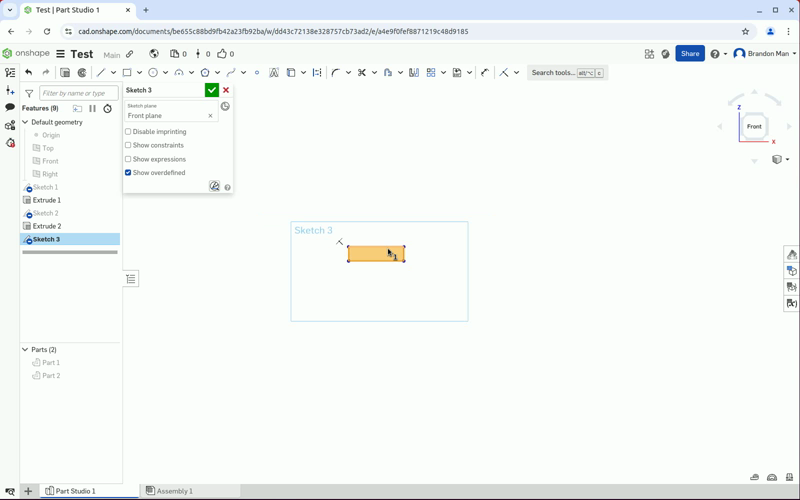
scroll(-6)
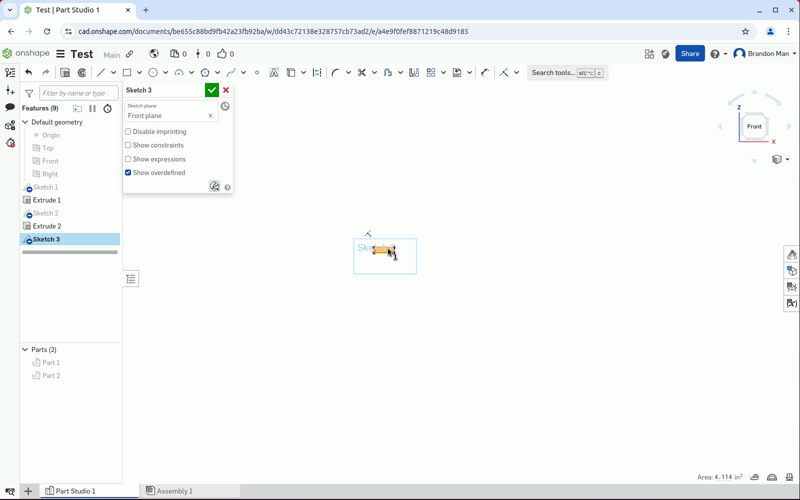
mouse_move(73, 352)
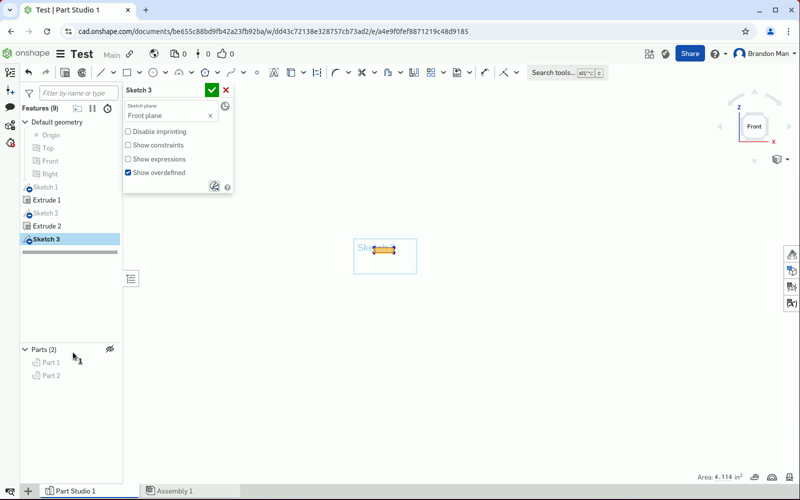
key(shift+y)
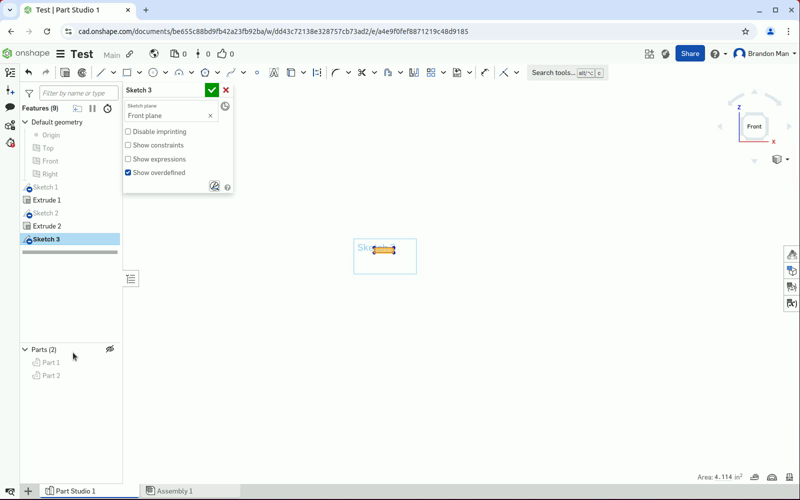
key(shift+e)
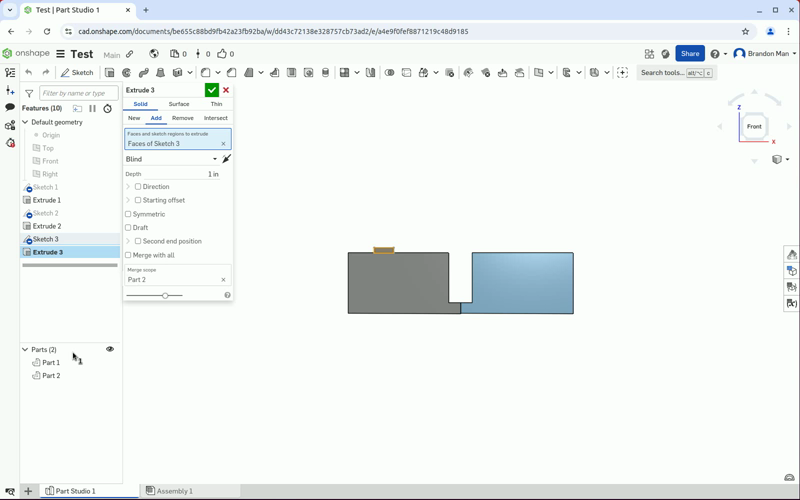
mouse_move(143, 106)
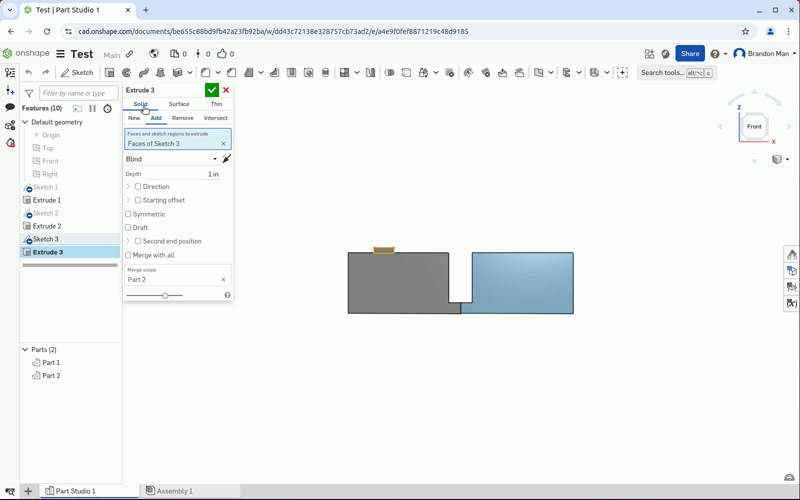
click(143, 106)
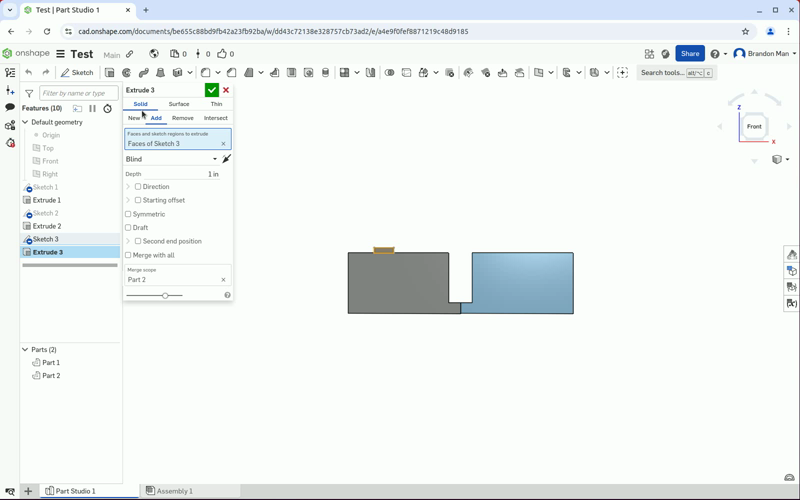
mouse_move(137, 120)
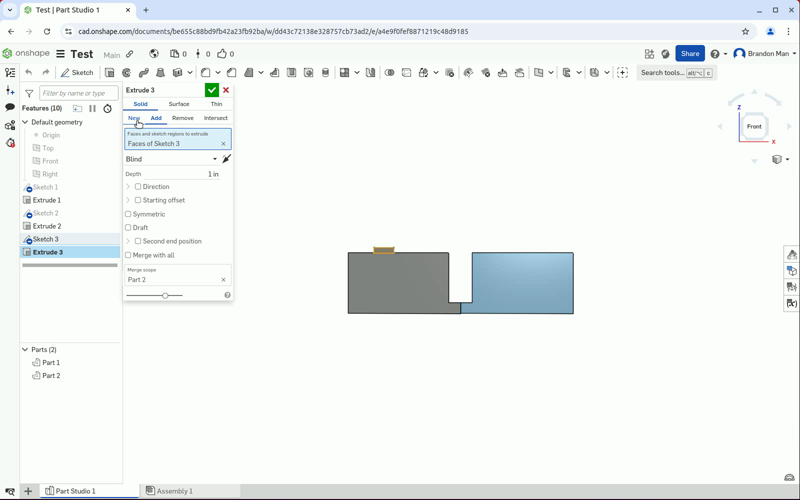
click(137, 120)
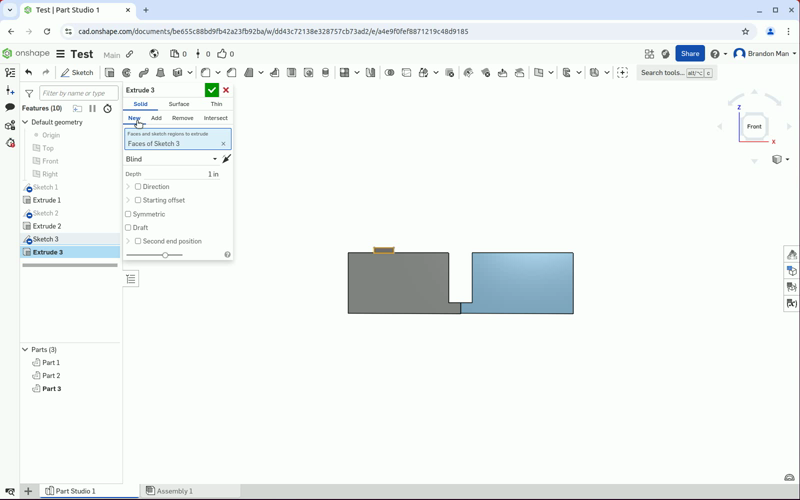
key(tab, 4)
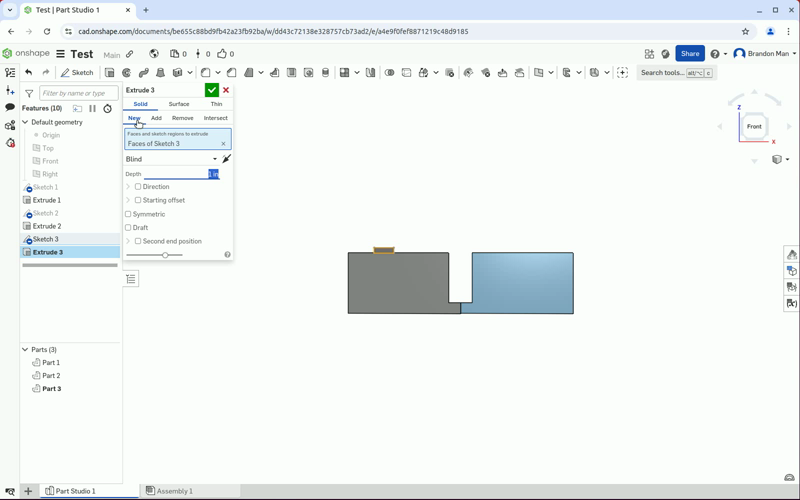
text(0.963)
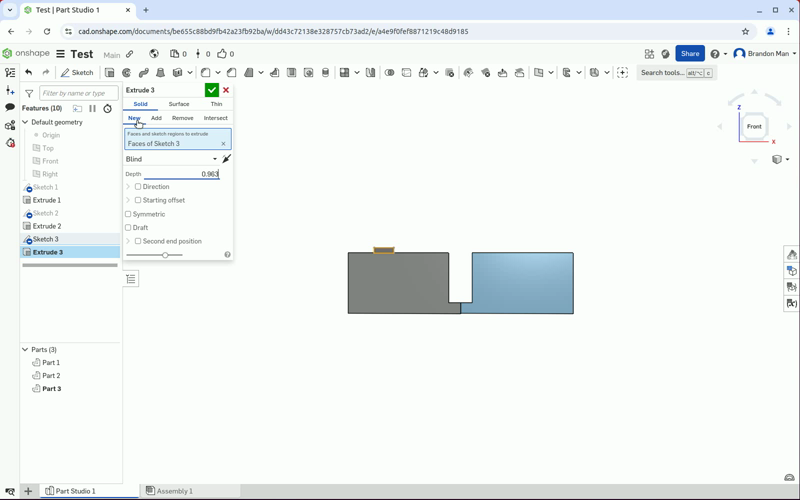
key(enter)
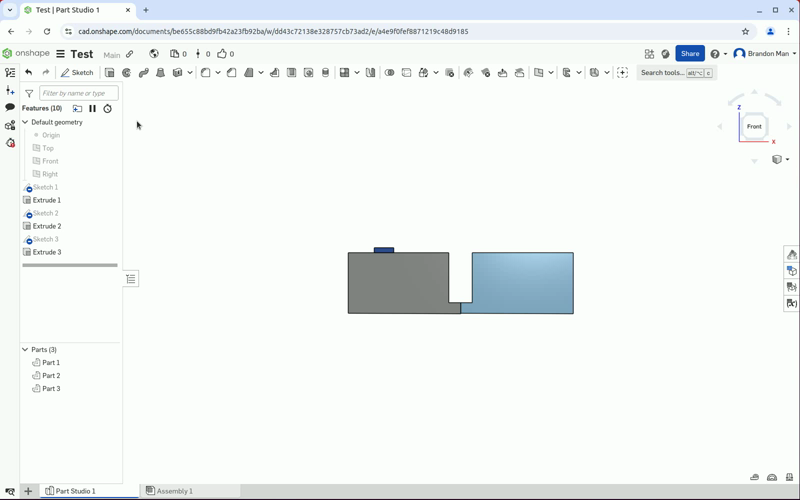
key(shift+h)
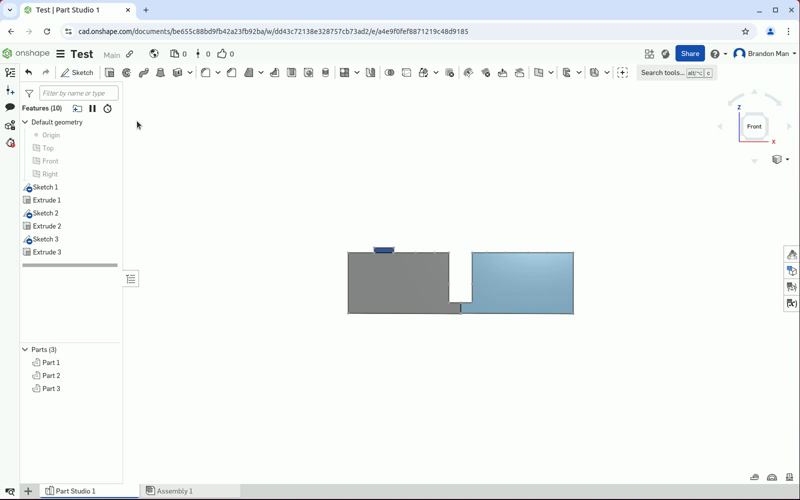
key(shift+h)
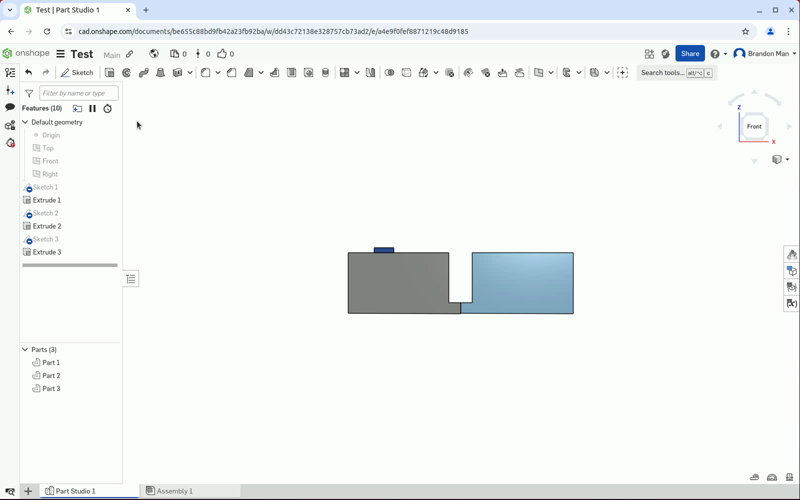
mouse_move(73, 189)
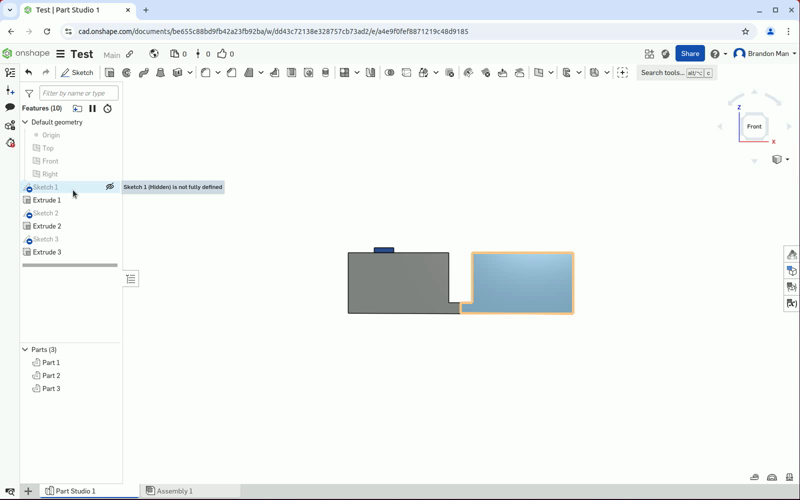
click(73, 189)
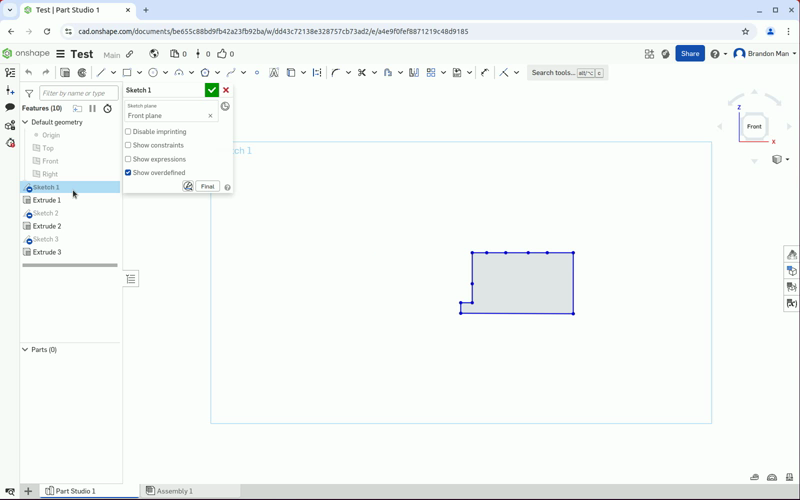
mouse_move(229, 92)
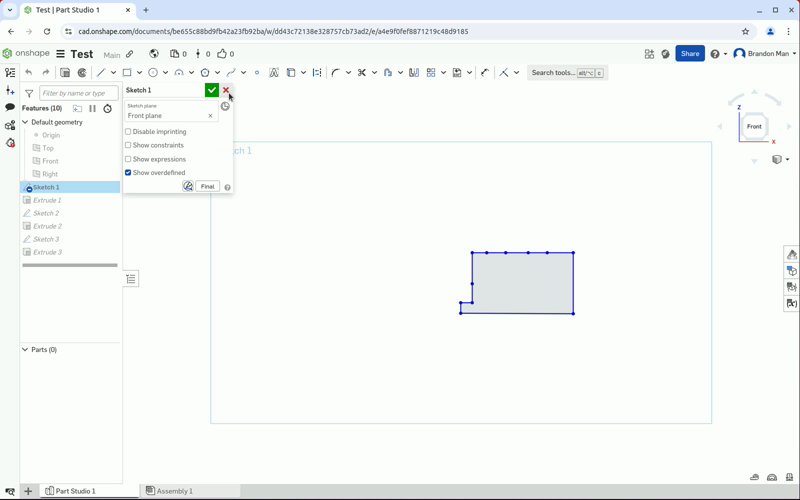
click(229, 92)
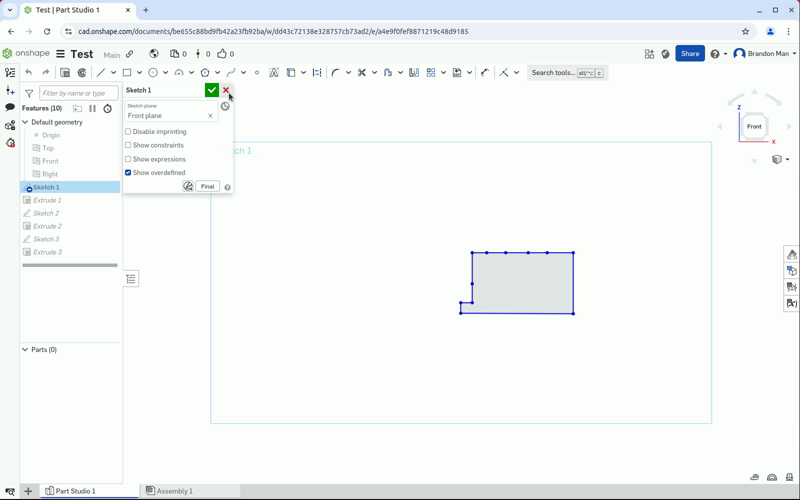
key(shift+s)
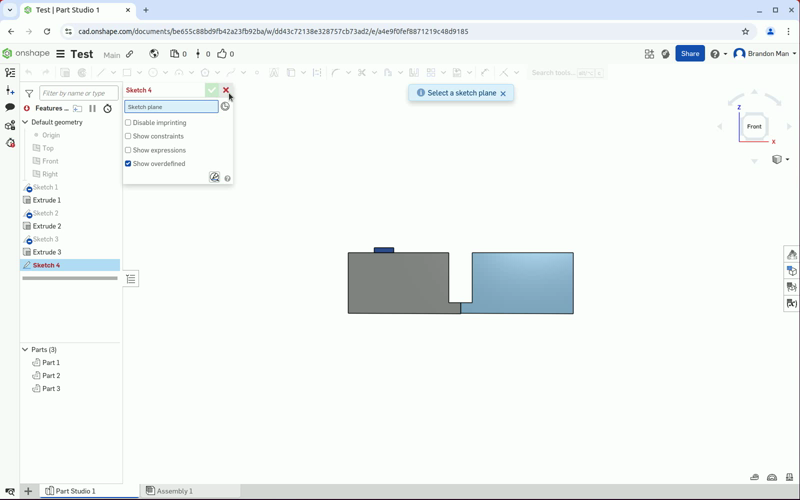
mouse_move(73, 163)
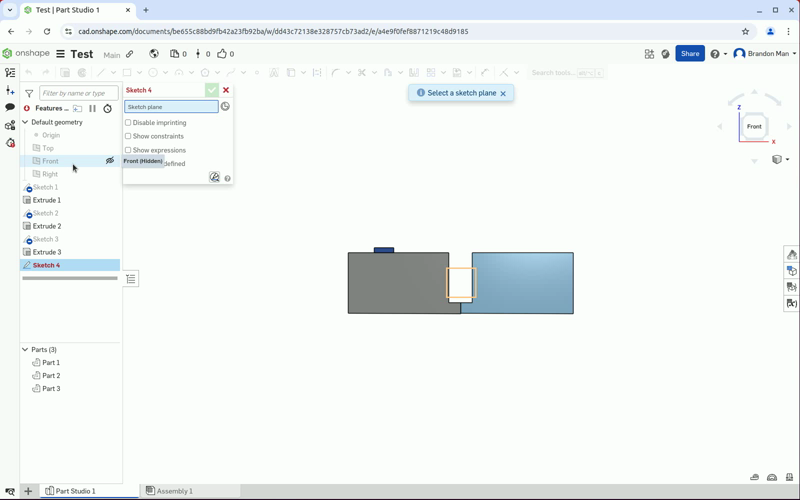
click(73, 163)
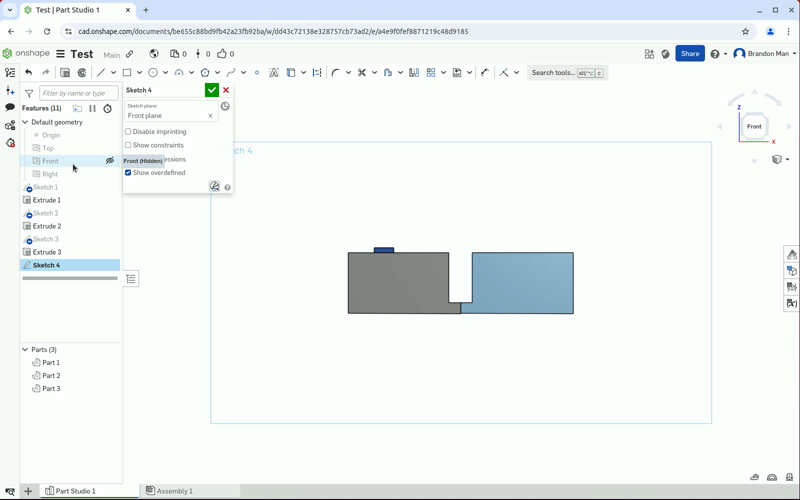
mouse_move(73, 352)
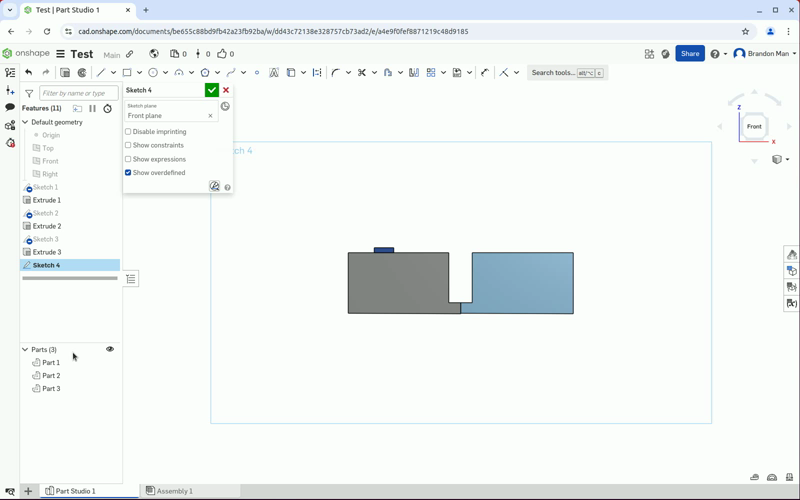
key(y)
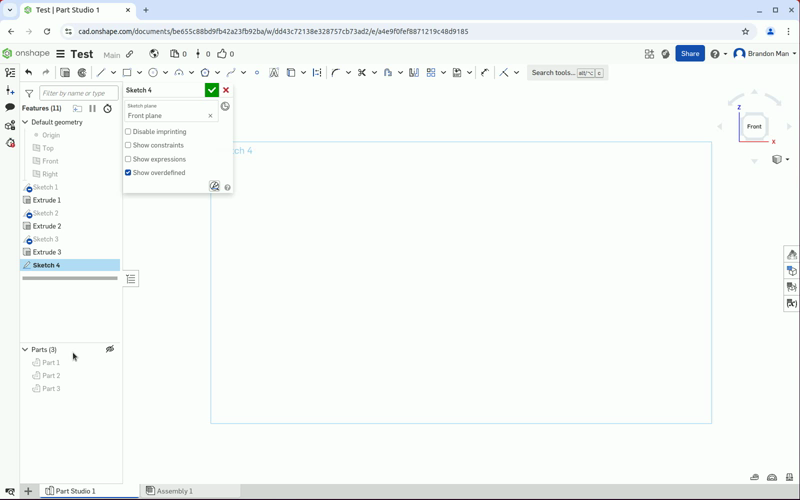
key(l)
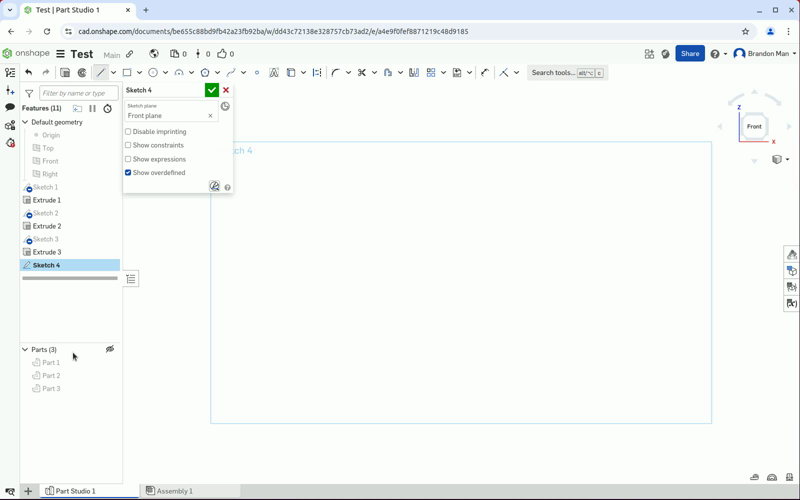
key_down(shift)
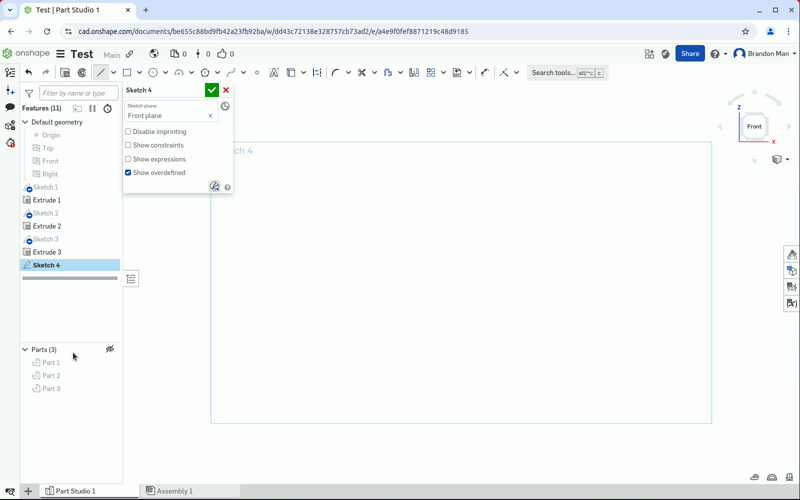
mouse_move(414, 252)
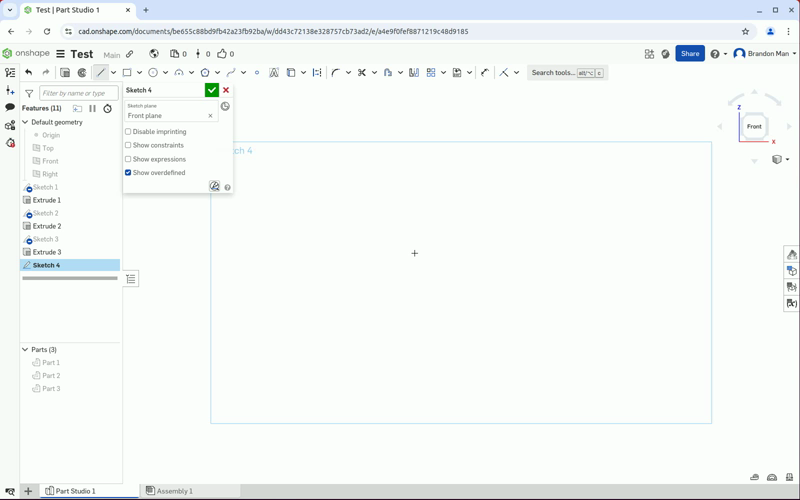
click(414, 252)
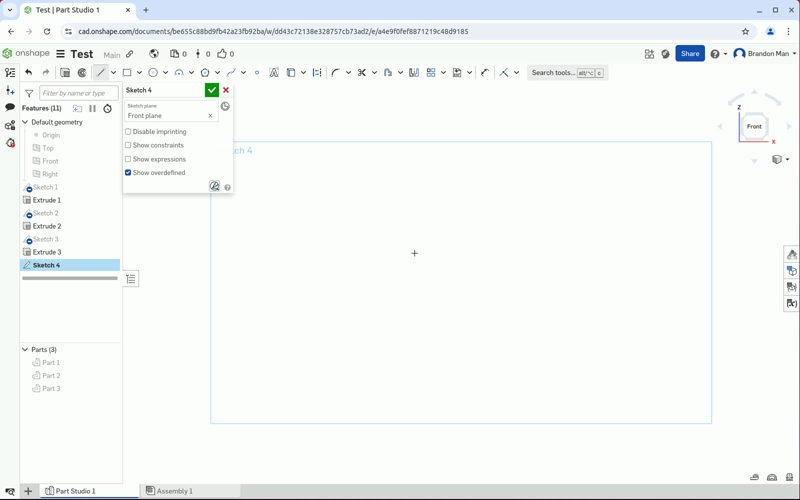
key_up(shift)
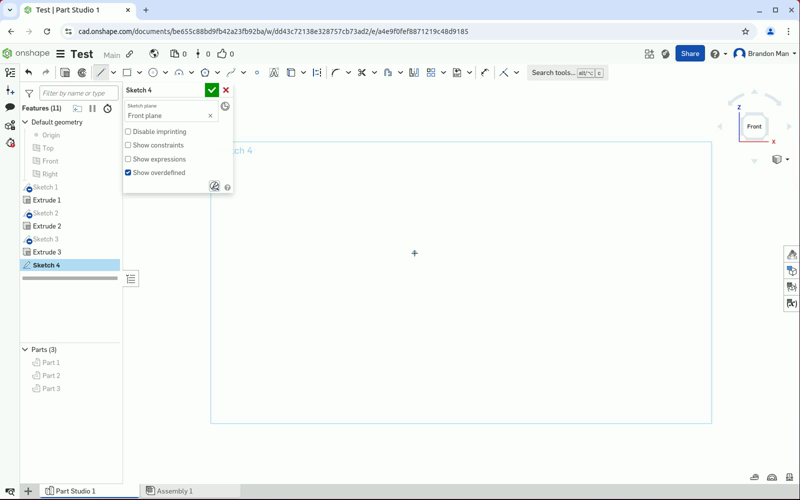
key_down(shift)
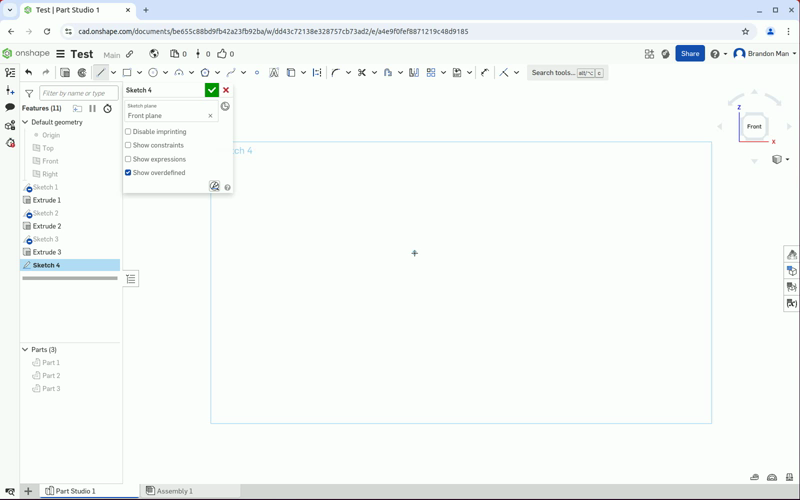
mouse_move(444, 252)
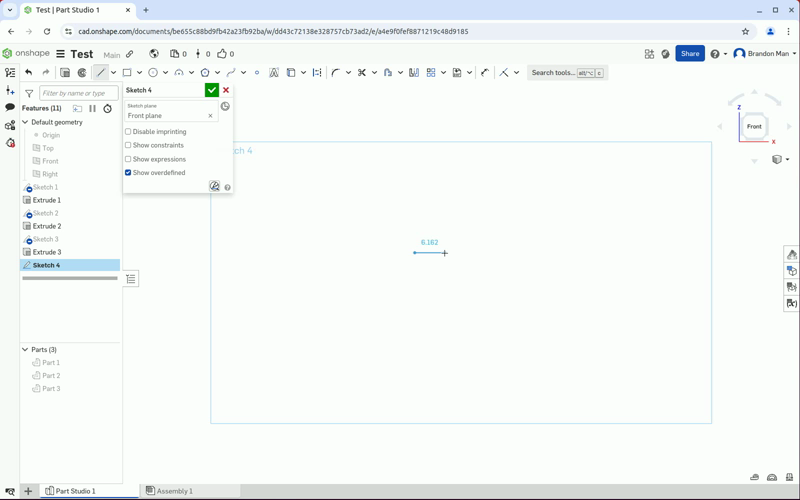
mouse_move(434, 252)
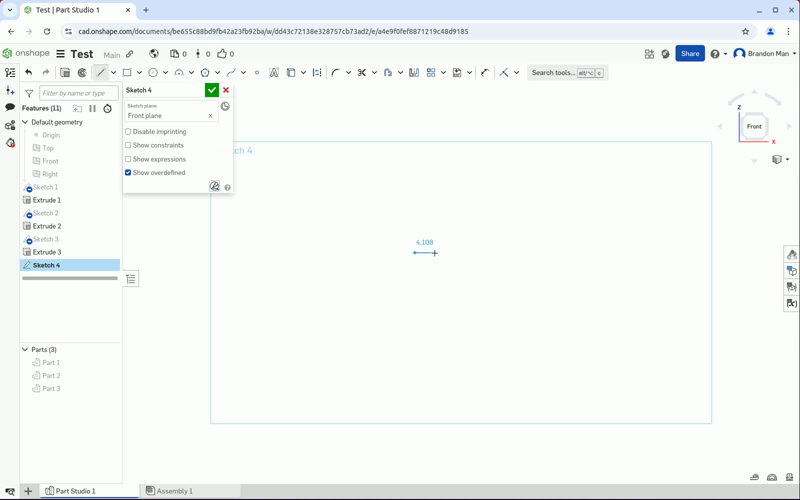
click(434, 252)
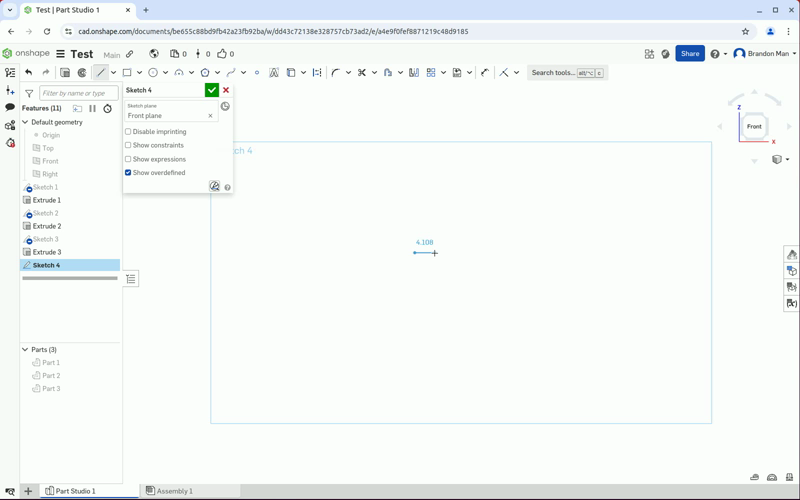
key_up(shift)
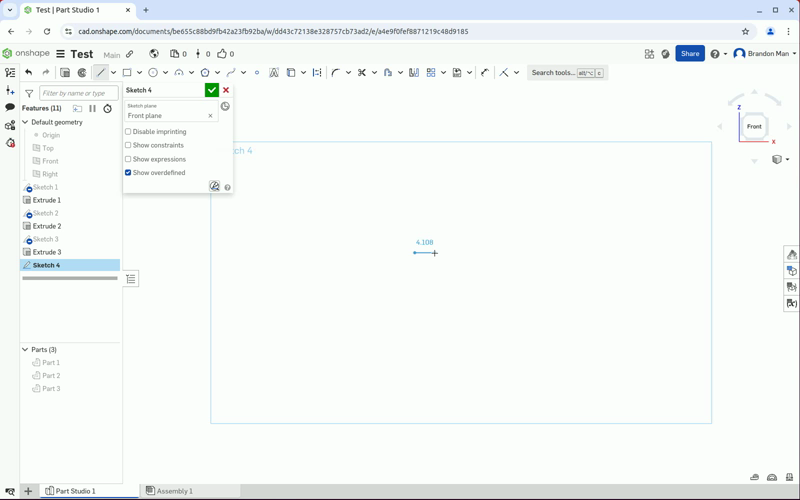
key_down(shift)
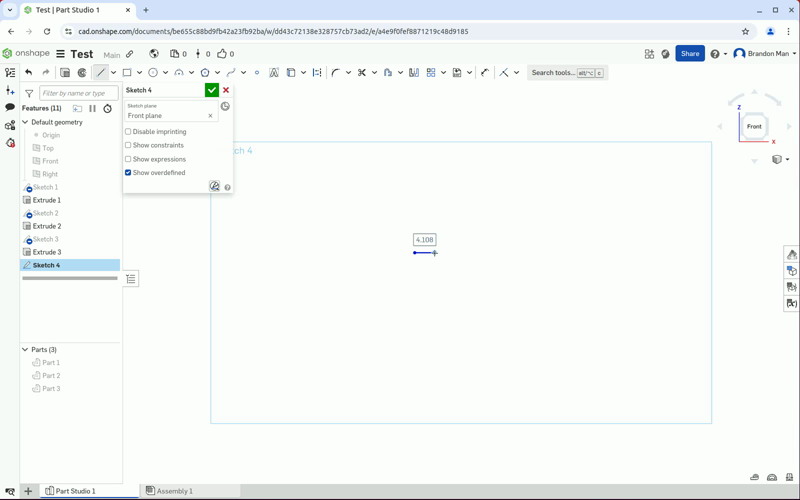
mouse_move(464, 252)
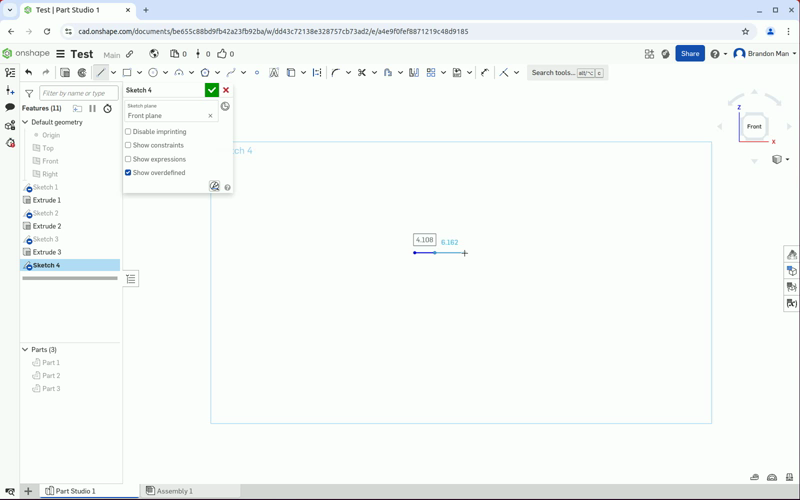
mouse_move(434, 247)
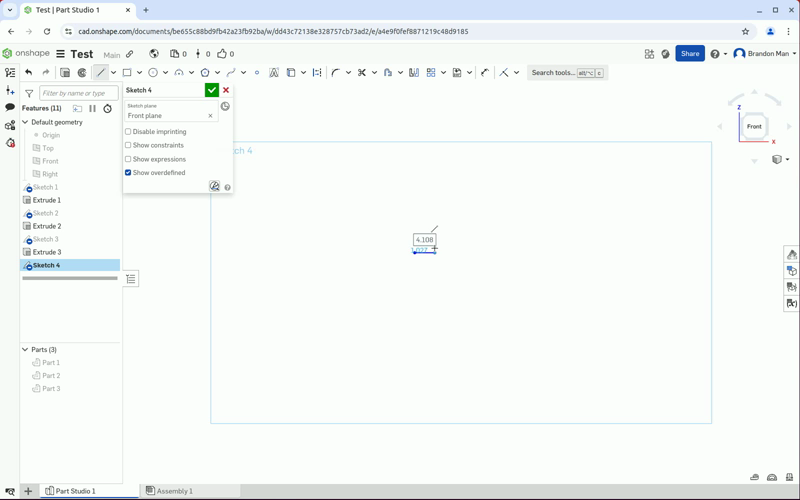
scroll(6)
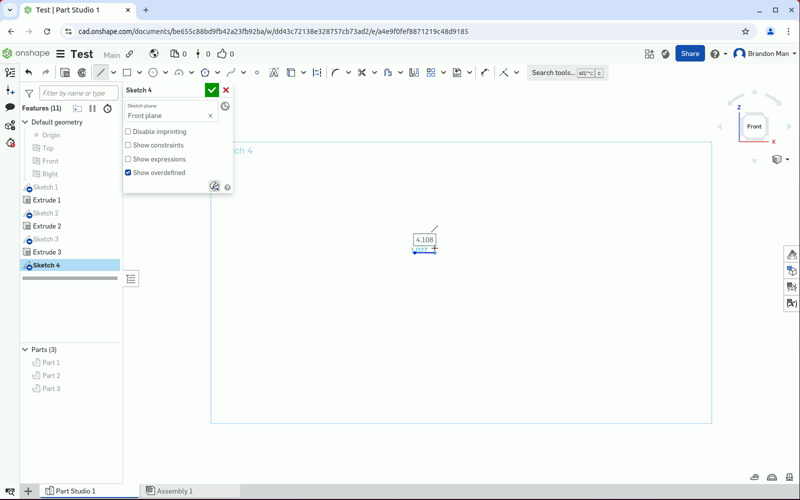
scroll(6)
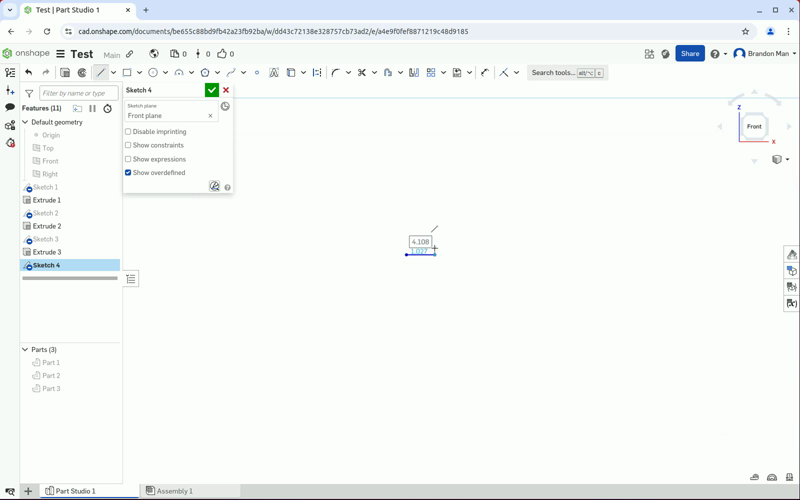
scroll(6)
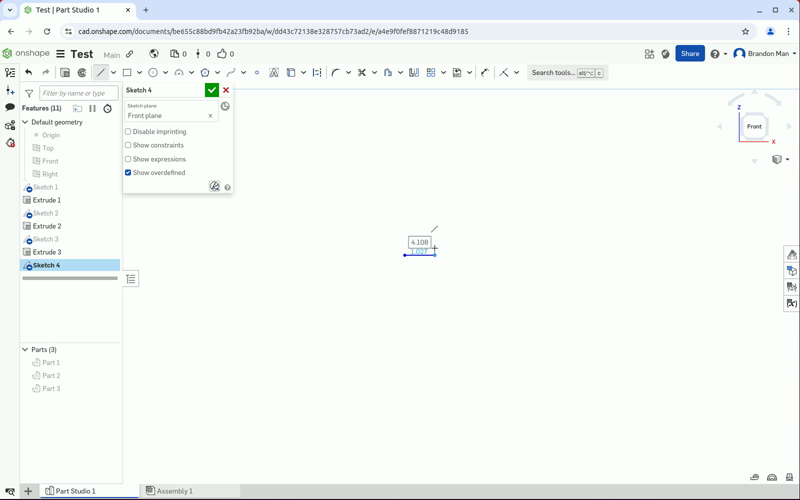
scroll(6)
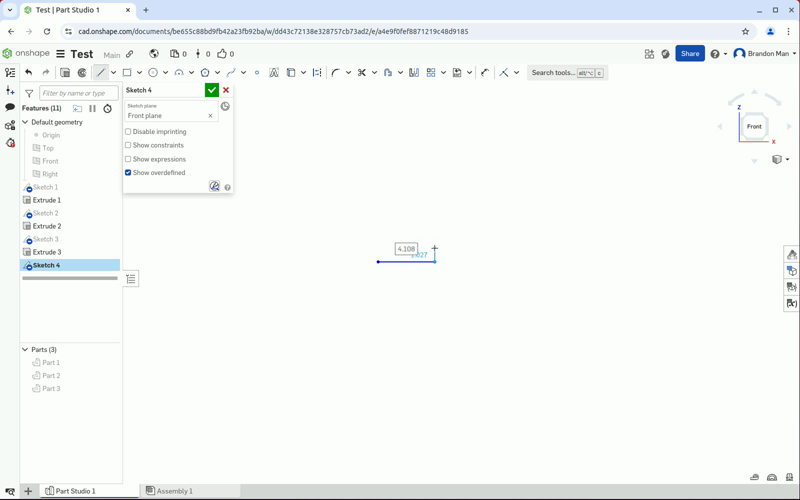
scroll(6)
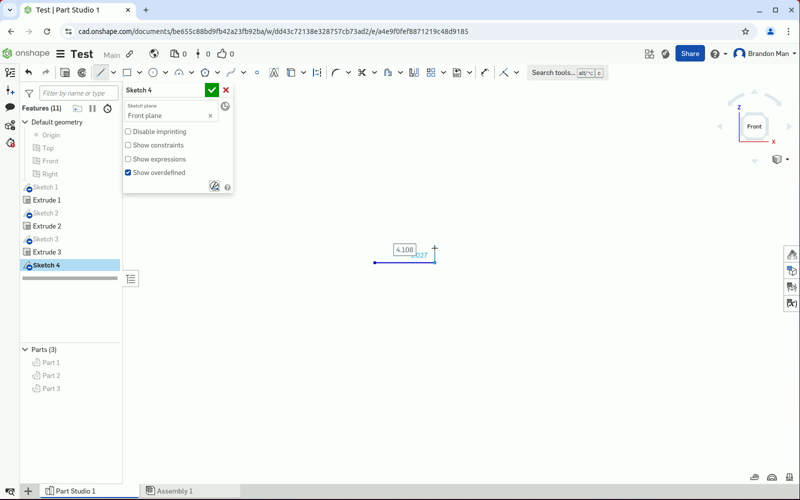
scroll(6)
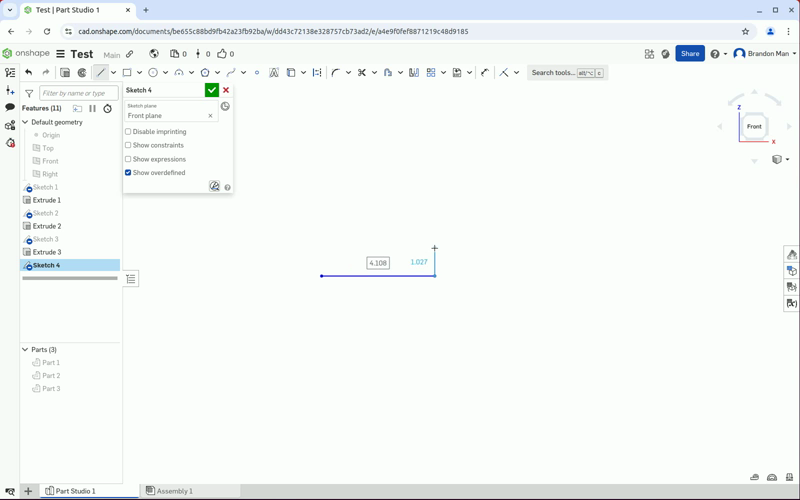
scroll(6)
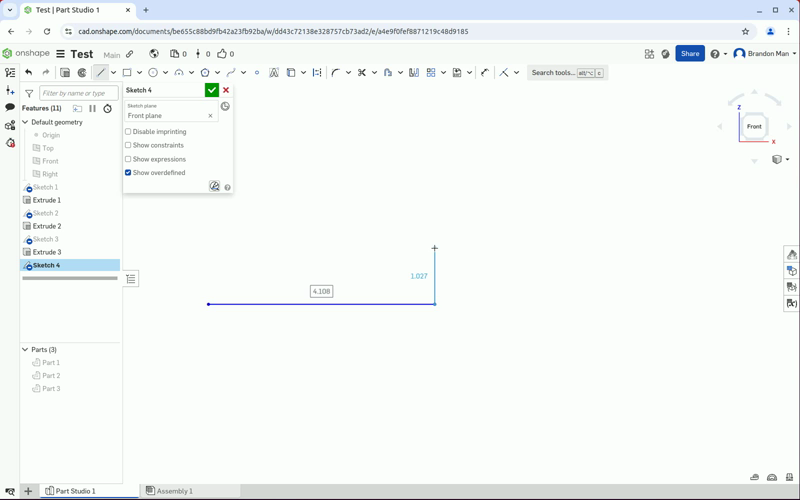
click(434, 247)
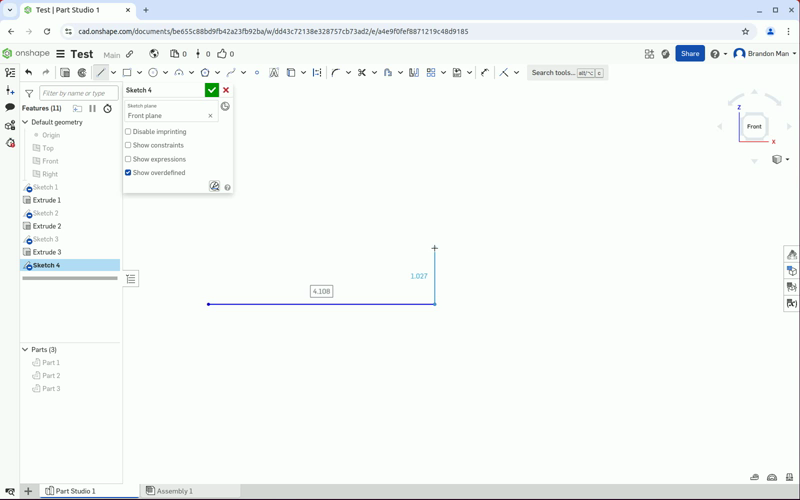
scroll(-6)
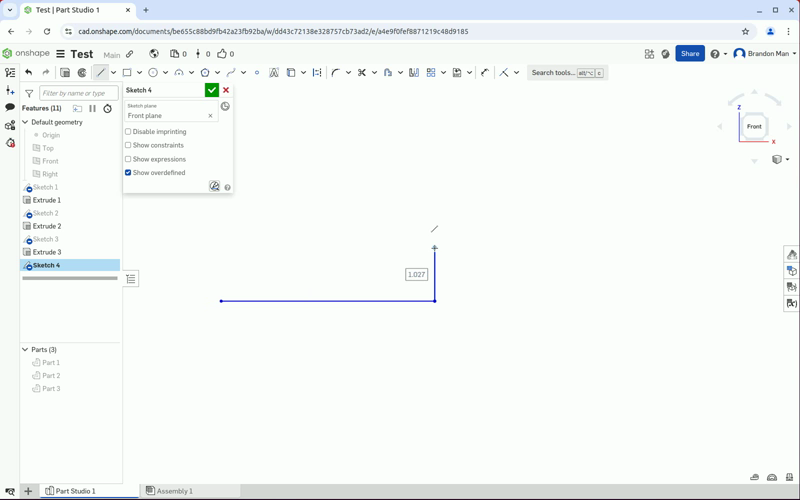
scroll(-6)
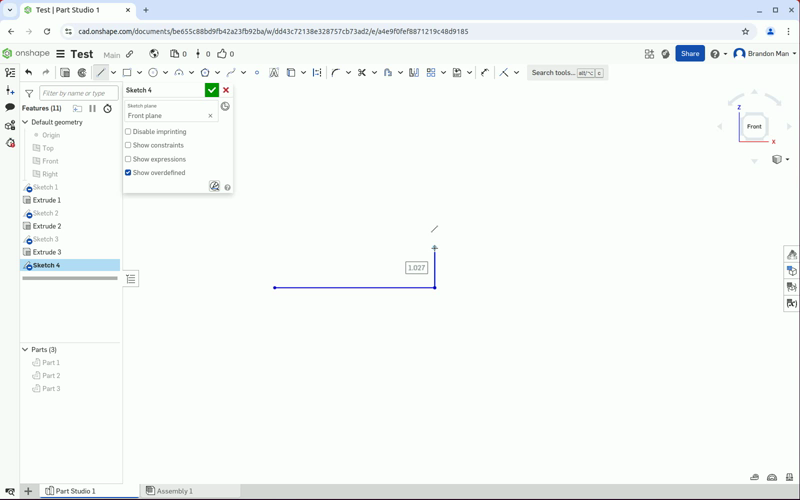
scroll(-6)
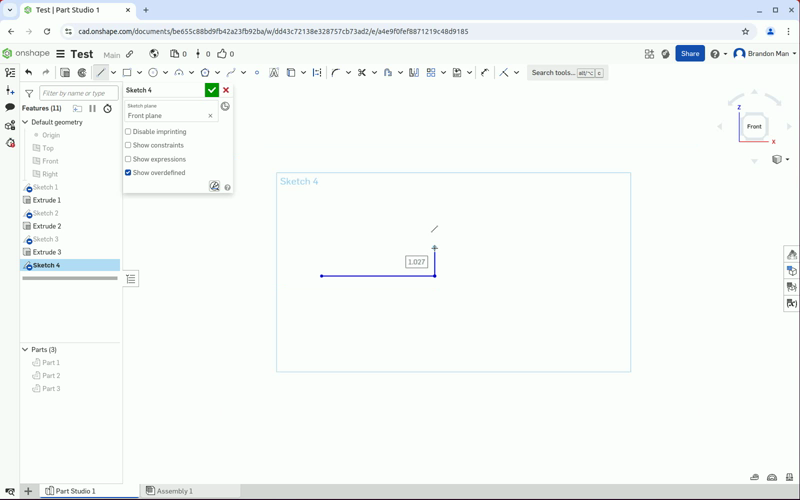
scroll(-6)
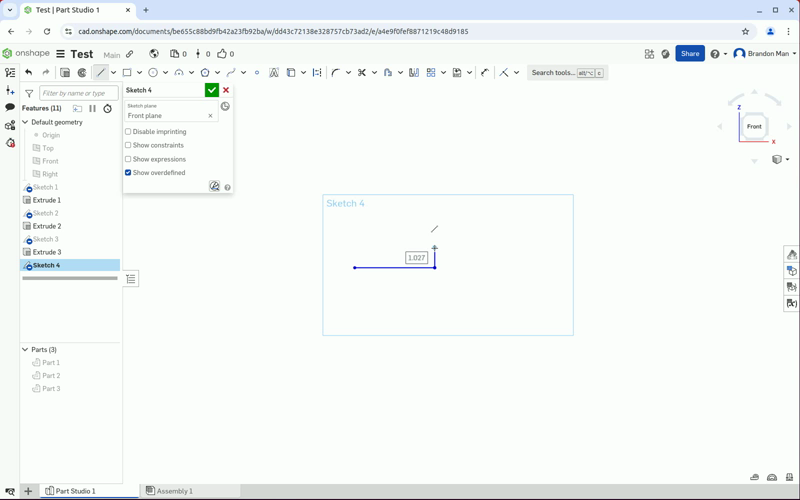
scroll(-6)
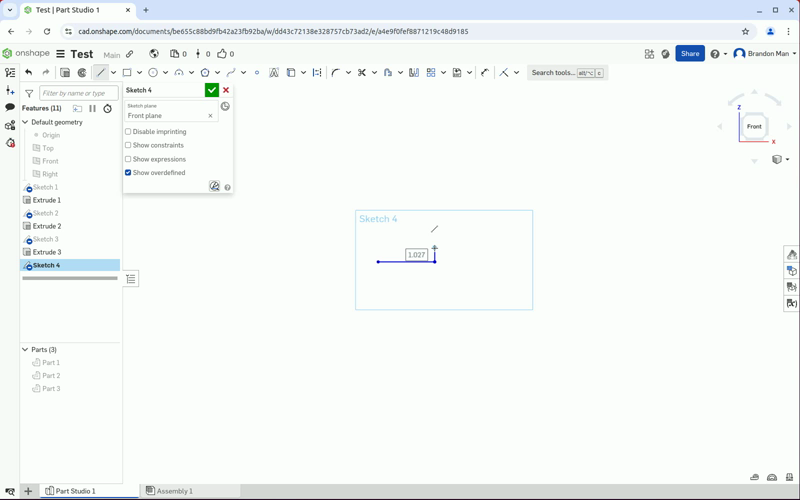
scroll(-6)
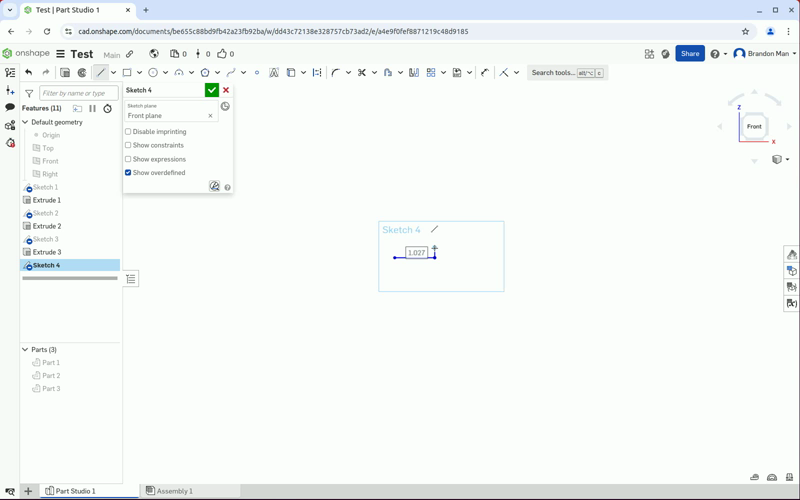
scroll(-6)
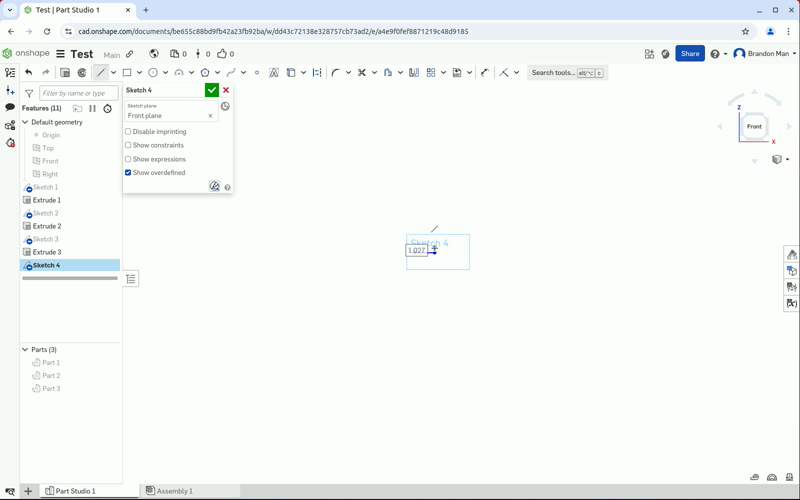
key_up(shift)
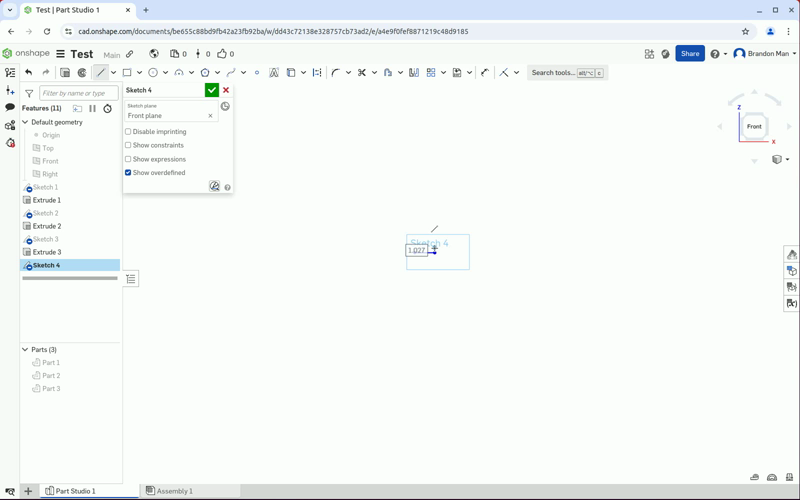
key_down(shift)
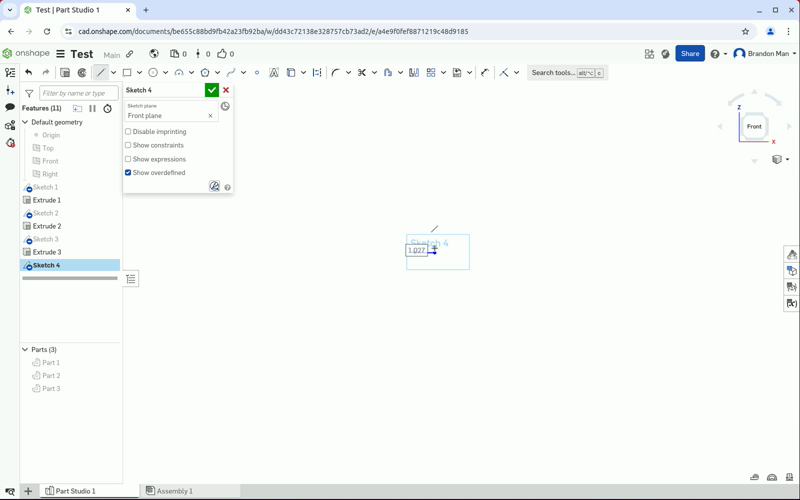
mouse_move(464, 247)
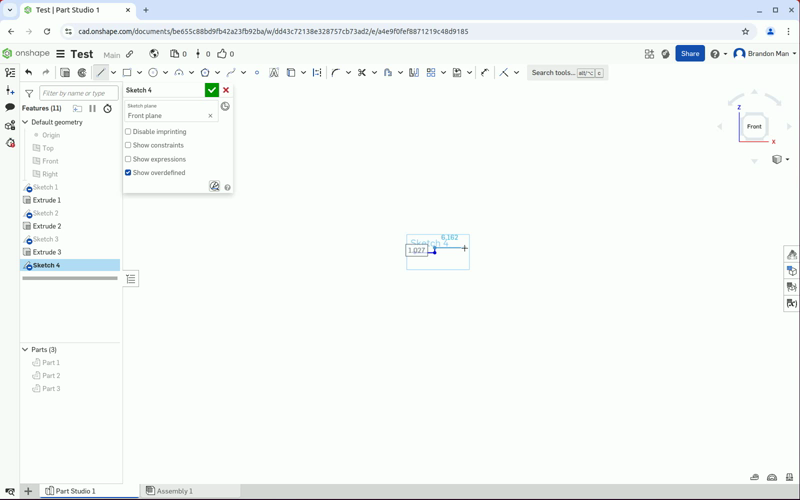
mouse_move(414, 247)
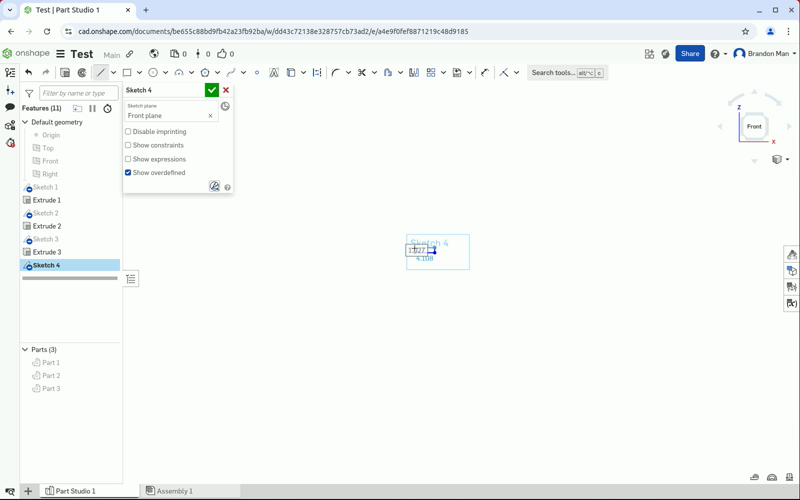
click(414, 247)
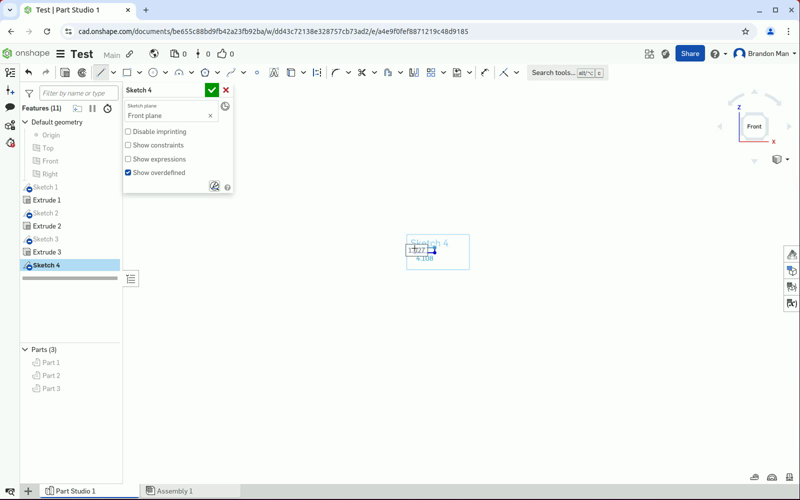
key_up(shift)
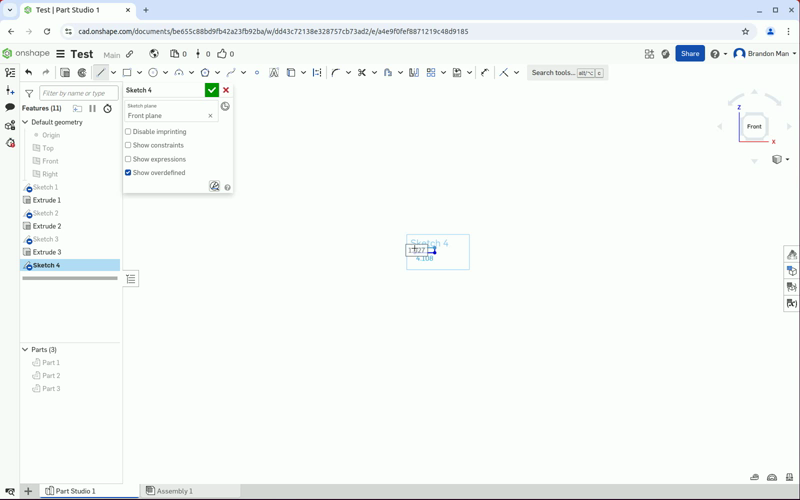
mouse_move(444, 247)
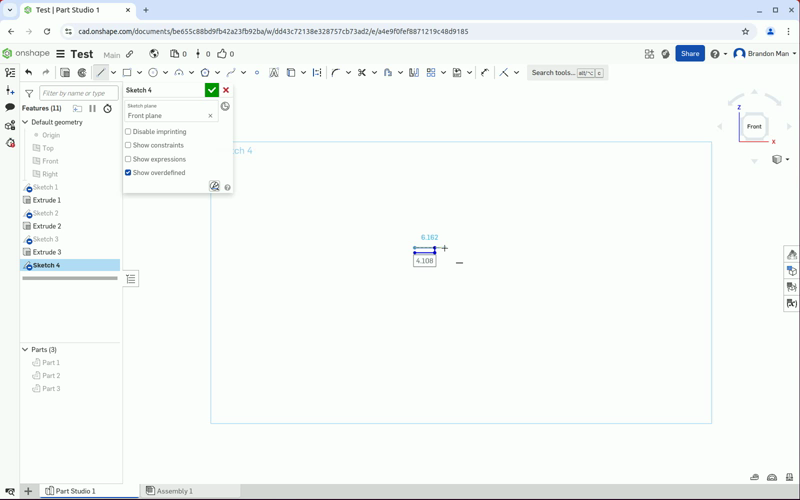
key_down(shift)
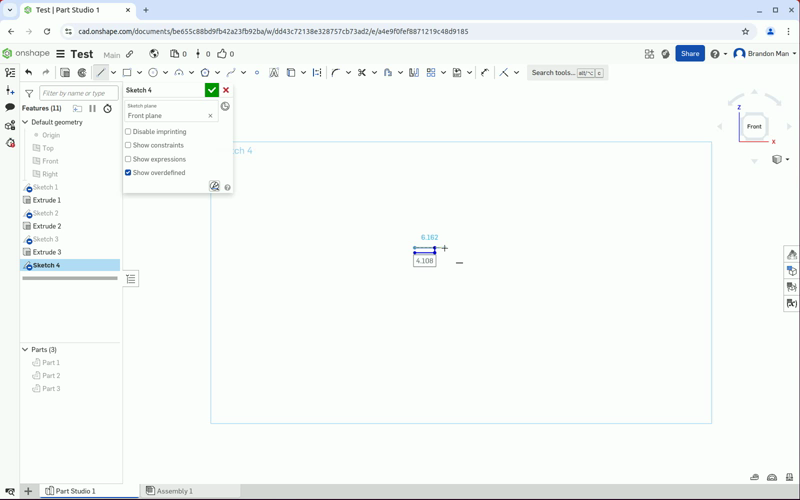
mouse_move(414, 252)
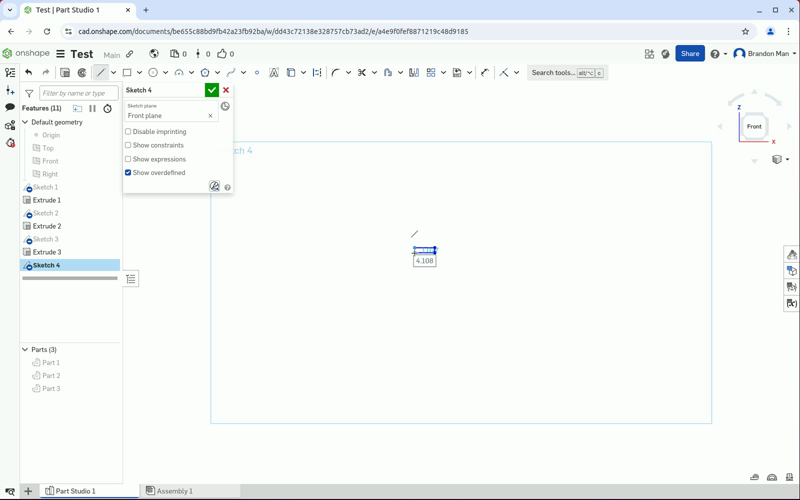
scroll(6)
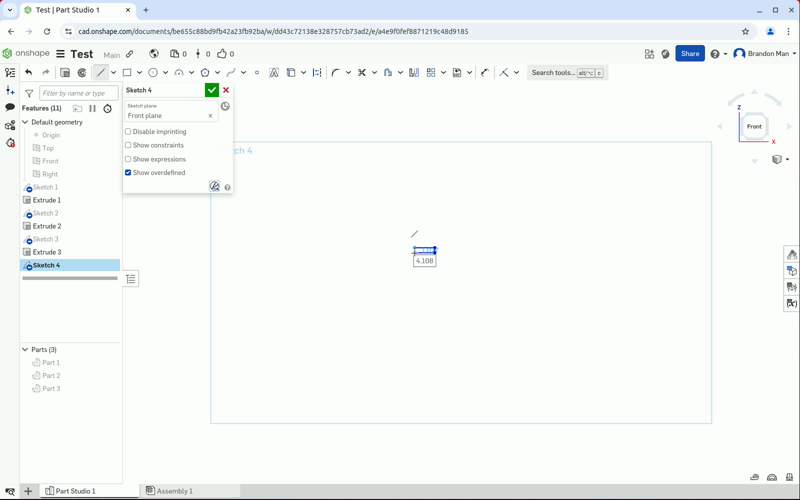
scroll(6)
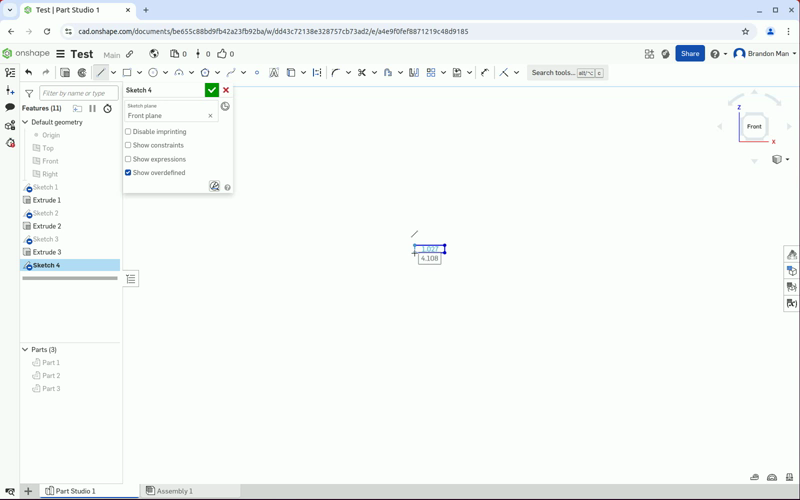
scroll(6)
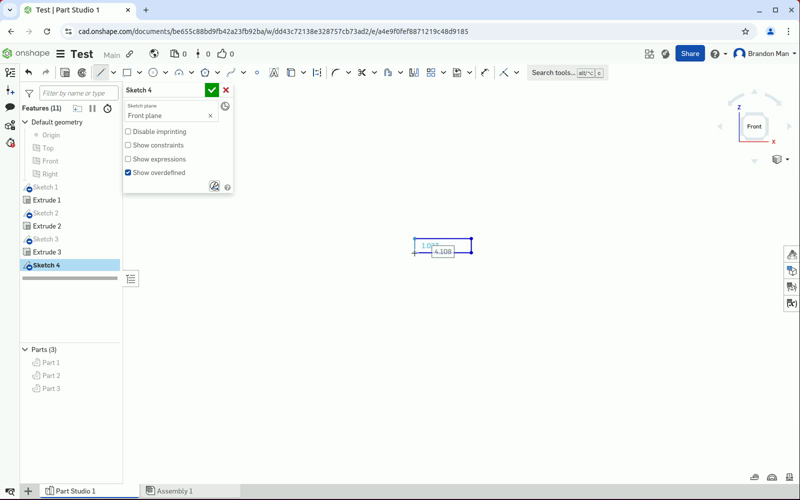
scroll(6)
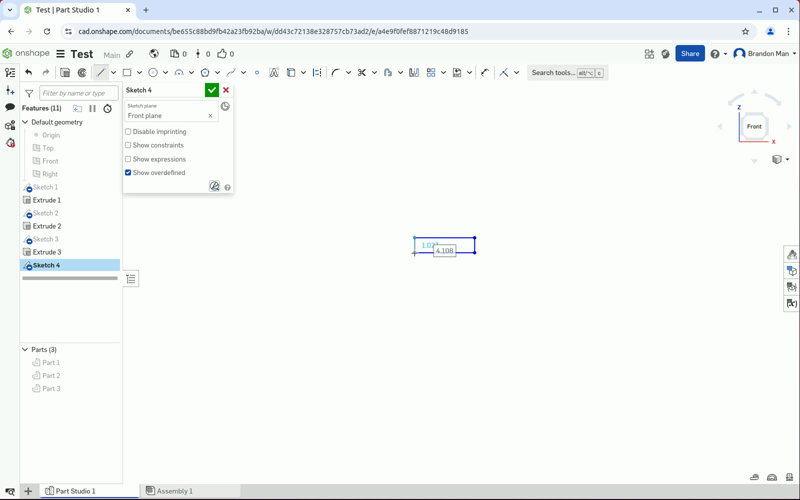
scroll(6)
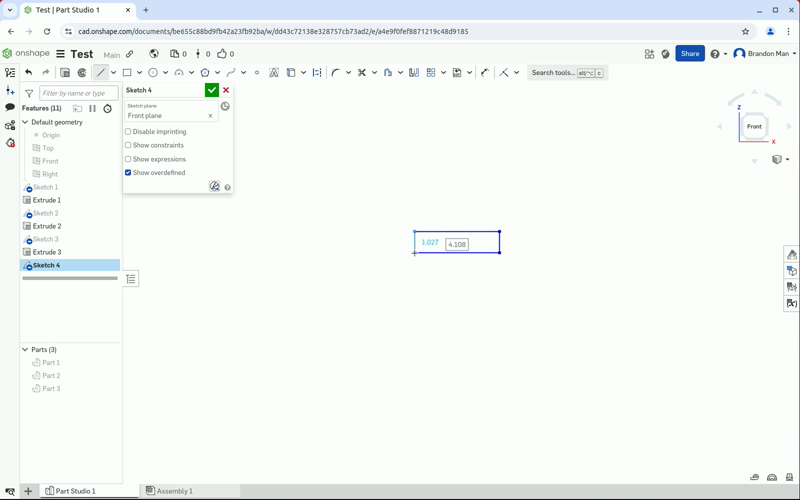
scroll(6)
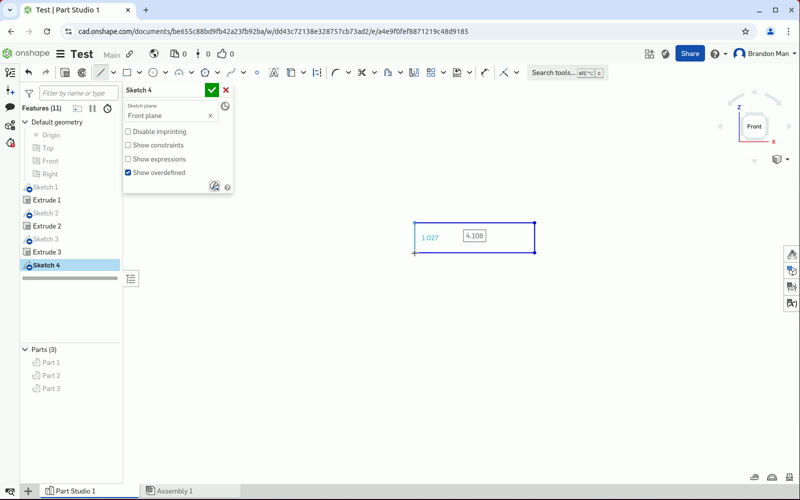
scroll(6)
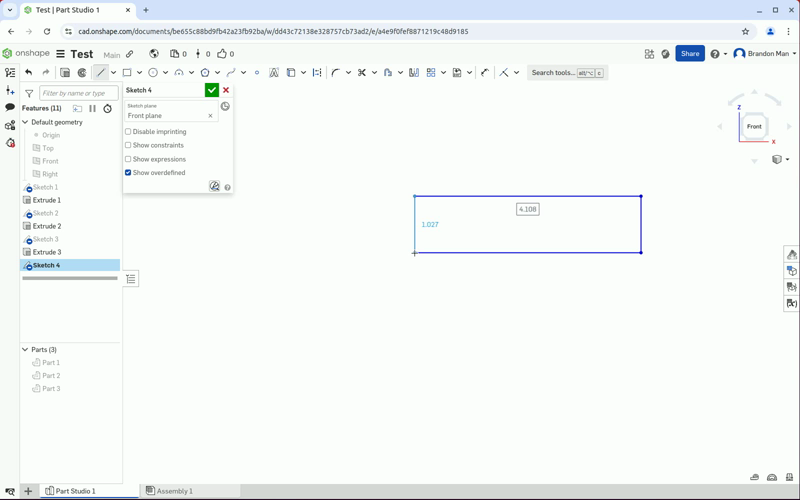
key_up(shift)
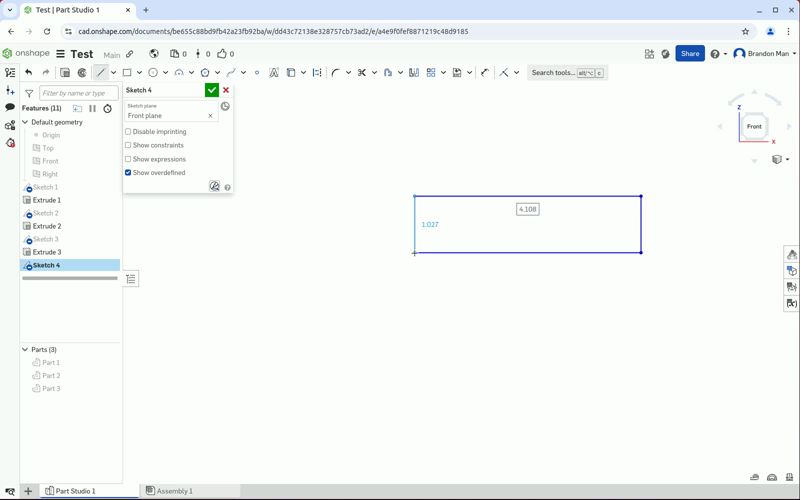
click(414, 252)
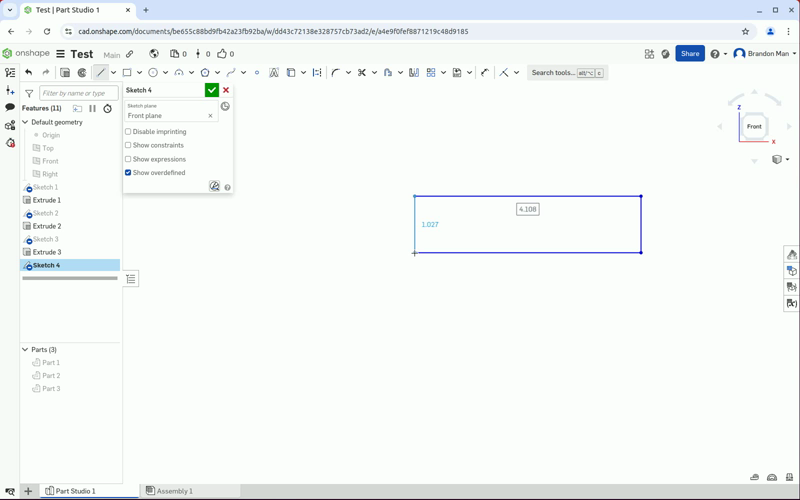
scroll(-6)
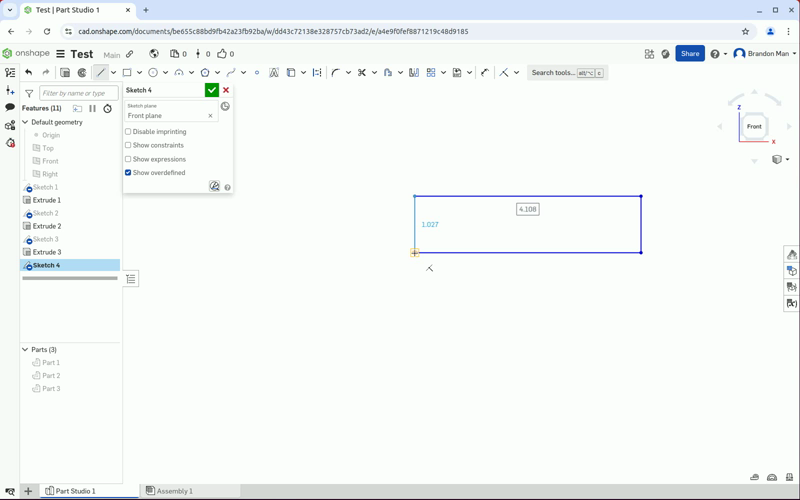
scroll(-6)
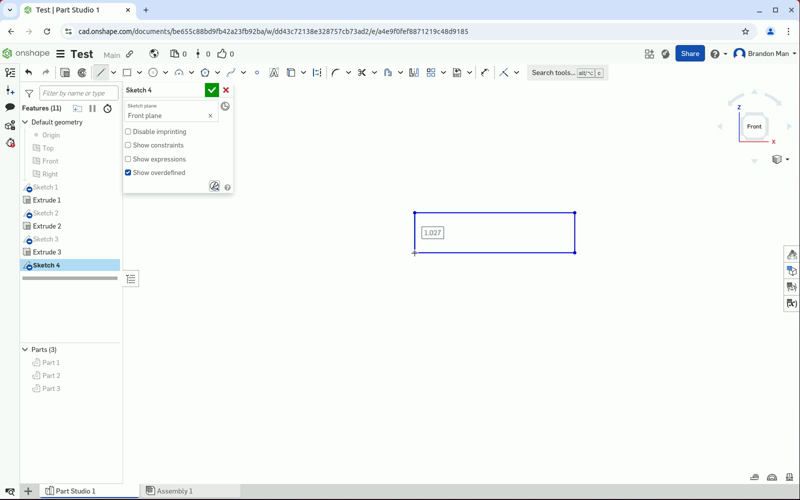
scroll(-6)
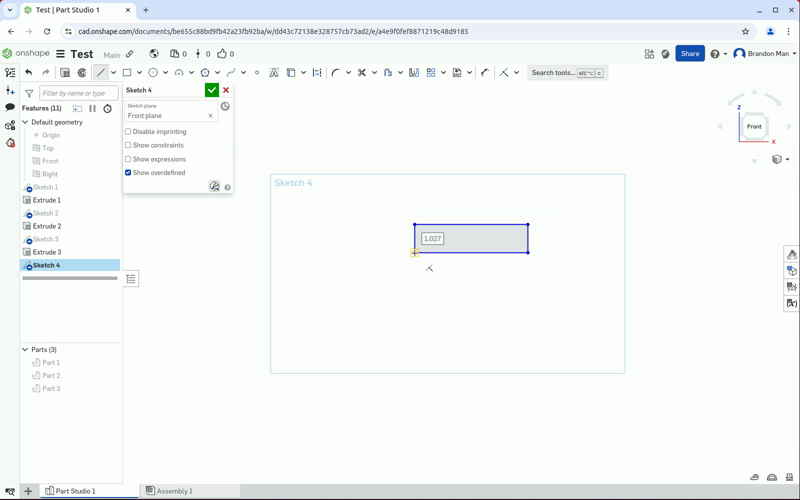
scroll(-6)
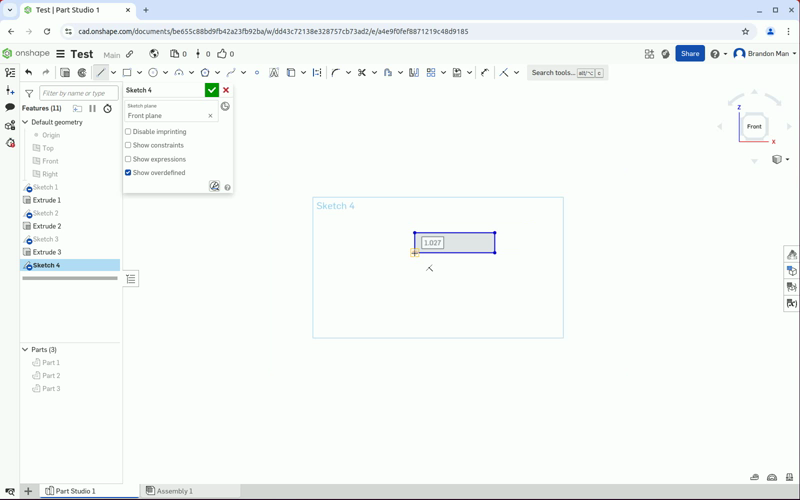
scroll(-6)
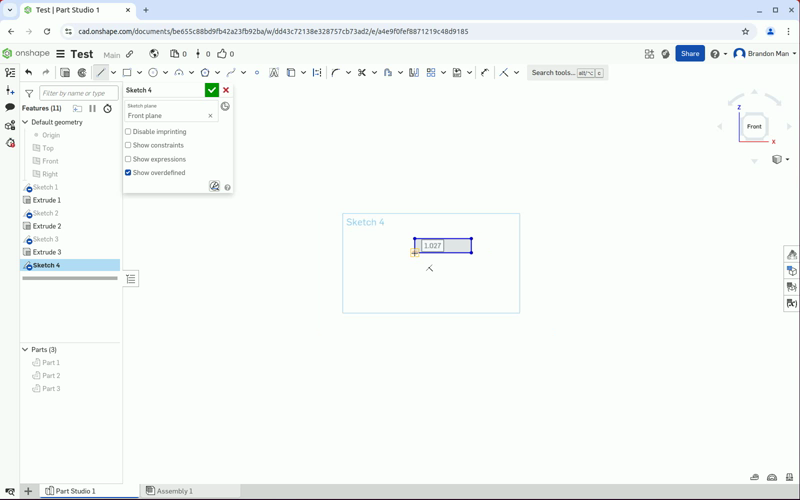
scroll(-6)
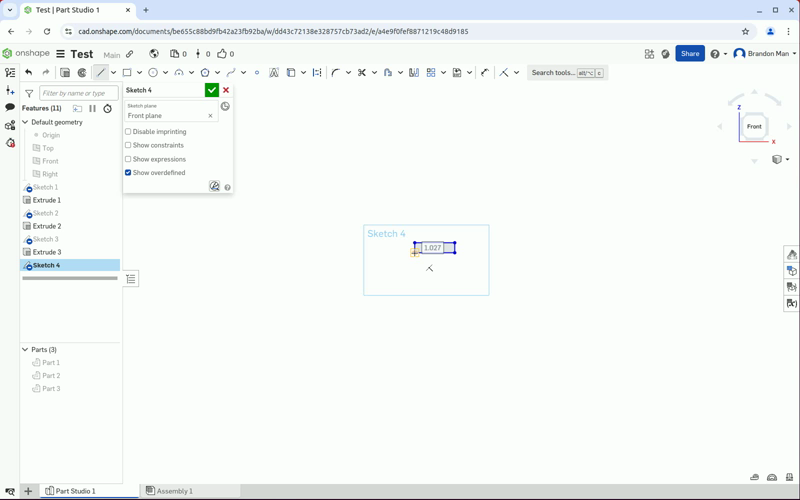
scroll(-6)
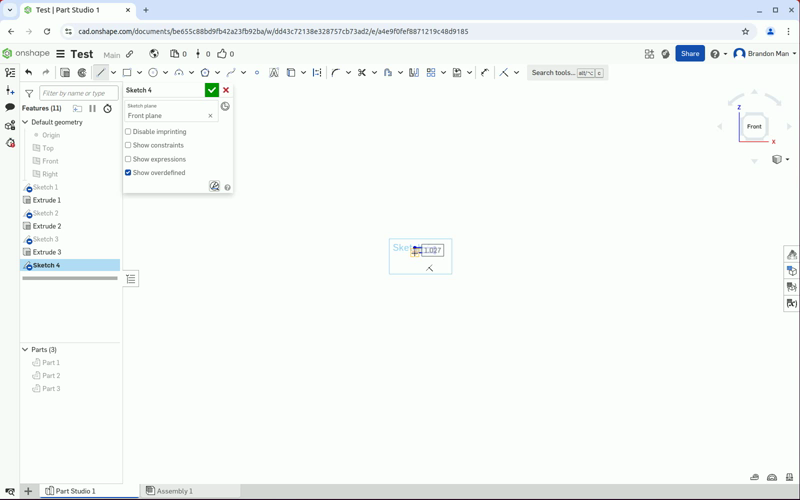
key(esc)
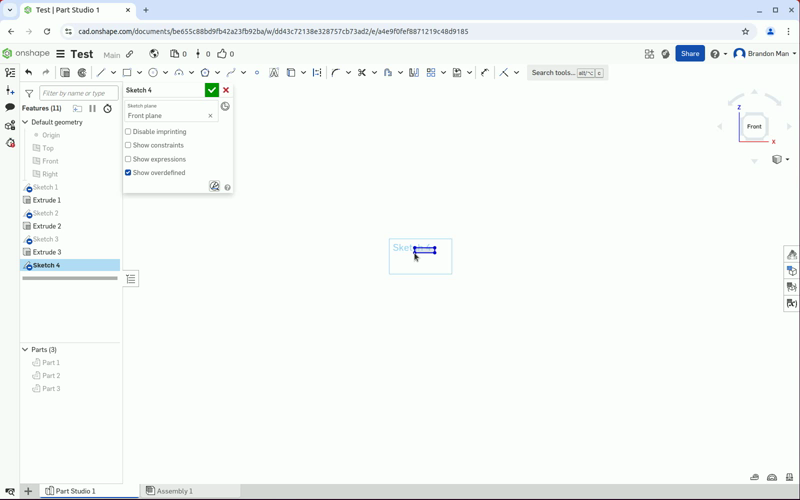
mouse_move(429, 247)
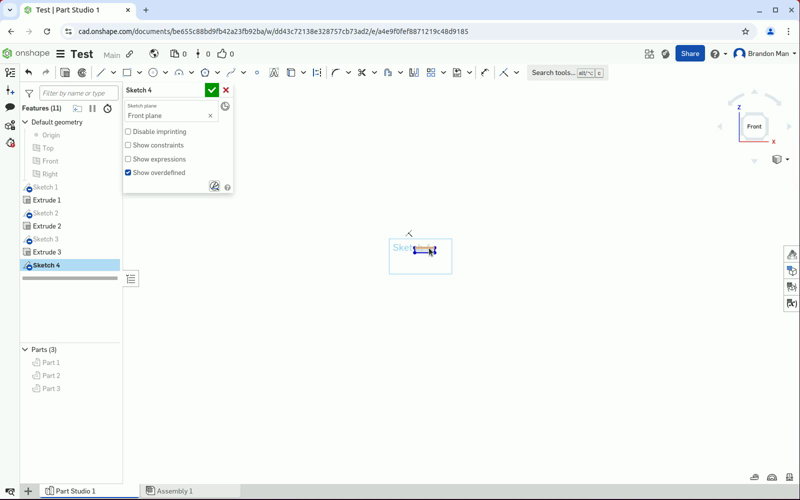
scroll(6)
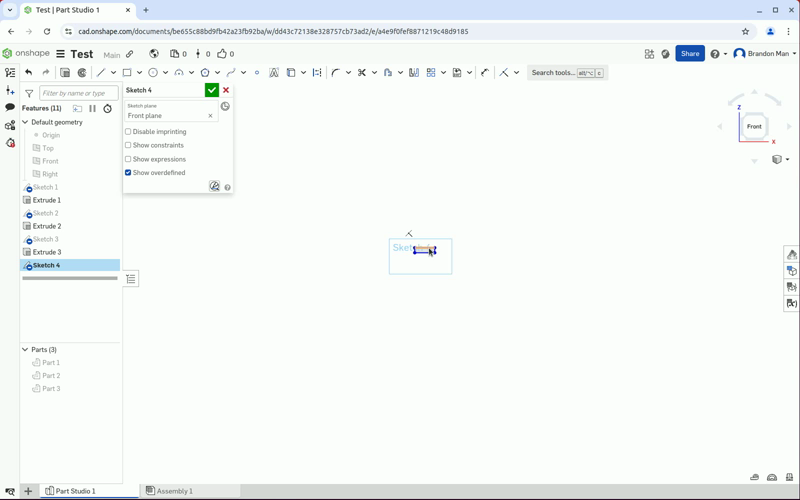
scroll(6)
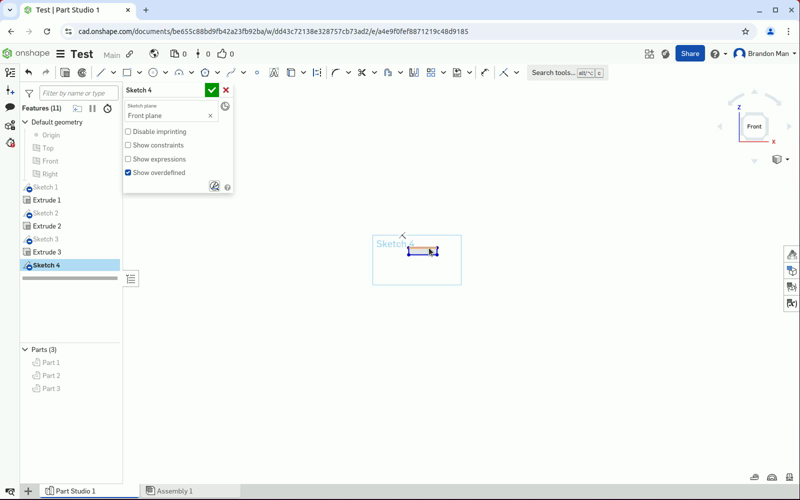
scroll(6)
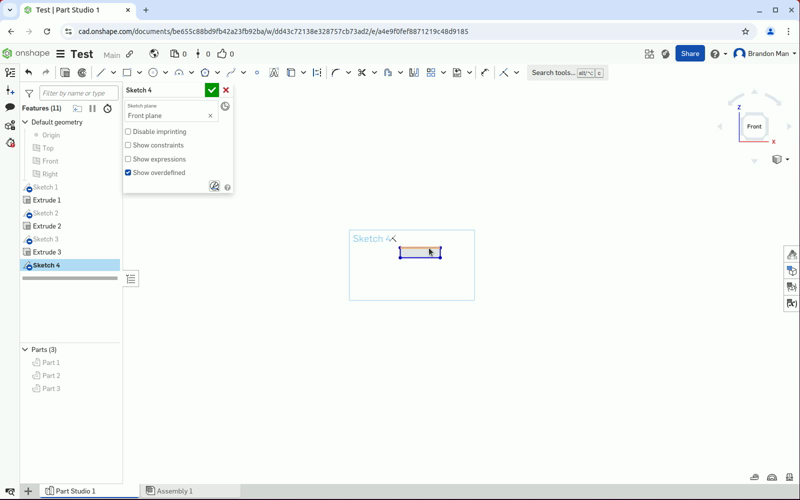
scroll(6)
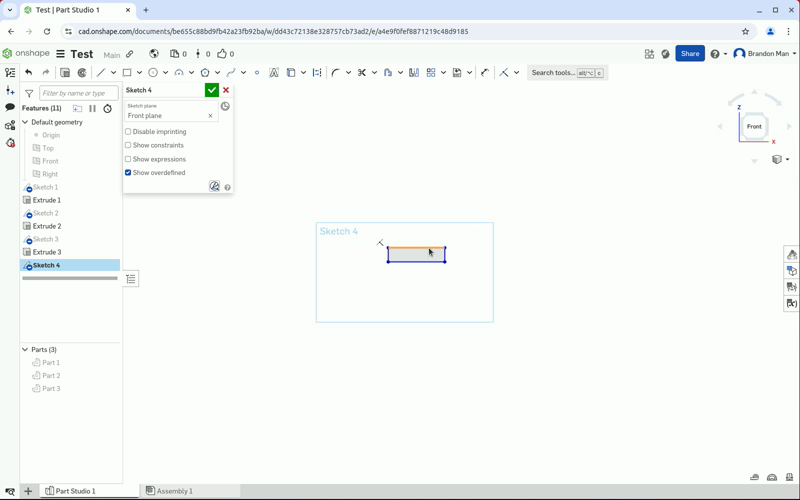
scroll(6)
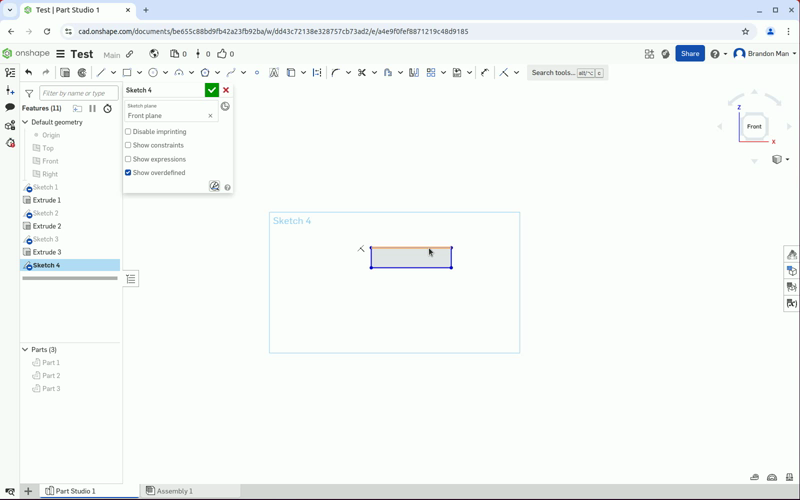
scroll(6)
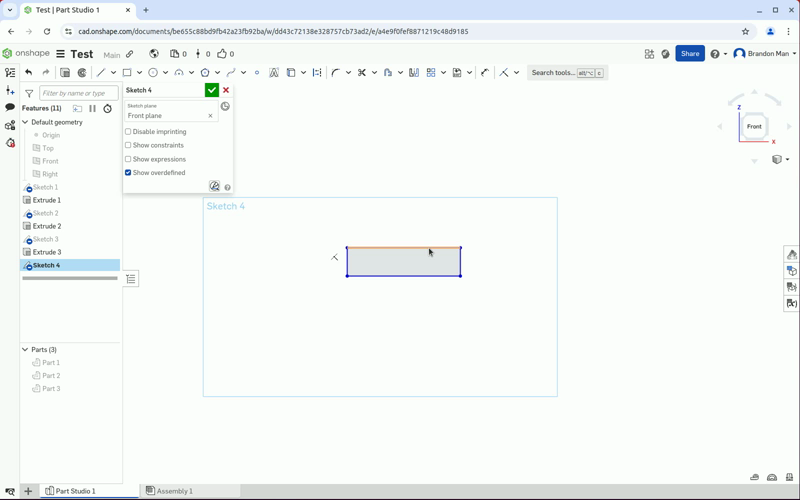
scroll(6)
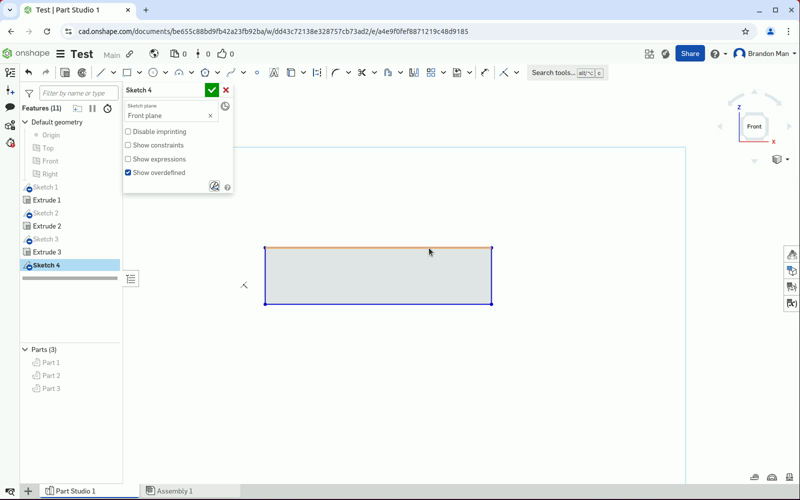
click(429, 247)
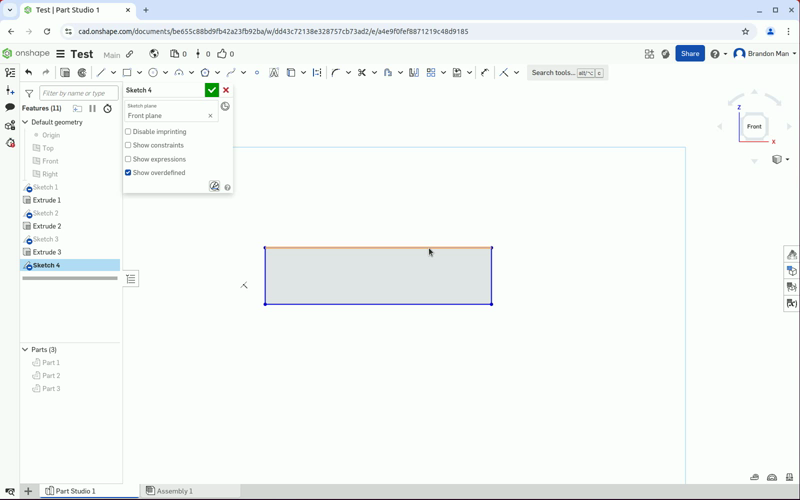
scroll(-6)
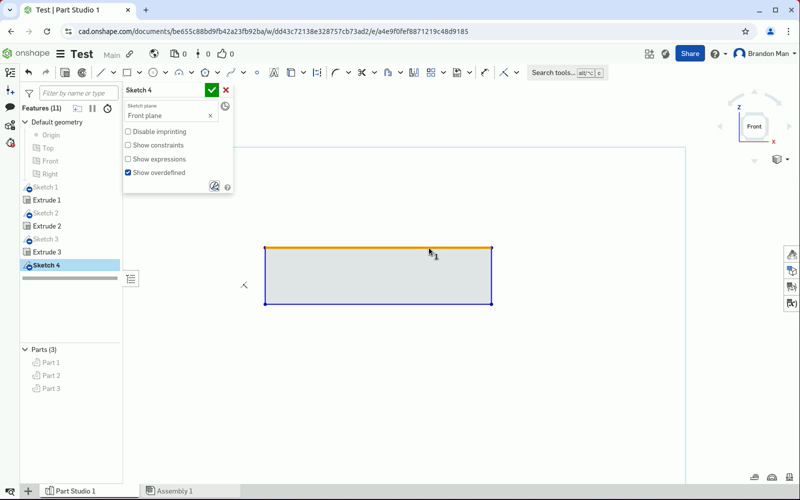
scroll(-6)
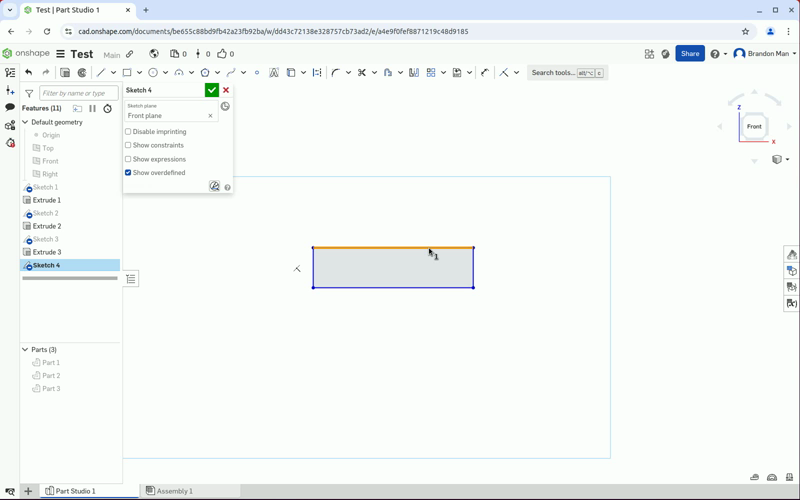
scroll(-6)
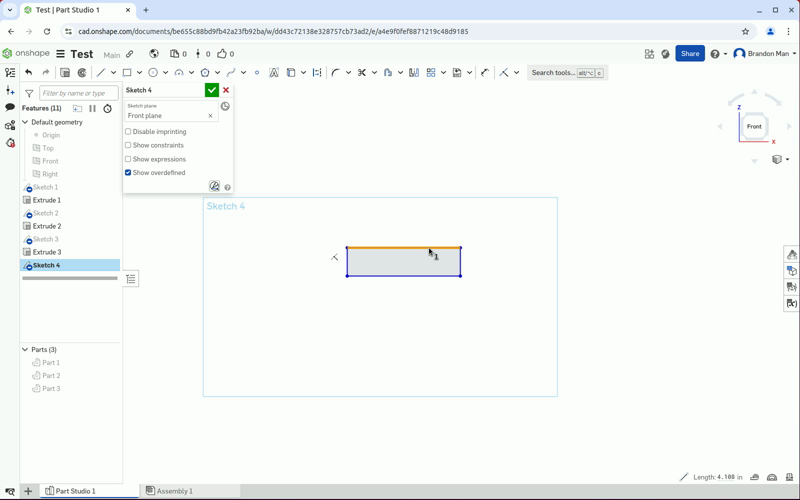
scroll(-6)
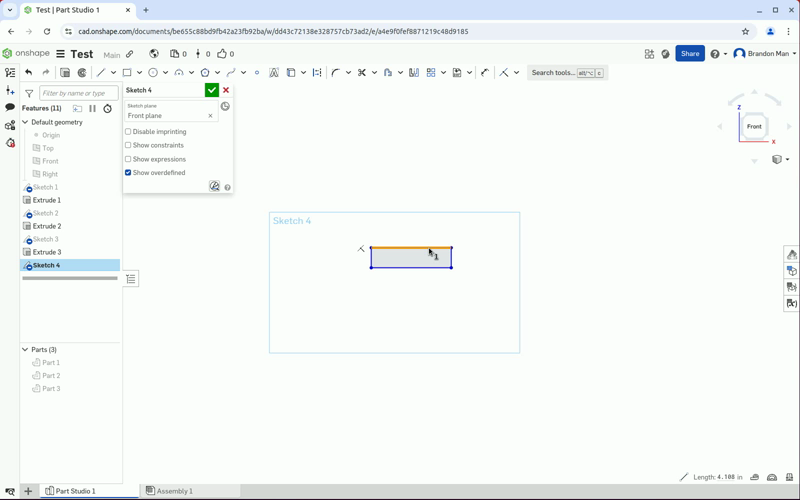
scroll(-6)
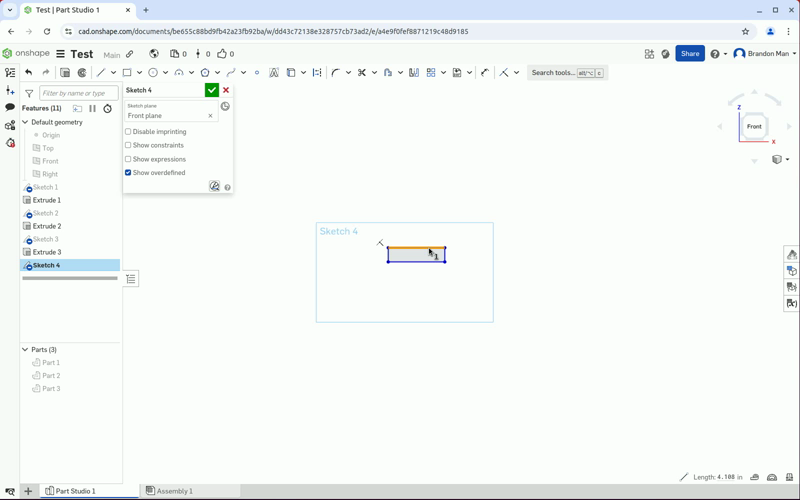
scroll(-6)
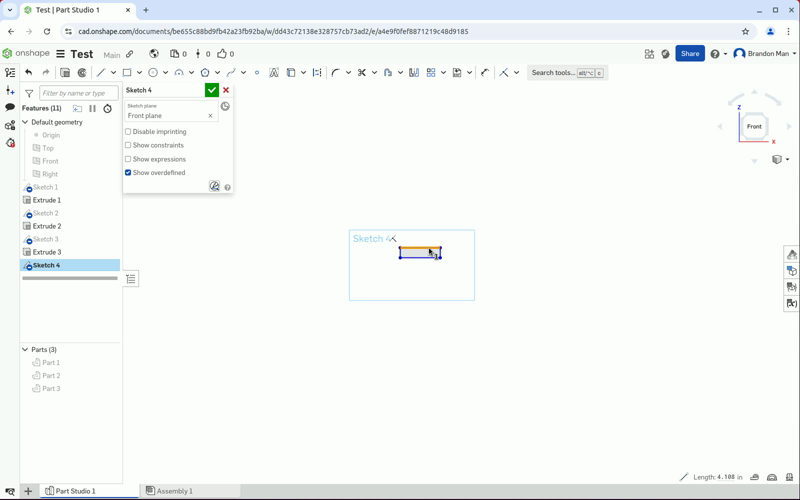
scroll(-6)
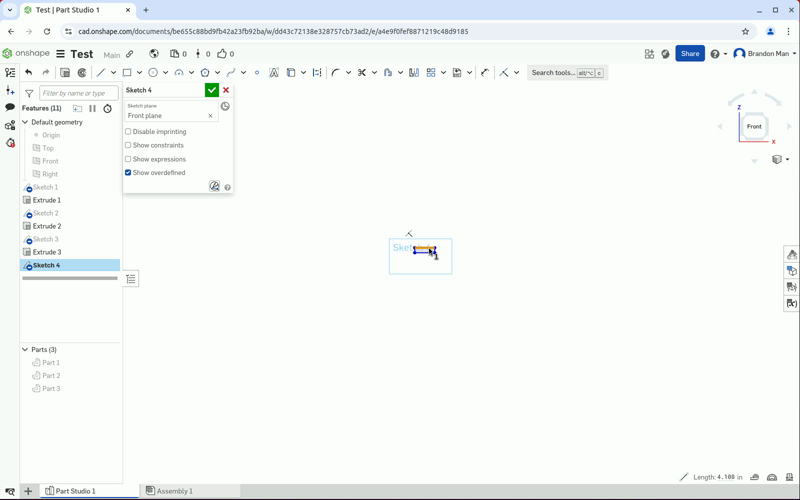
mouse_move(73, 352)
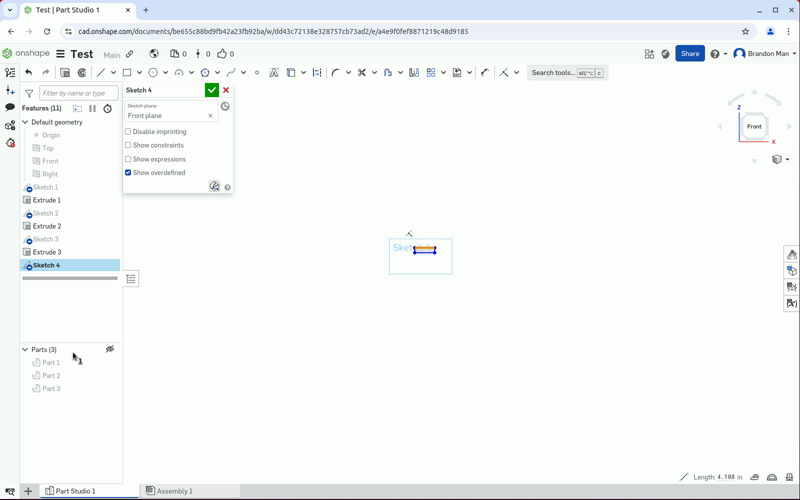
key(shift+y)
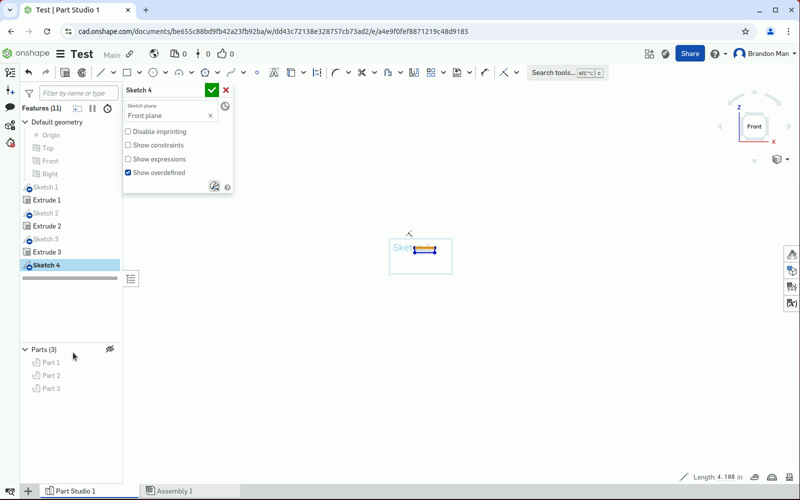
key(shift+e)
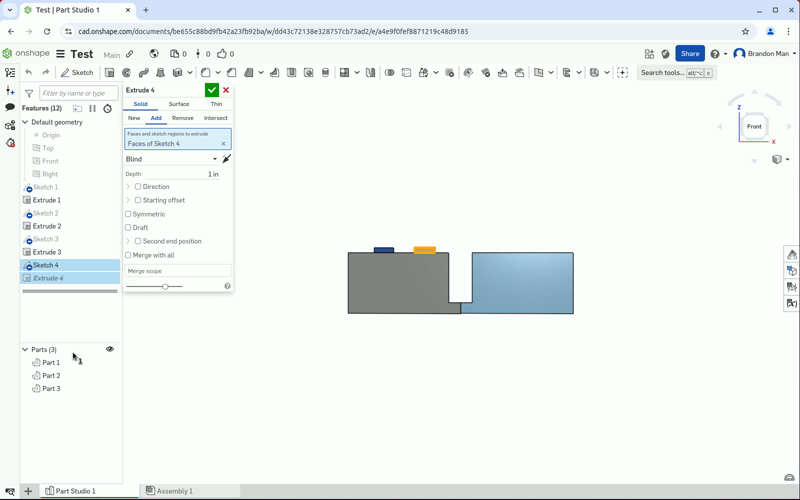
mouse_move(143, 106)
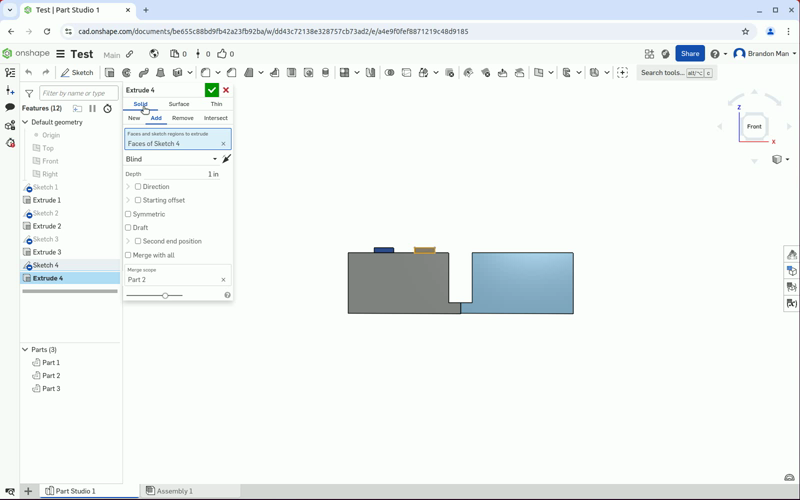
click(143, 106)
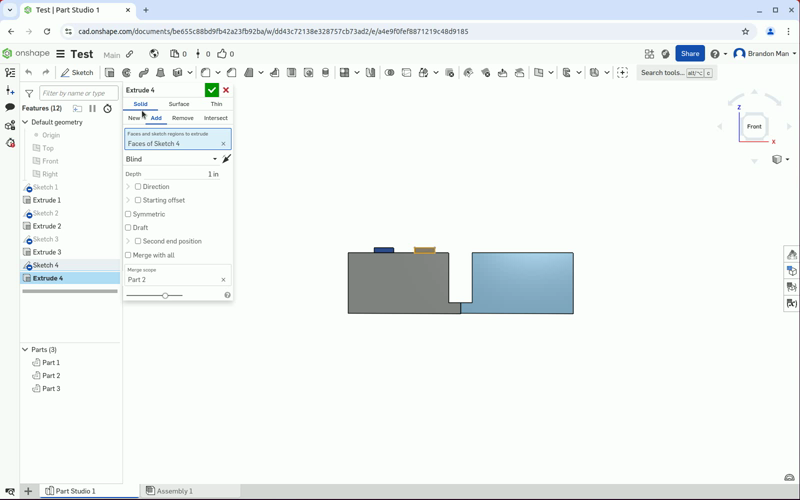
mouse_move(137, 120)
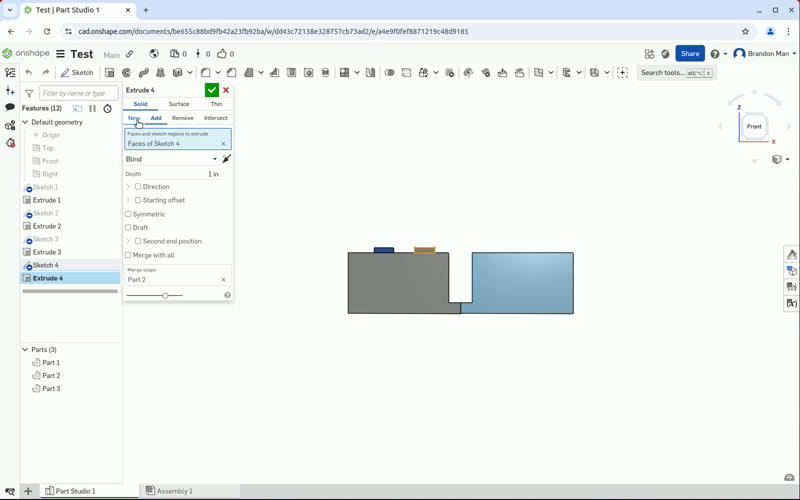
click(137, 120)
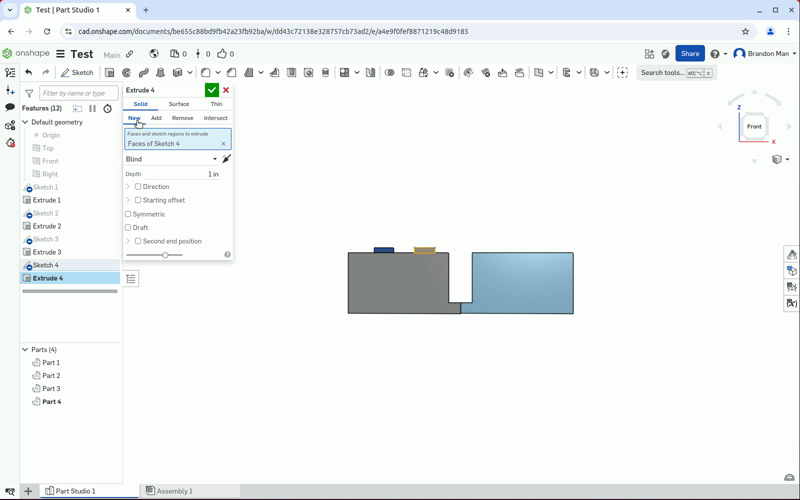
key(tab, 4)
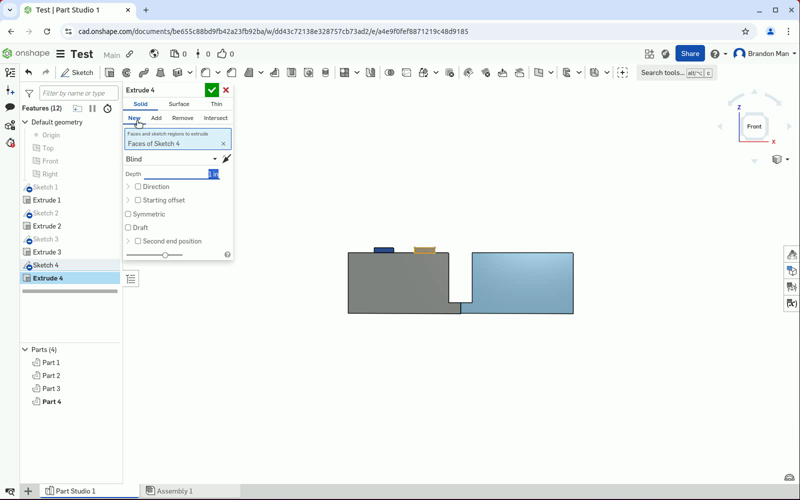
text(0.963)
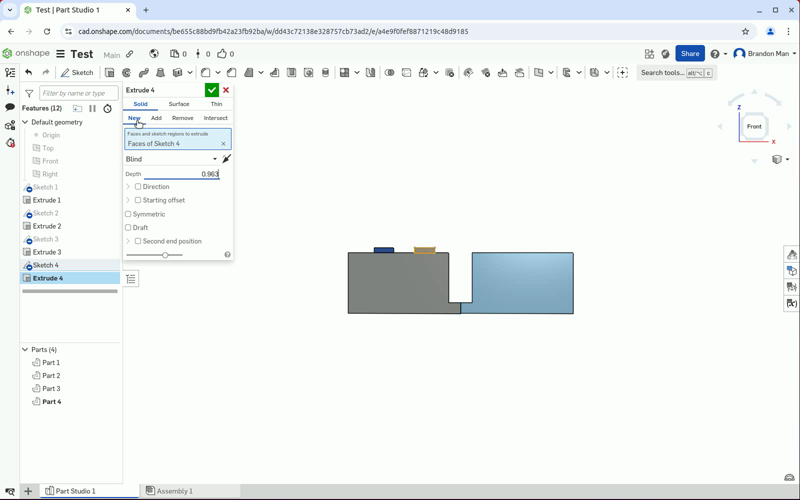
key(enter)
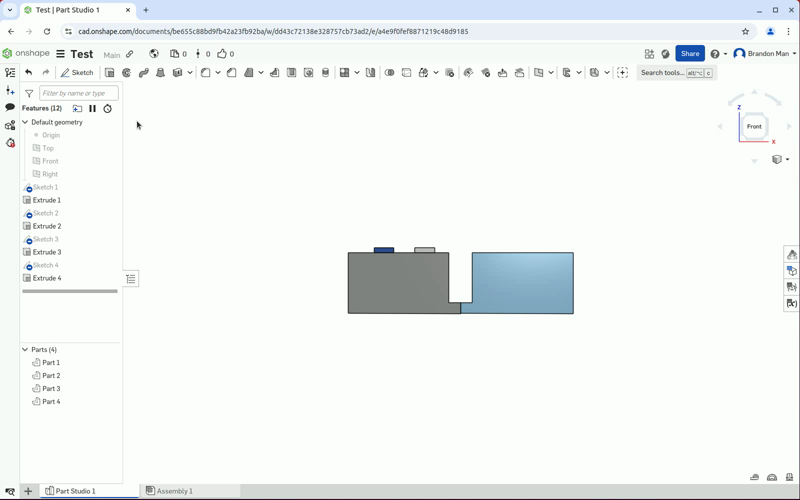
key(shift+h)
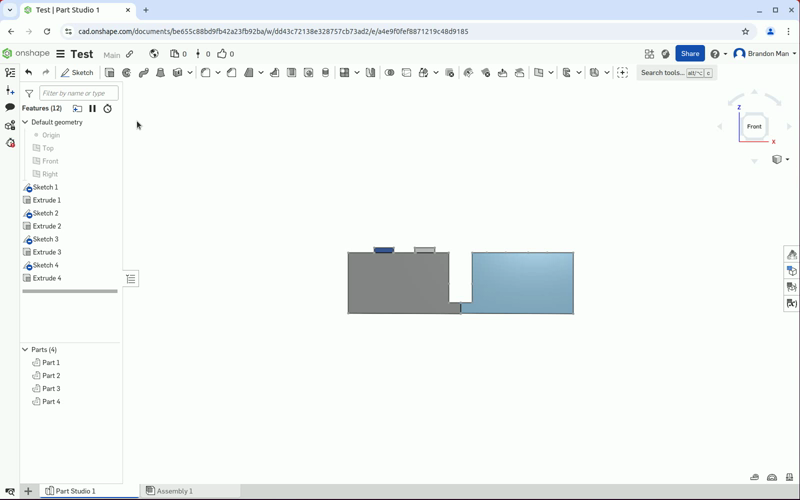
key(shift+h)
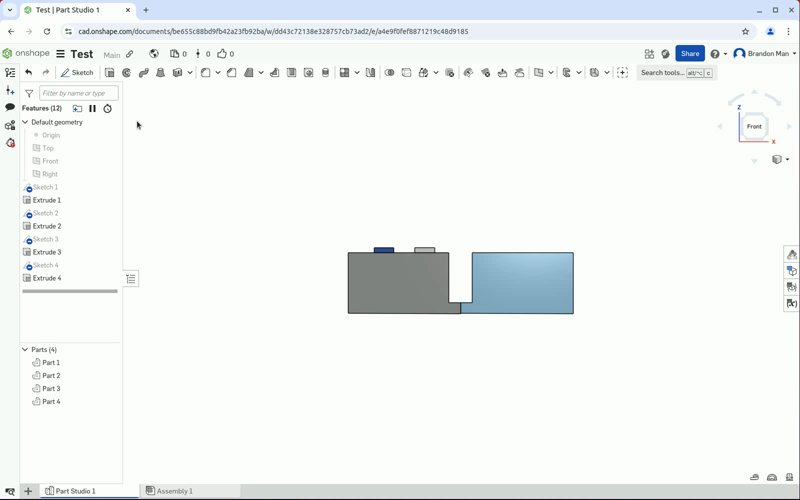
mouse_move(73, 189)
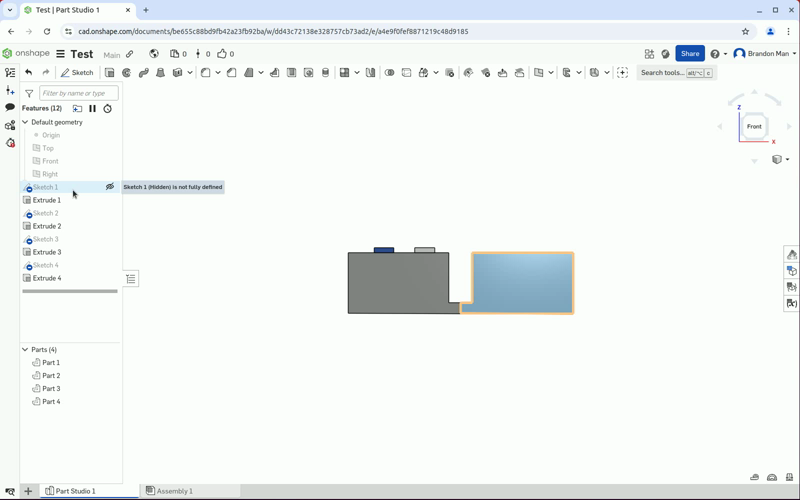
click(73, 189)
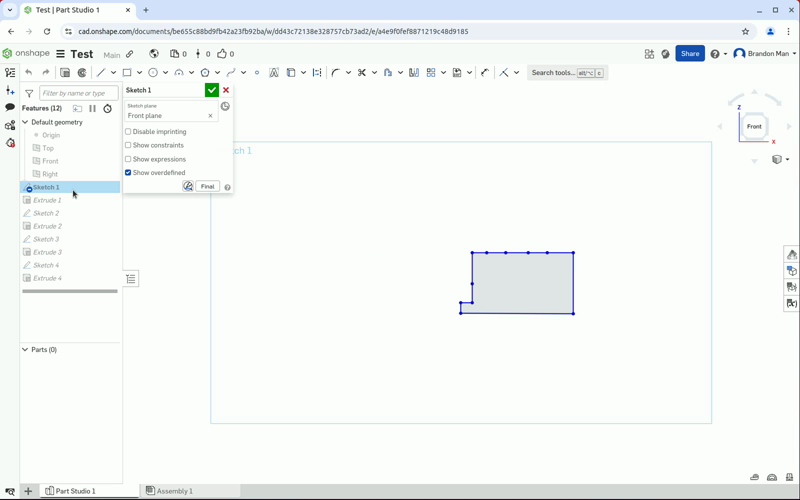
mouse_move(229, 92)
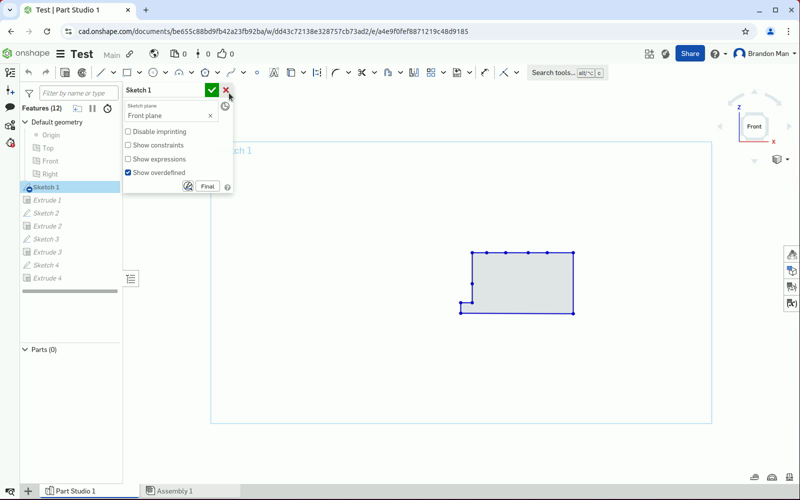
click(229, 92)
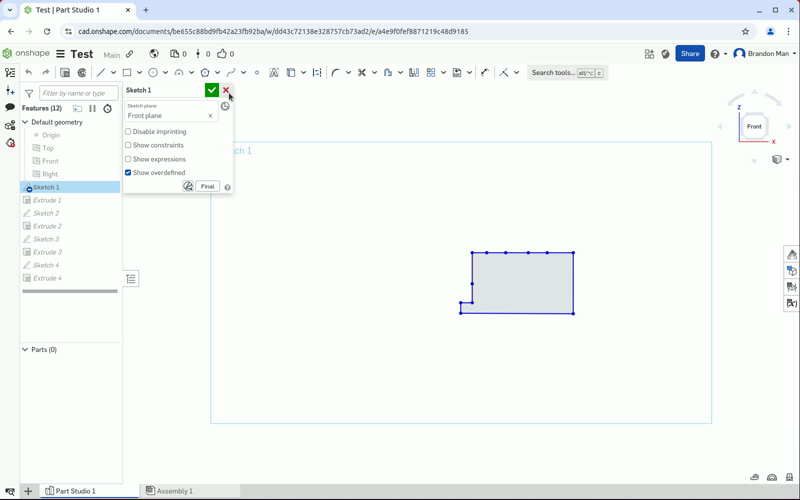
key(shift+s)
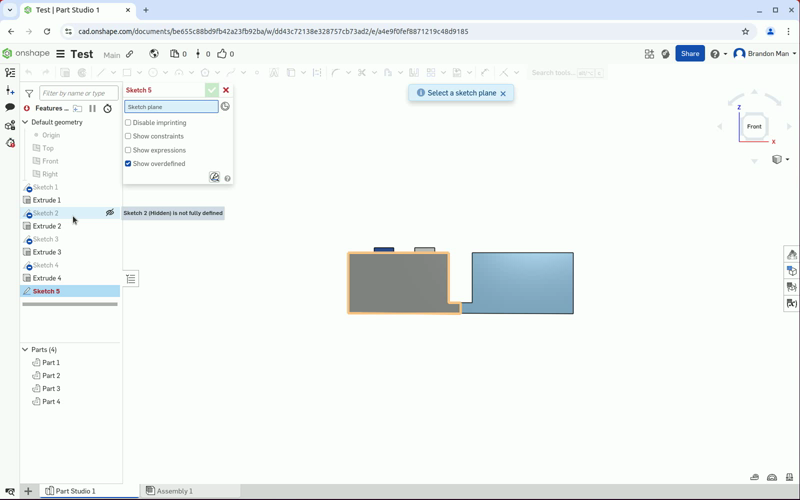
scroll(3)
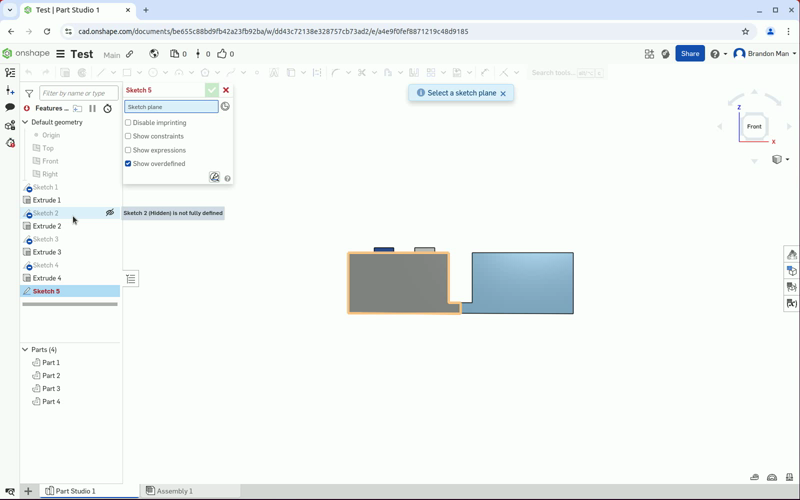
mouse_move(73, 163)
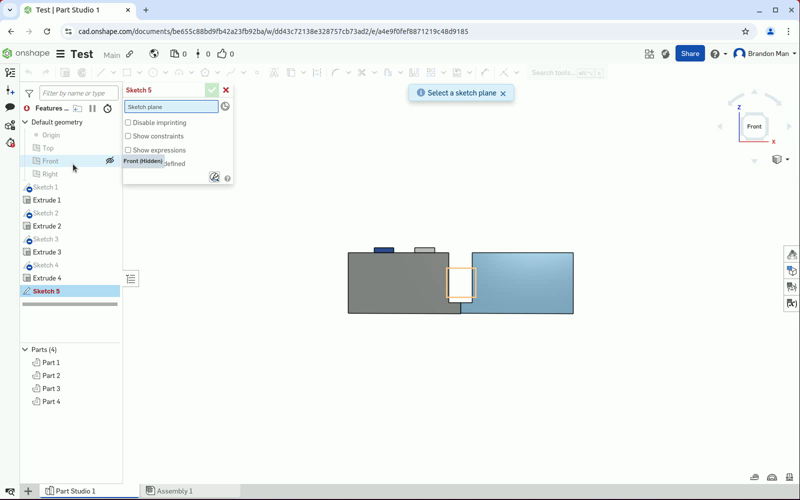
click(73, 163)
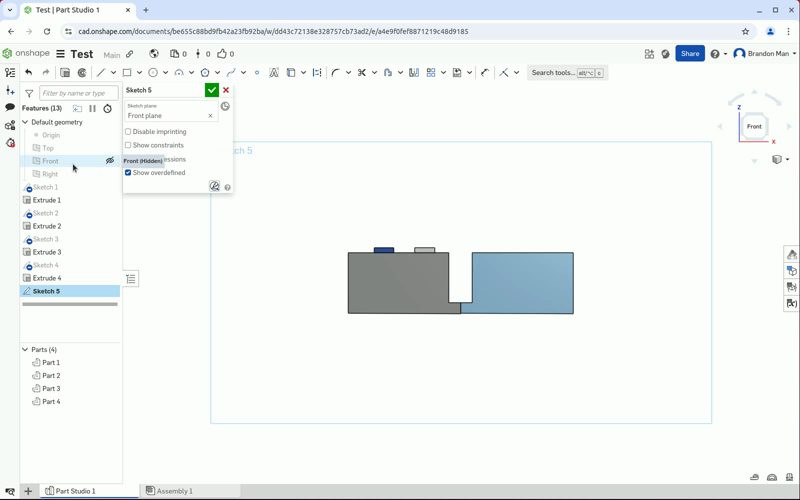
mouse_move(73, 352)
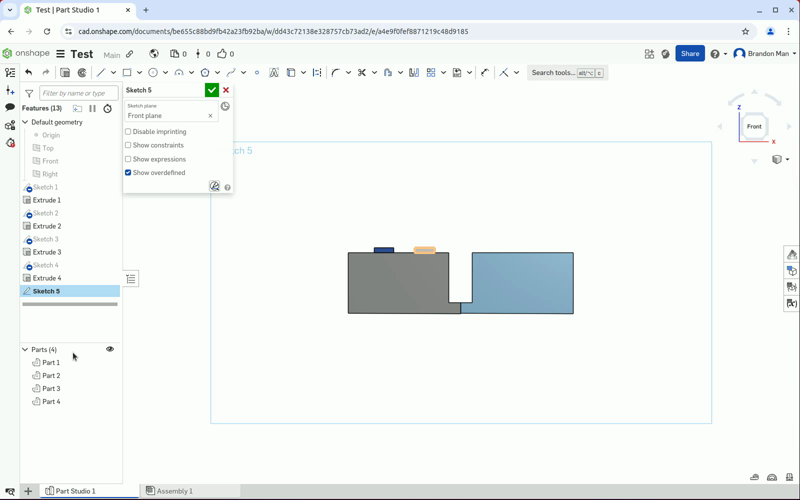
key(y)
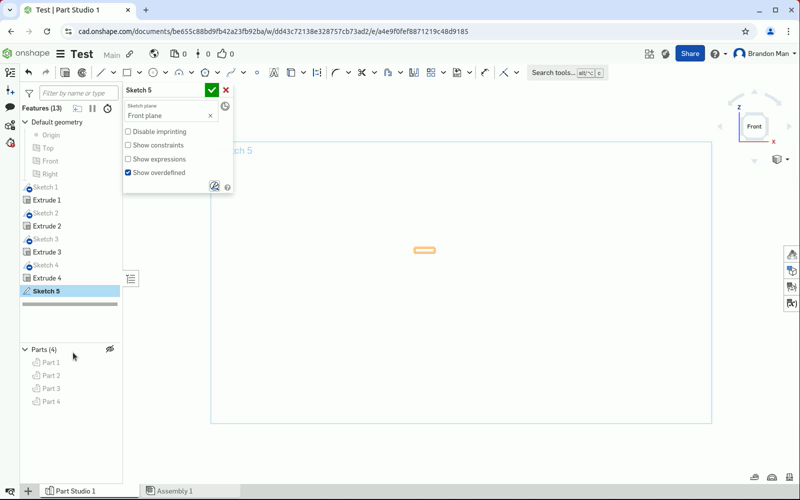
key(l)
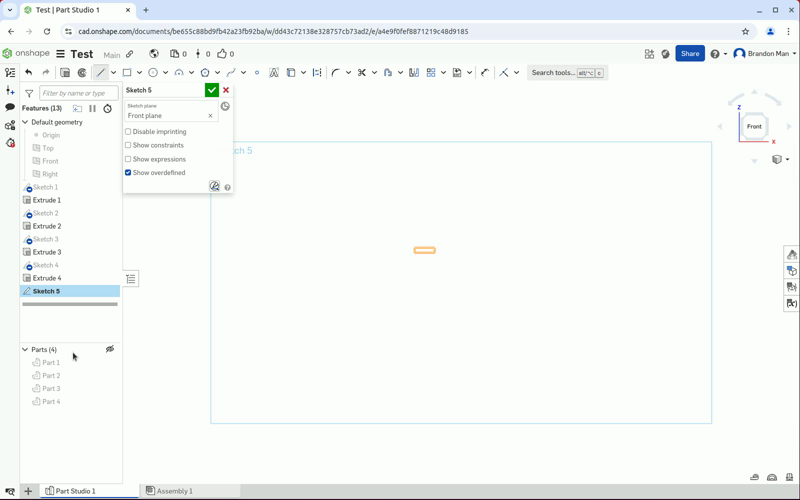
key_down(shift)
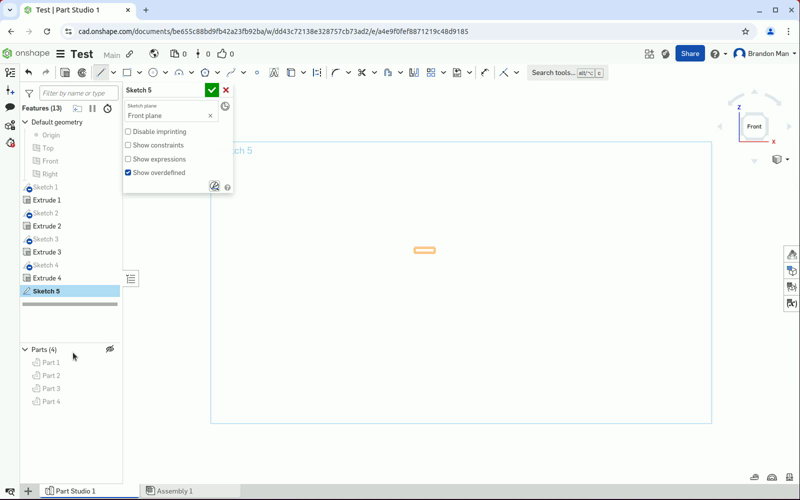
mouse_move(487, 252)
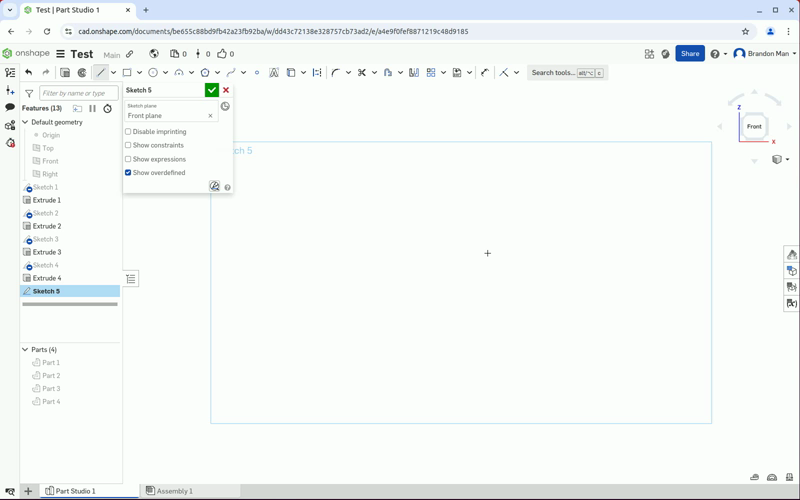
click(487, 252)
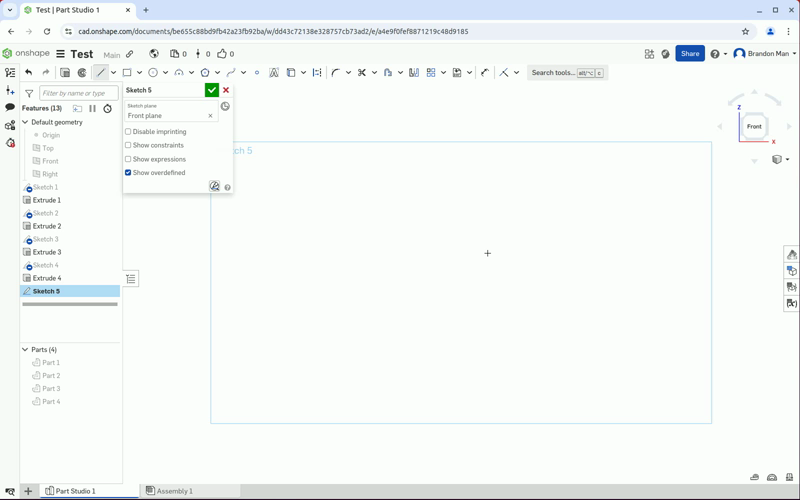
key_up(shift)
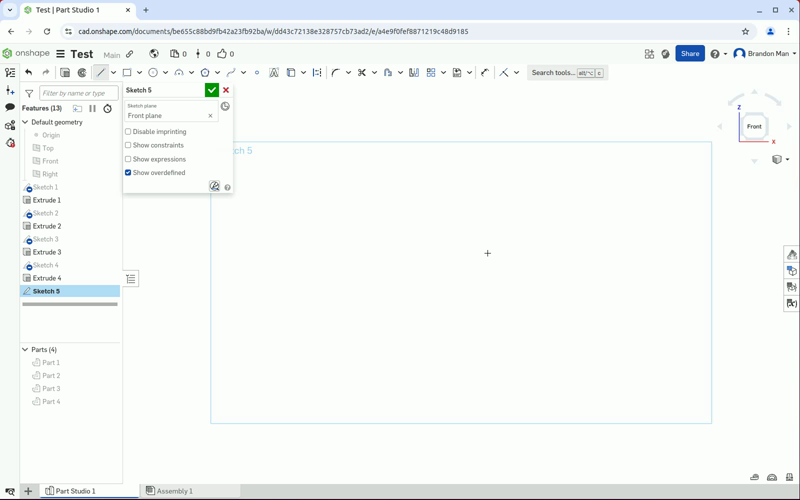
key_down(shift)
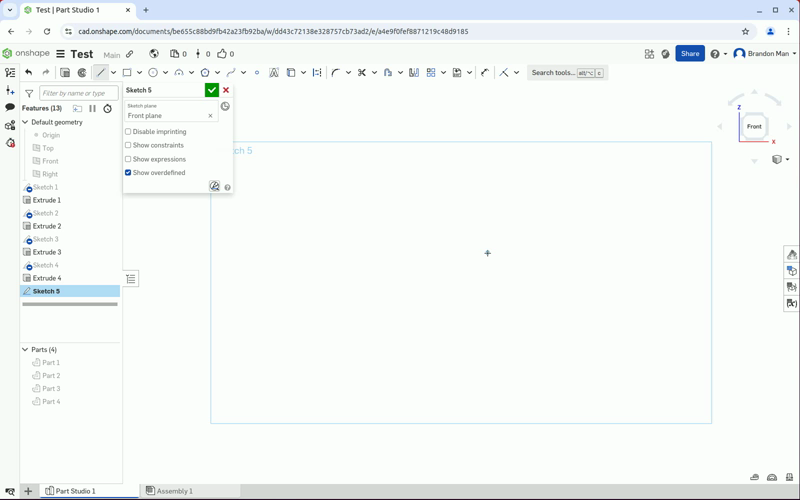
mouse_move(517, 252)
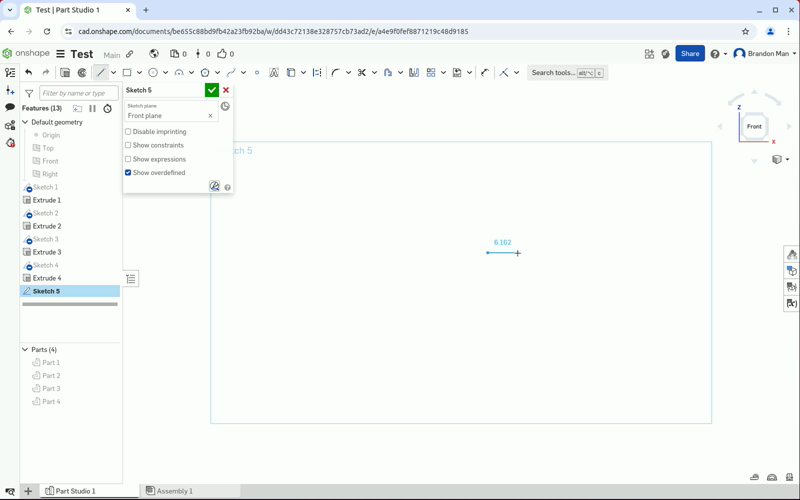
mouse_move(507, 252)
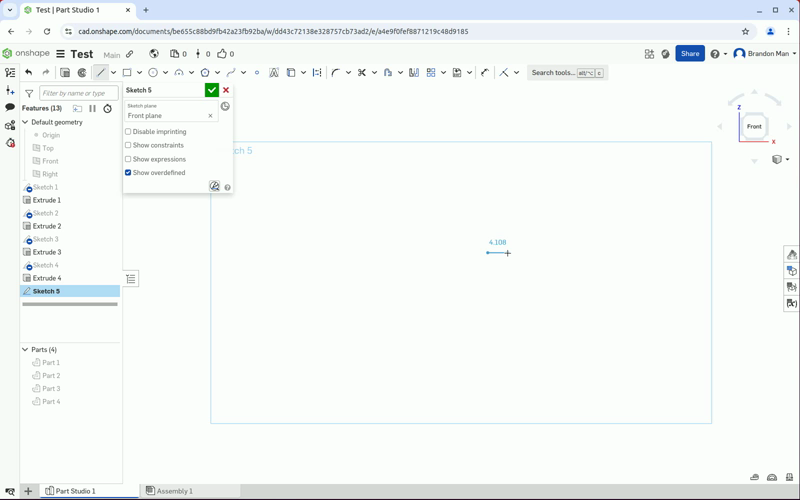
click(507, 252)
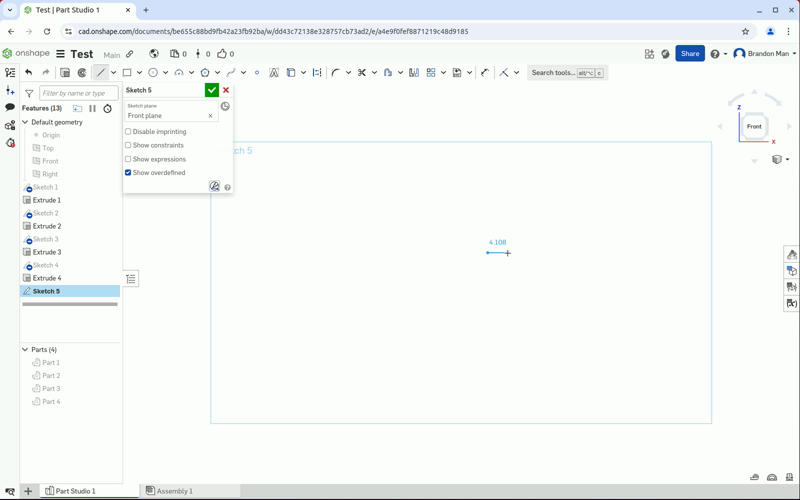
key_up(shift)
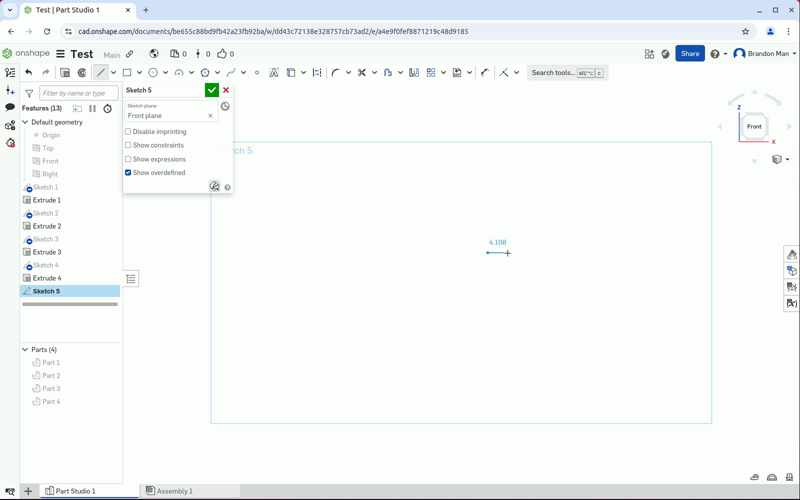
key_down(shift)
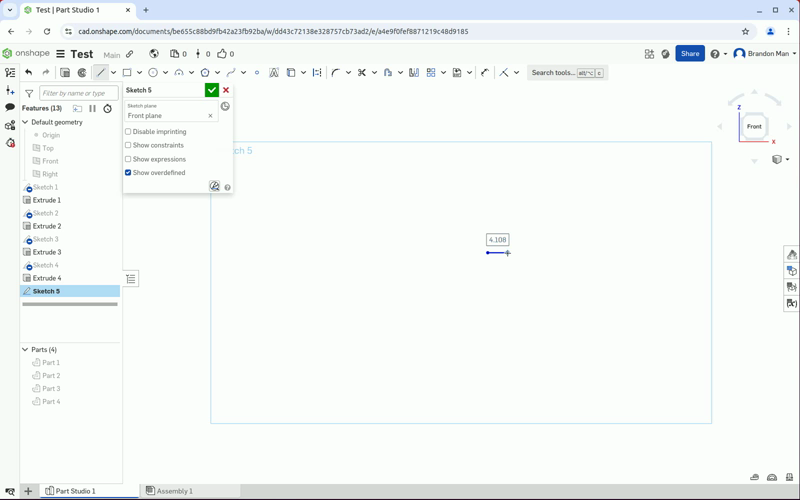
mouse_move(537, 252)
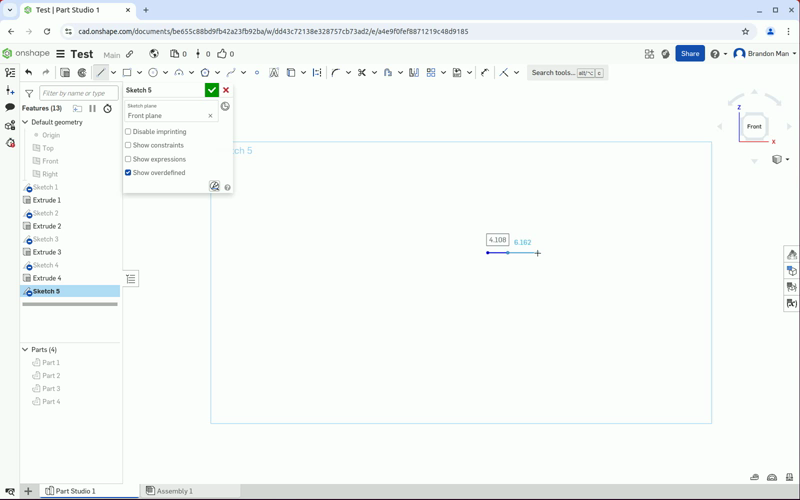
mouse_move(507, 247)
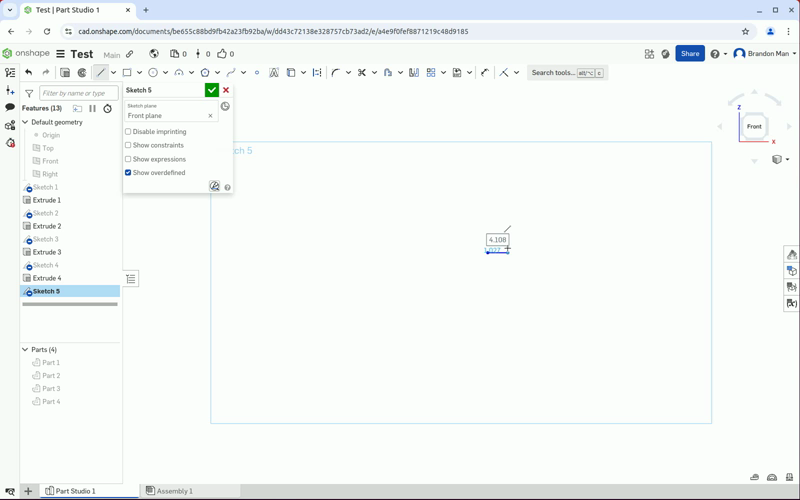
scroll(6)
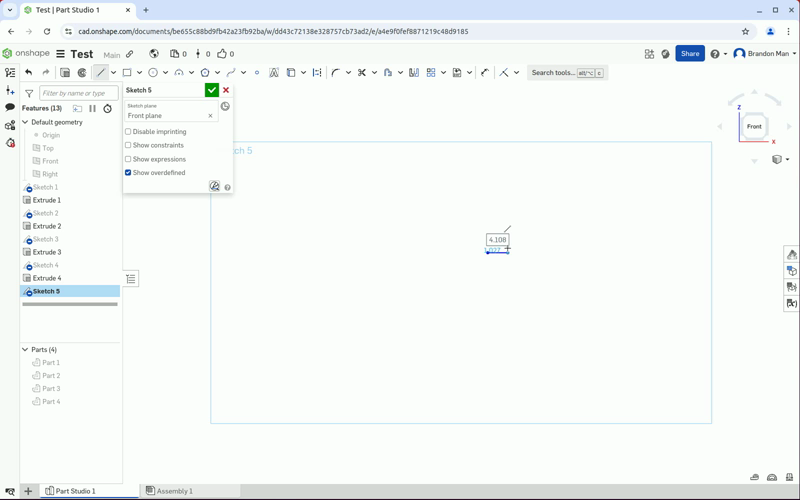
scroll(6)
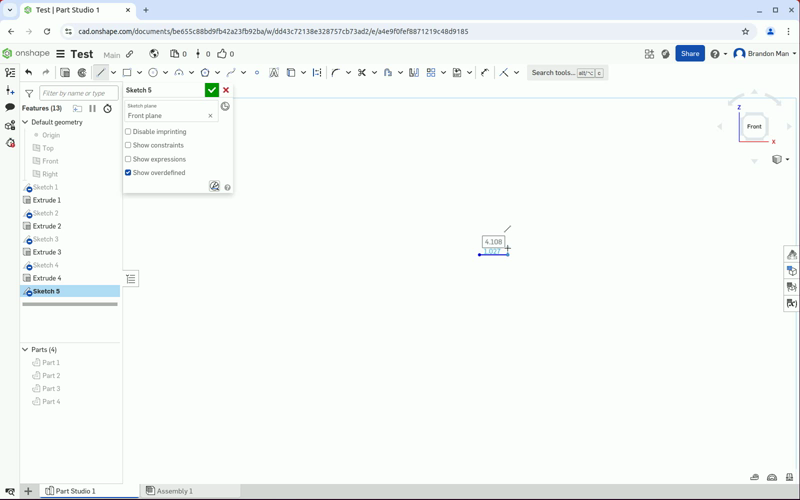
scroll(6)
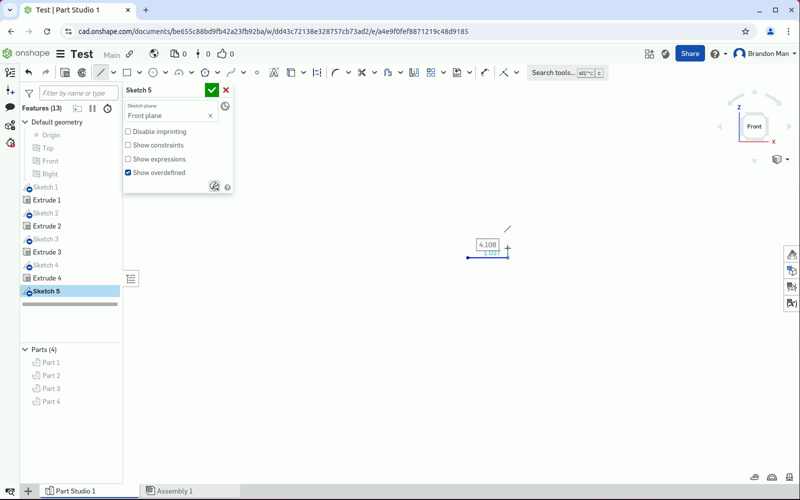
scroll(6)
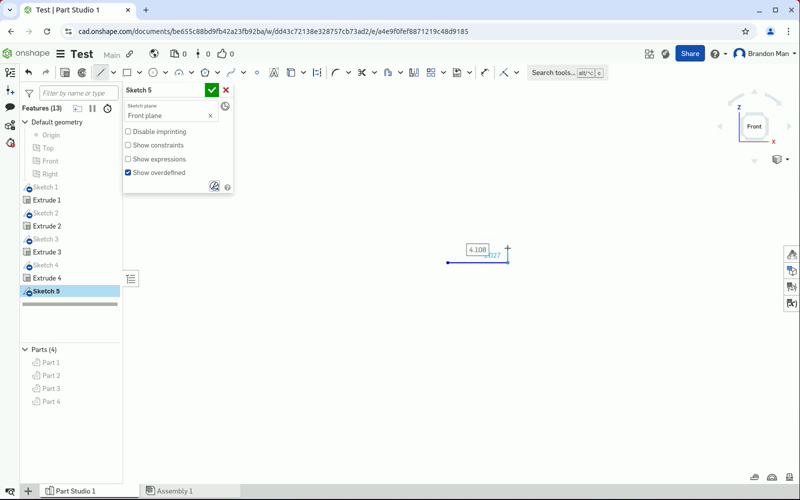
scroll(6)
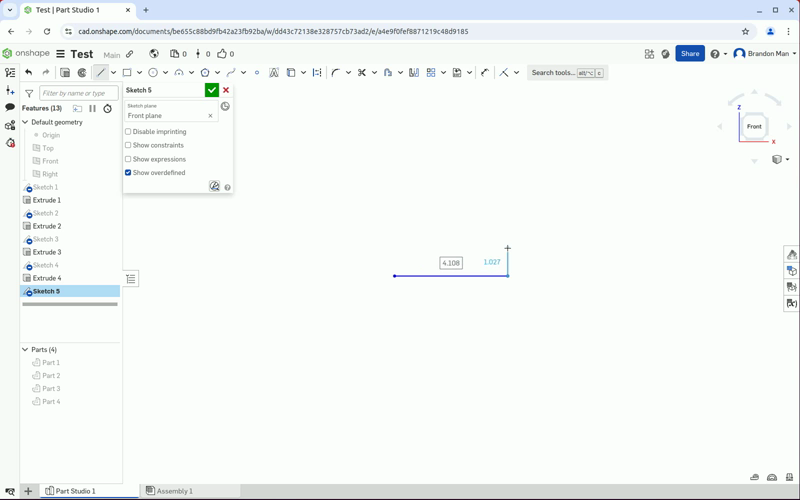
scroll(6)
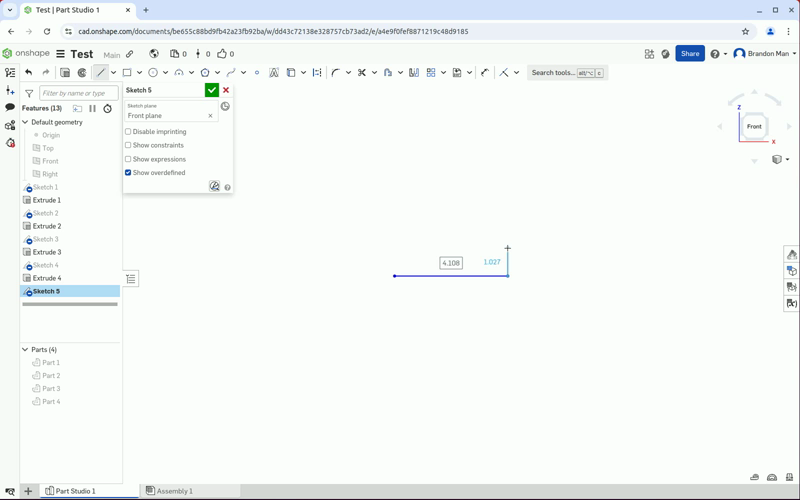
scroll(6)
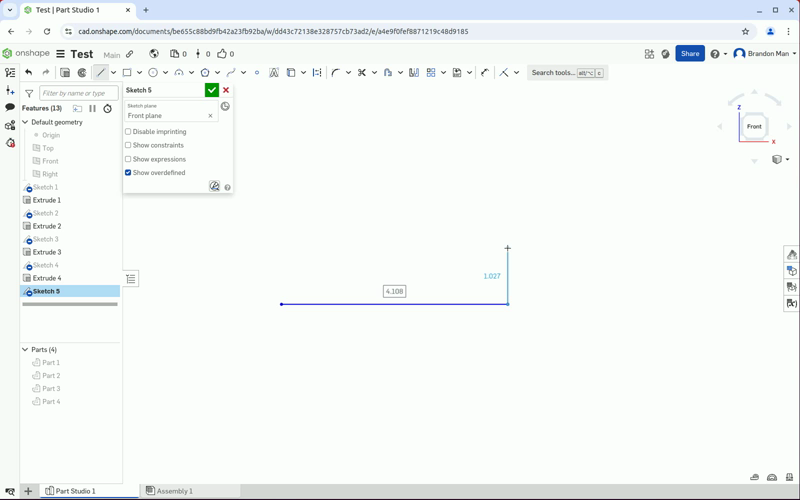
click(507, 247)
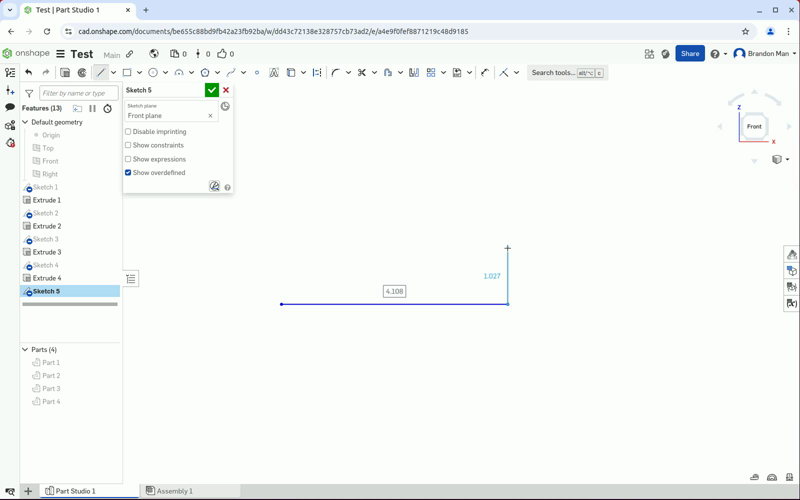
scroll(-6)
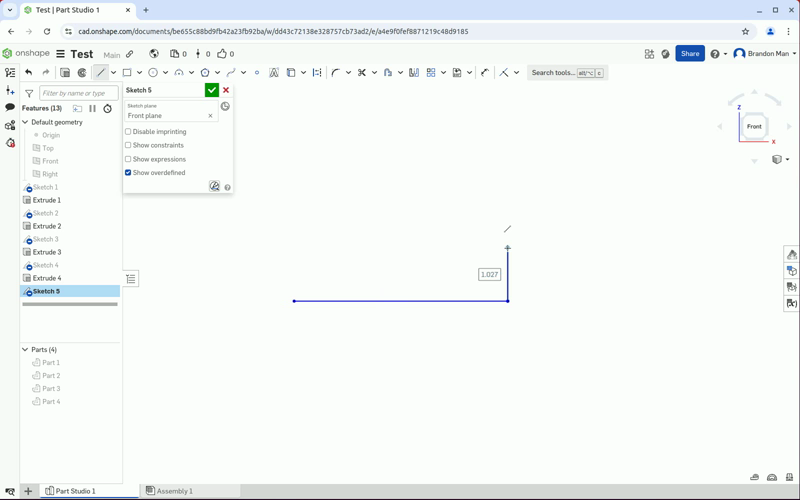
scroll(-6)
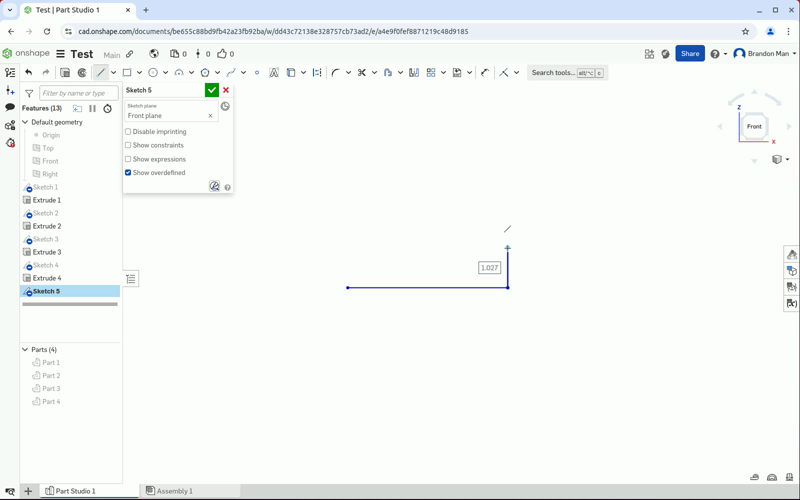
scroll(-6)
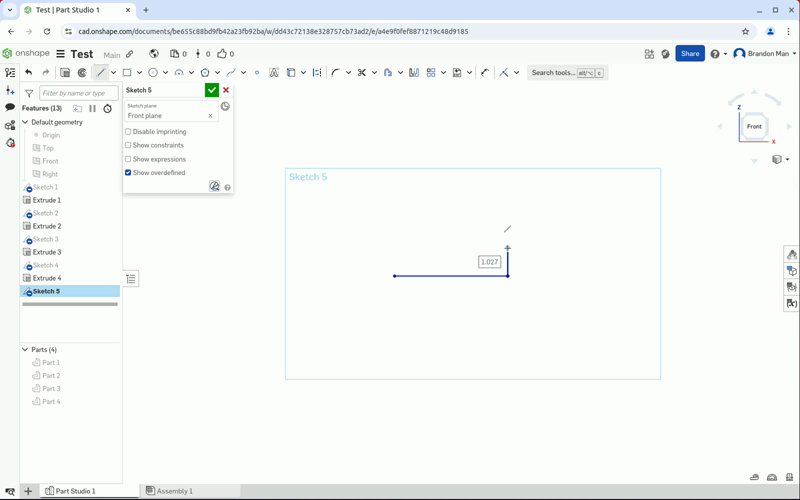
scroll(-6)
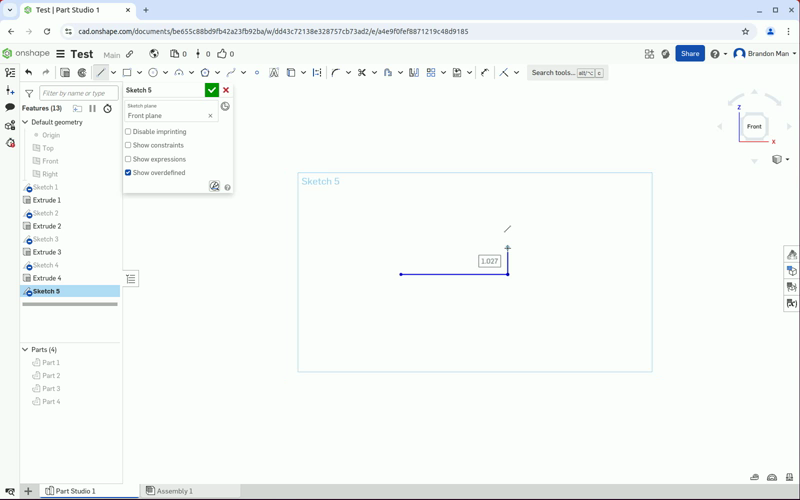
scroll(-6)
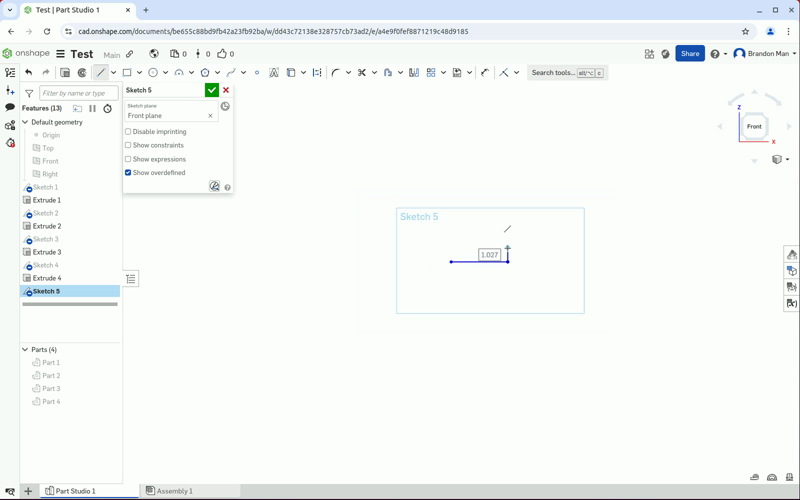
scroll(-6)
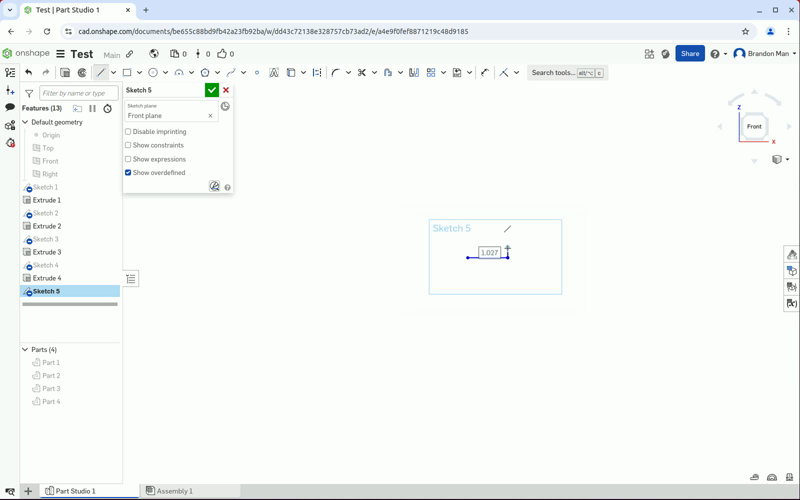
scroll(-6)
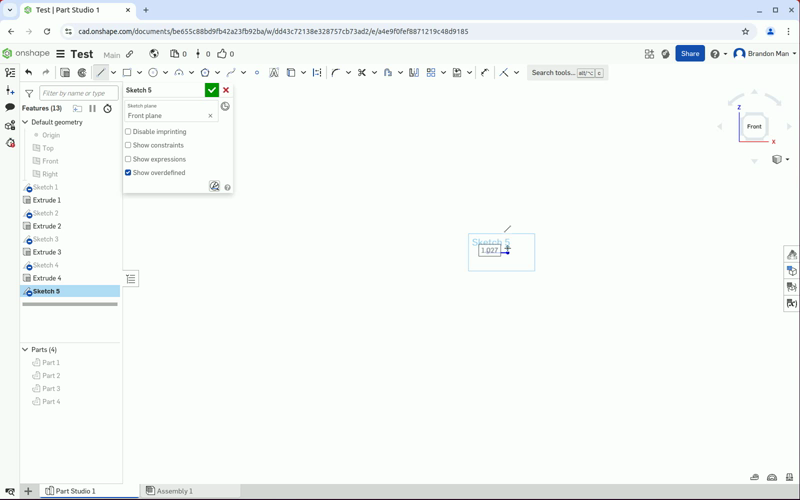
key_up(shift)
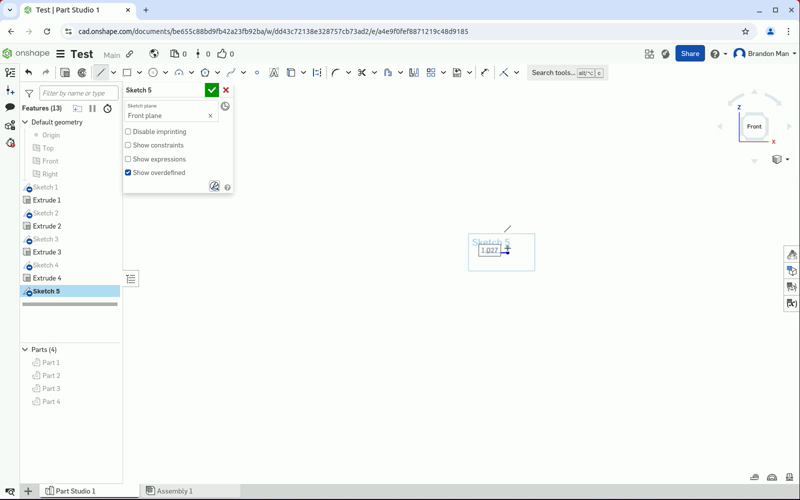
key_down(shift)
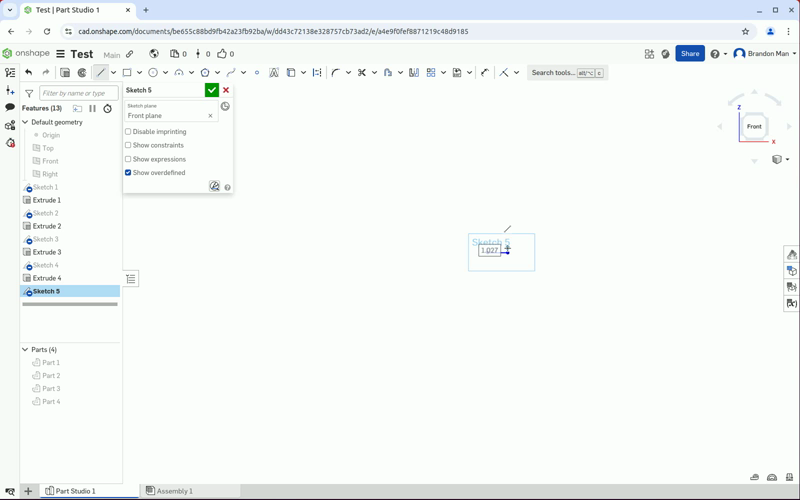
mouse_move(537, 247)
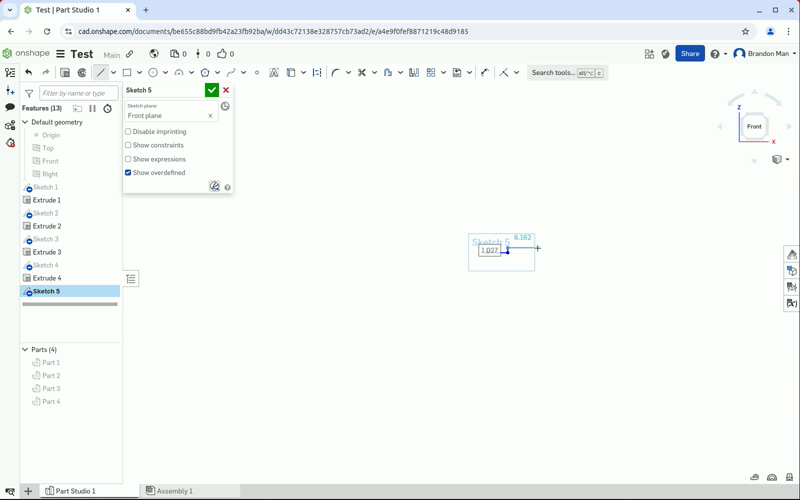
mouse_move(487, 247)
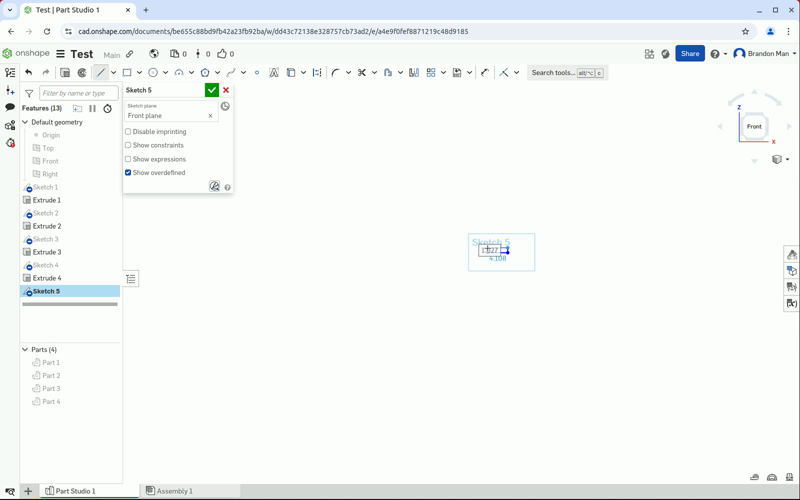
click(487, 247)
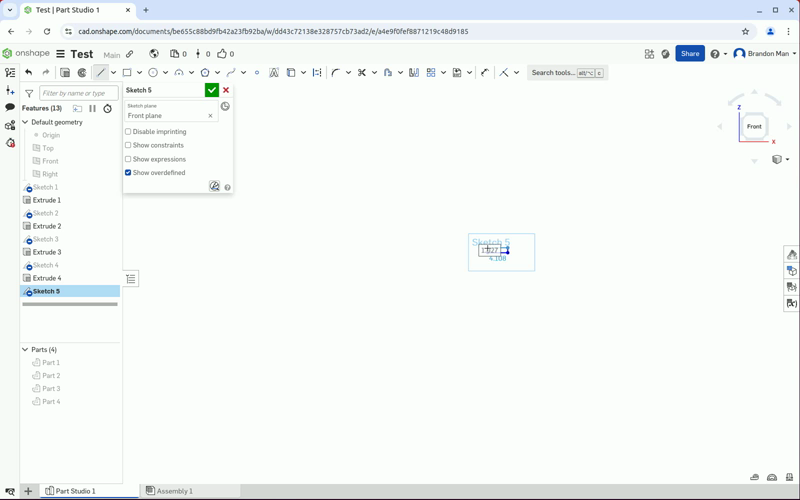
key_up(shift)
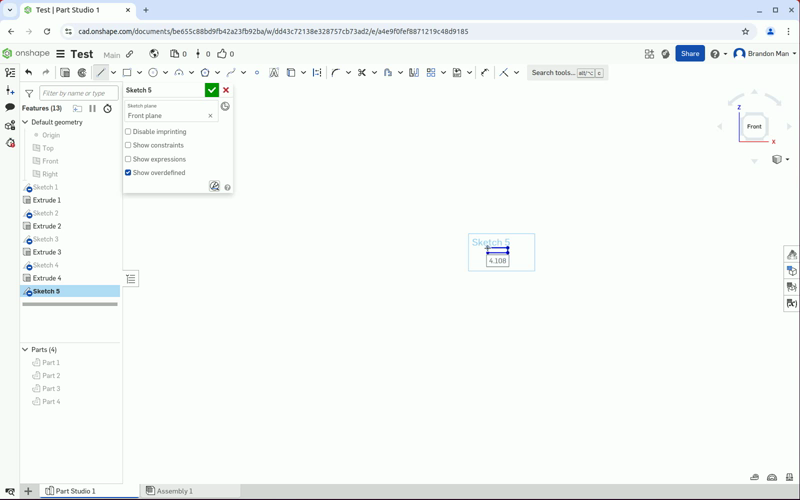
mouse_move(517, 247)
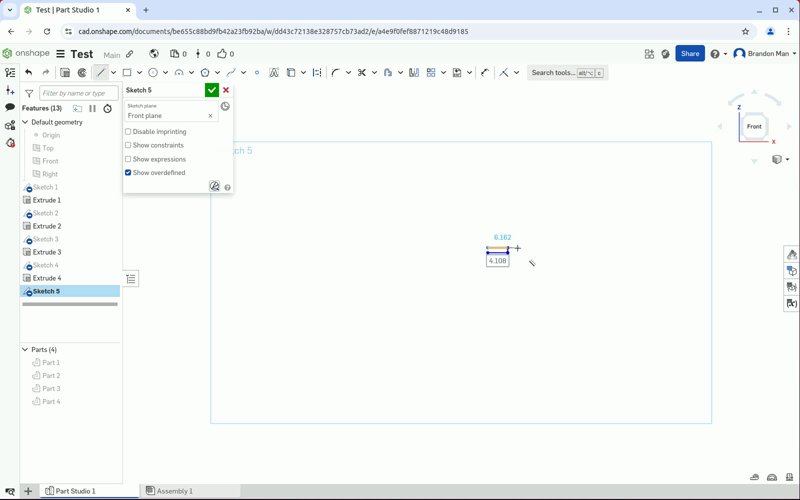
key_down(shift)
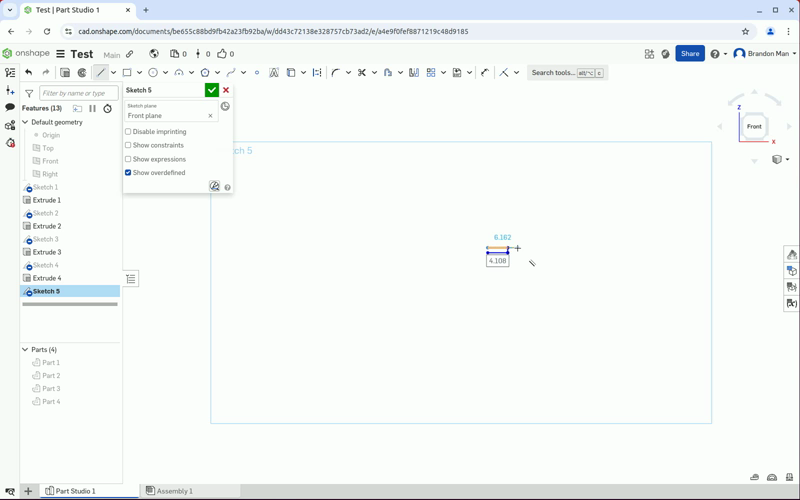
mouse_move(487, 252)
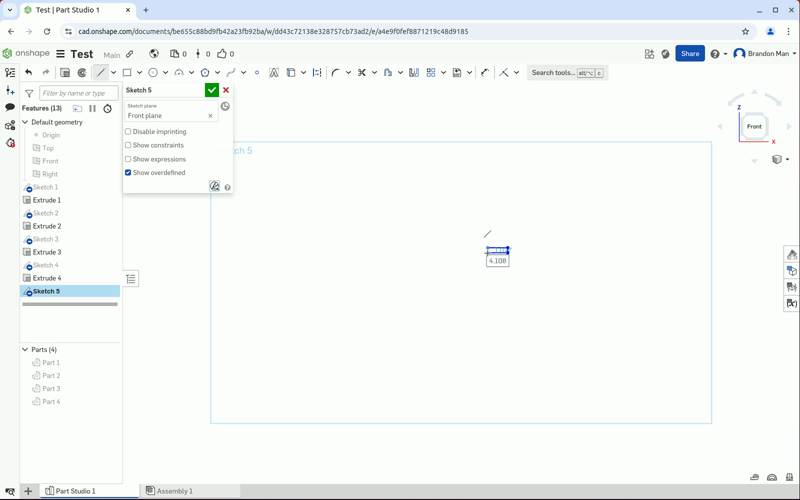
scroll(6)
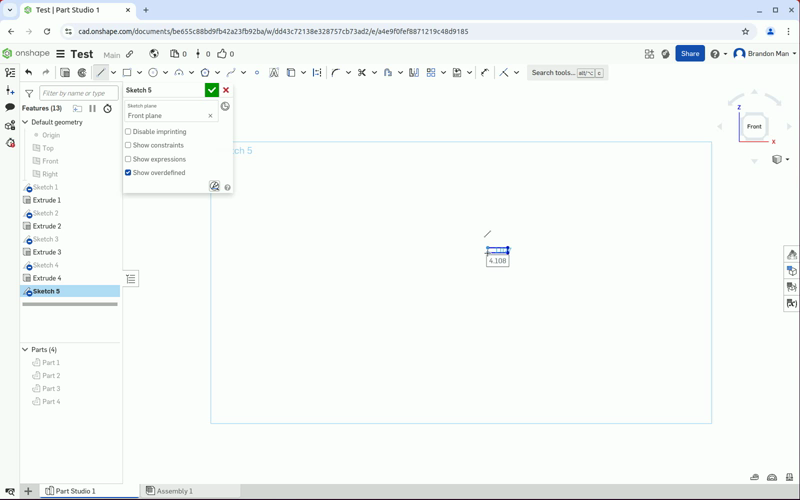
scroll(6)
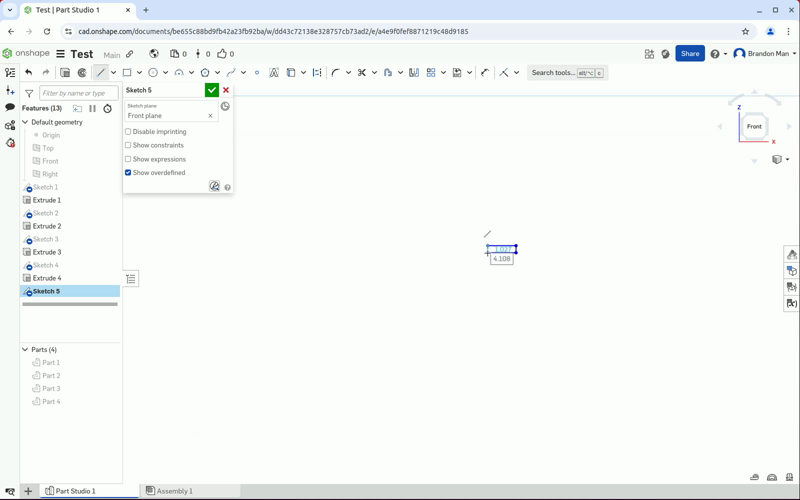
scroll(6)
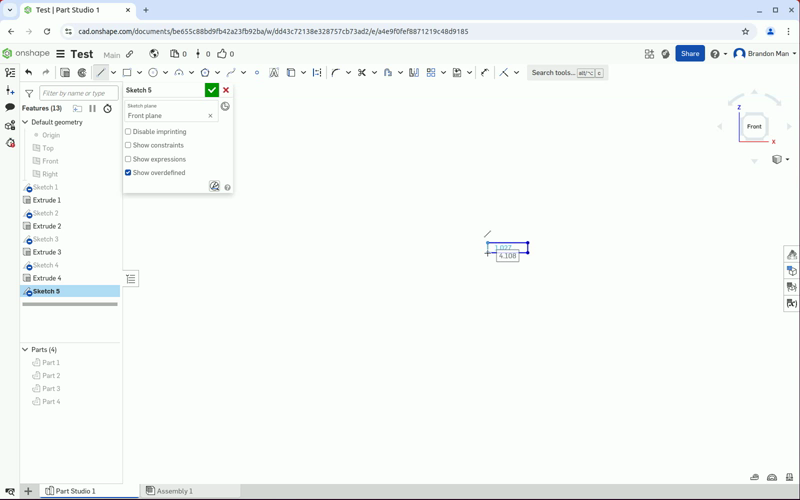
scroll(6)
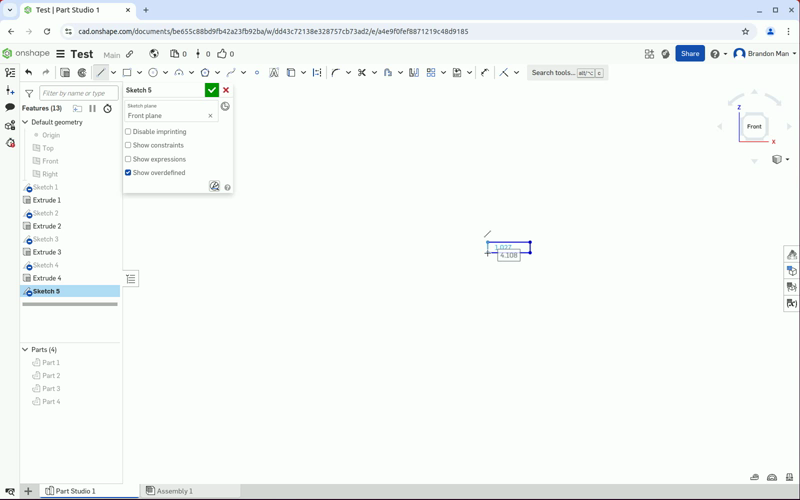
scroll(6)
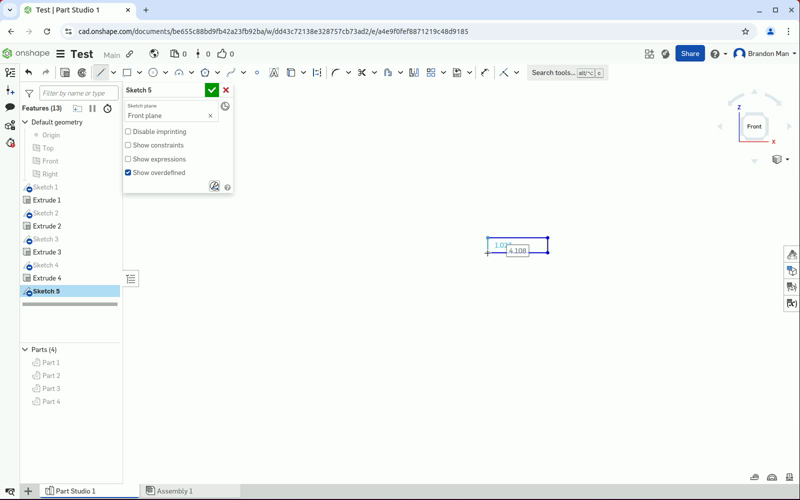
scroll(6)
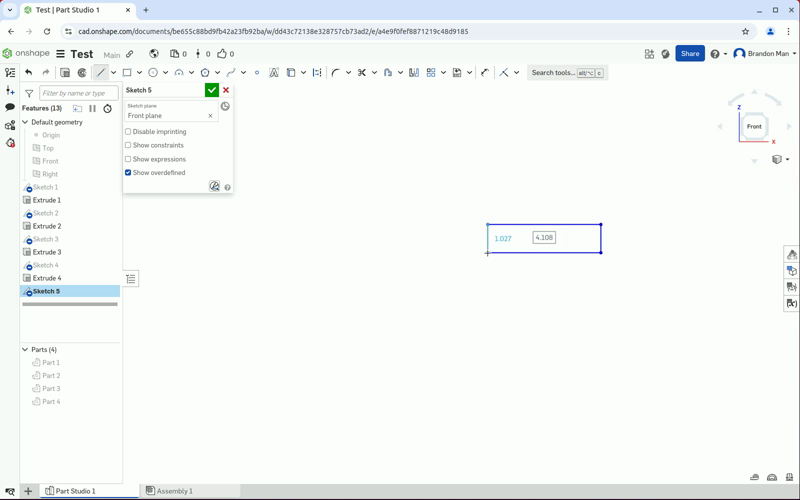
scroll(6)
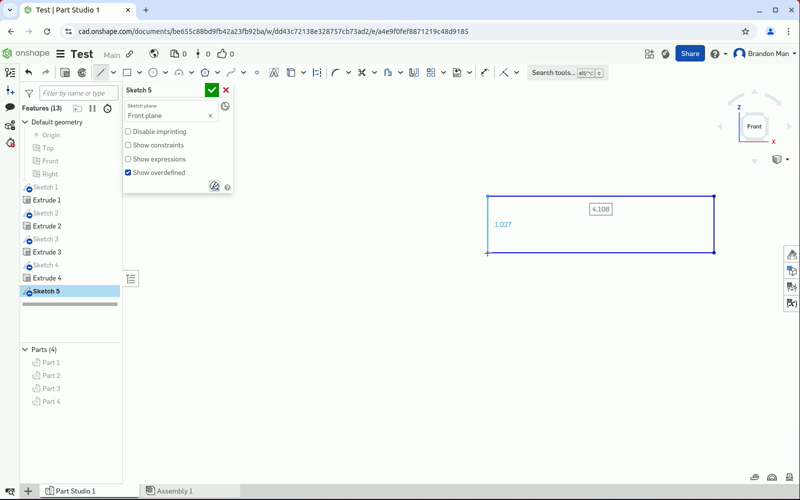
key_up(shift)
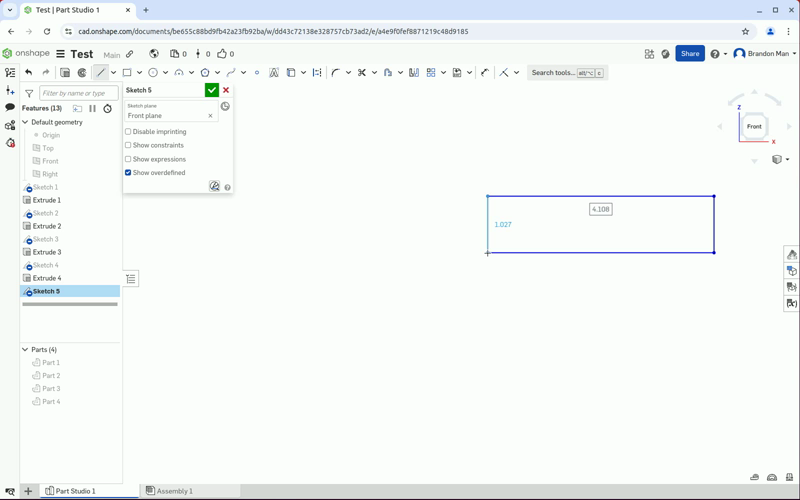
click(487, 252)
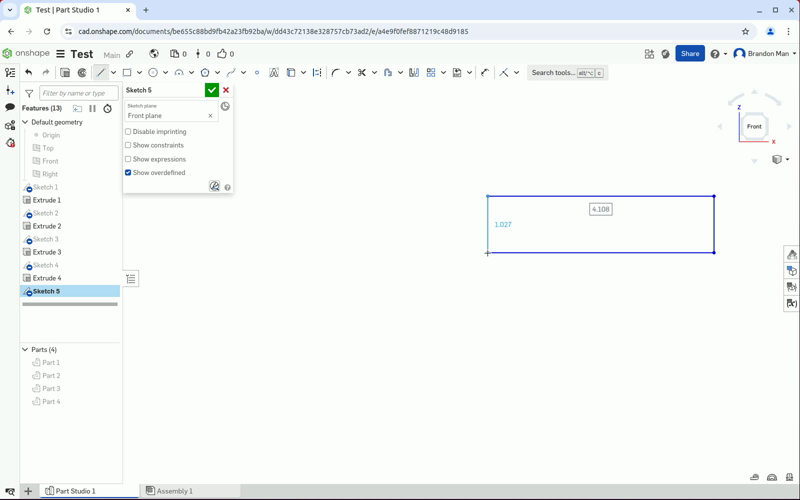
scroll(-6)
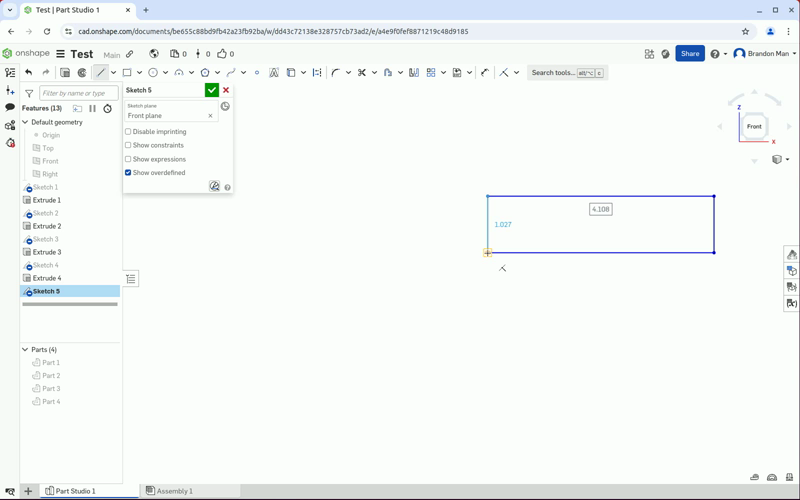
scroll(-6)
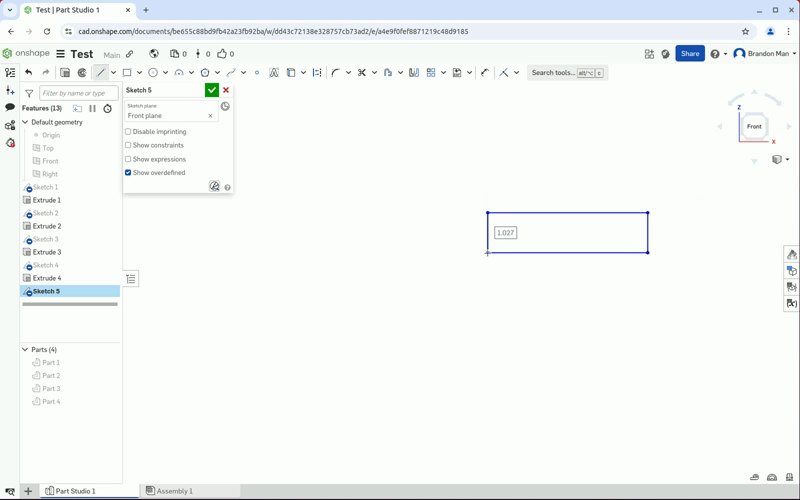
scroll(-6)
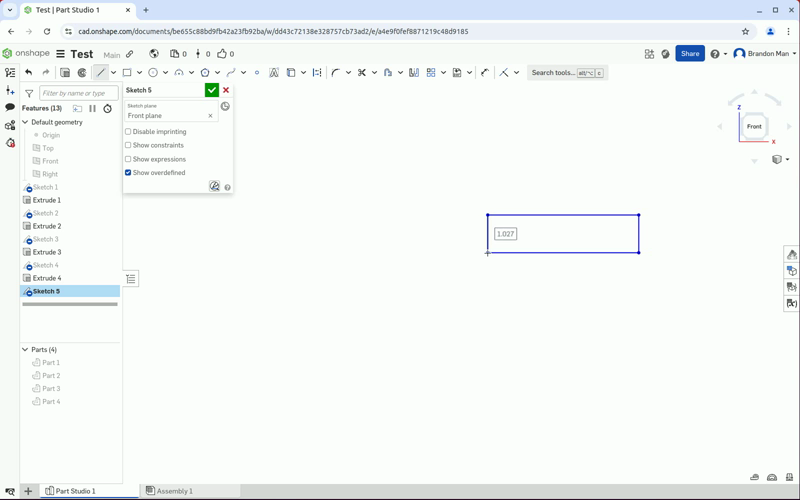
scroll(-6)
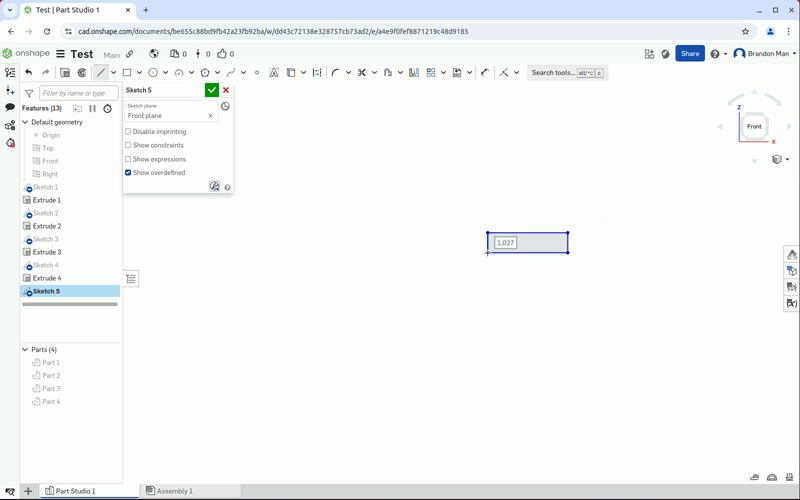
scroll(-6)
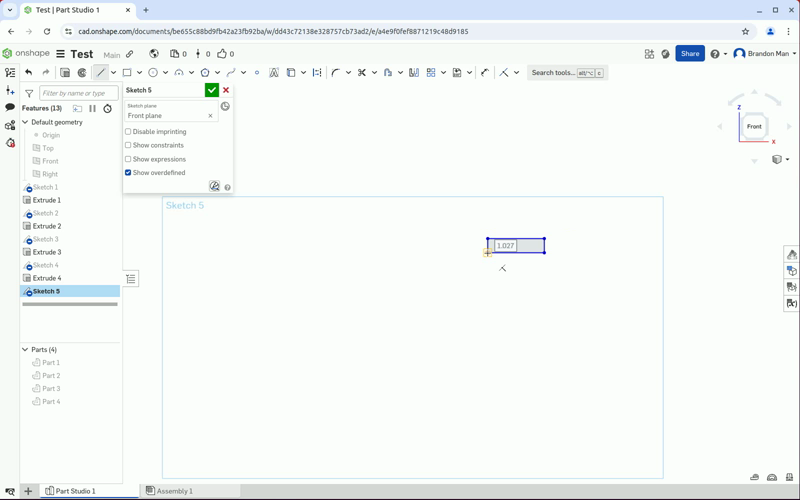
scroll(-6)
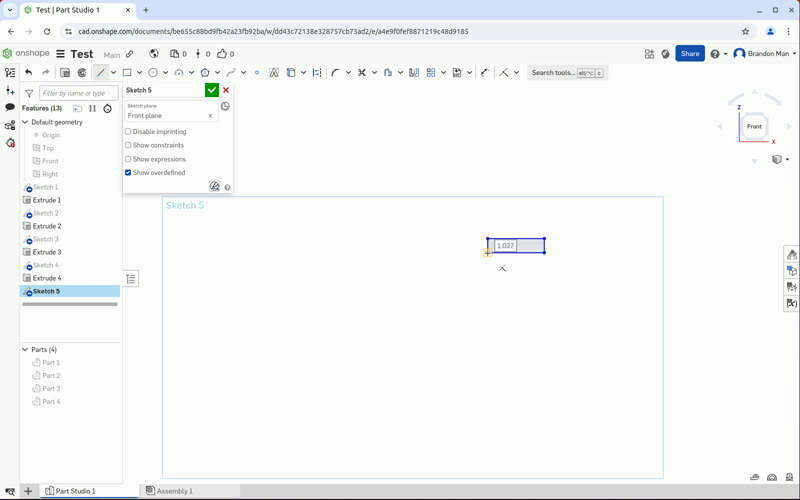
scroll(-6)
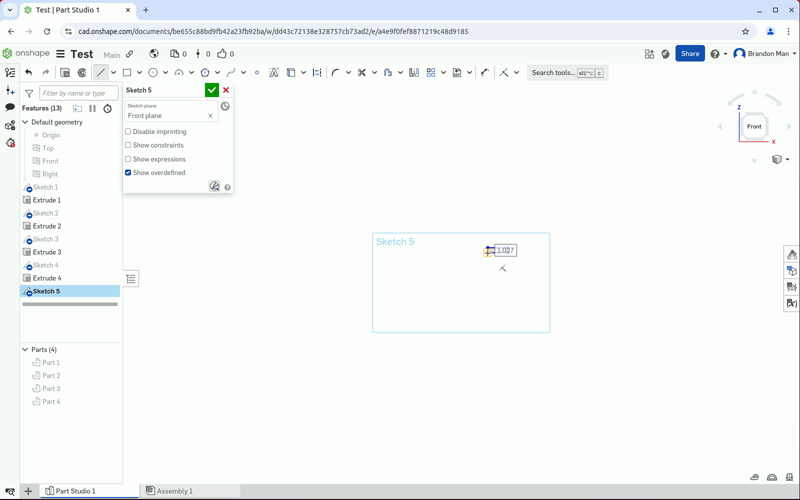
key(esc)
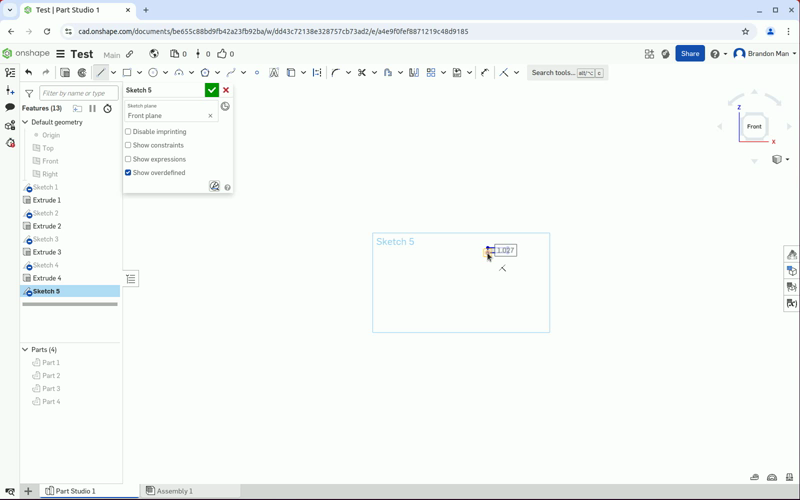
mouse_move(505, 248)
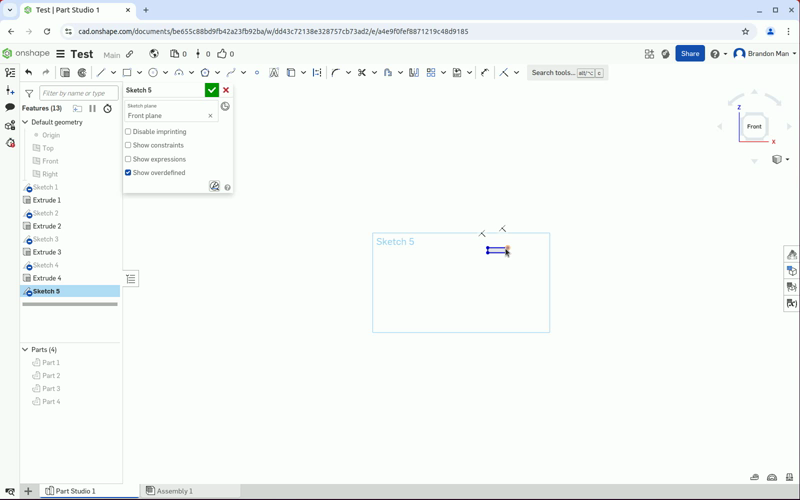
scroll(6)
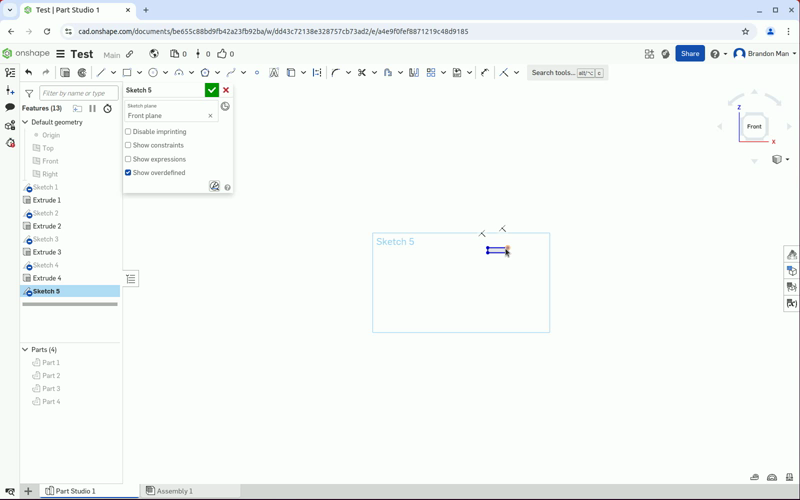
scroll(6)
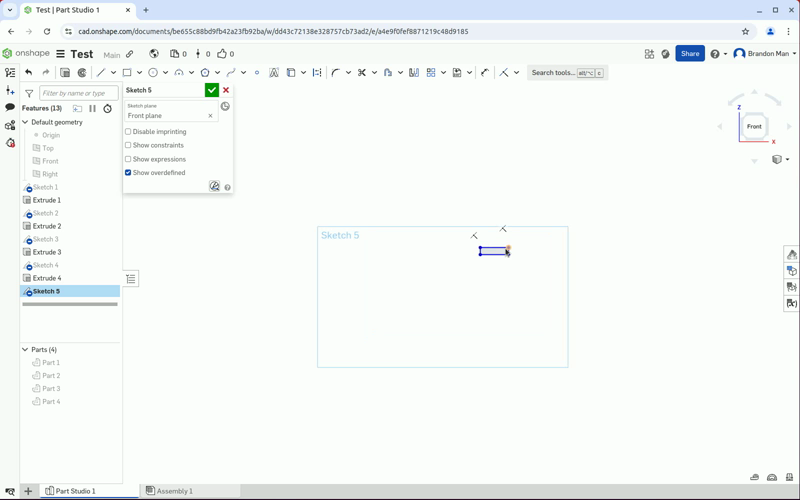
scroll(6)
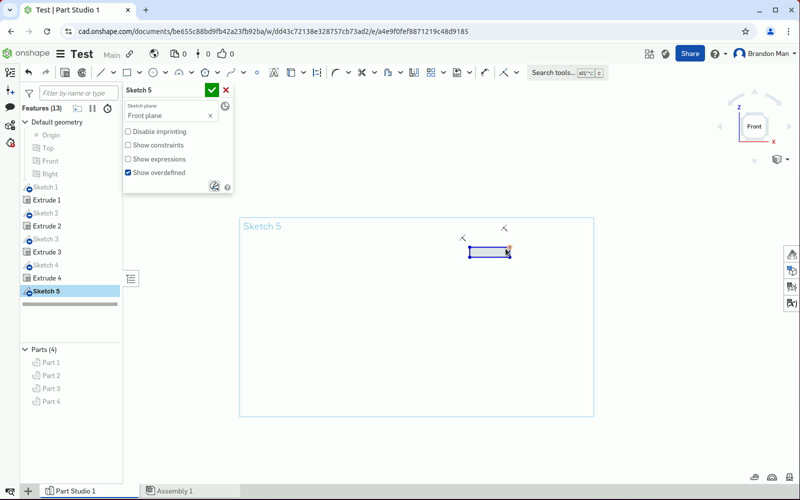
scroll(6)
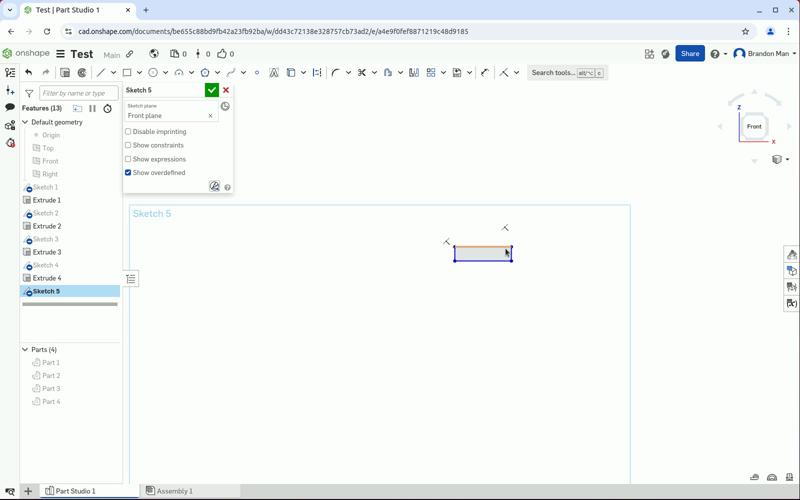
scroll(6)
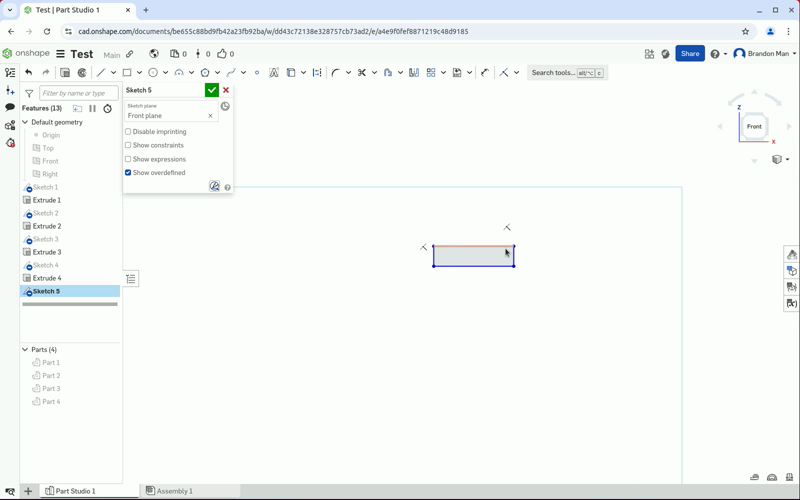
scroll(6)
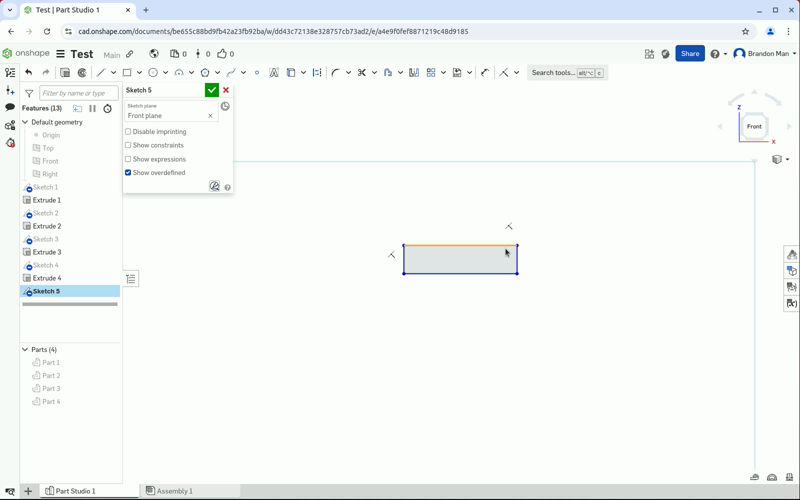
scroll(6)
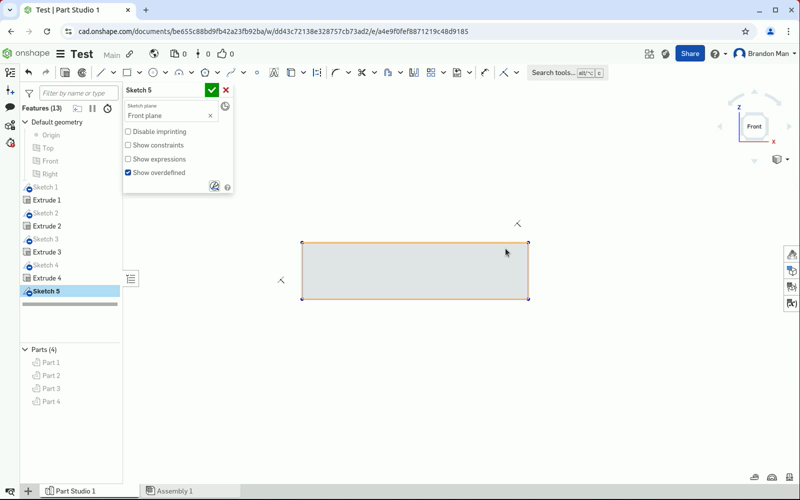
click(505, 248)
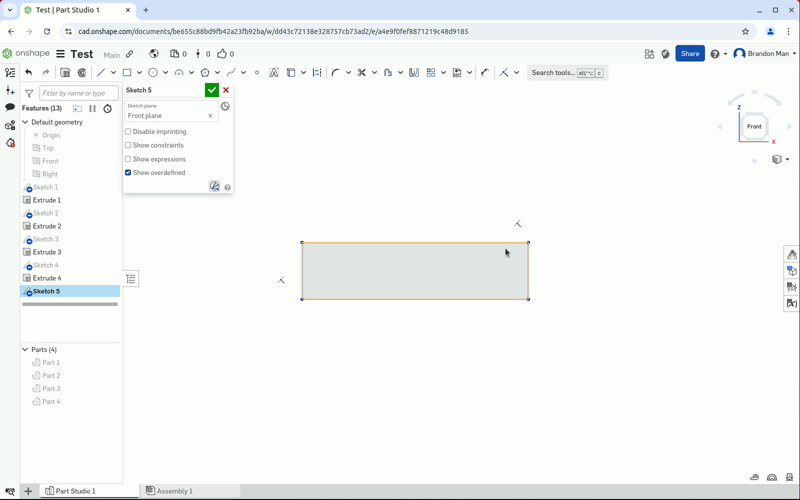
scroll(-6)
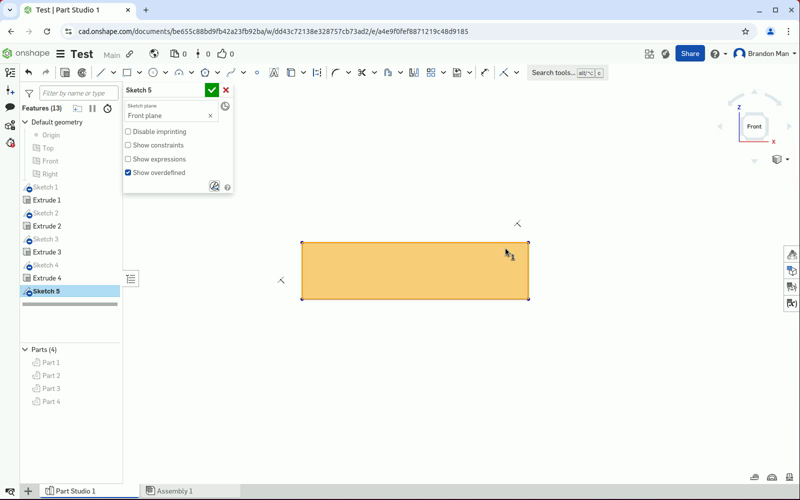
scroll(-6)
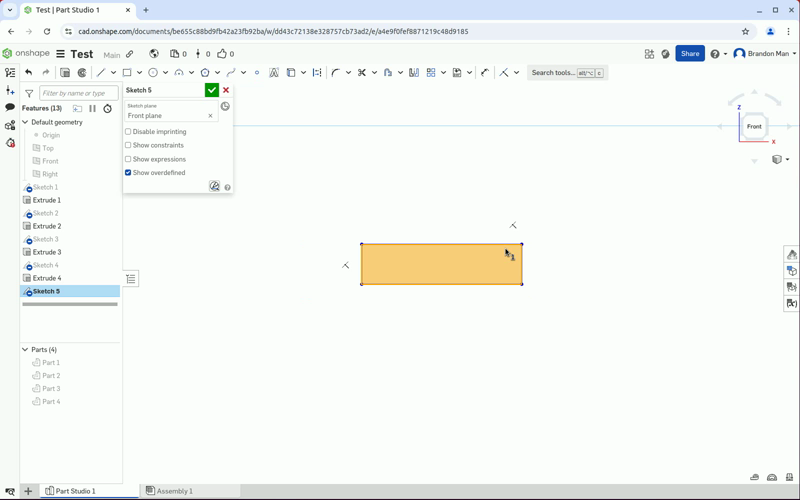
scroll(-6)
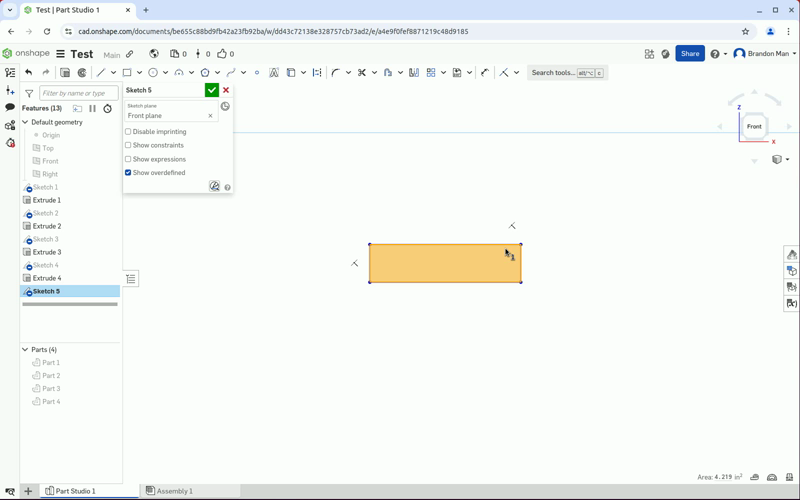
scroll(-6)
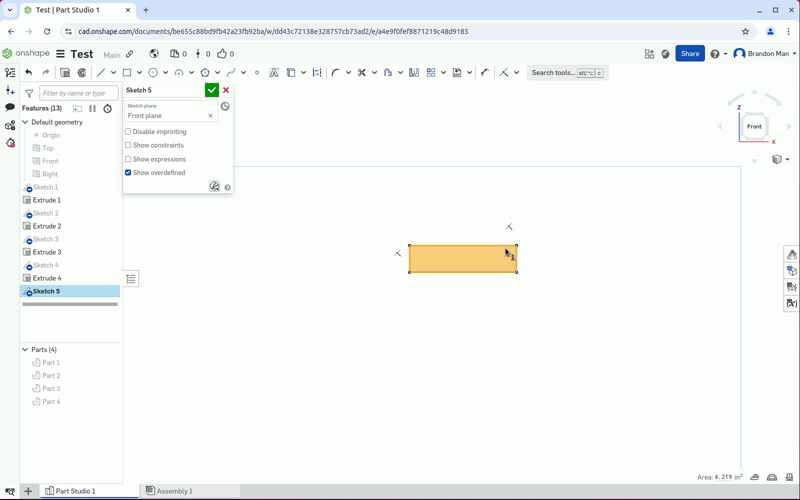
scroll(-6)
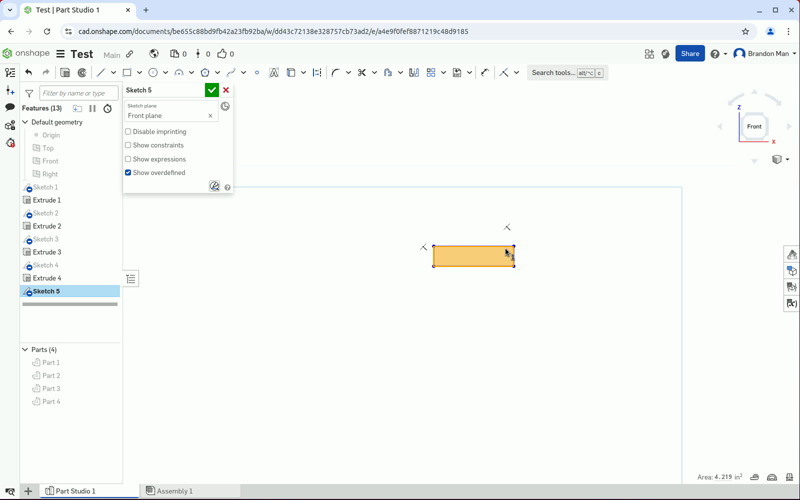
scroll(-6)
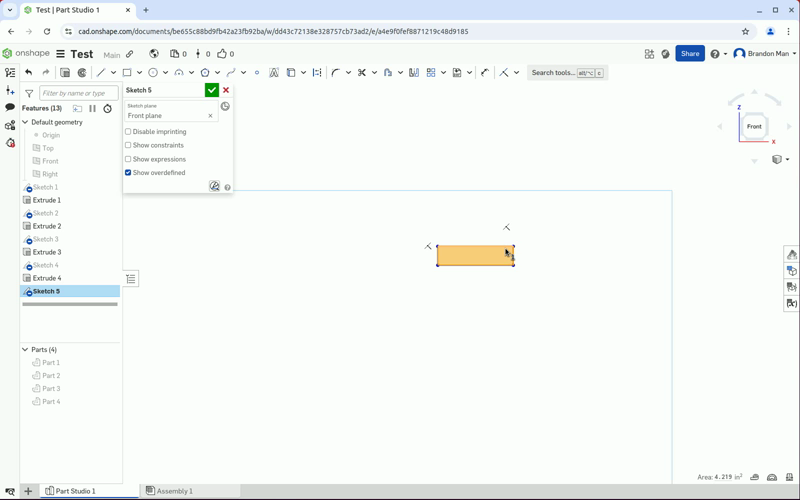
scroll(-6)
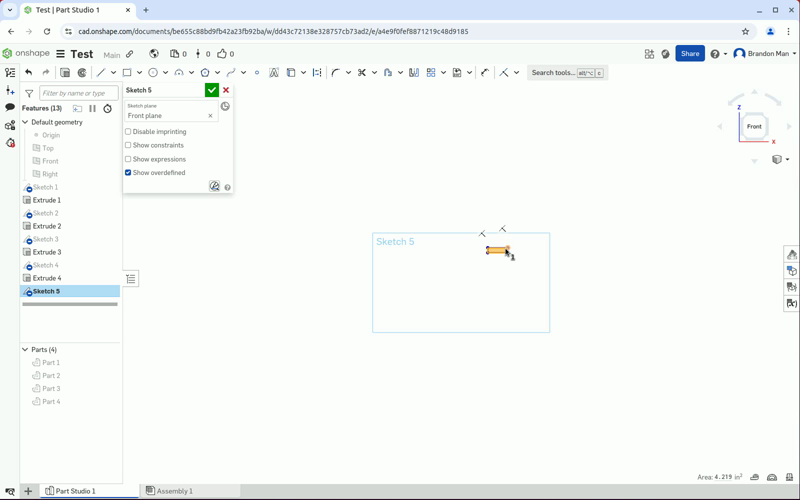
mouse_move(73, 352)
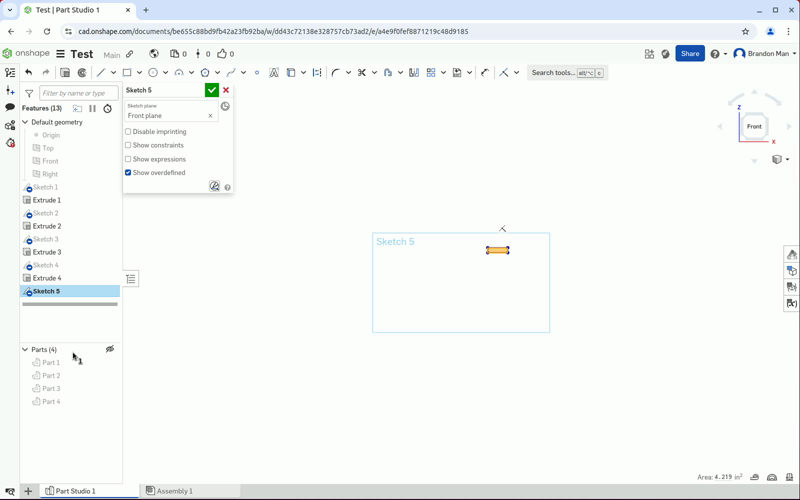
key(shift+y)
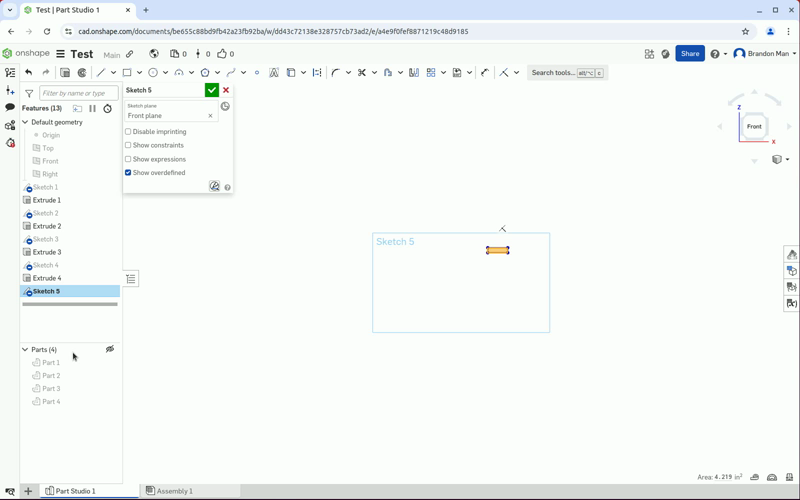
key(shift+e)
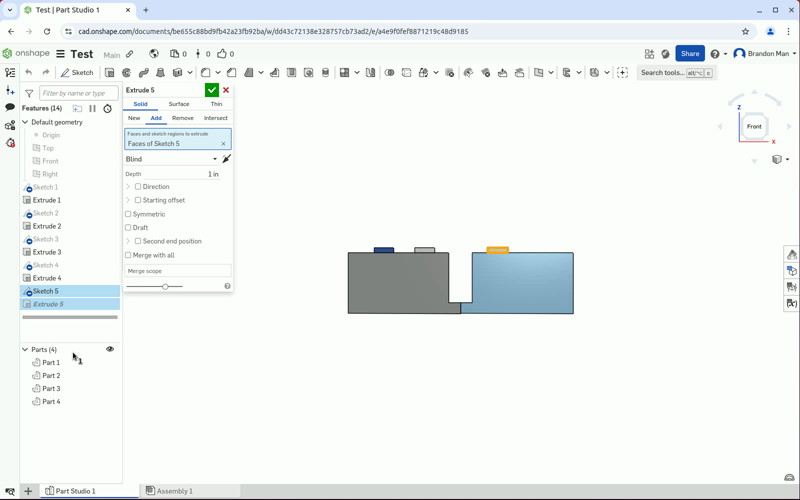
mouse_move(143, 106)
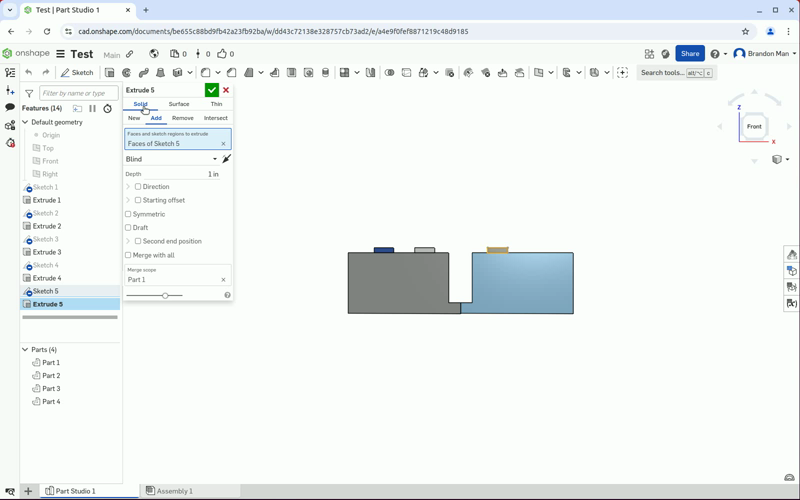
click(143, 106)
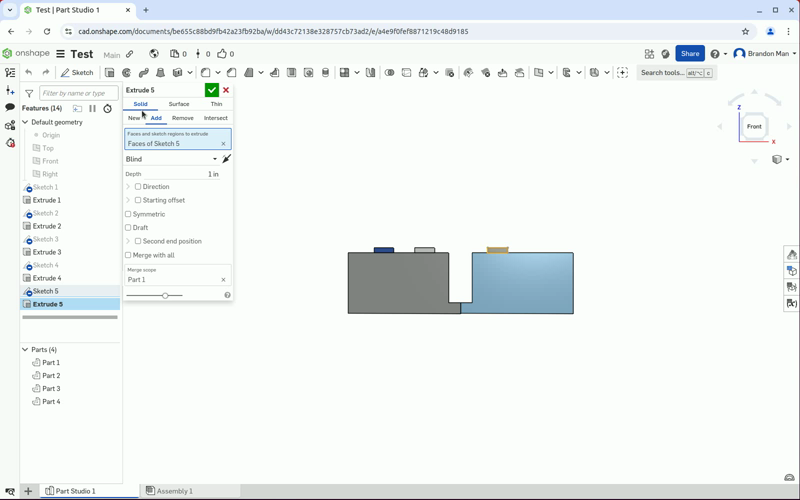
mouse_move(137, 120)
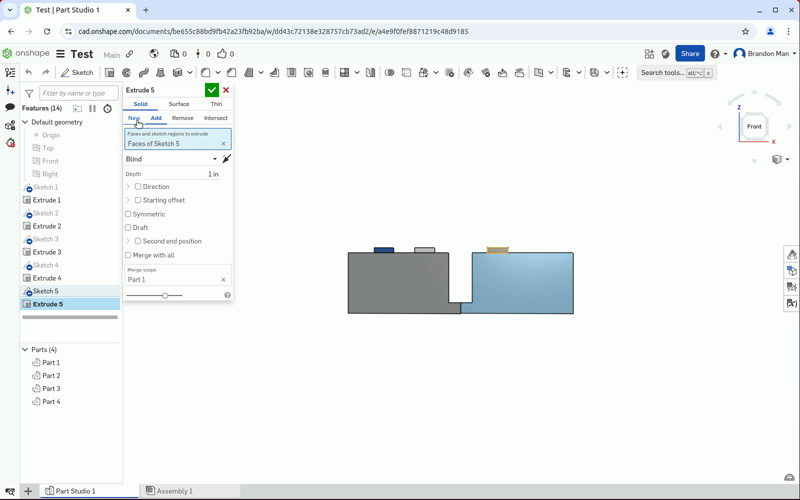
click(137, 120)
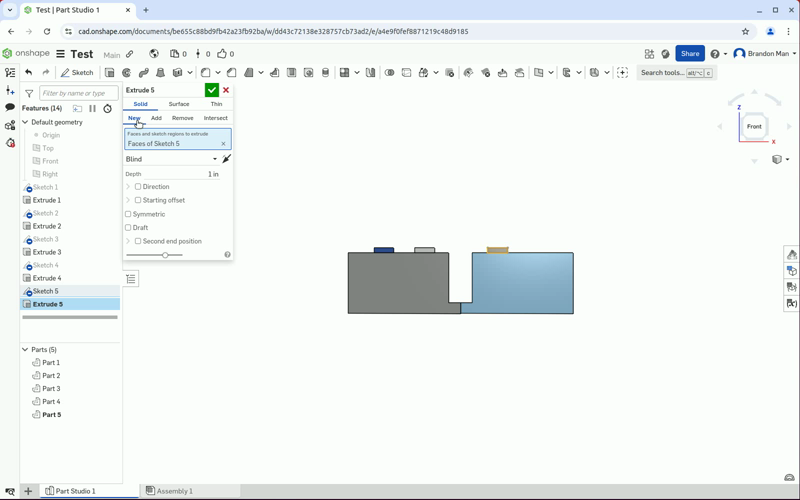
key(tab, 4)
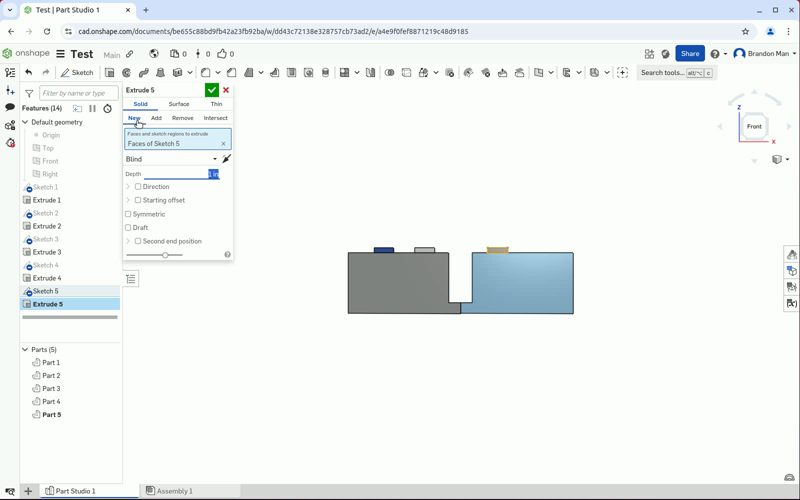
text(0.963)
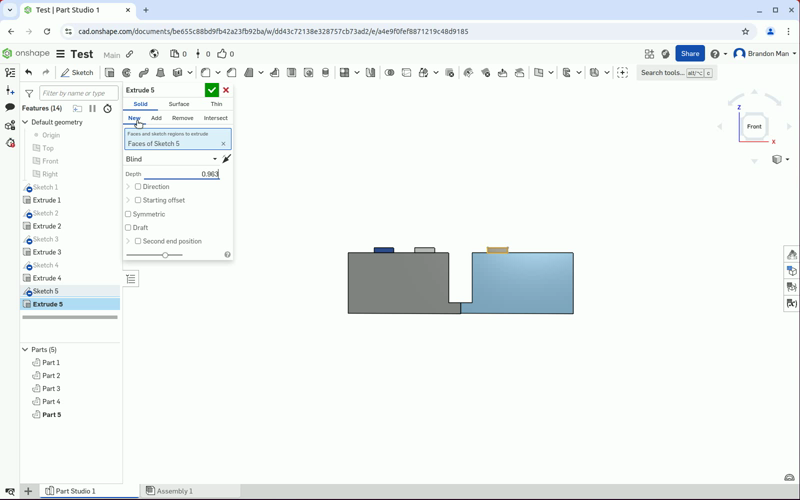
key(enter)
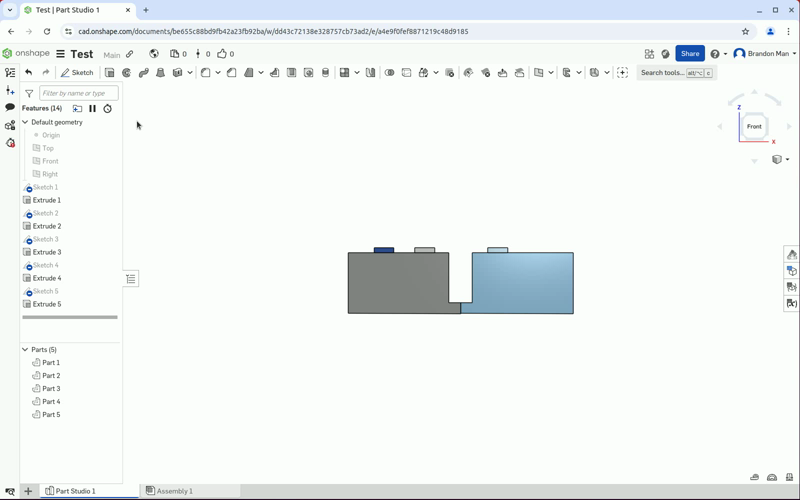
key(shift+h)
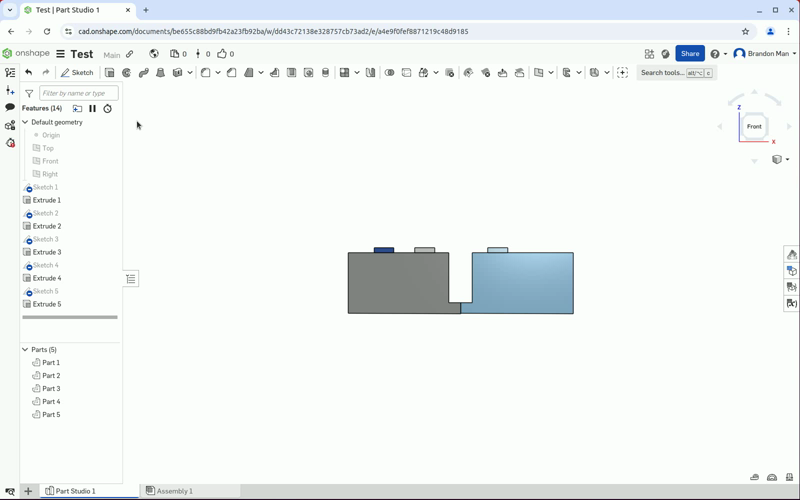
key(shift+h)
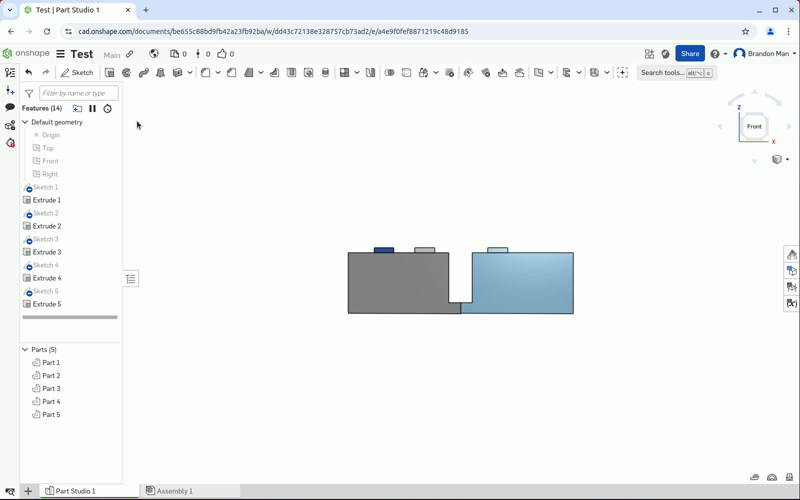
mouse_move(73, 189)
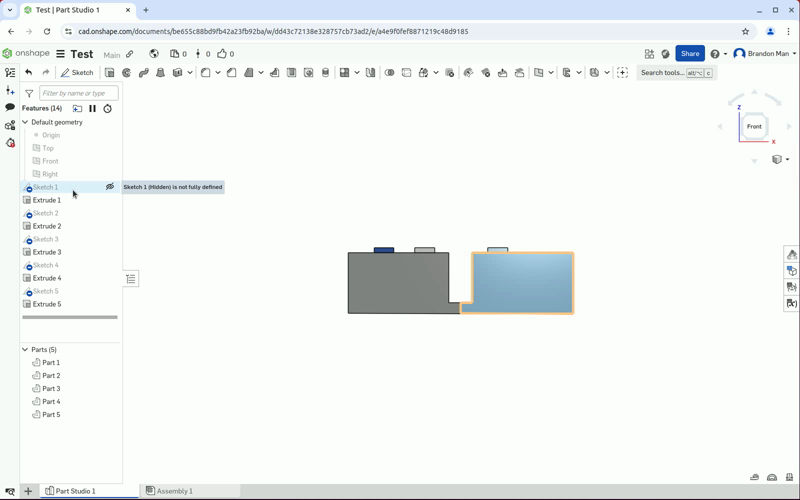
click(73, 189)
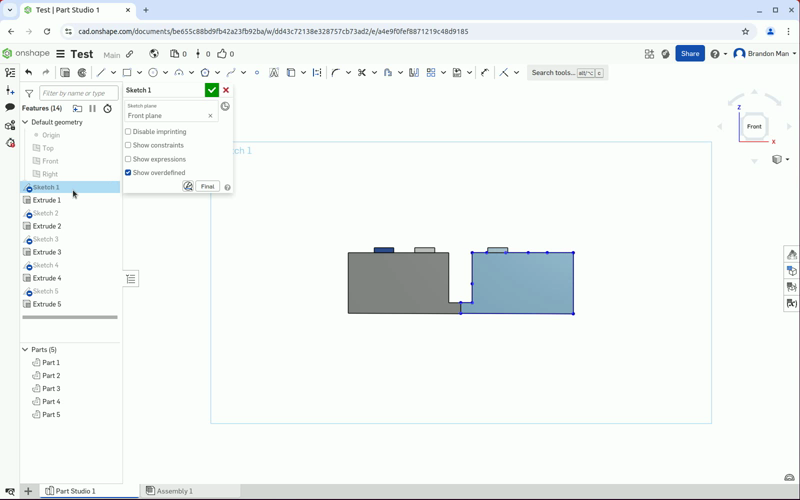
mouse_move(229, 92)
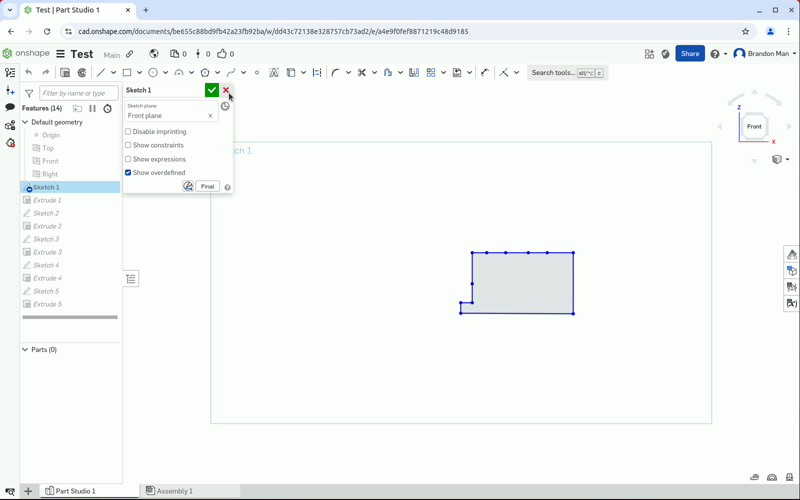
click(229, 92)
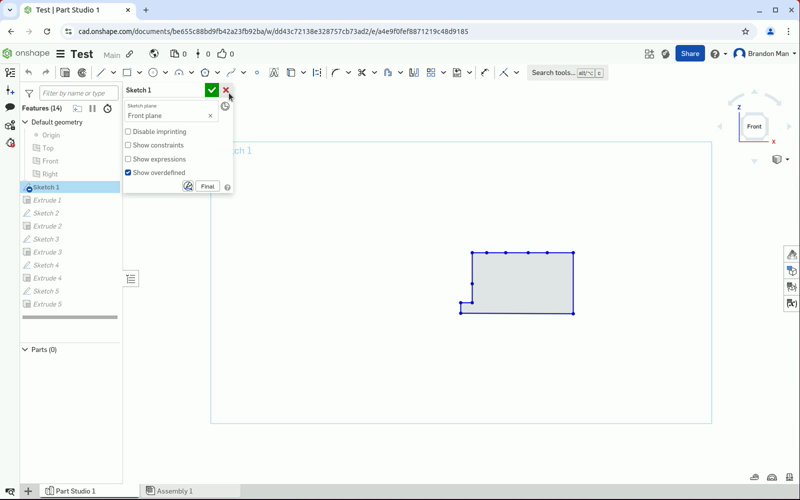
key(shift+s)
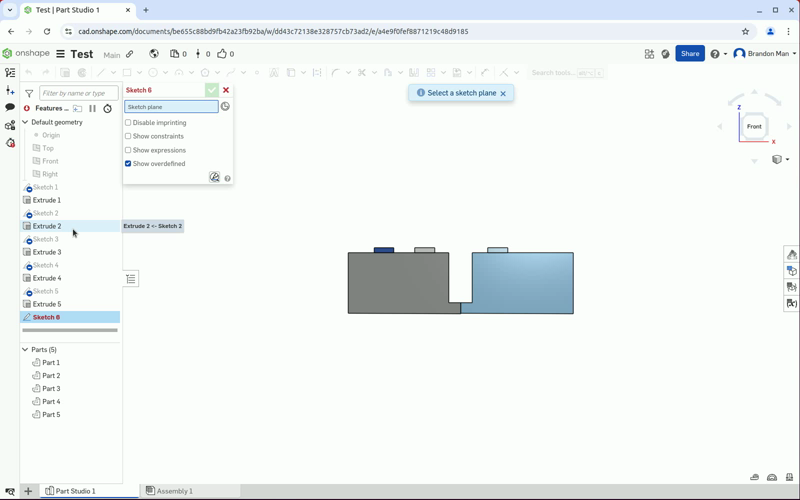
scroll(3)
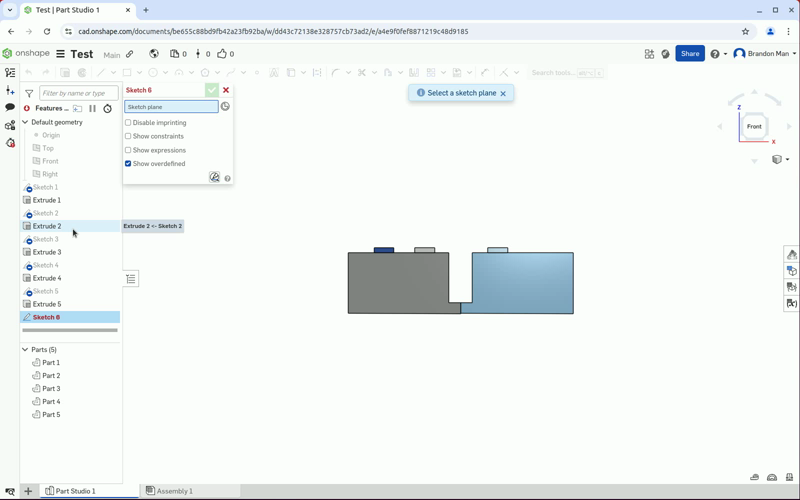
mouse_move(73, 163)
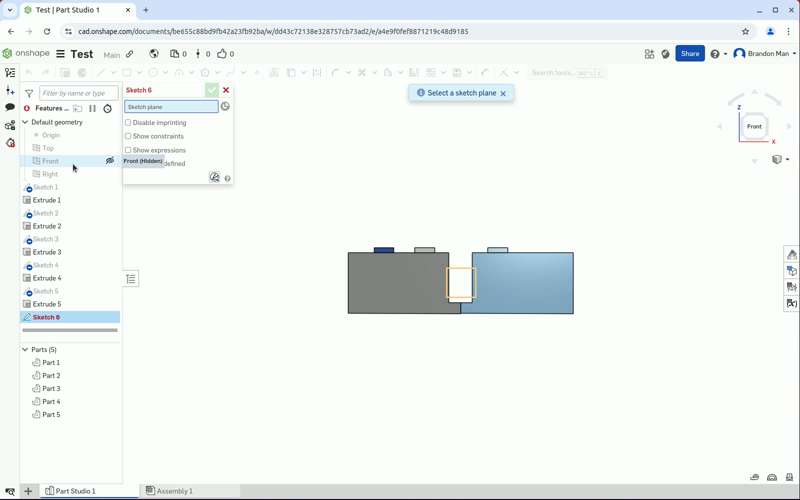
click(73, 163)
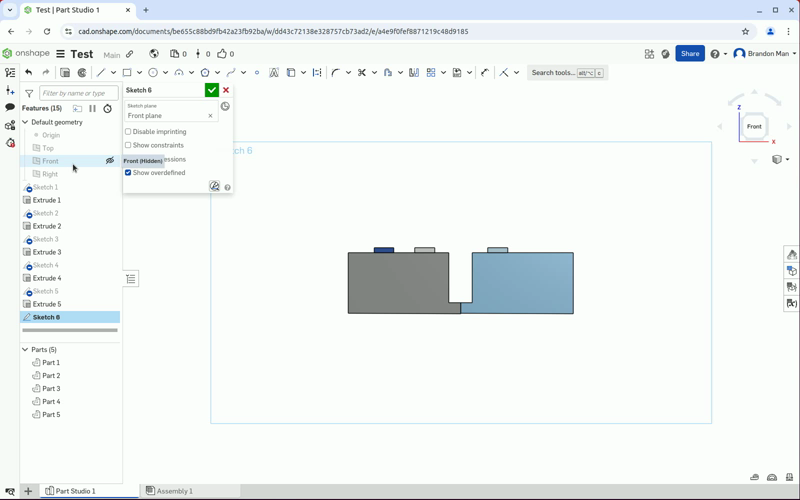
mouse_move(73, 352)
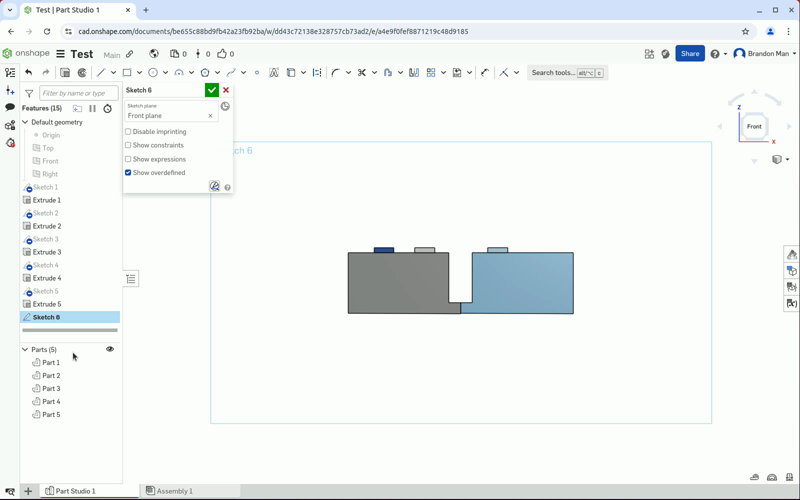
key(y)
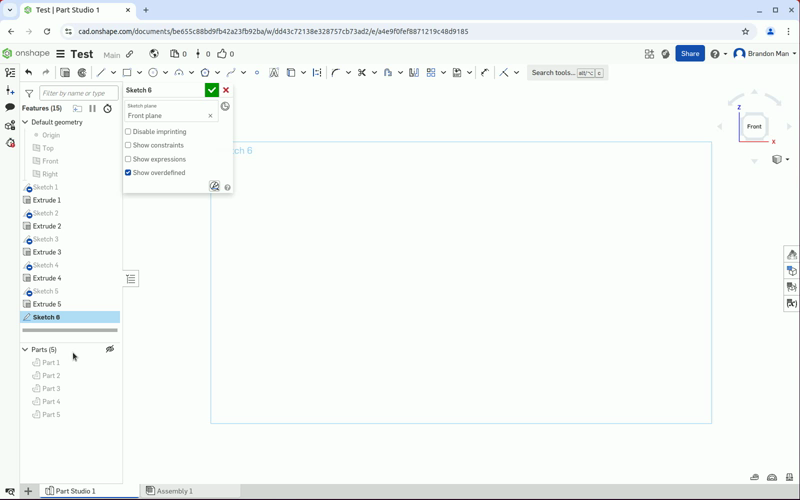
key(l)
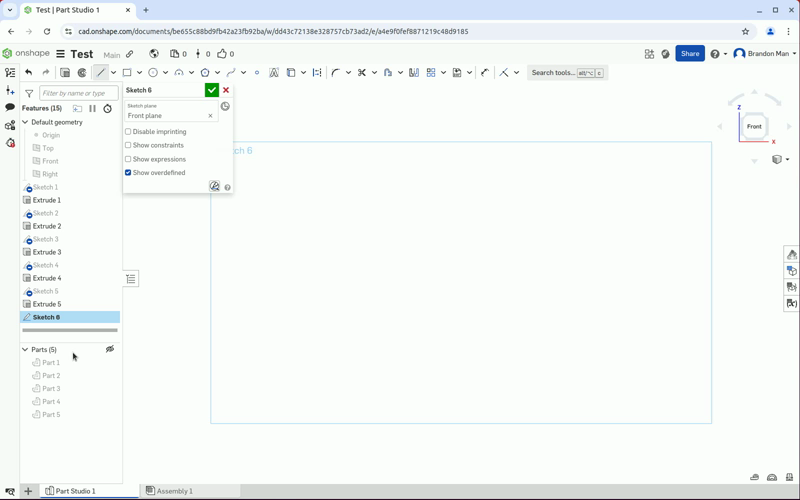
key_down(shift)
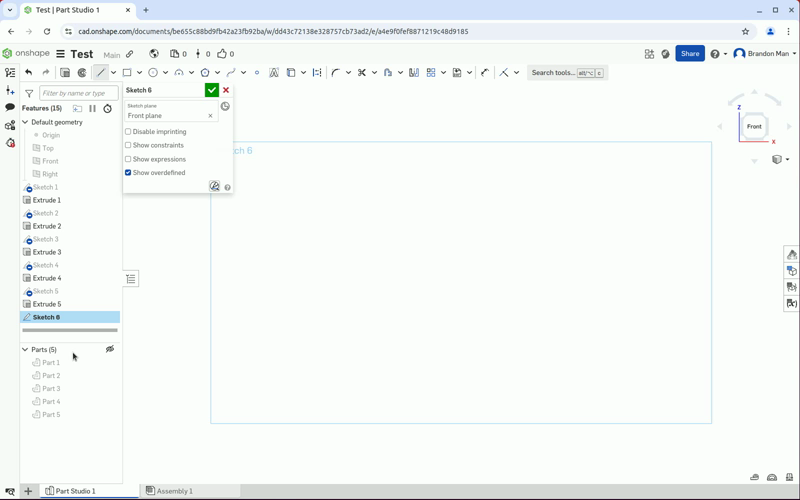
mouse_move(528, 252)
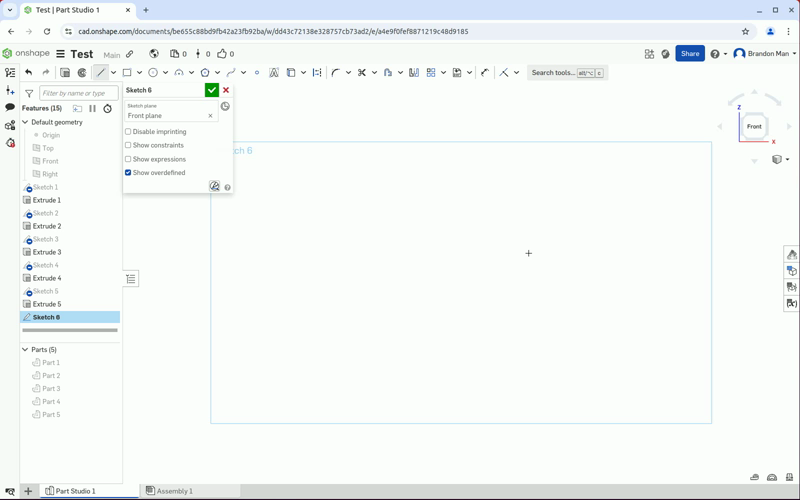
click(528, 252)
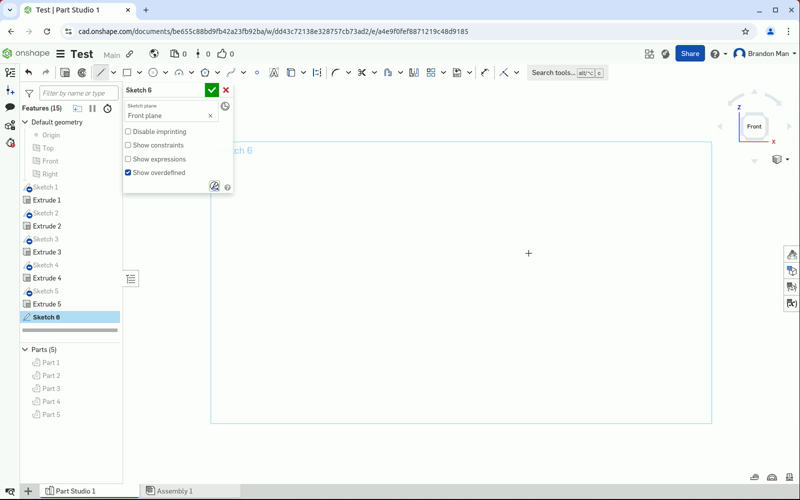
key_up(shift)
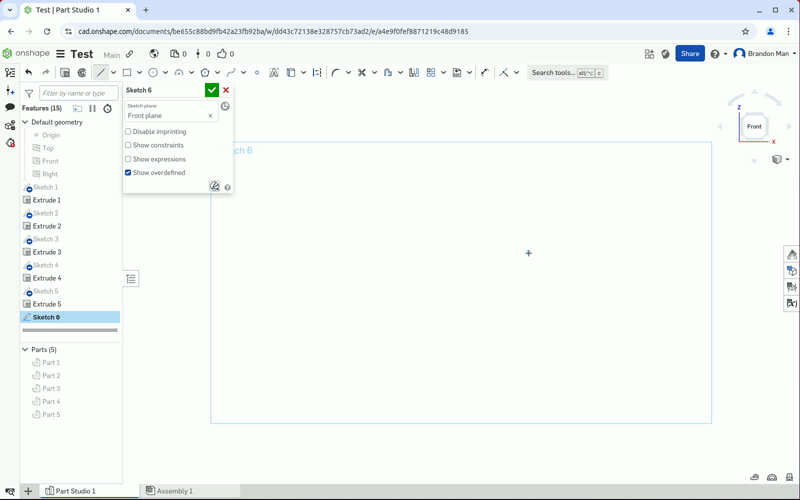
key_down(shift)
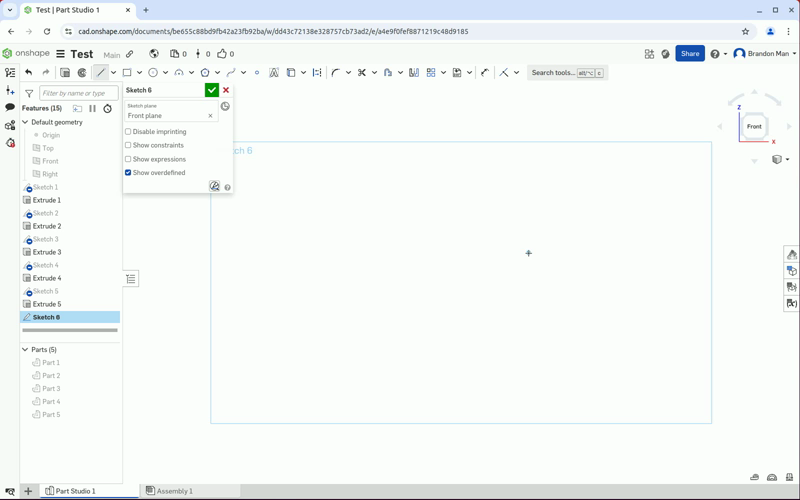
mouse_move(558, 252)
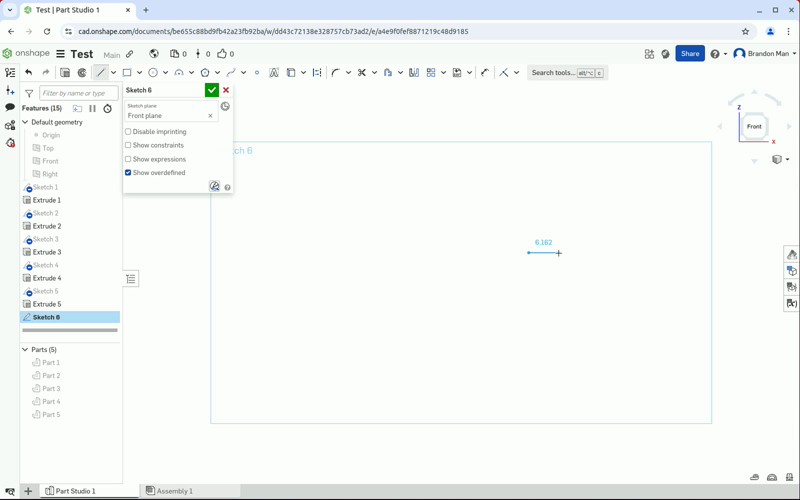
mouse_move(548, 252)
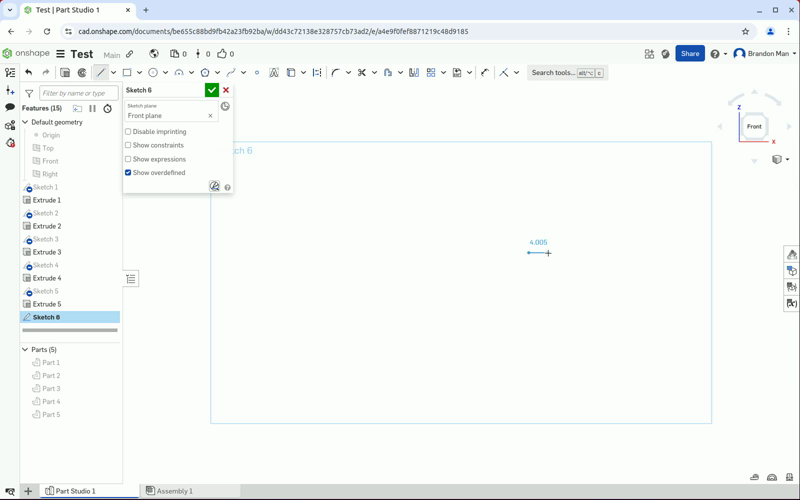
click(548, 252)
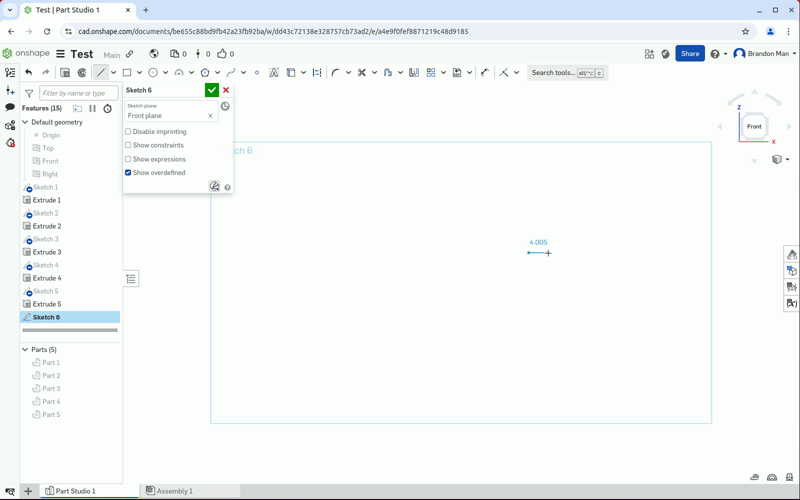
key_up(shift)
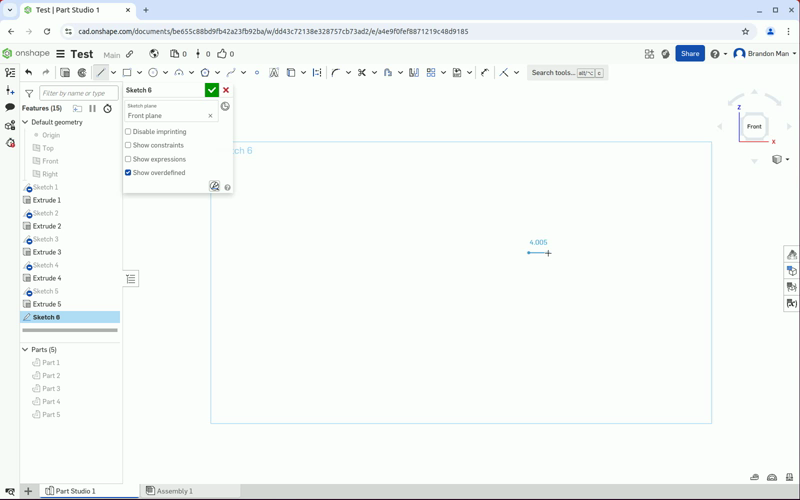
key_down(shift)
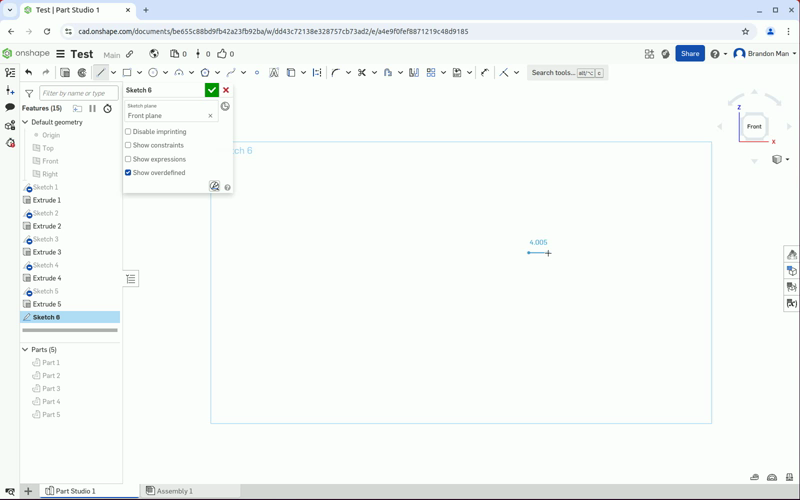
mouse_move(578, 252)
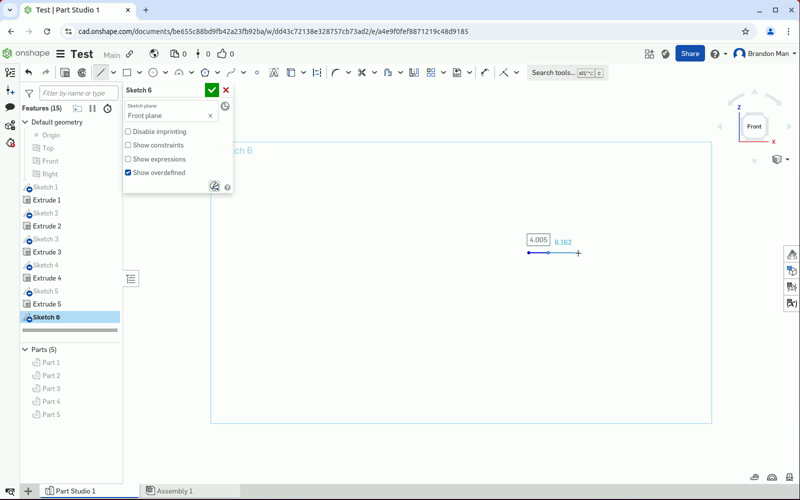
mouse_move(548, 247)
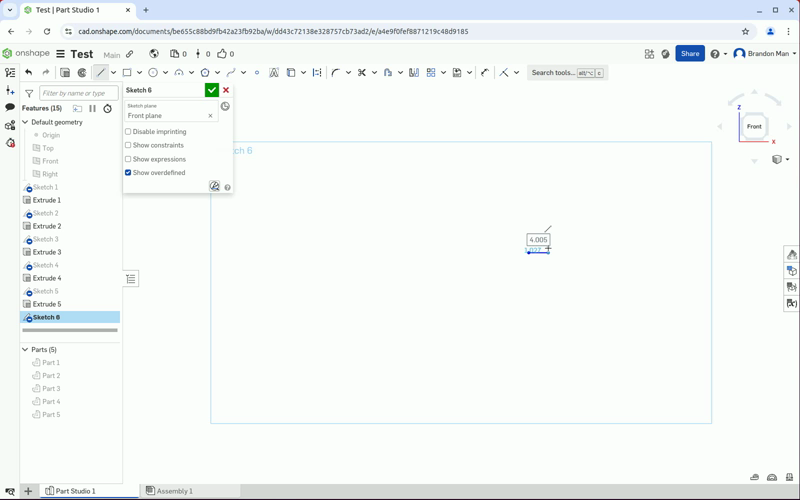
scroll(6)
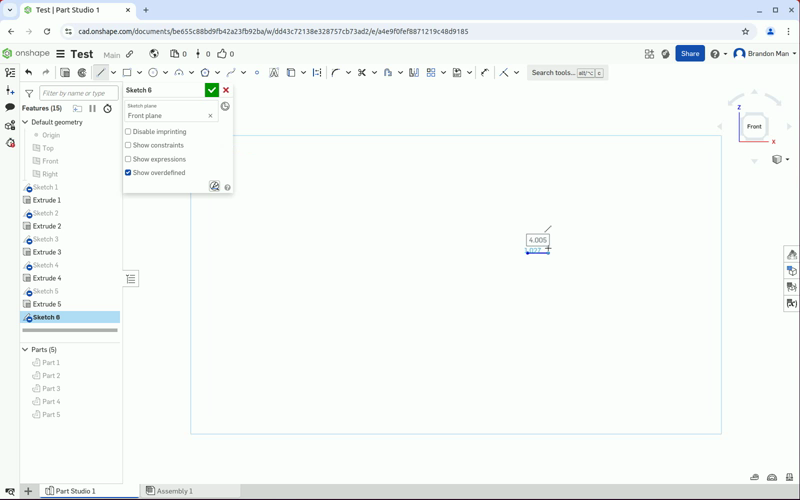
scroll(6)
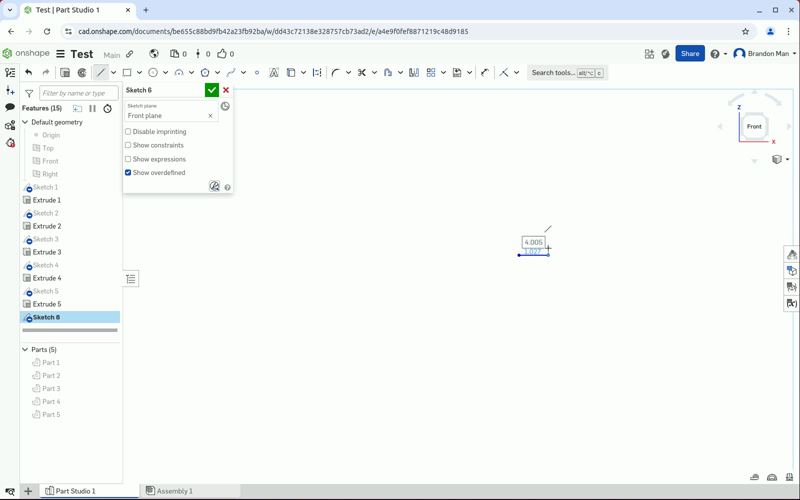
scroll(6)
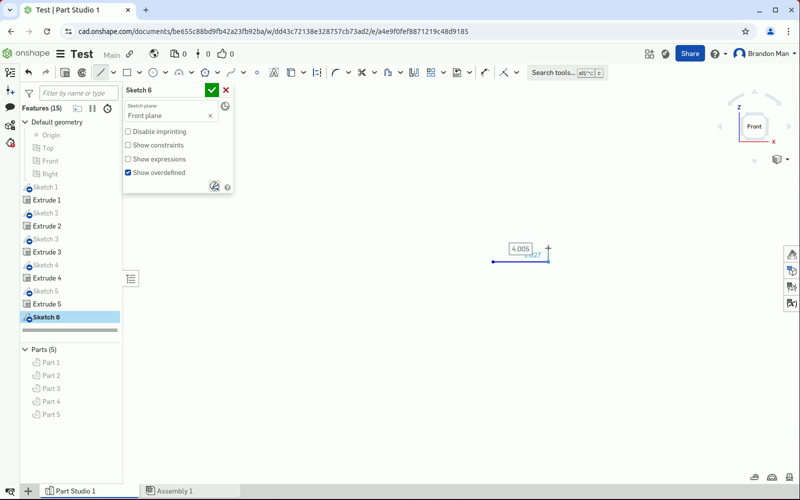
scroll(6)
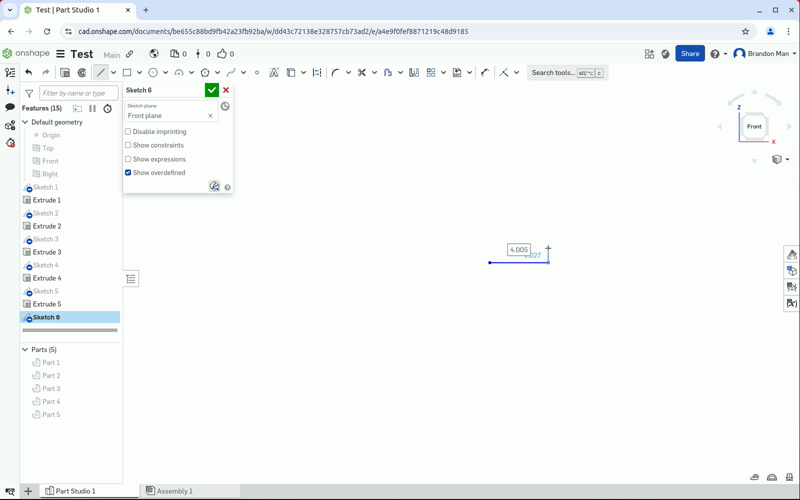
scroll(6)
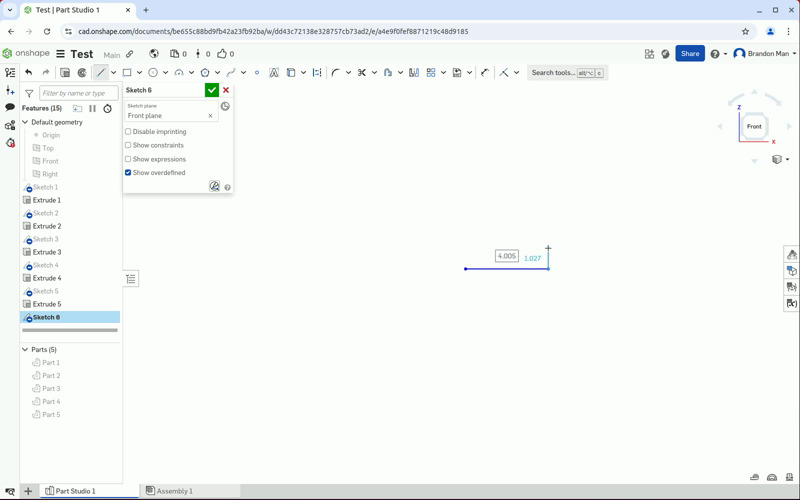
scroll(6)
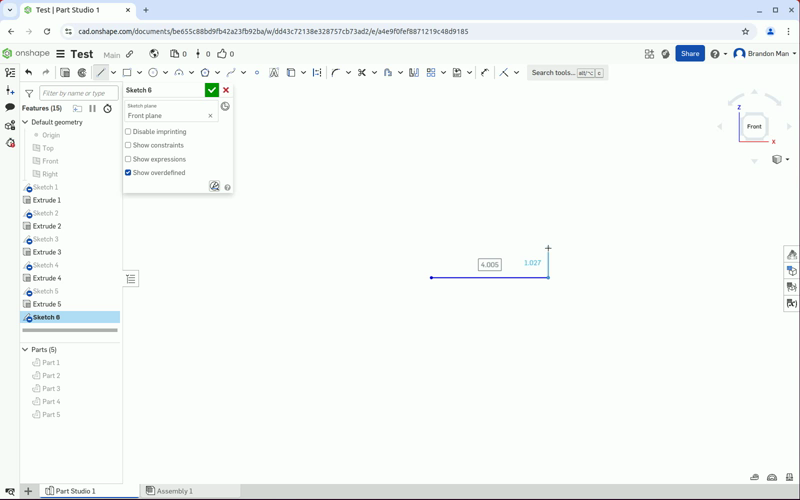
scroll(6)
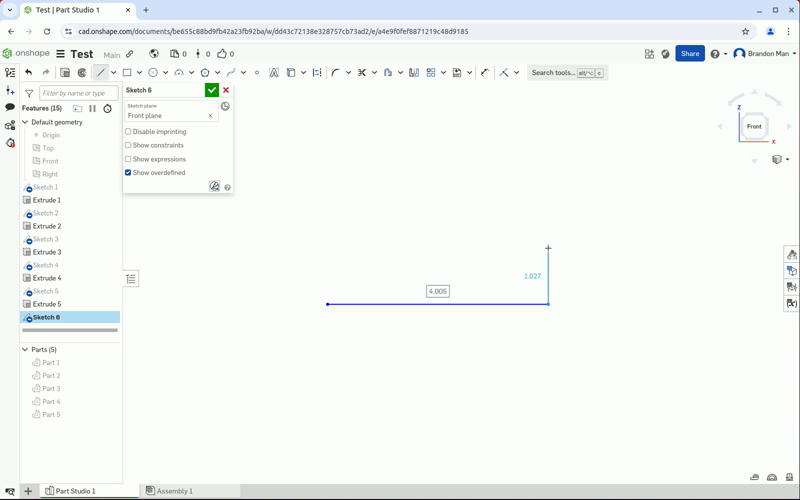
click(548, 247)
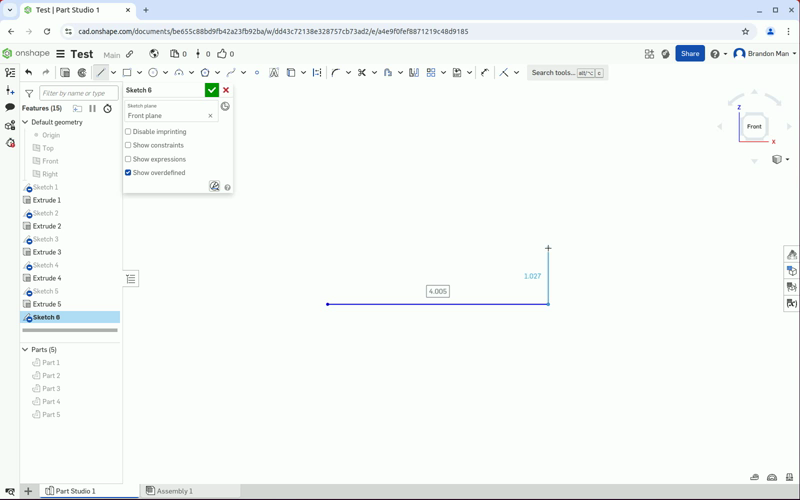
scroll(-6)
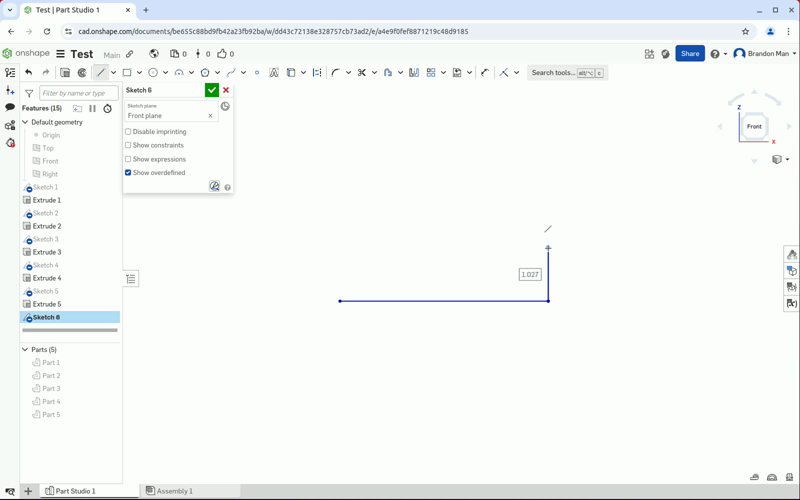
scroll(-6)
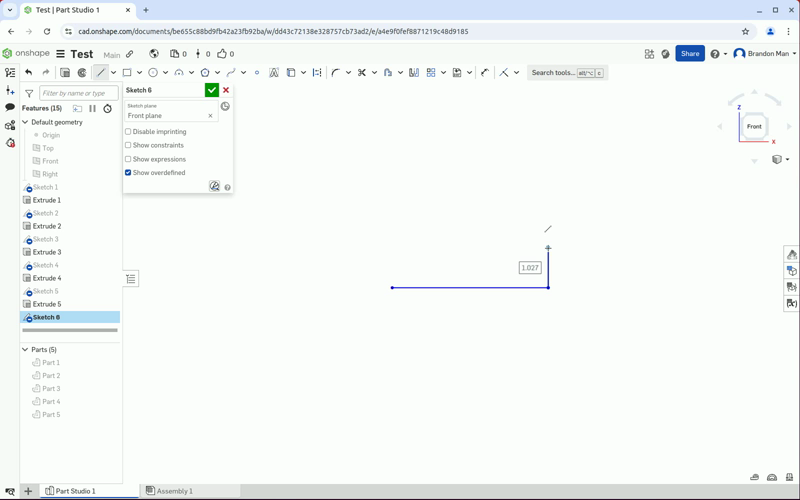
scroll(-6)
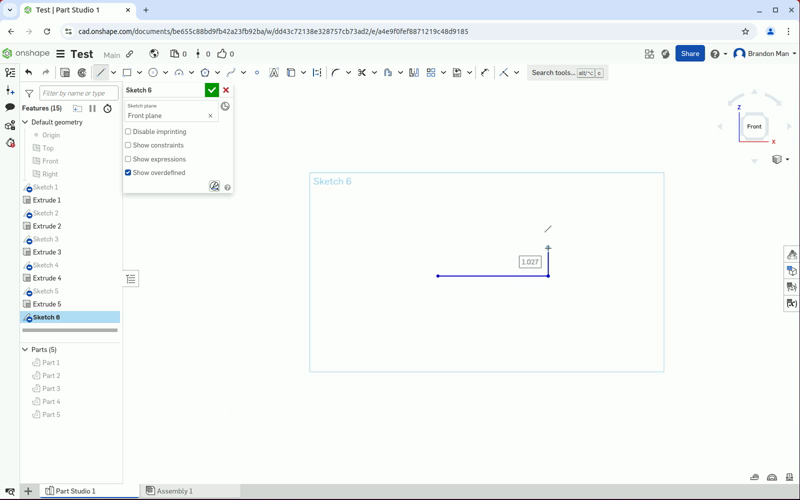
scroll(-6)
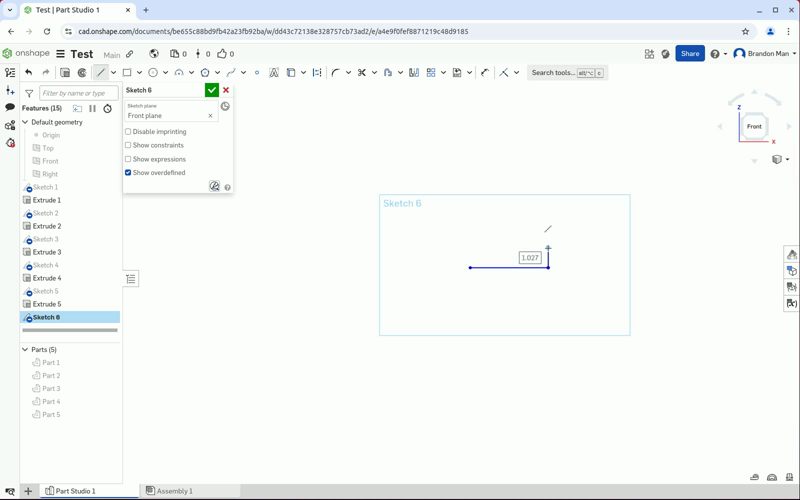
scroll(-6)
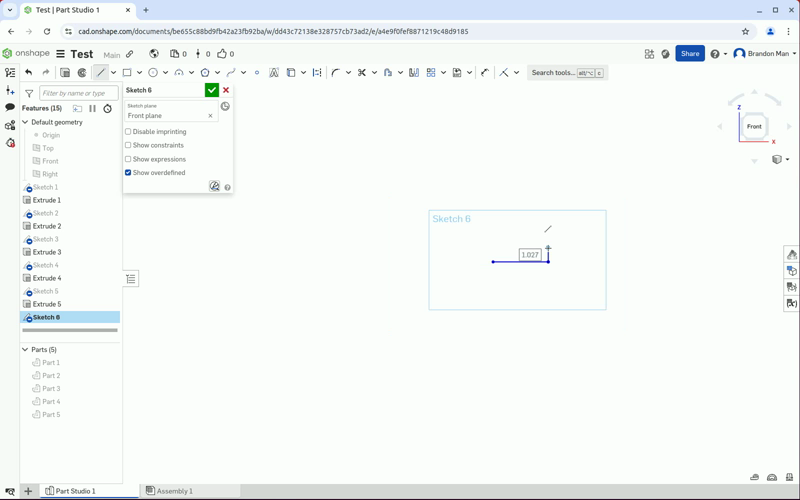
scroll(-6)
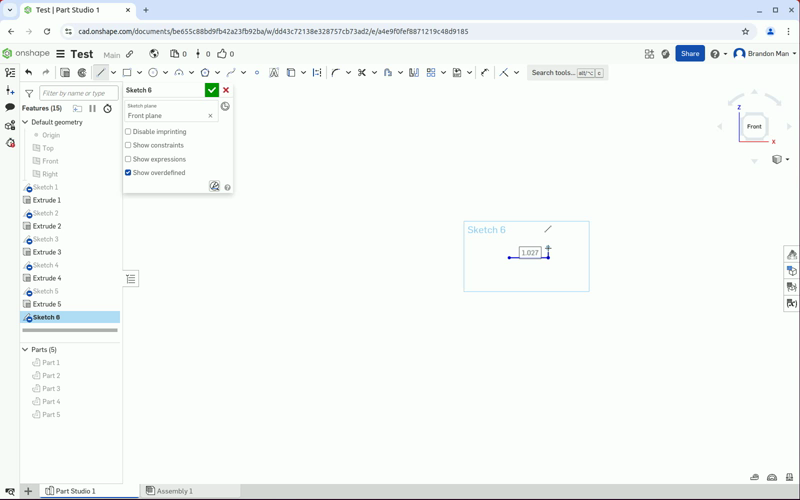
scroll(-6)
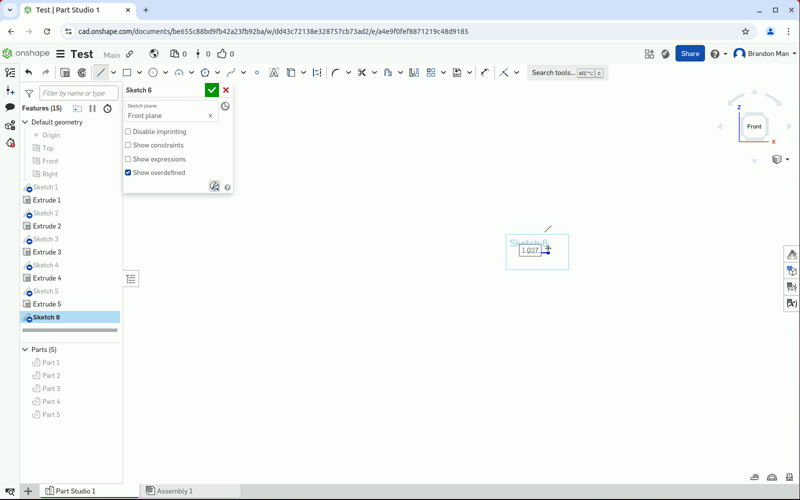
key_up(shift)
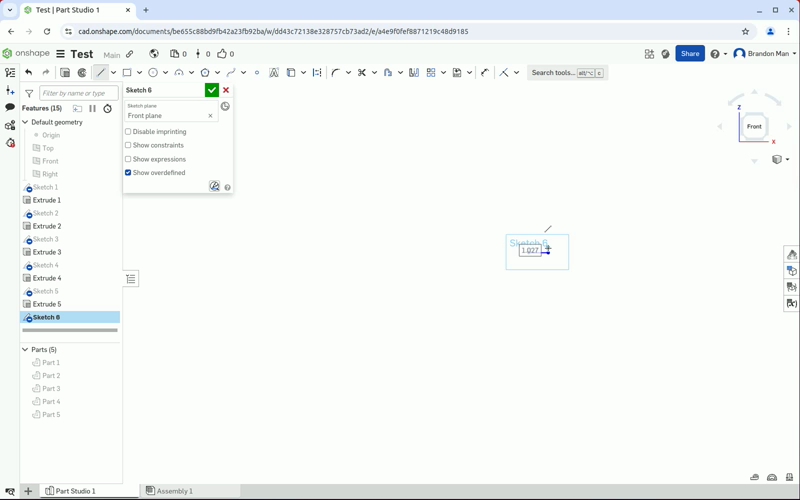
key_down(shift)
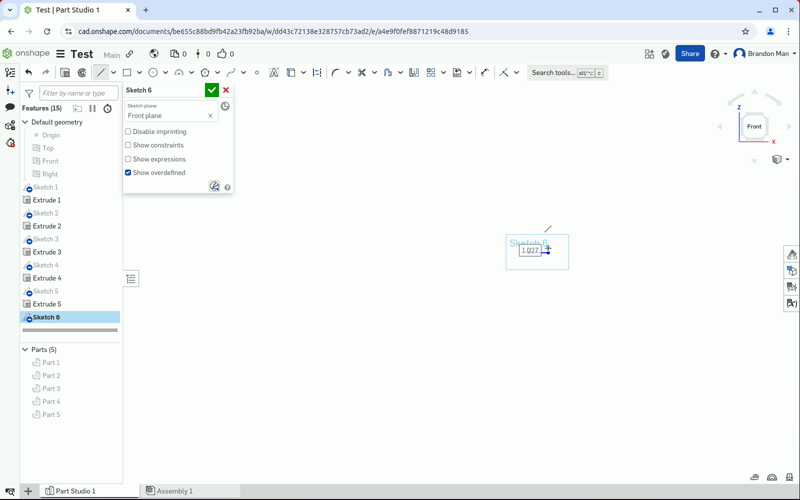
mouse_move(578, 247)
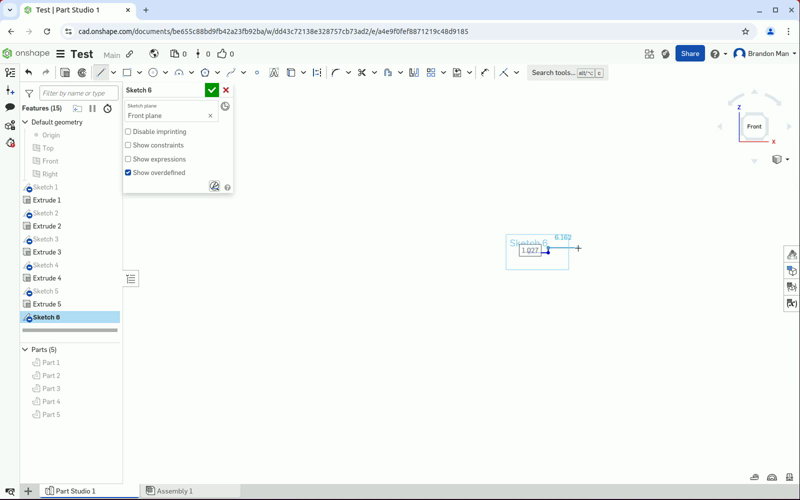
mouse_move(528, 247)
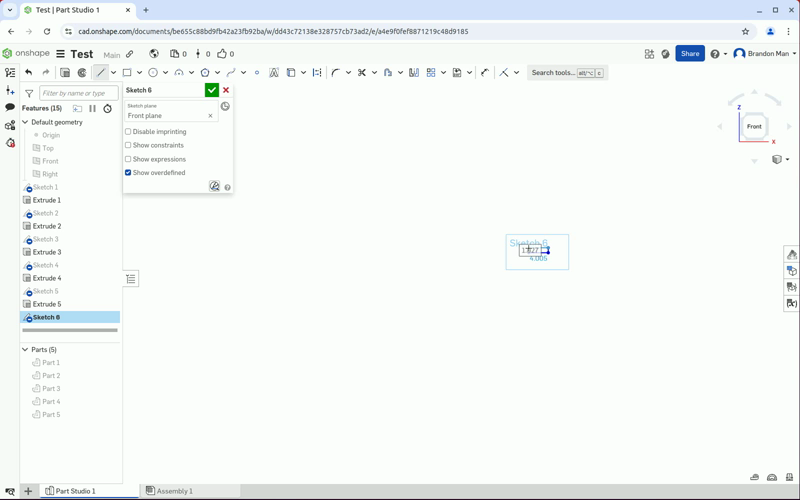
click(528, 247)
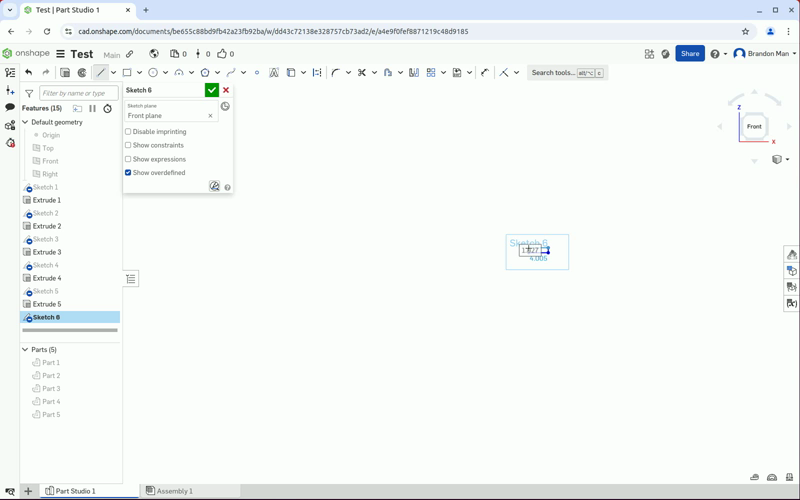
key_up(shift)
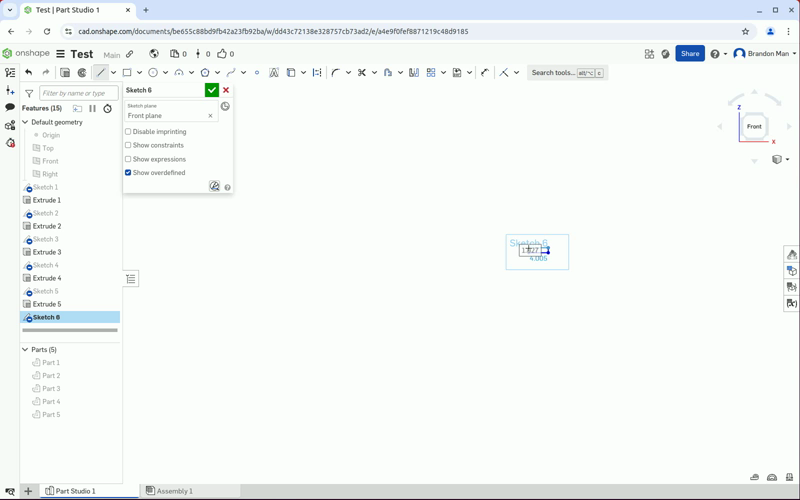
mouse_move(558, 247)
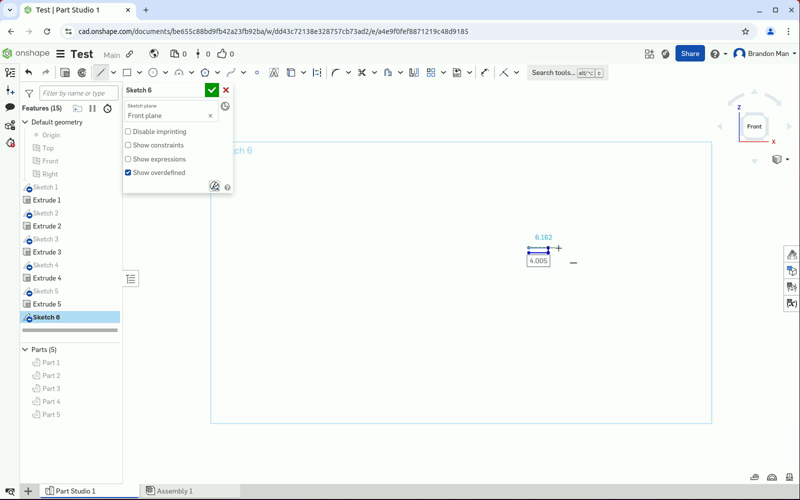
key_down(shift)
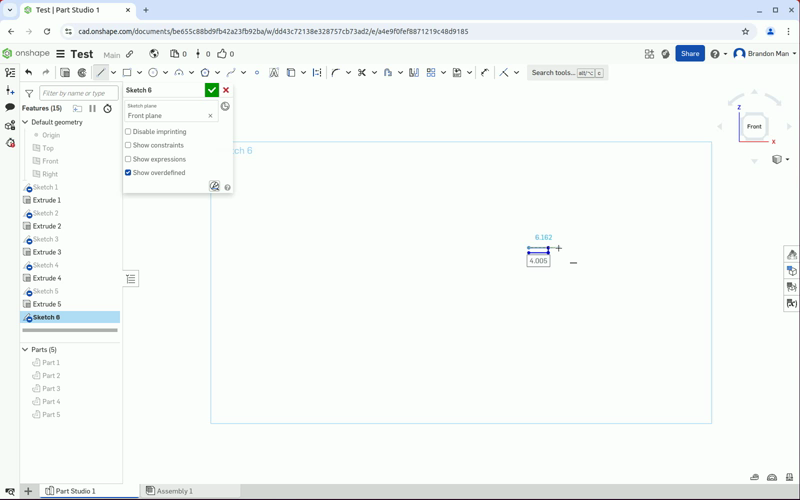
mouse_move(528, 252)
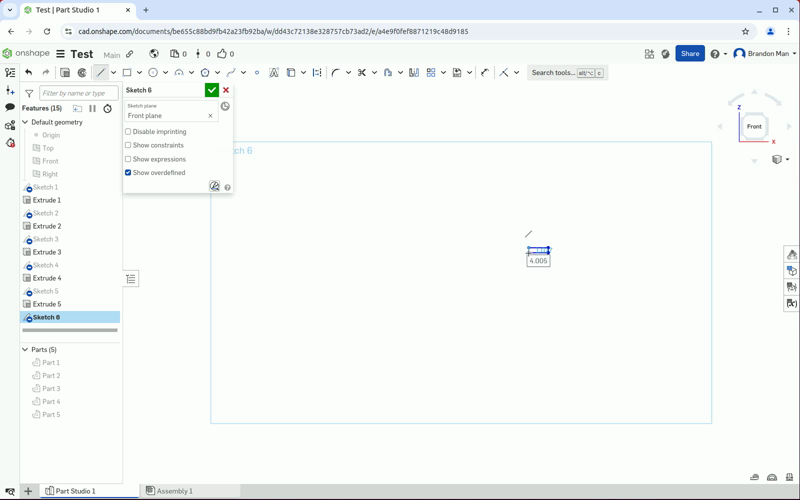
scroll(6)
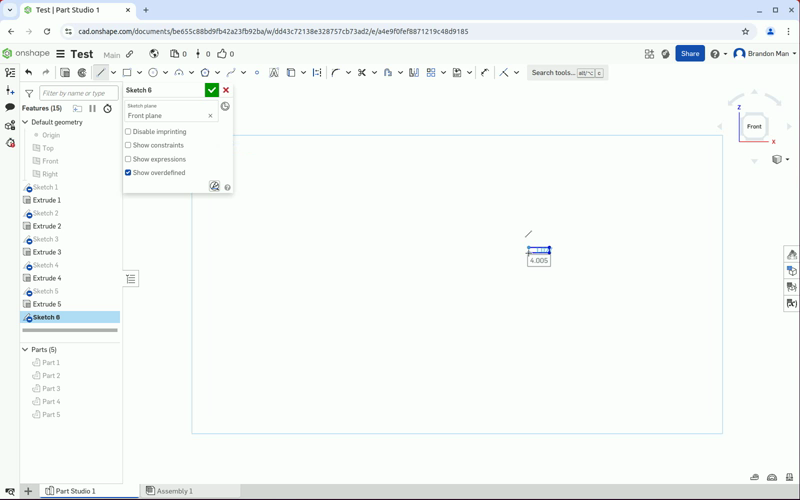
scroll(6)
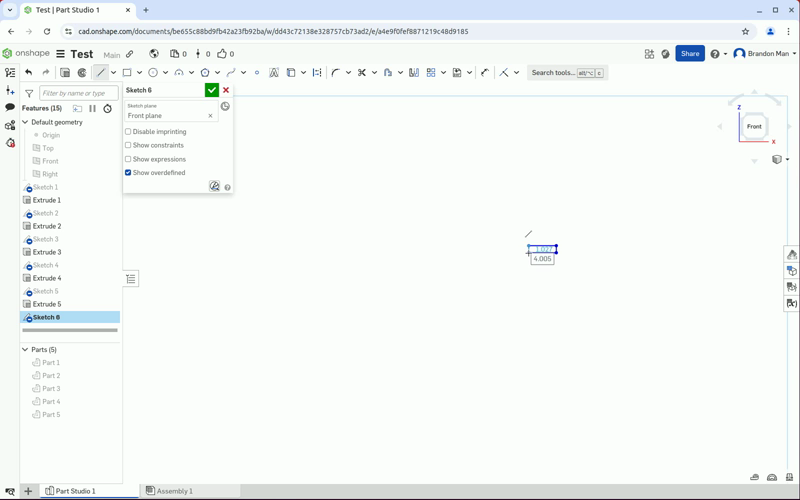
scroll(6)
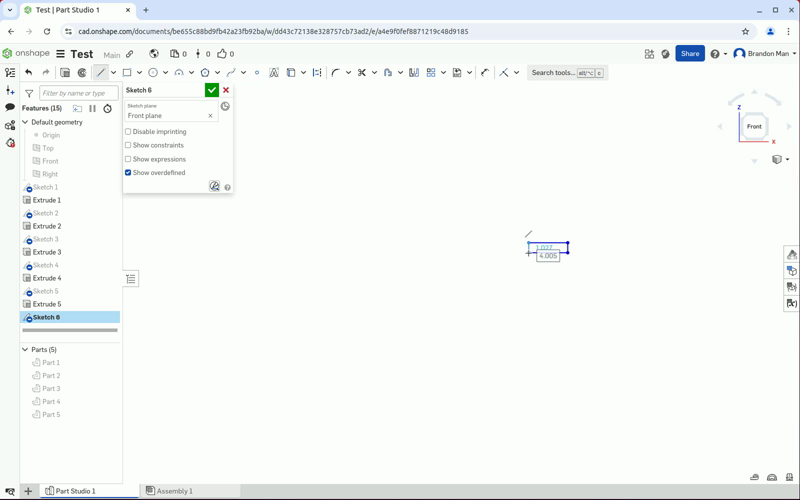
scroll(6)
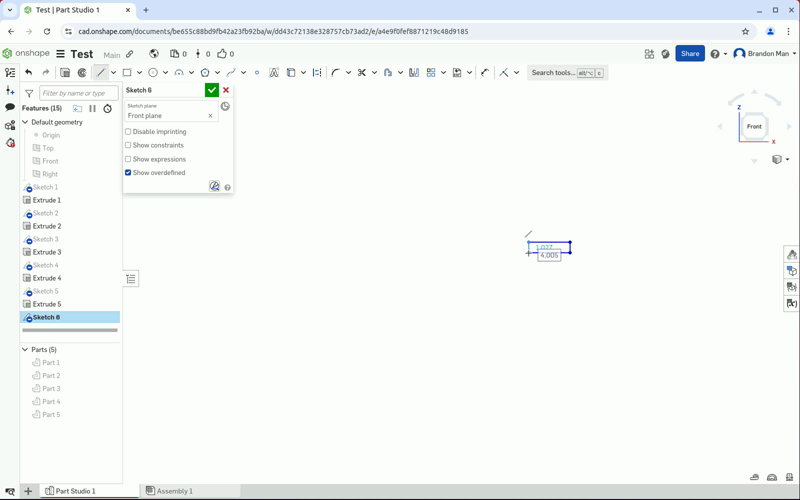
scroll(6)
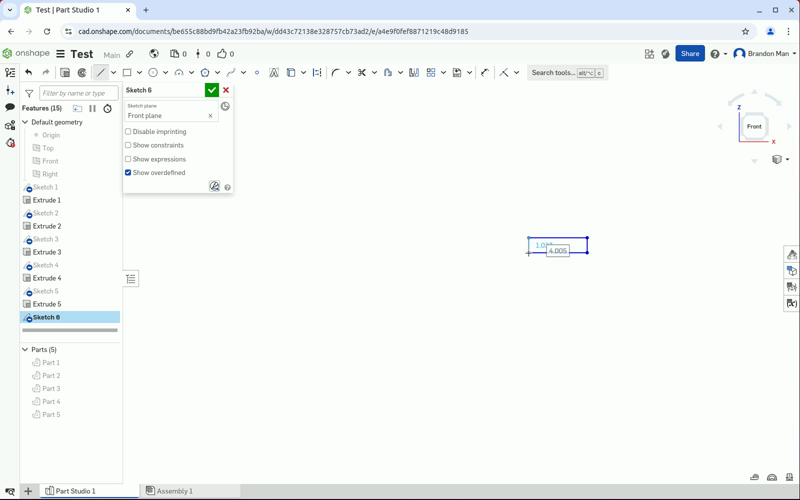
scroll(6)
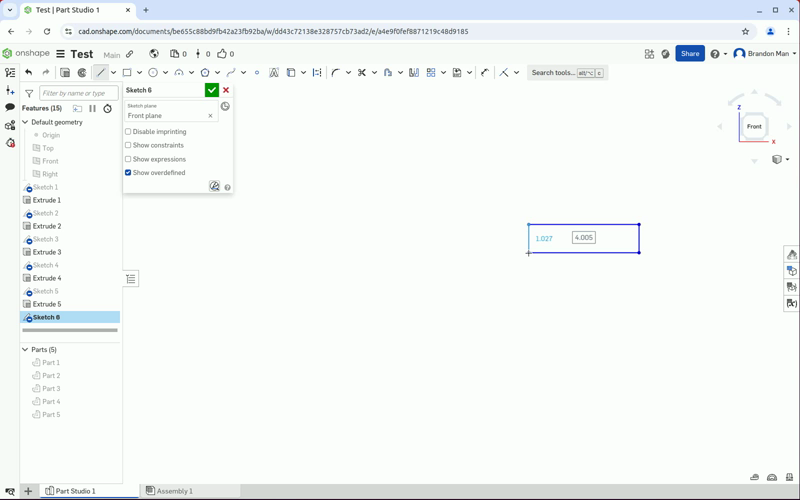
scroll(6)
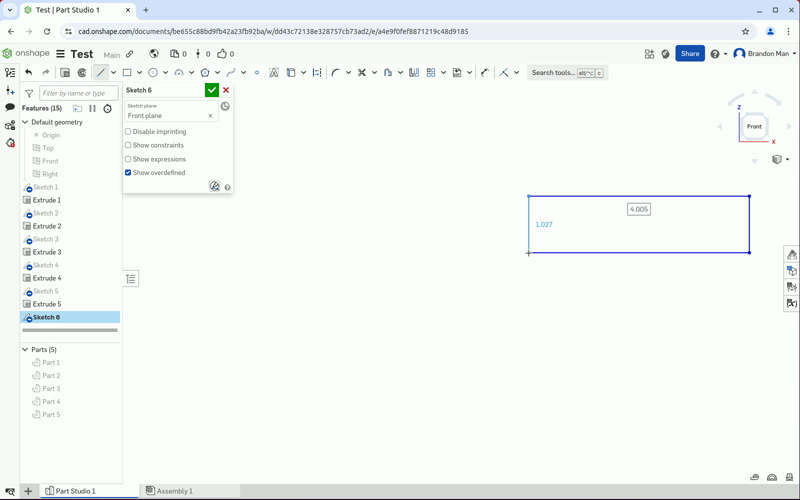
key_up(shift)
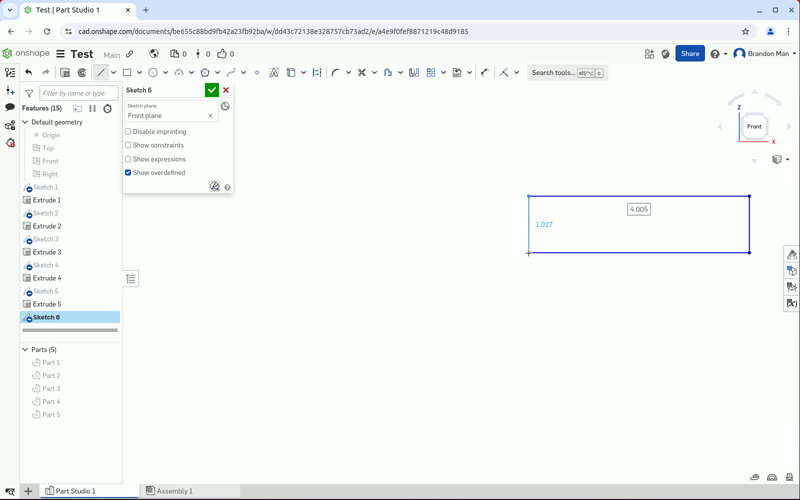
click(528, 252)
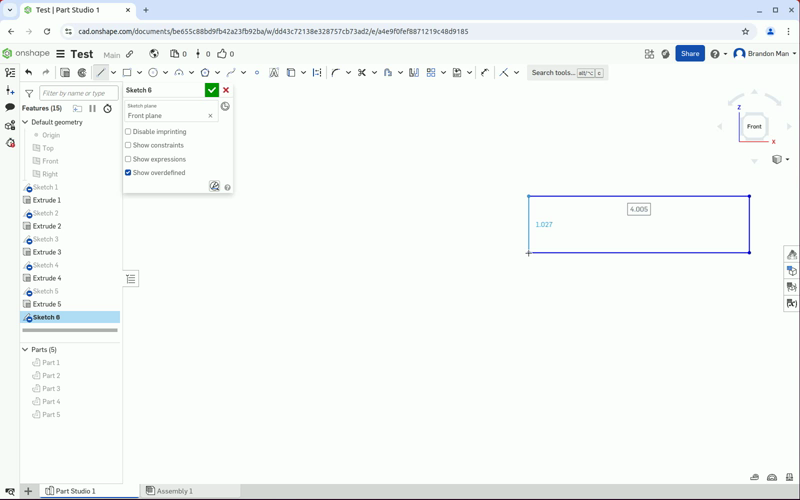
scroll(-6)
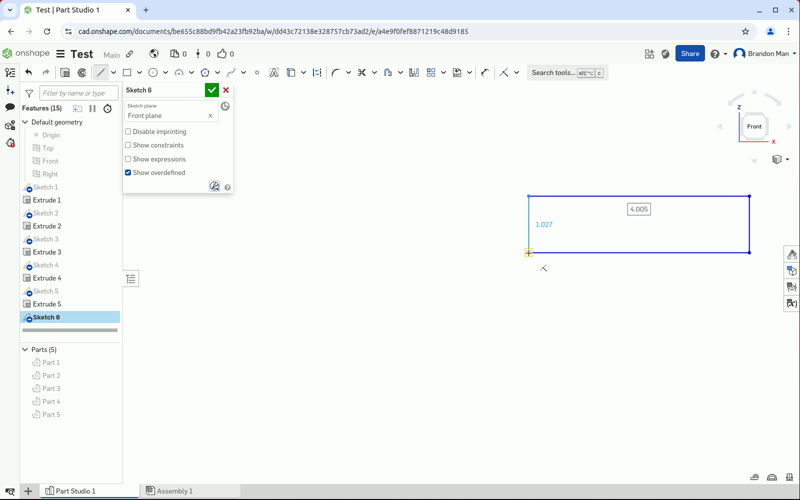
scroll(-6)
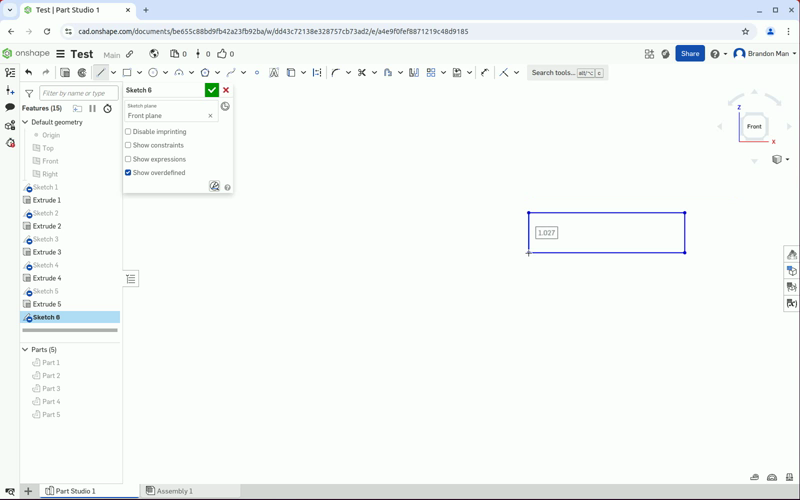
scroll(-6)
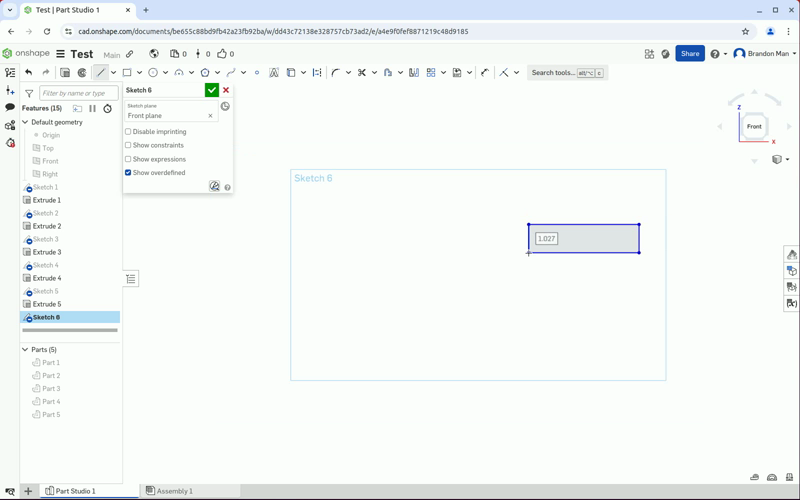
scroll(-6)
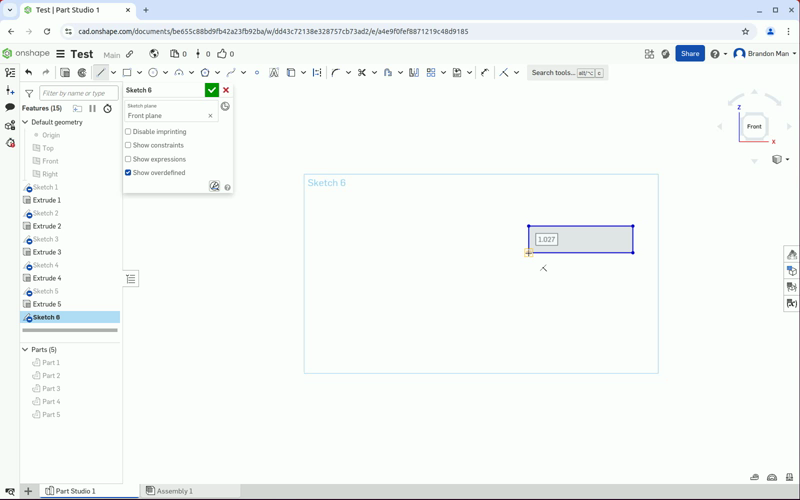
scroll(-6)
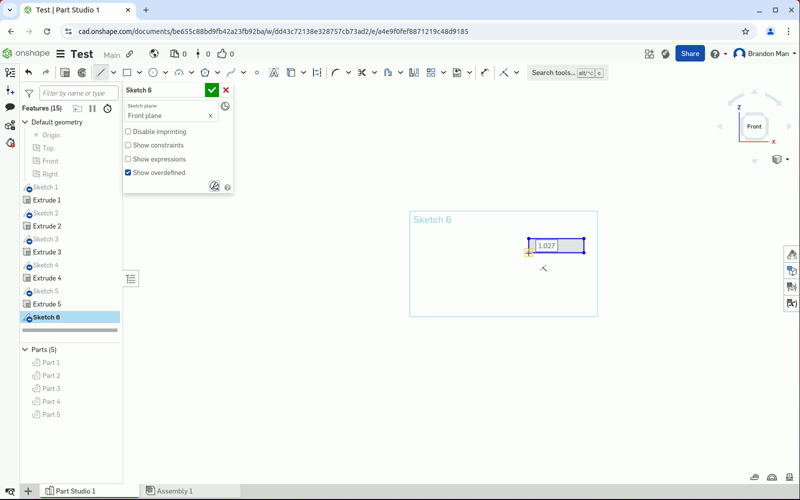
scroll(-6)
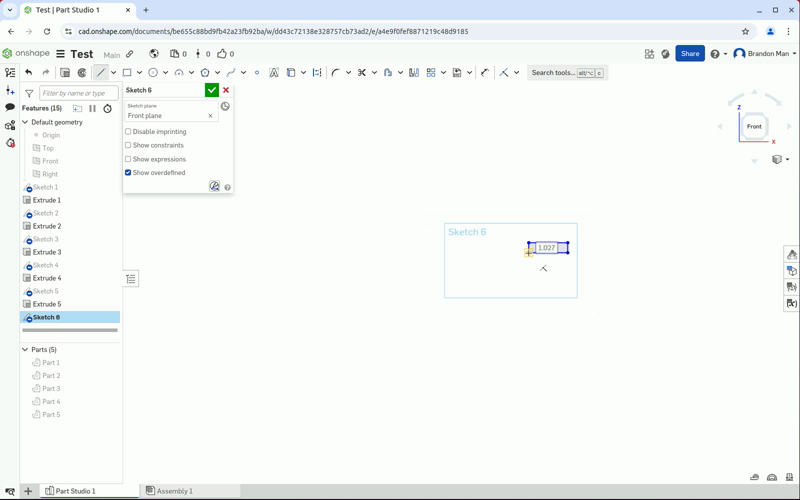
scroll(-6)
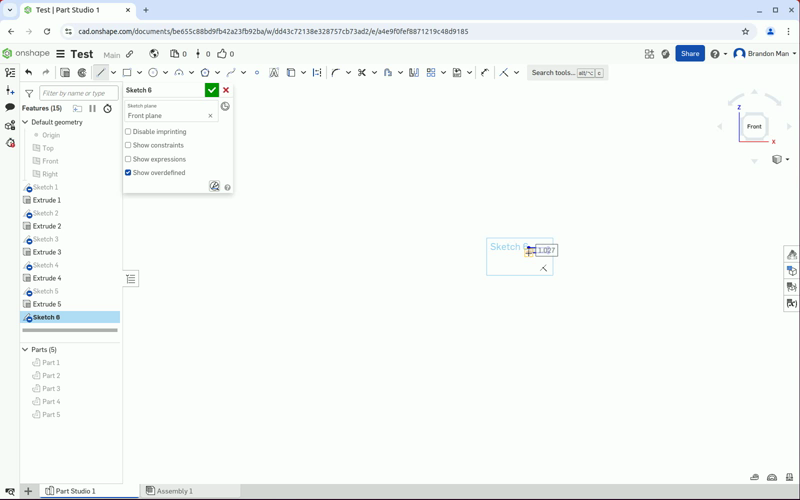
key(esc)
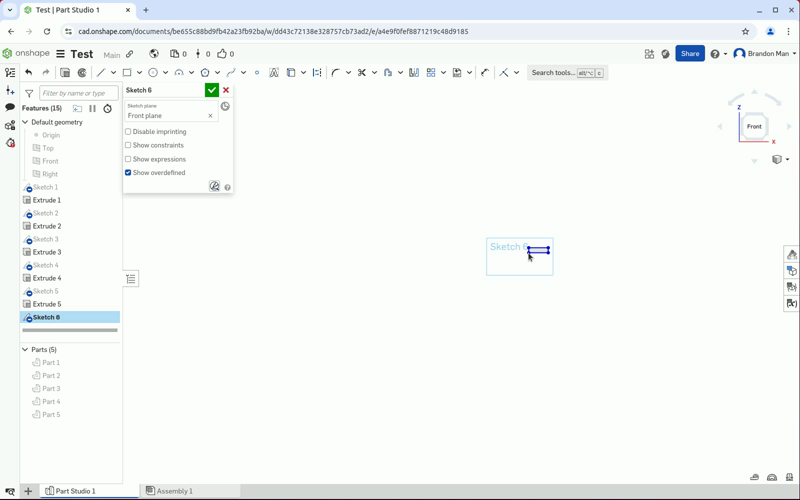
mouse_move(535, 249)
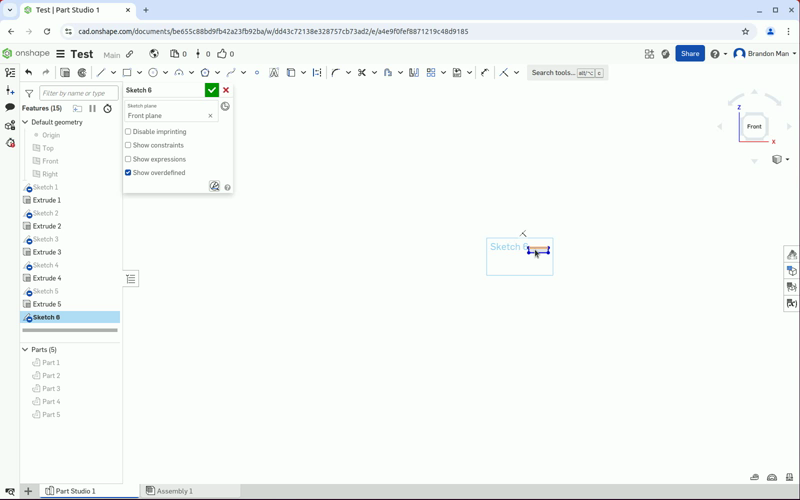
scroll(6)
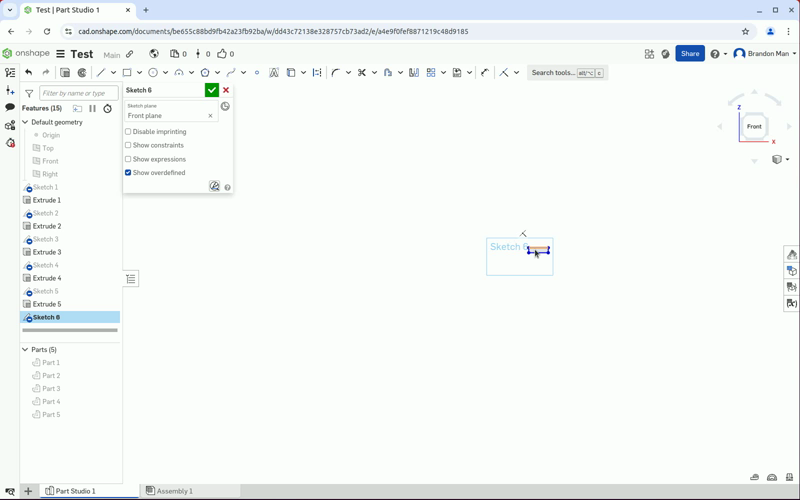
scroll(6)
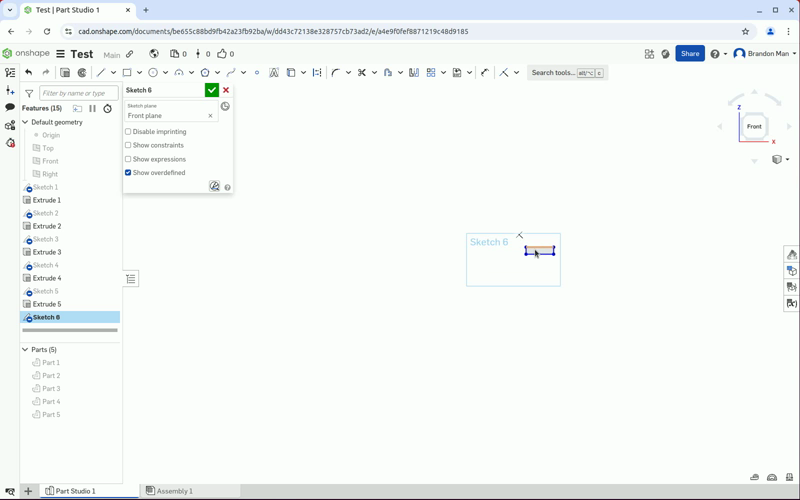
scroll(6)
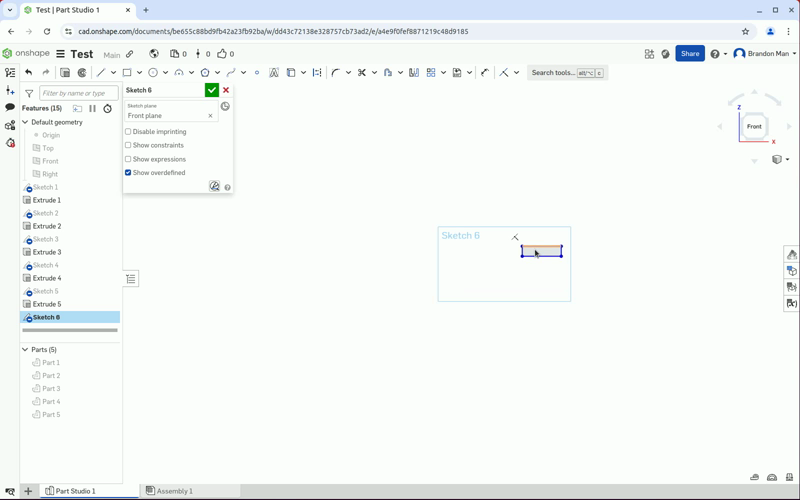
scroll(6)
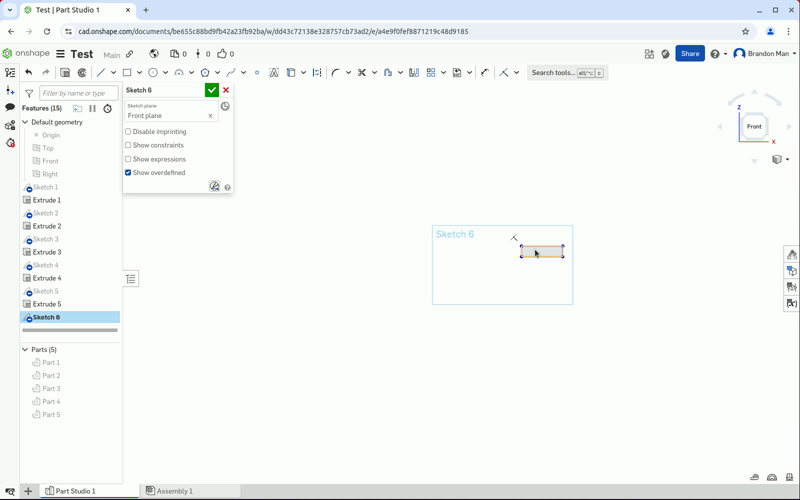
scroll(6)
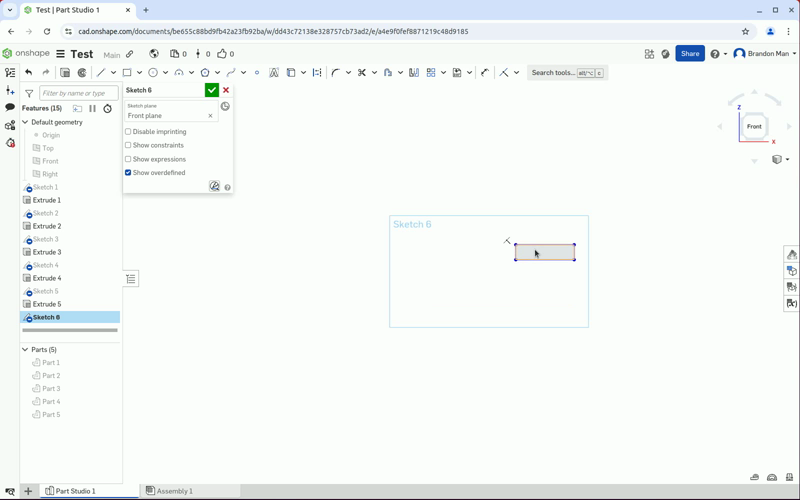
scroll(6)
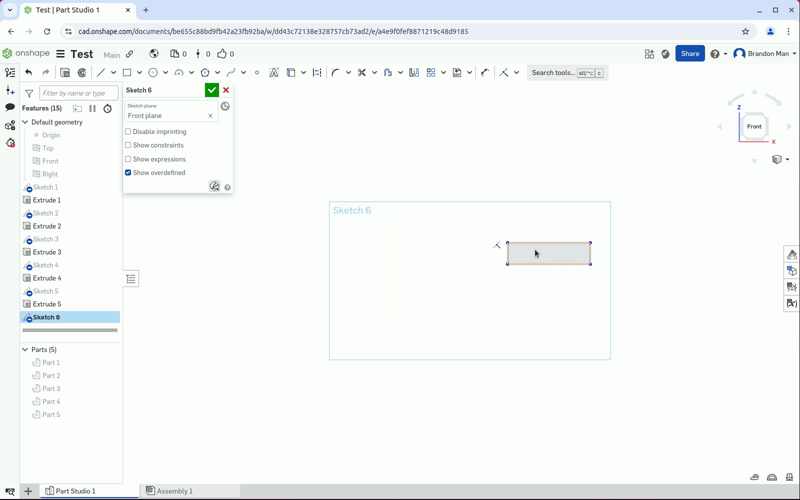
scroll(6)
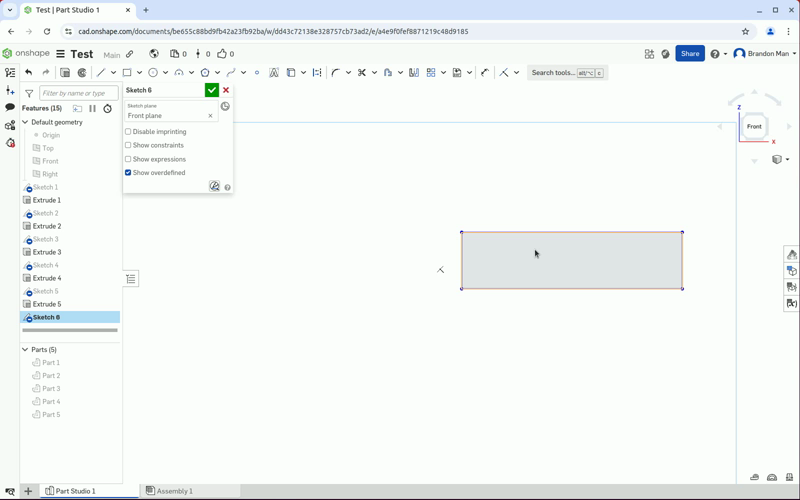
click(535, 249)
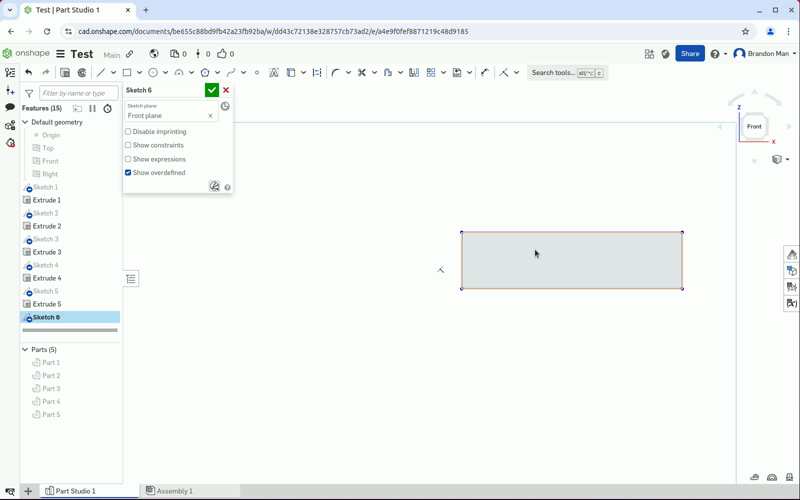
scroll(-6)
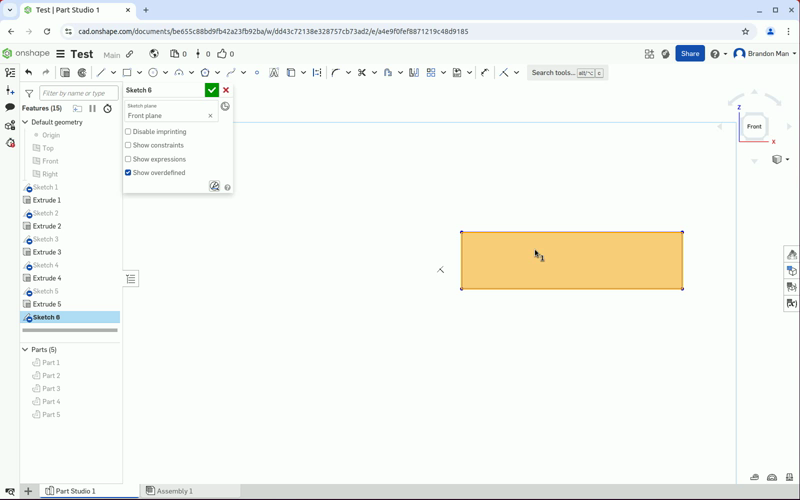
scroll(-6)
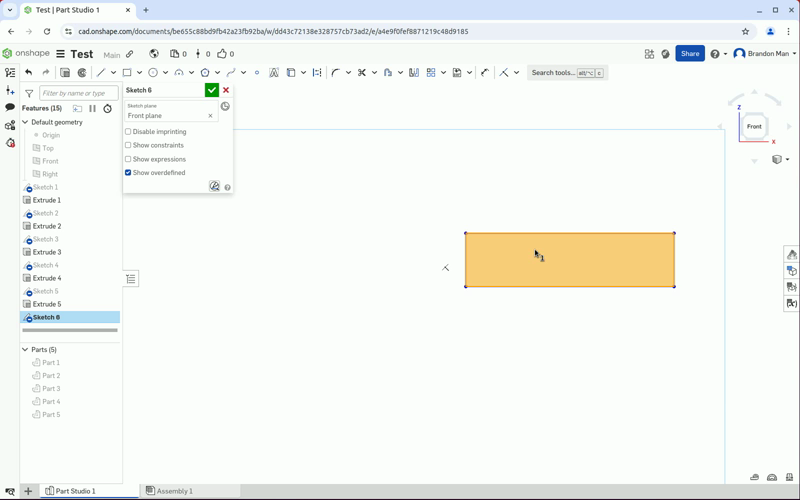
scroll(-6)
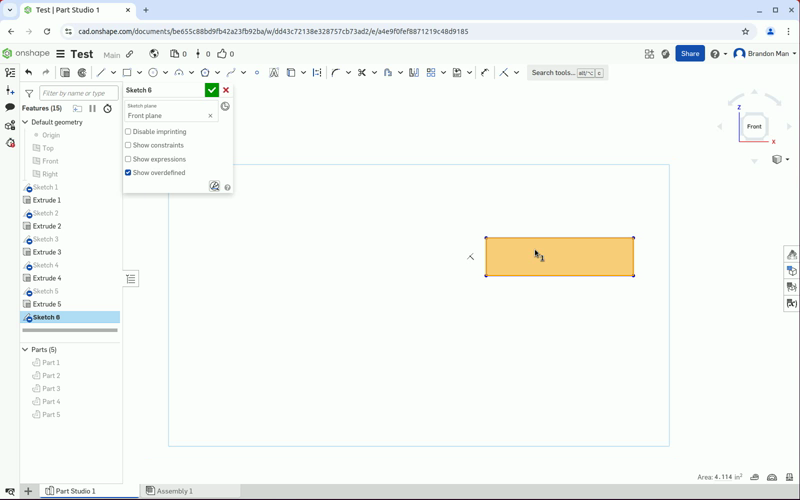
scroll(-6)
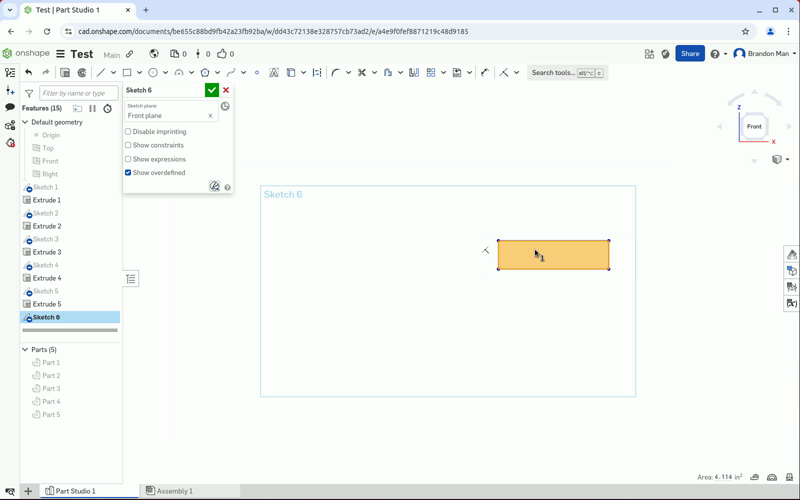
scroll(-6)
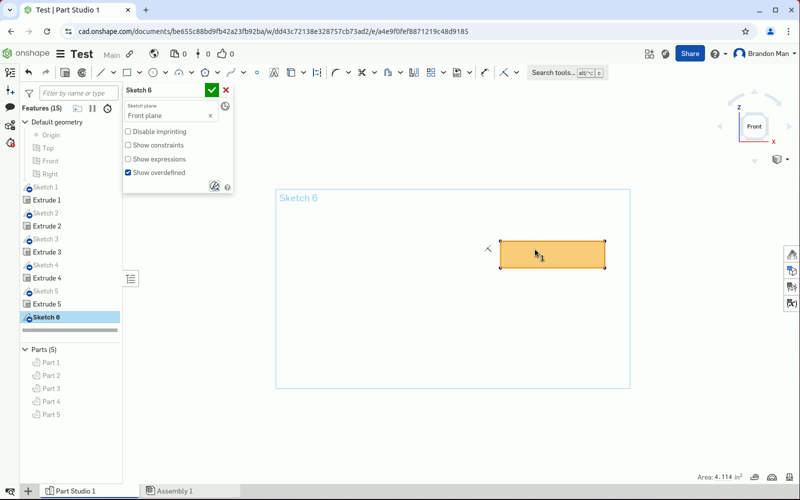
scroll(-6)
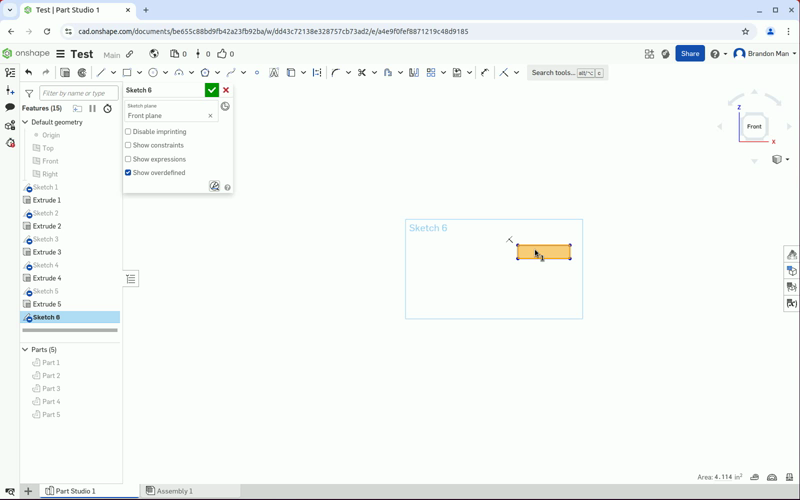
scroll(-6)
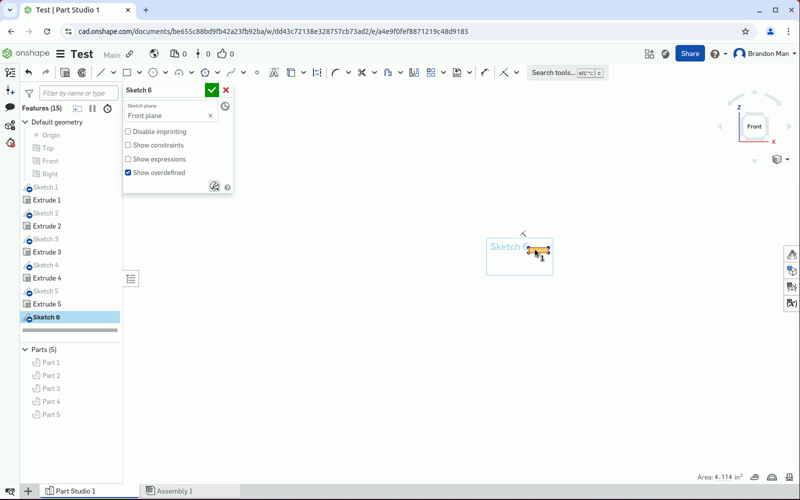
mouse_move(73, 352)
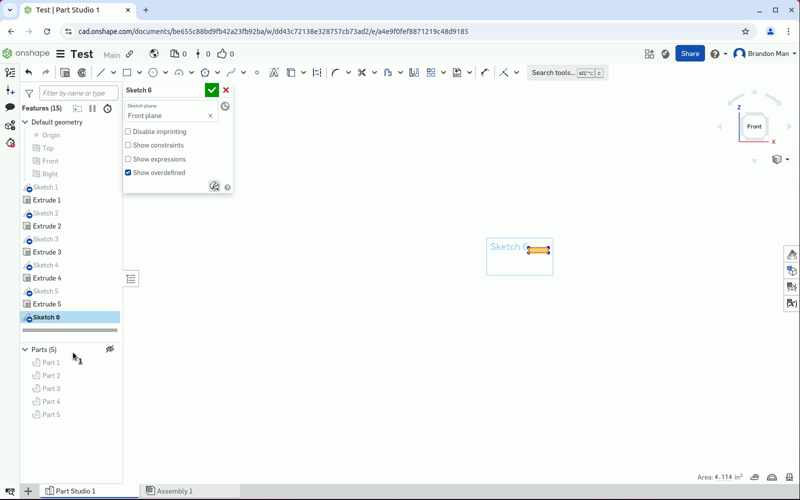
key(shift+y)
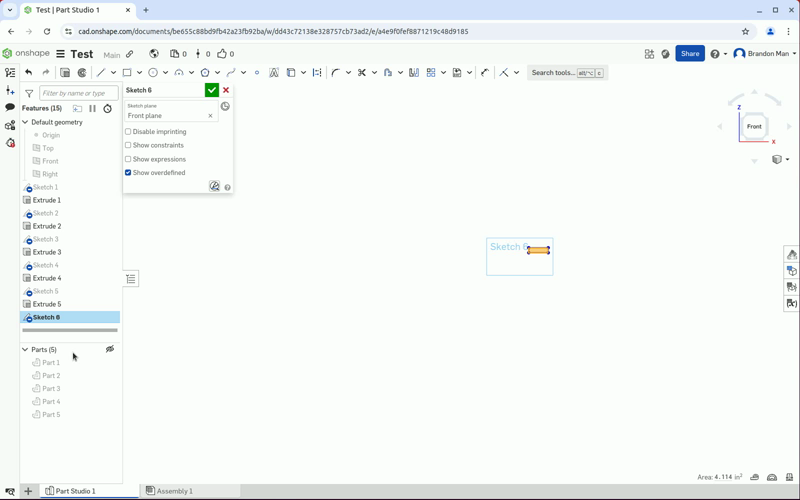
key(shift+e)
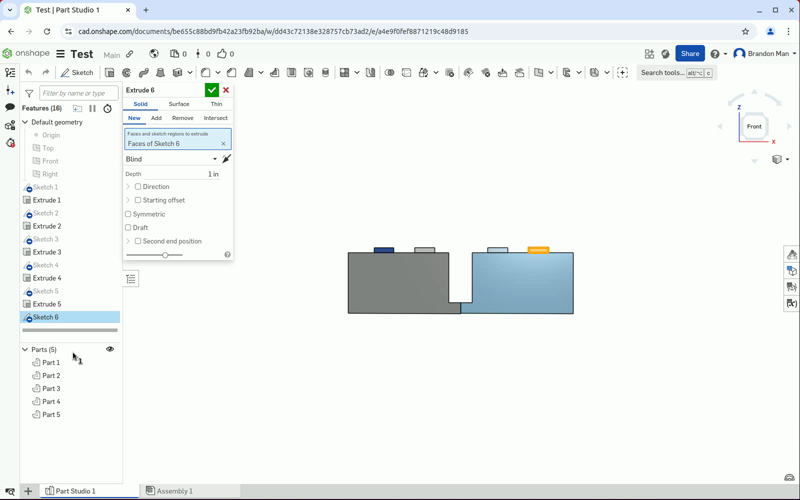
mouse_move(143, 106)
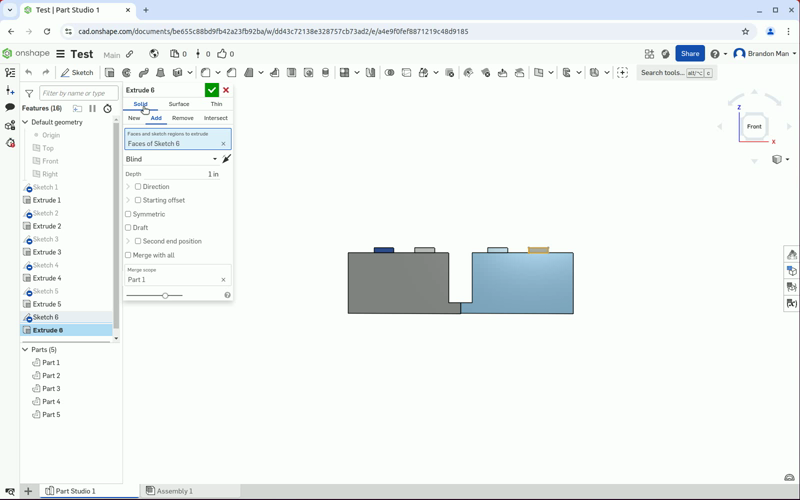
click(143, 106)
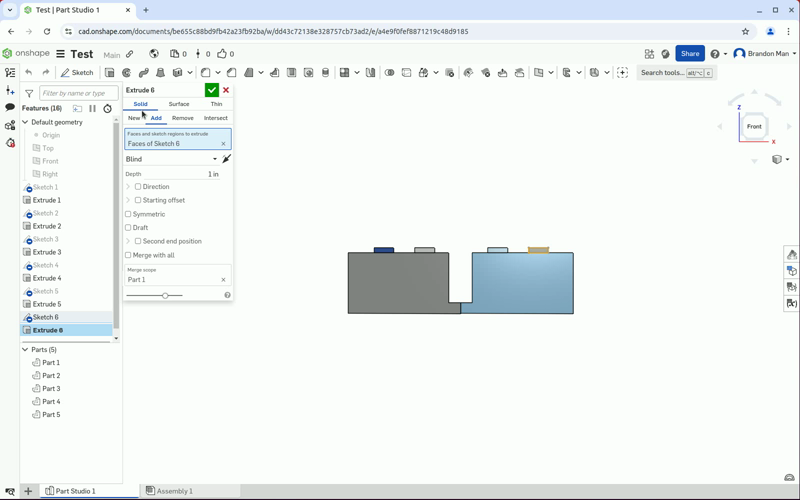
mouse_move(137, 120)
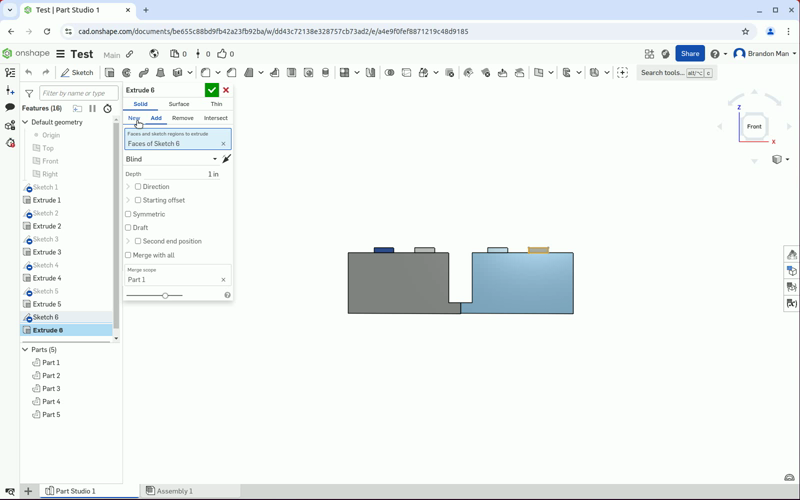
click(137, 120)
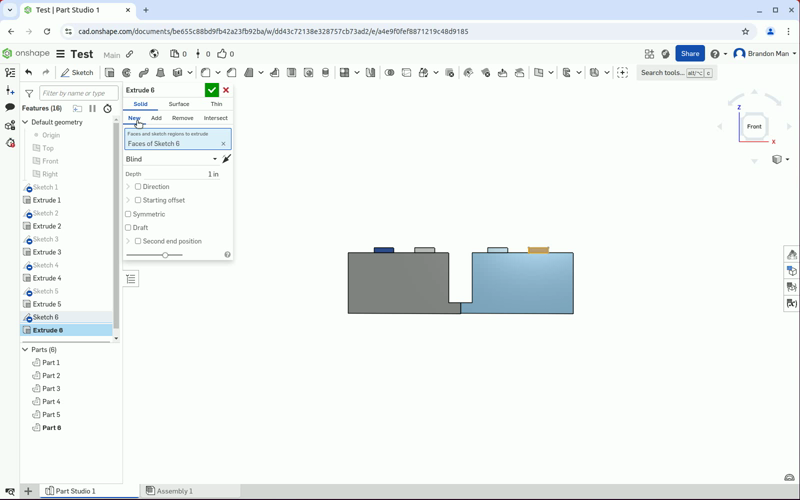
key(tab, 4)
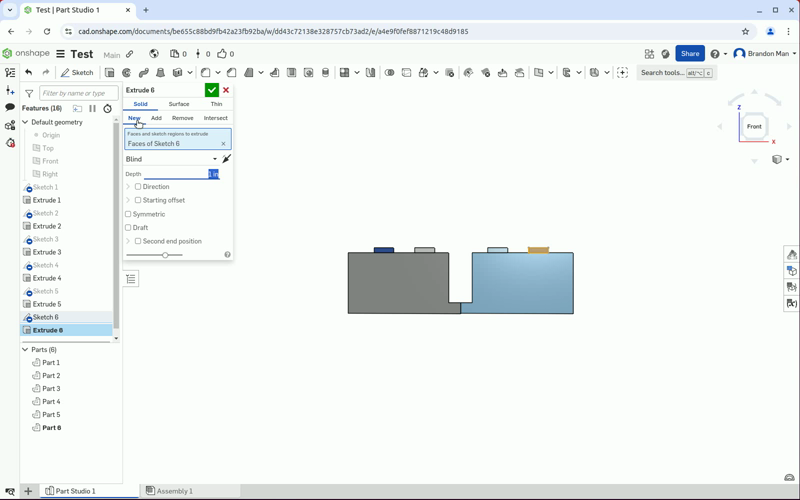
text(0.963)
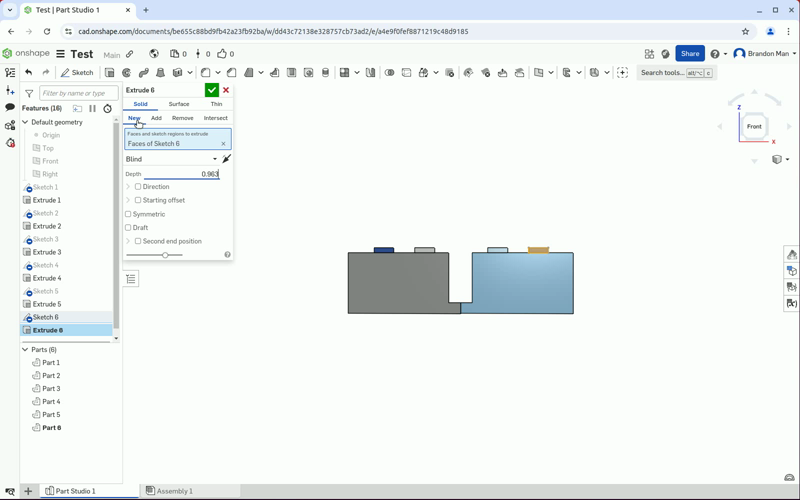
key(enter)
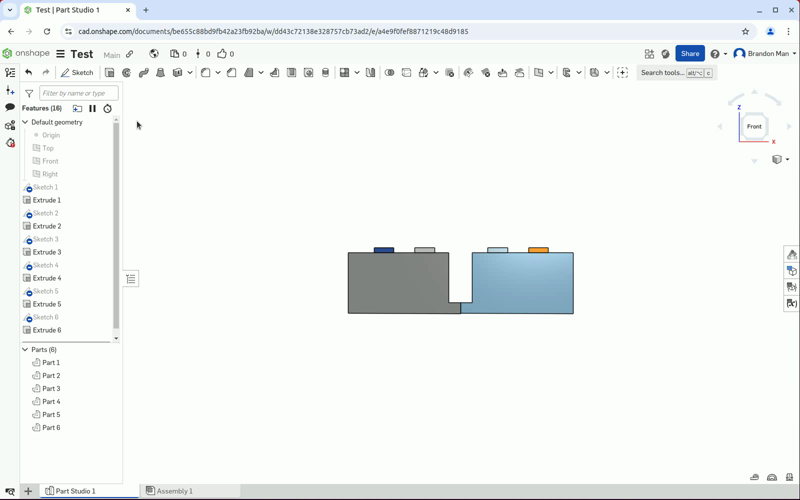
key(shift+h)
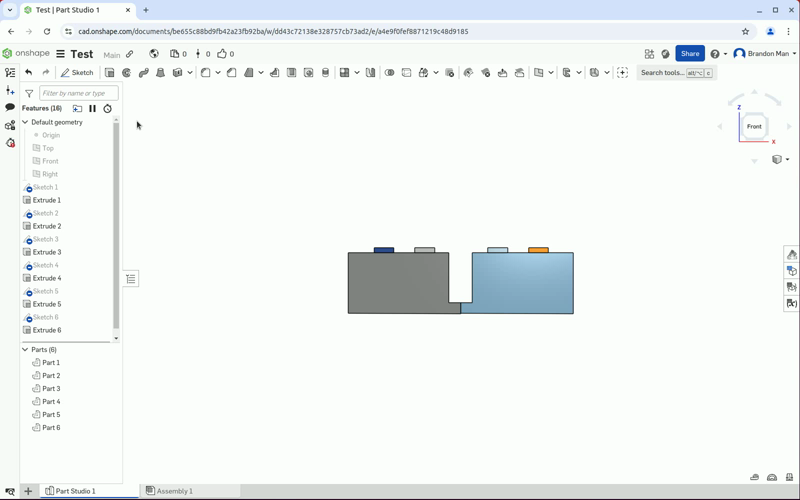
key(shift+h)
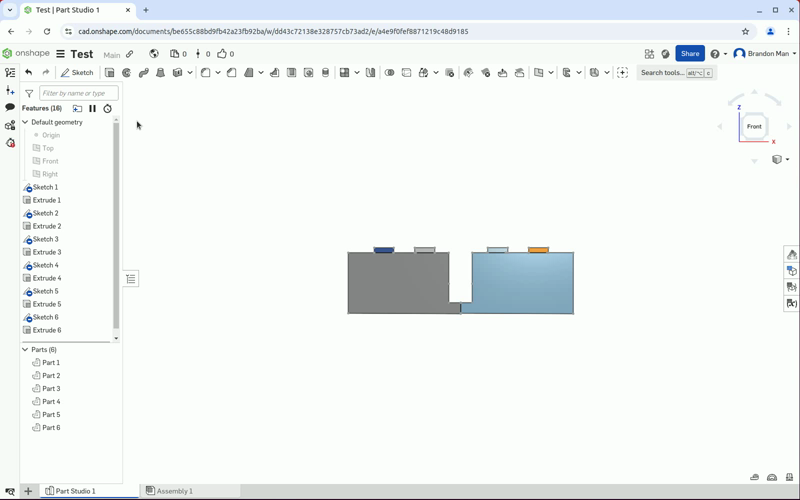
key(shift+7)
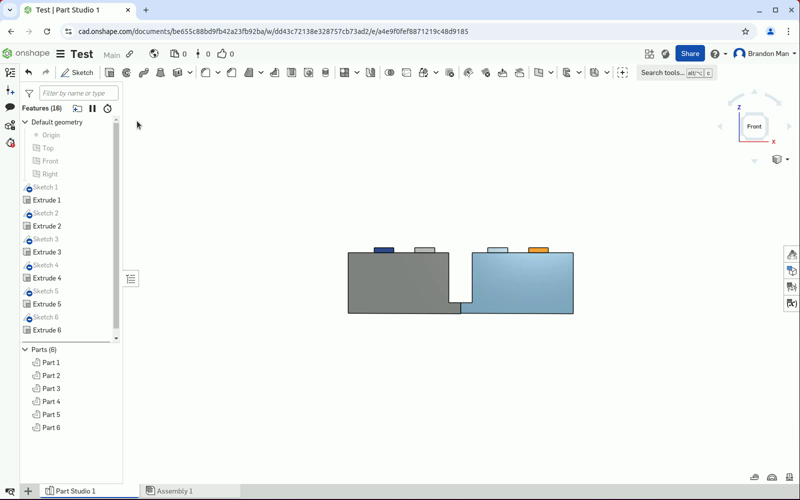
key(left, 2)
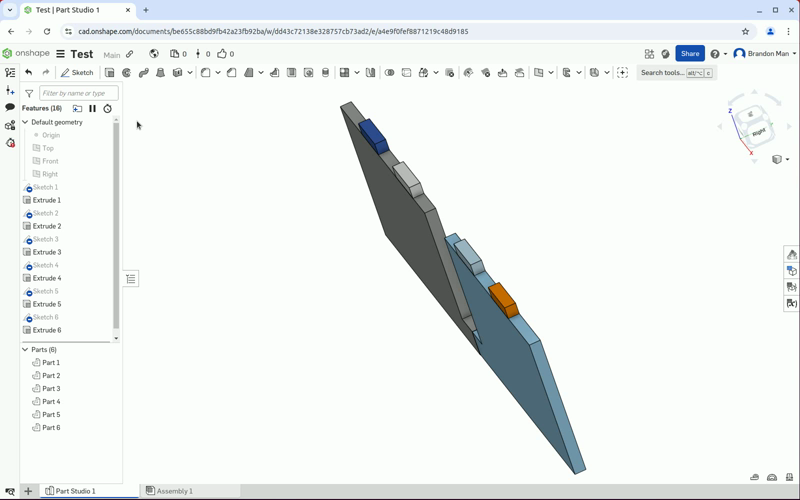
key(down, 2)
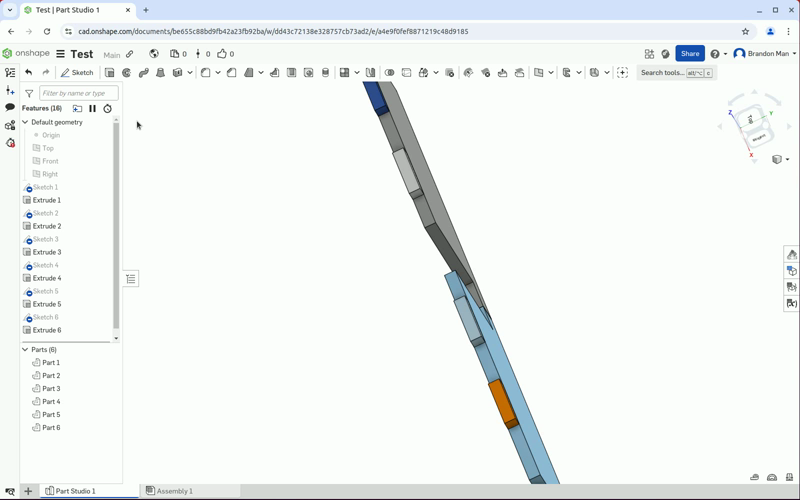
key(up, 2)
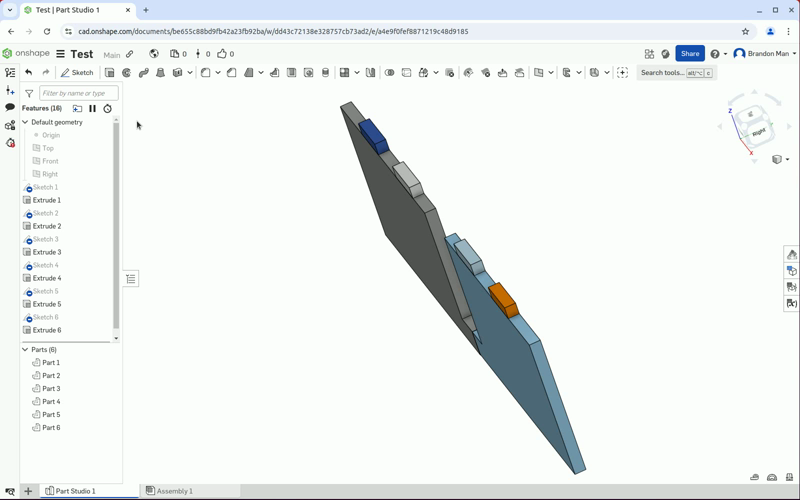
key(right, 2)
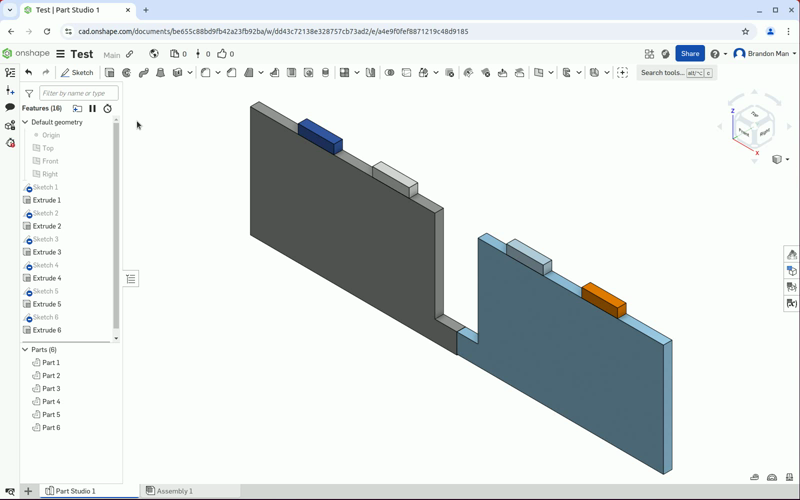
mouse_move(69, 189)
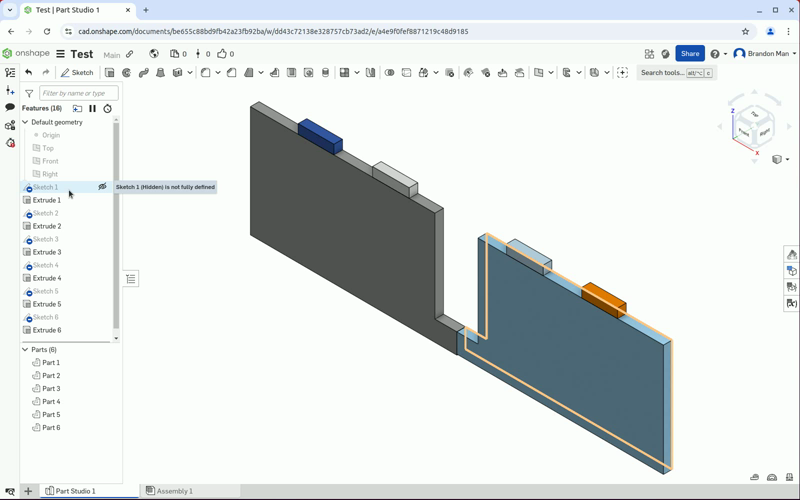
click(69, 189)